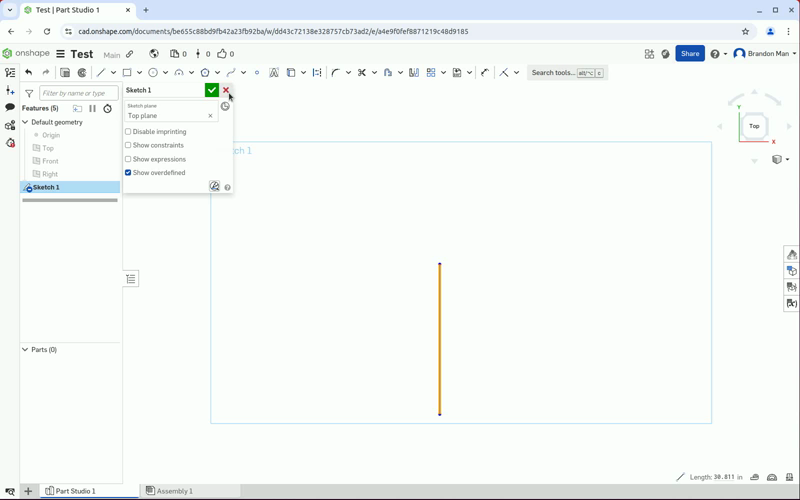
key(shift+h)
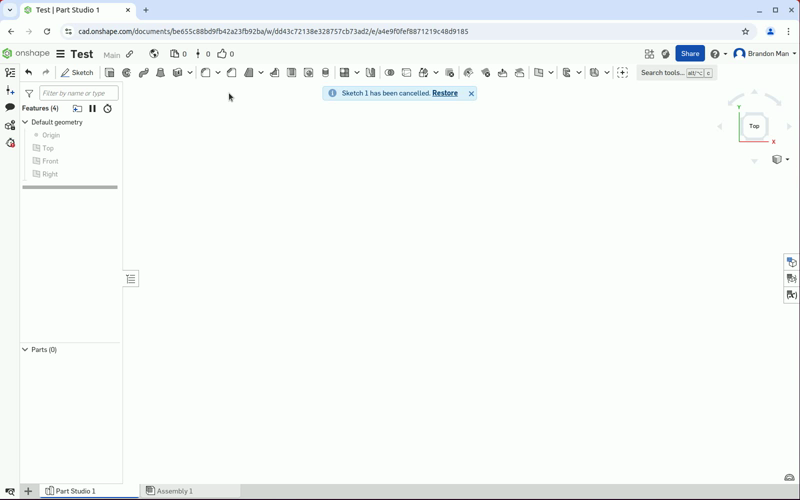
mouse_move(73, 352)
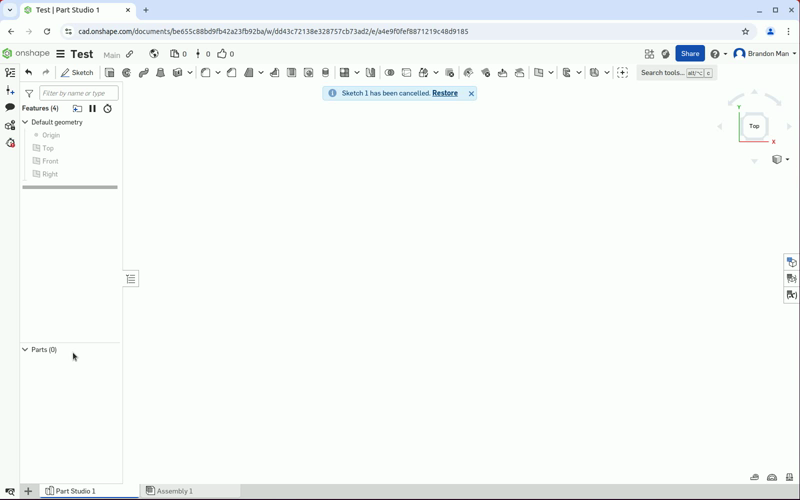
key(y)
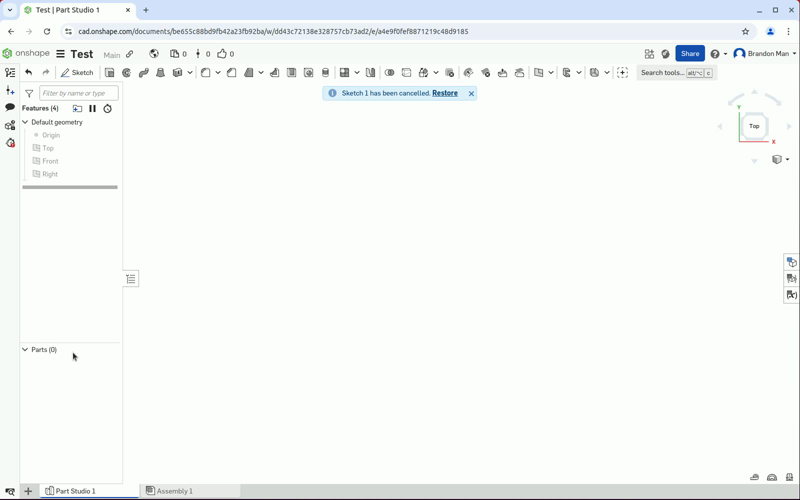
key(shift+p)
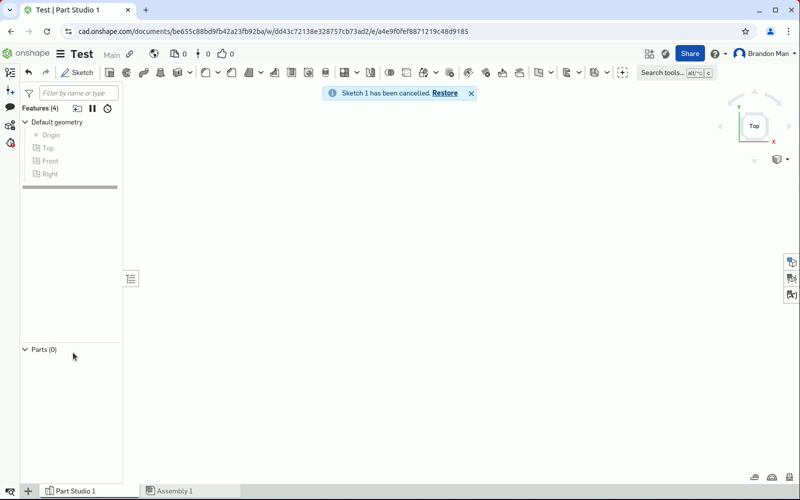
key(space)
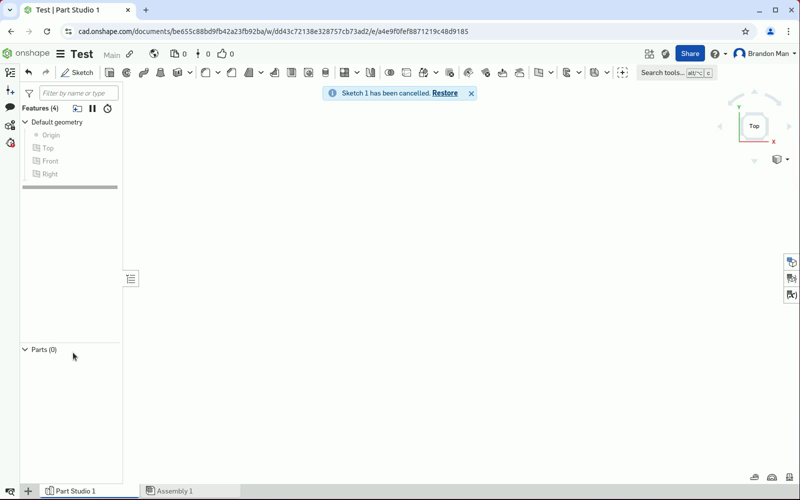
key_down(shift)
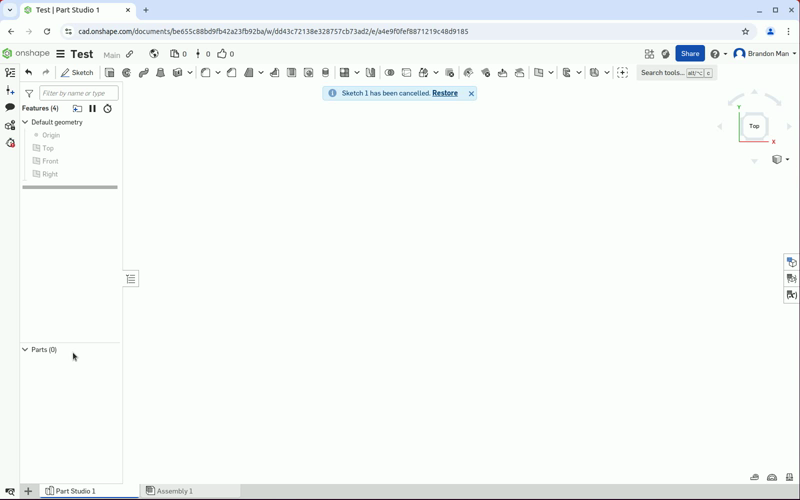
key(up)
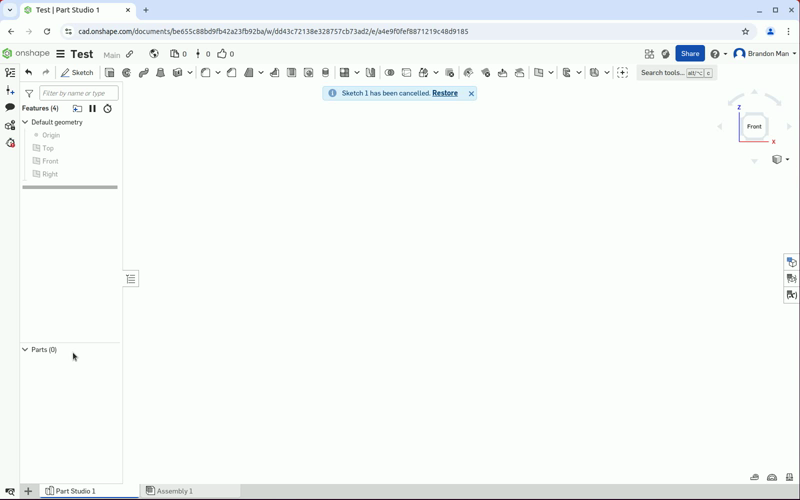
key_up(shift)
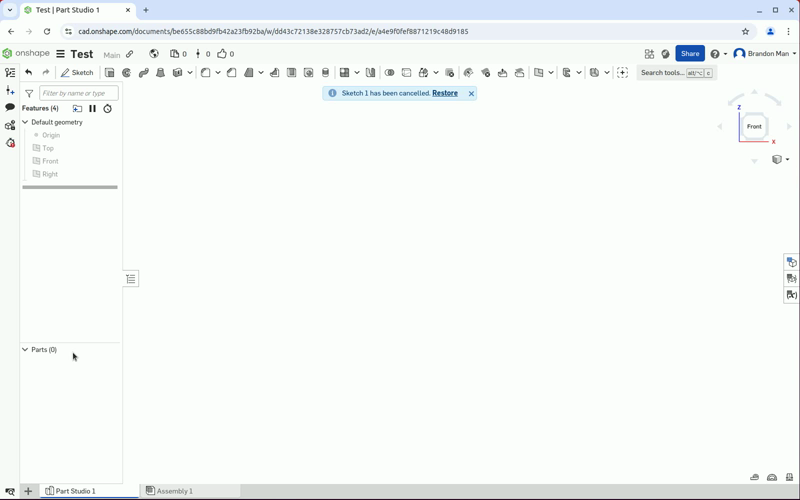
mouse_move(73, 352)
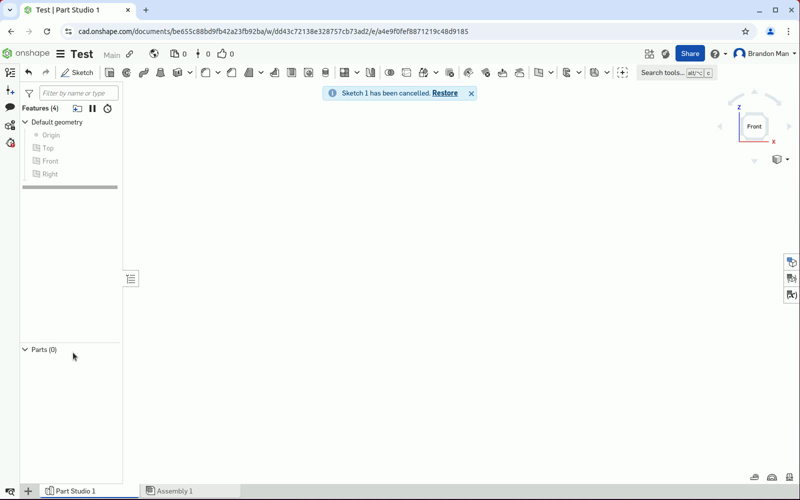
key(shift+y)
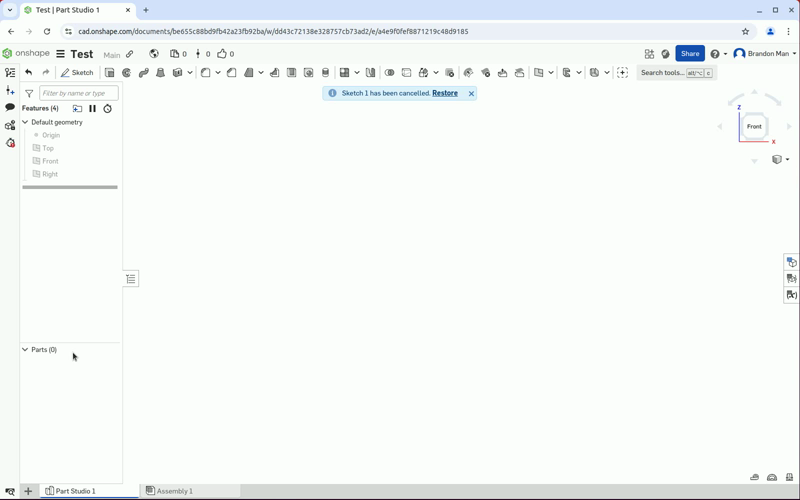
key(shift+s)
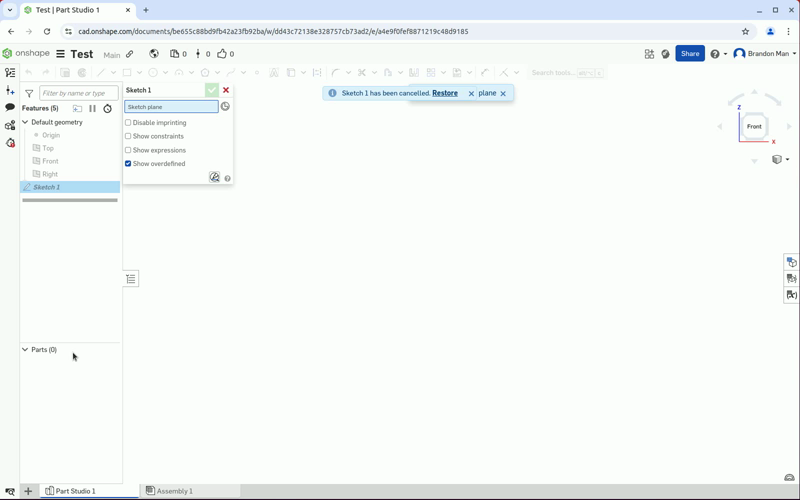
mouse_move(73, 163)
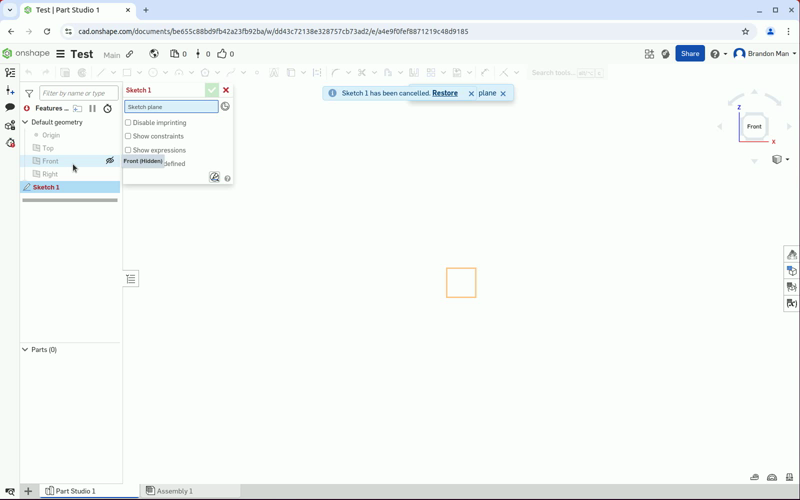
click(73, 163)
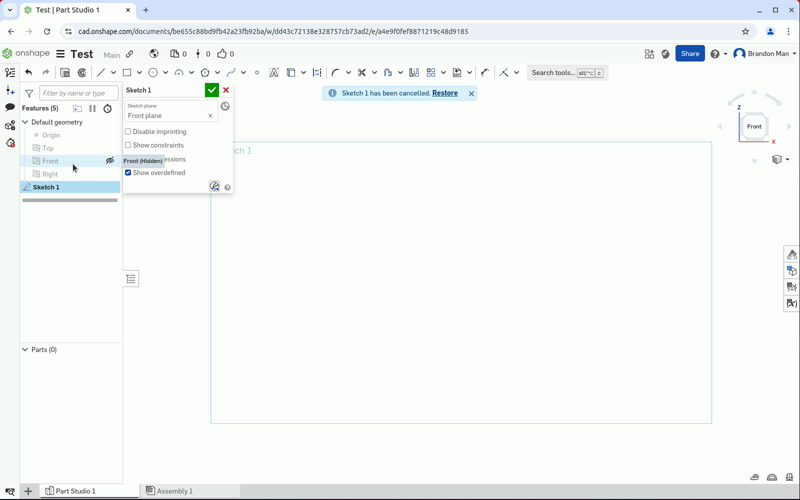
mouse_move(73, 352)
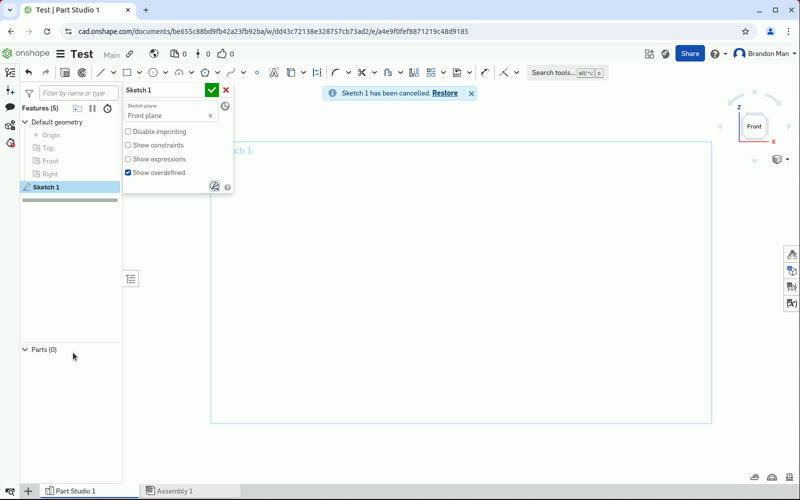
key(y)
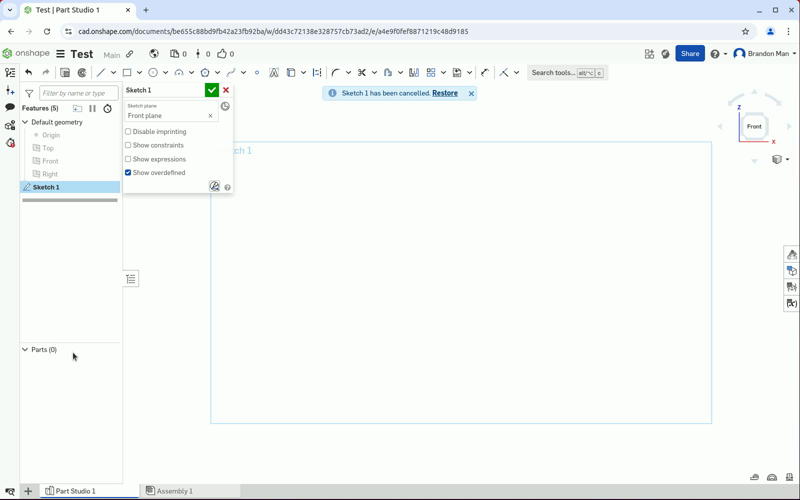
key(c)
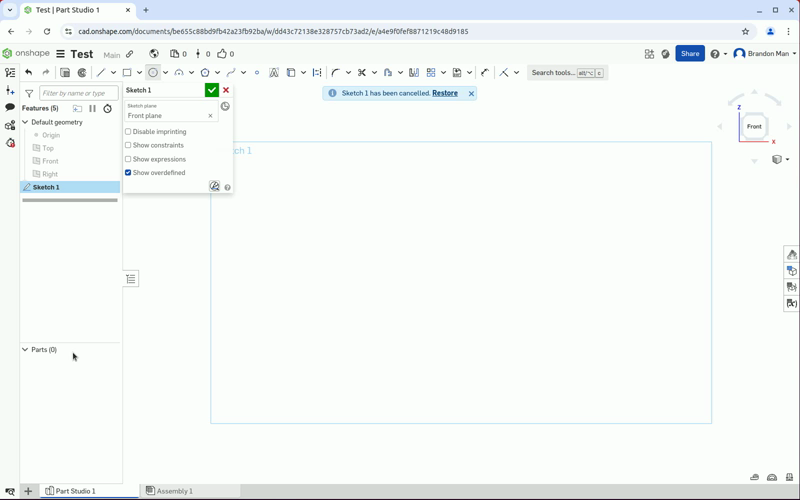
key_down(shift)
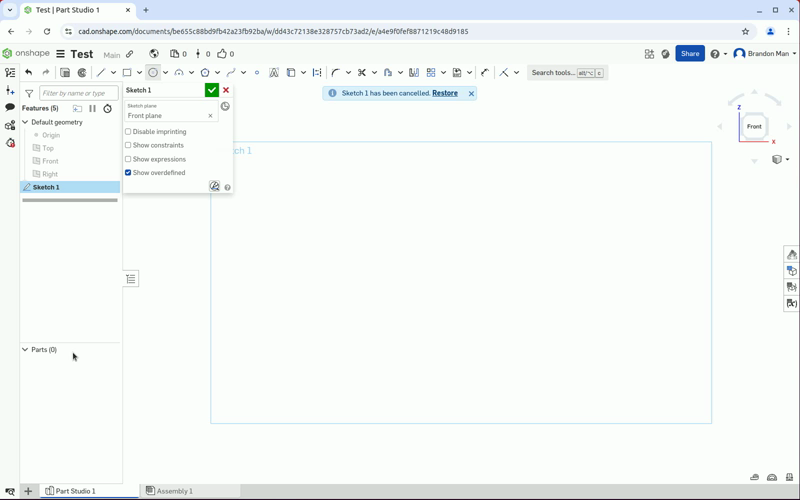
mouse_move(461, 178)
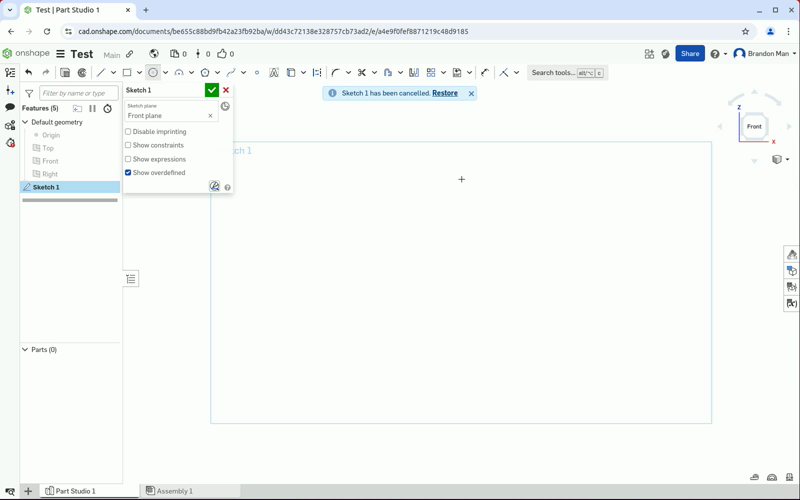
click(461, 178)
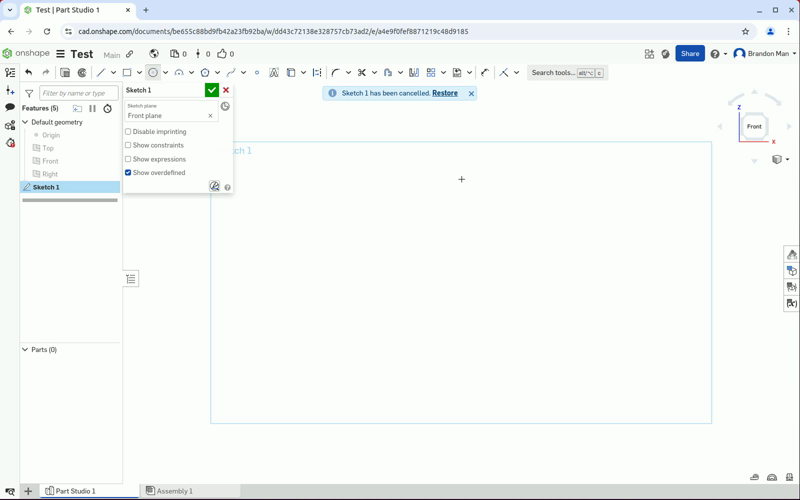
key_up(shift)
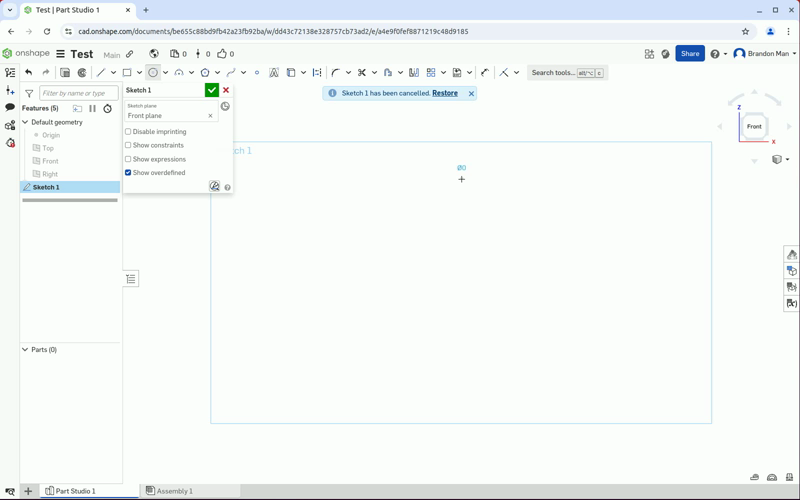
mouse_move(471, 178)
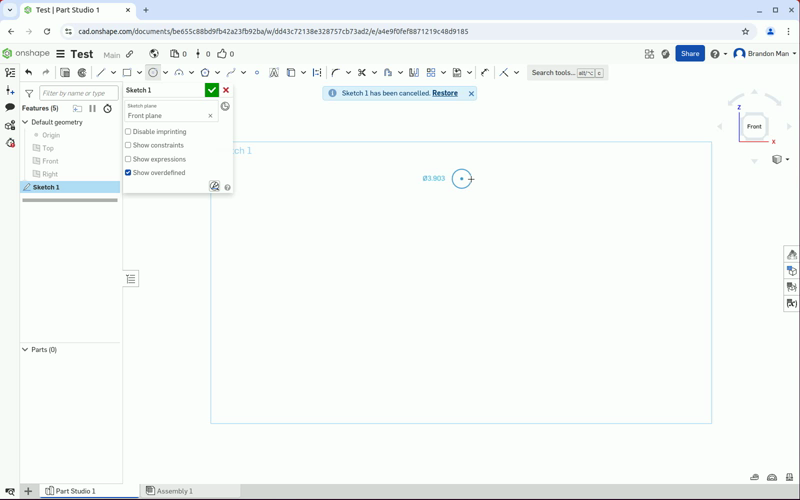
click(471, 178)
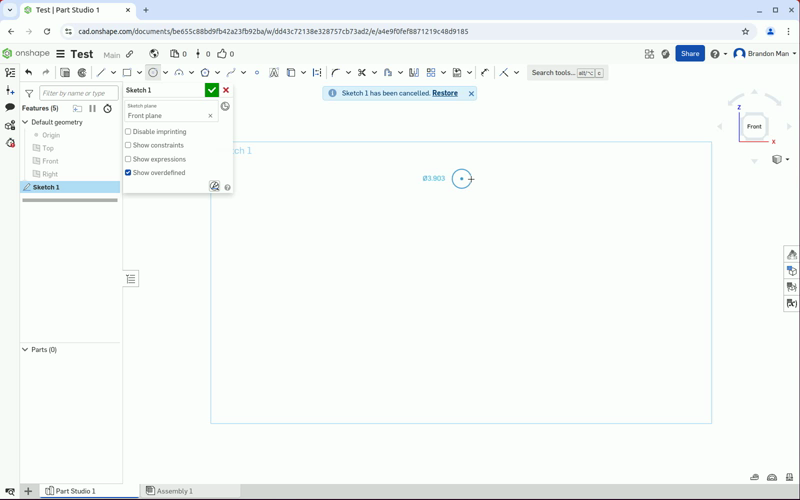
key(esc)
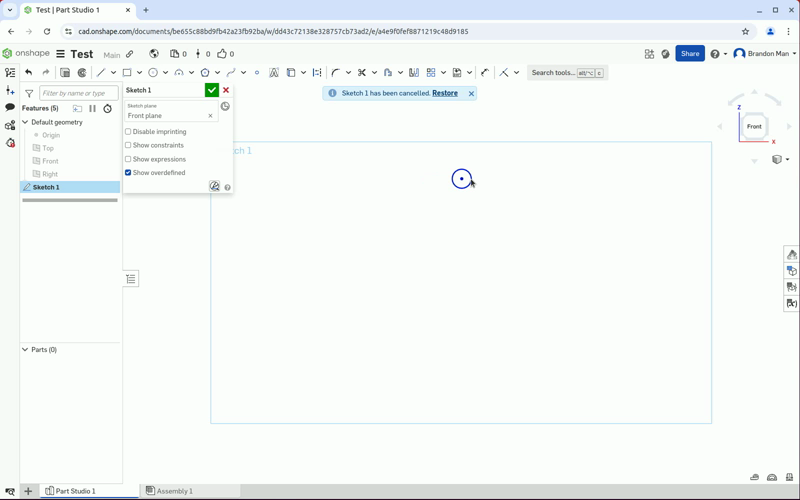
key(c)
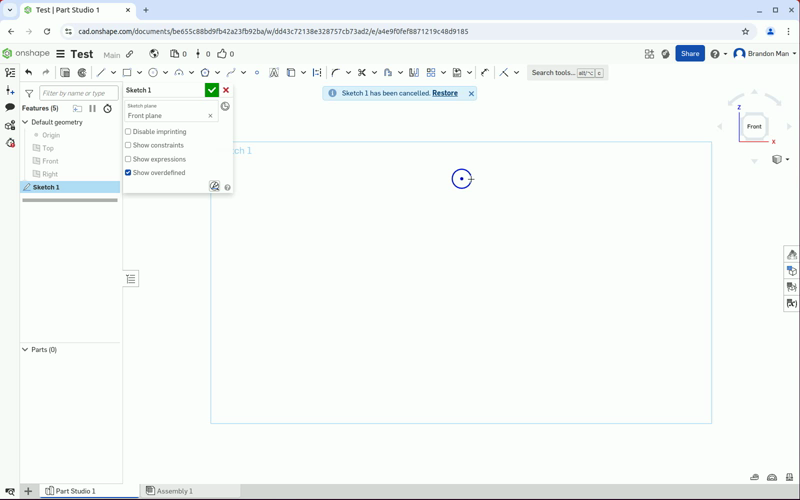
key_down(shift)
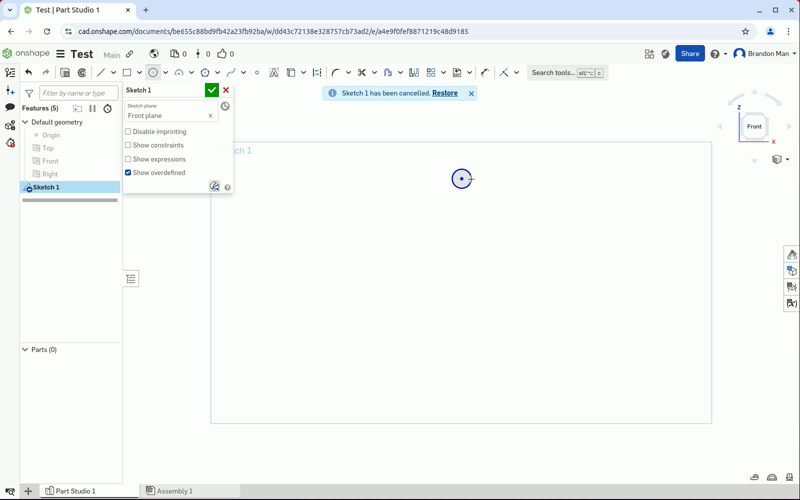
mouse_move(461, 178)
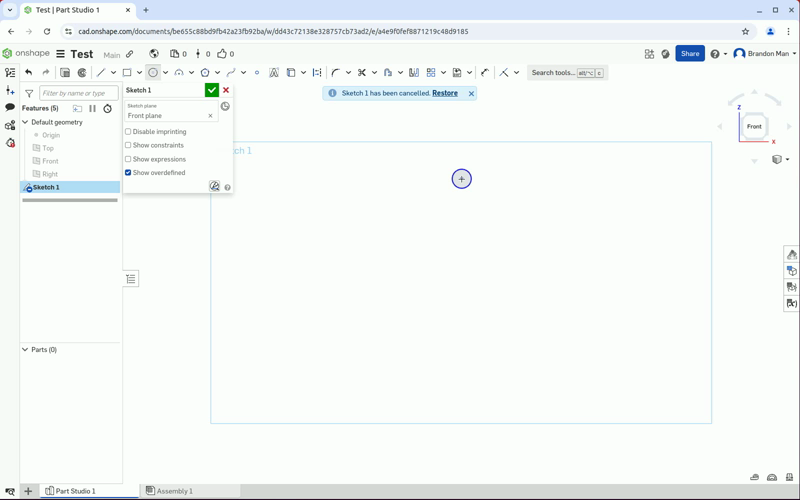
click(461, 178)
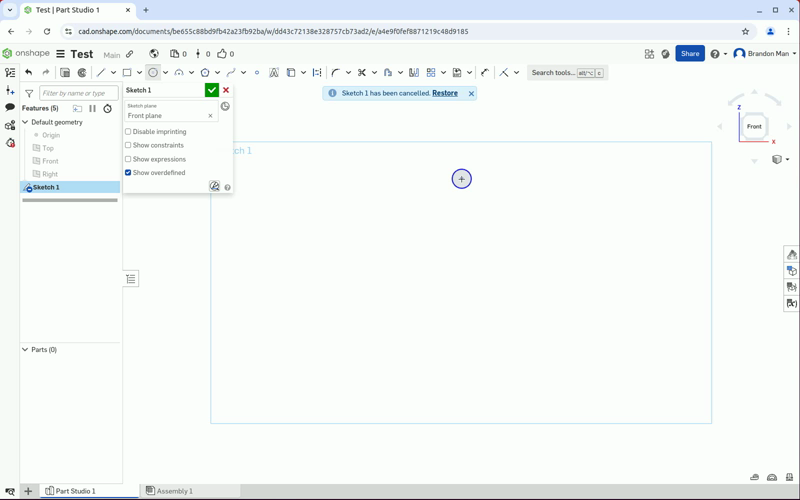
key_up(shift)
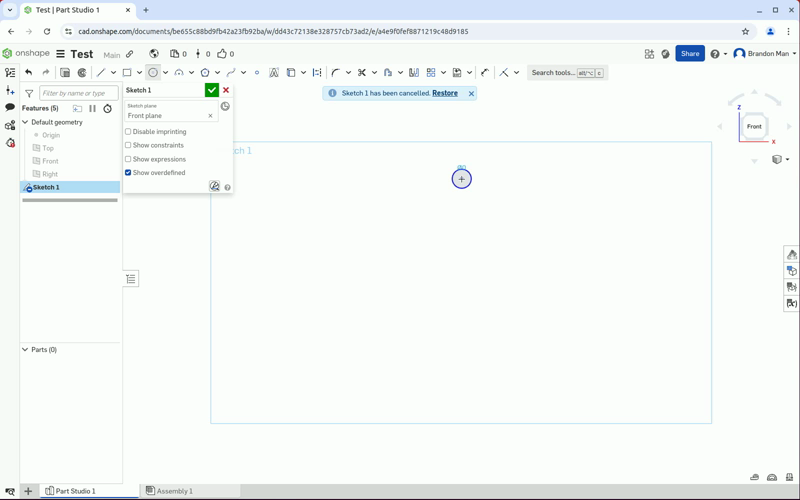
mouse_move(464, 178)
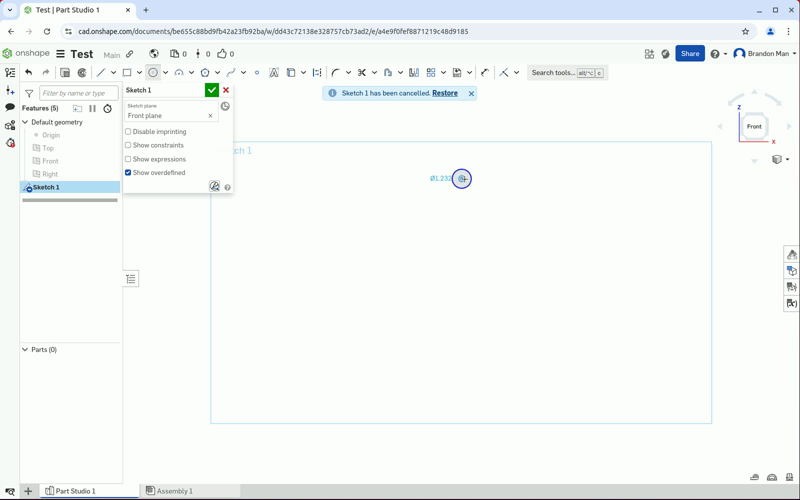
scroll(6)
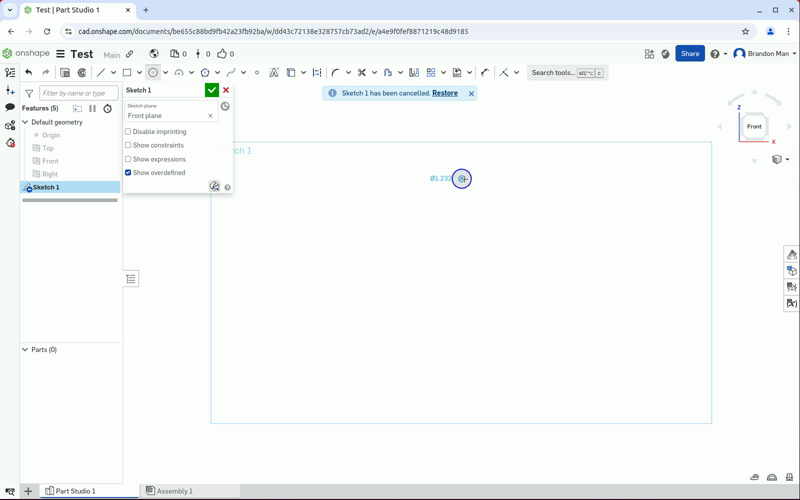
scroll(6)
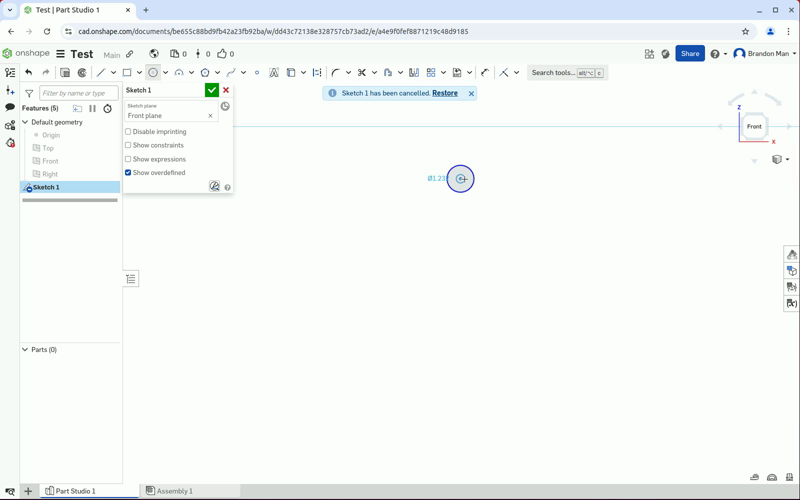
scroll(6)
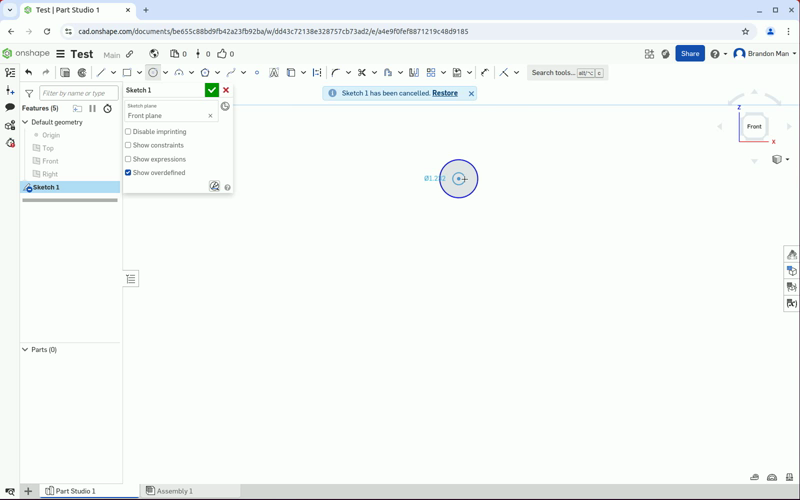
scroll(6)
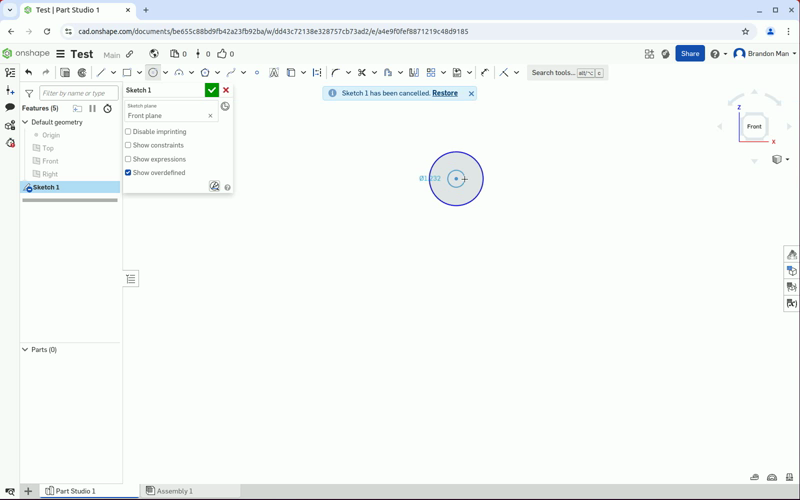
scroll(6)
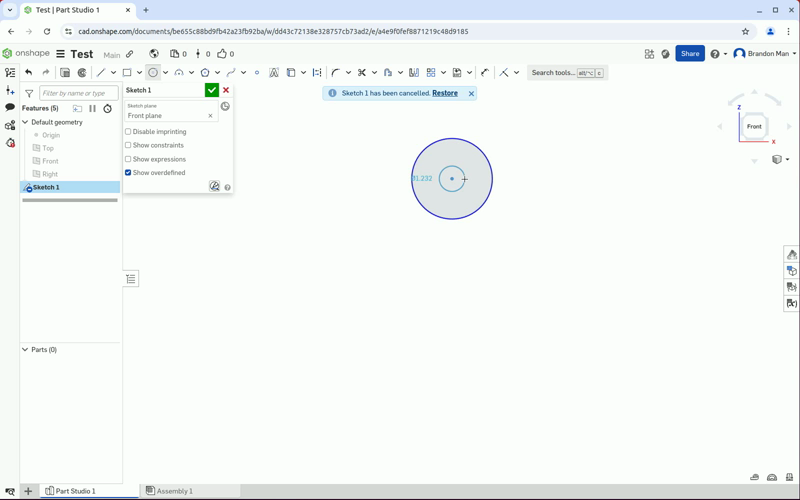
scroll(6)
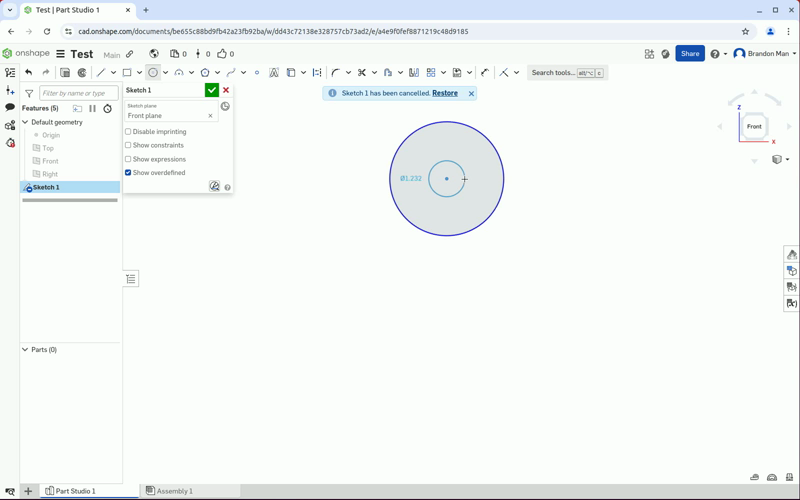
scroll(6)
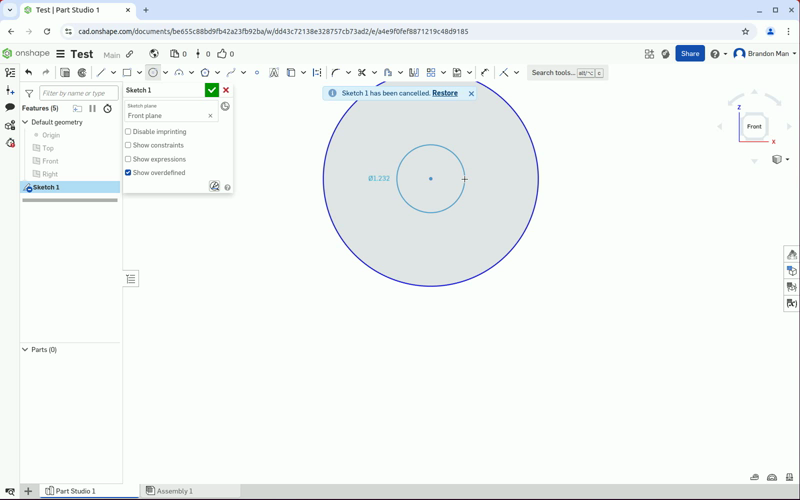
click(464, 178)
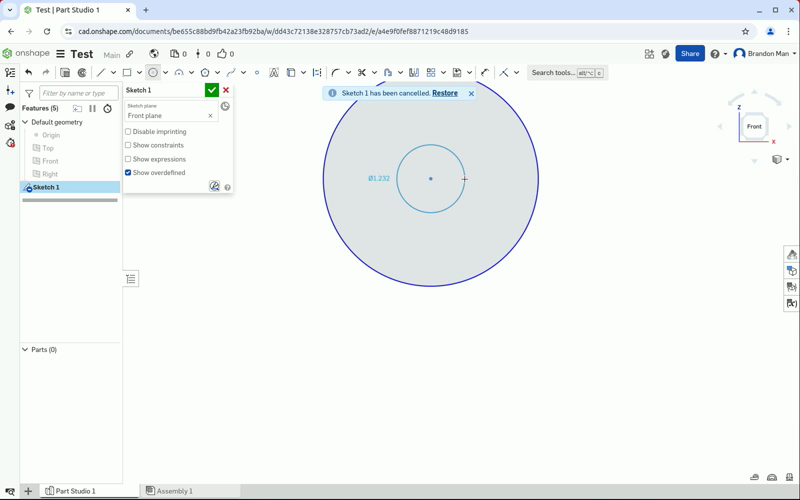
scroll(-6)
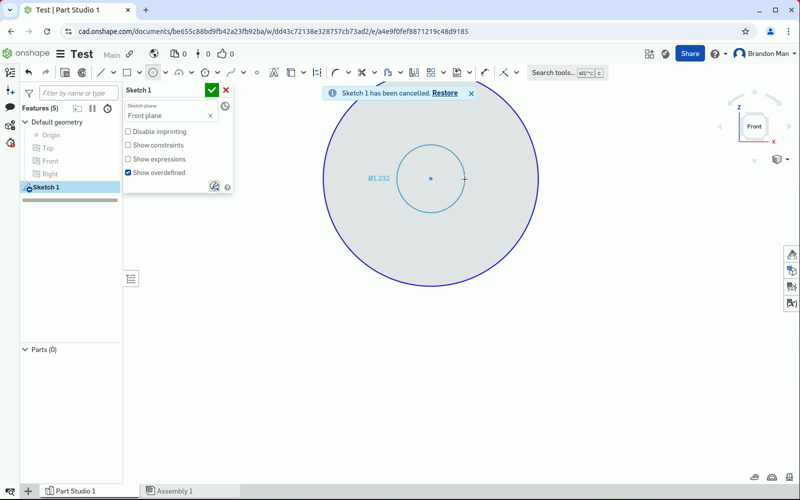
scroll(-6)
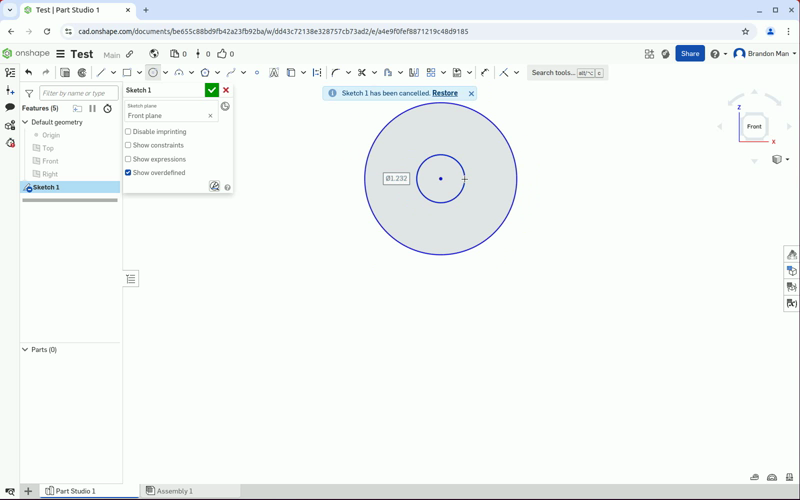
scroll(-6)
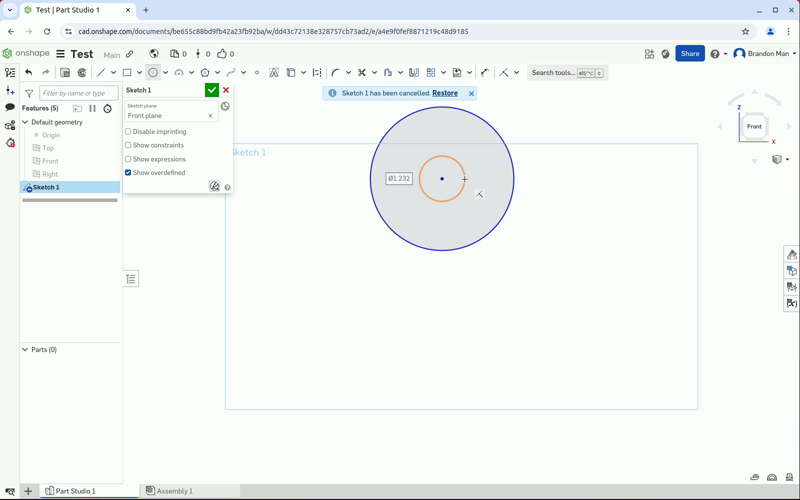
scroll(-6)
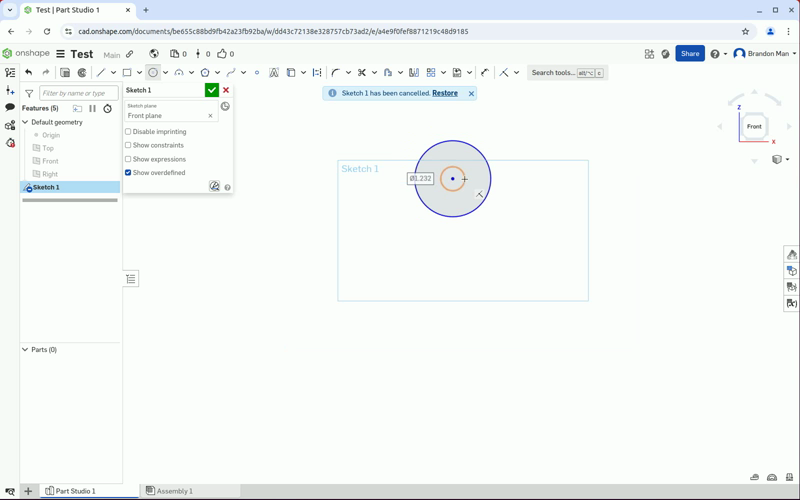
scroll(-6)
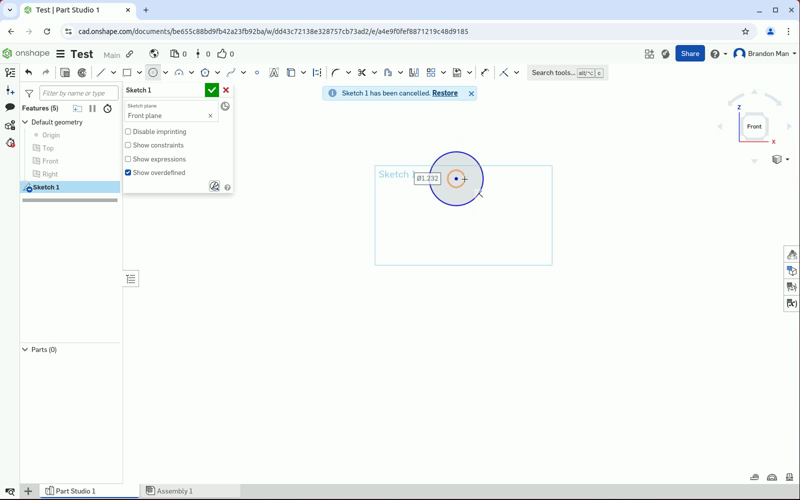
scroll(-6)
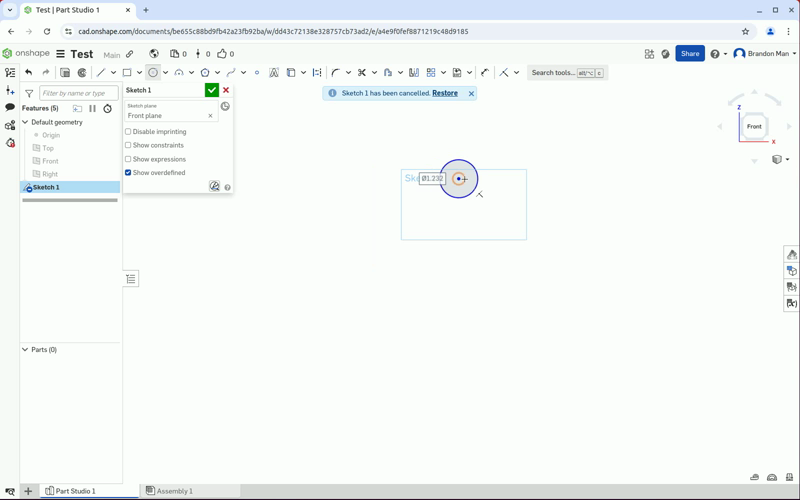
scroll(-6)
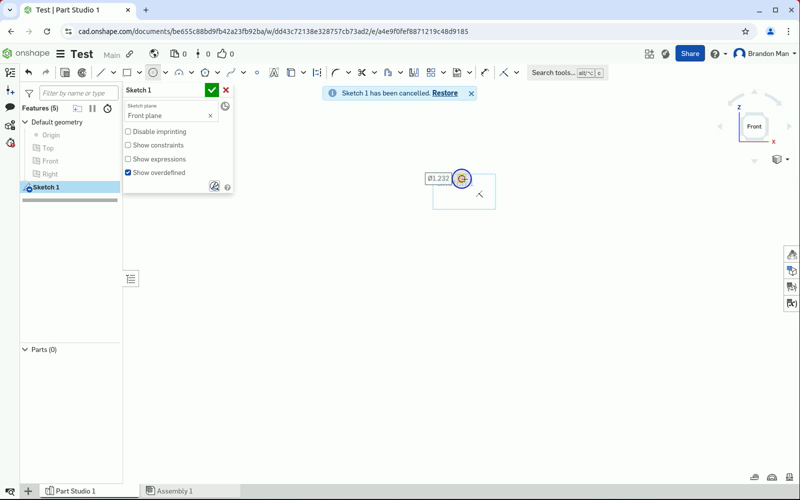
key(esc)
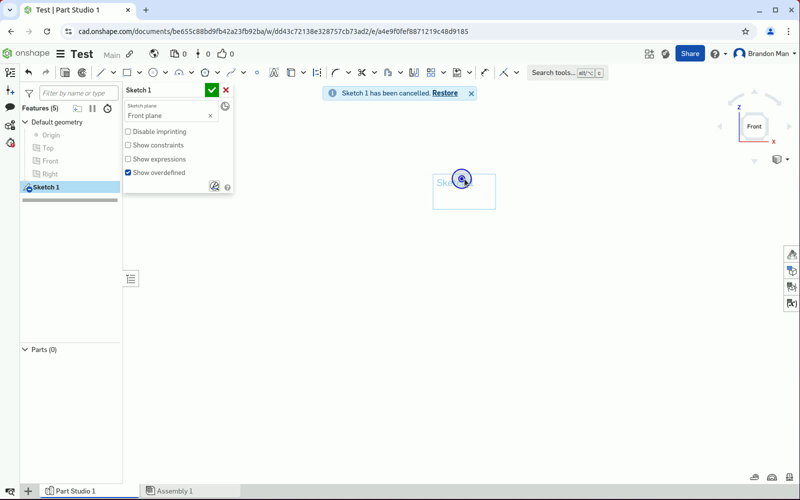
mouse_move(465, 179)
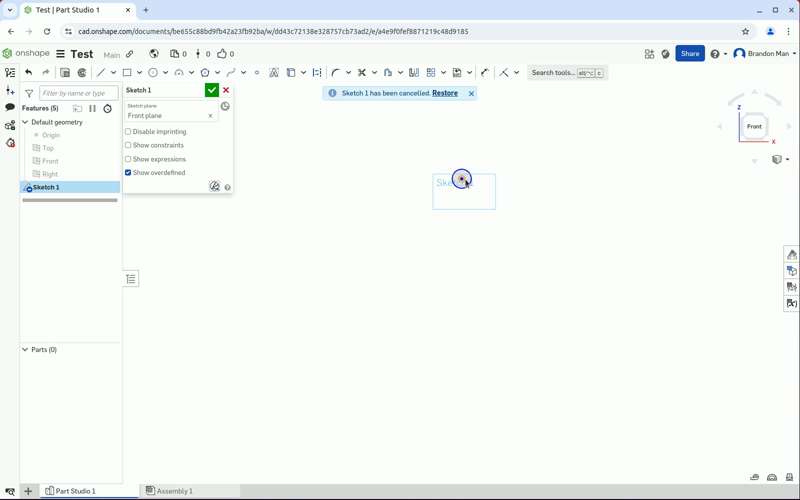
scroll(6)
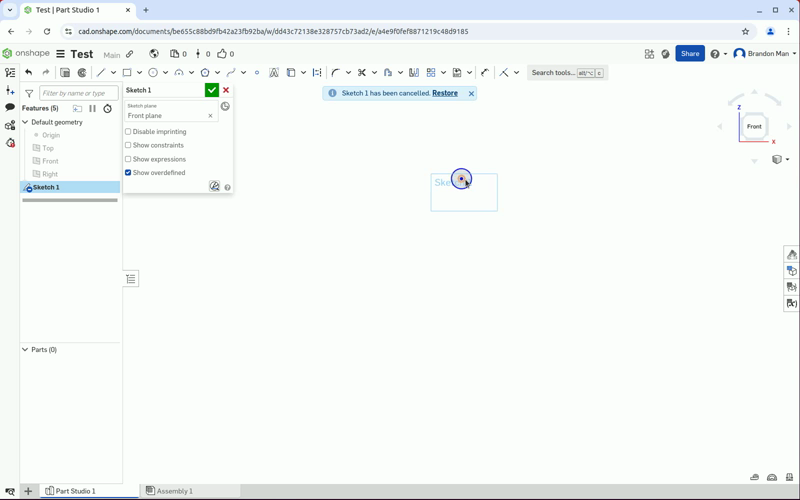
scroll(6)
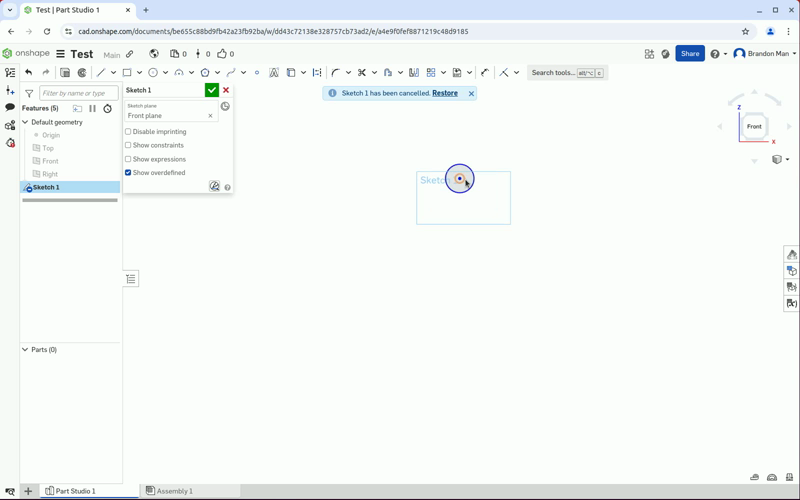
scroll(6)
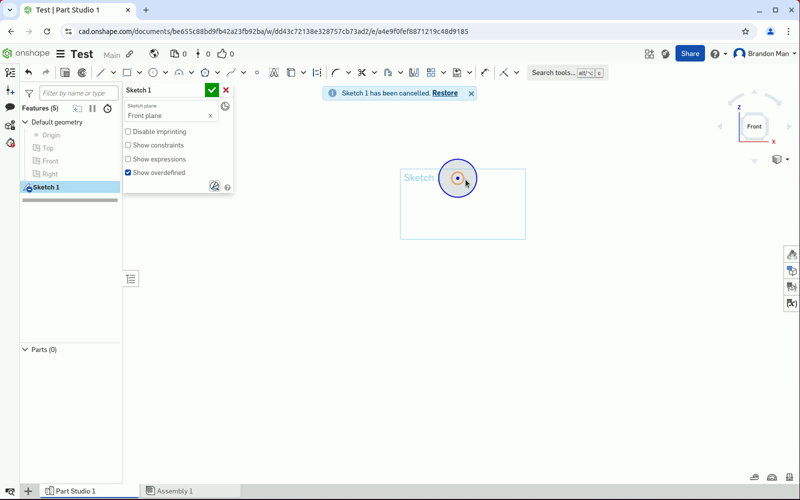
scroll(6)
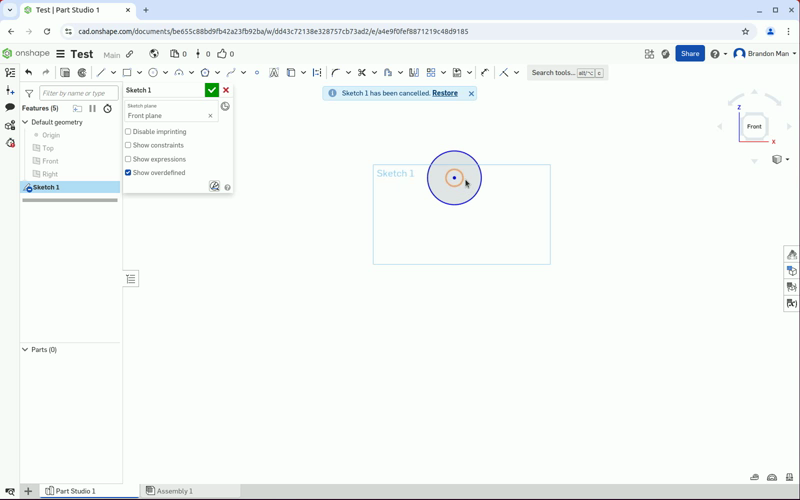
scroll(6)
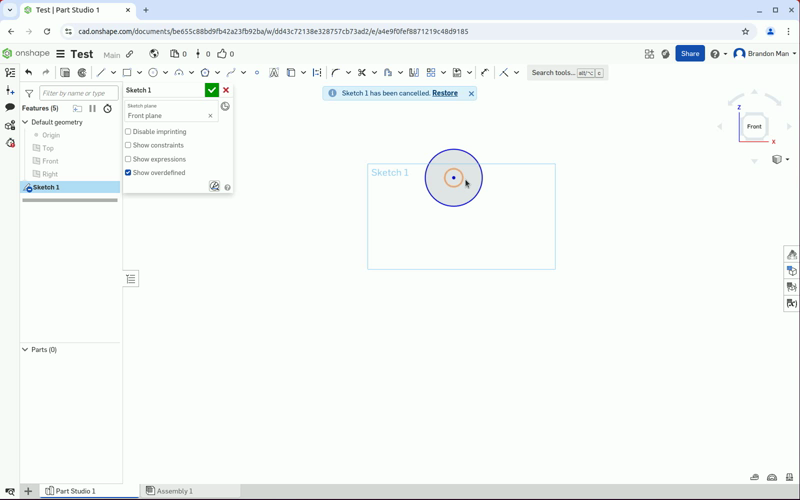
scroll(6)
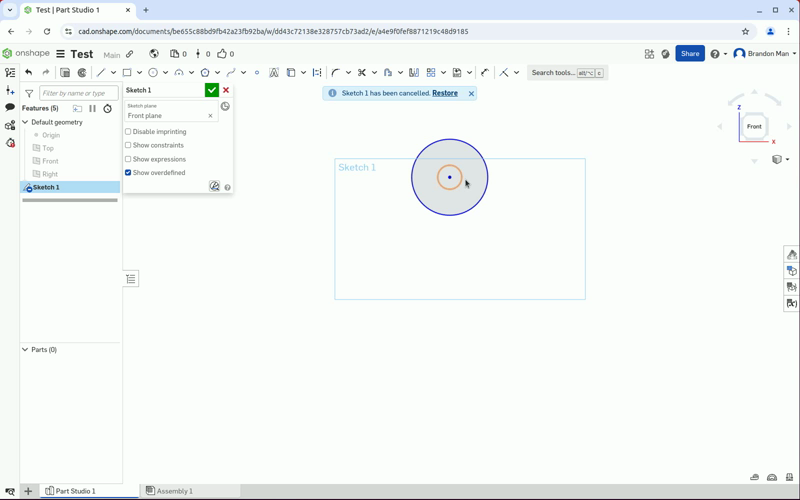
scroll(6)
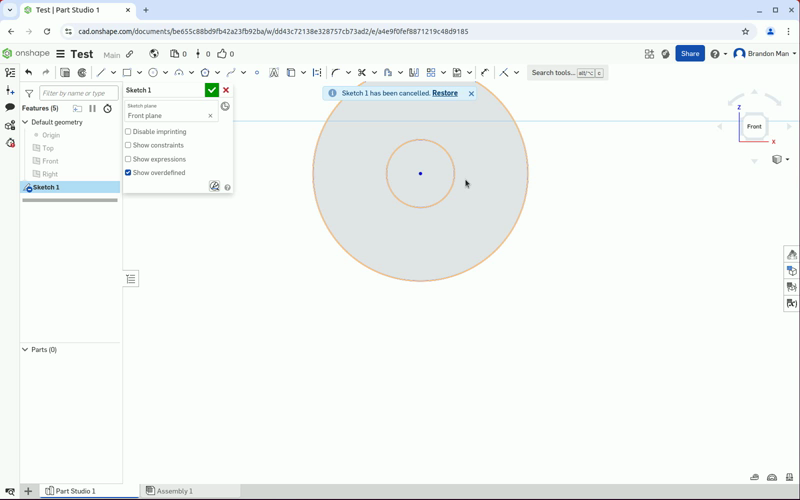
click(465, 179)
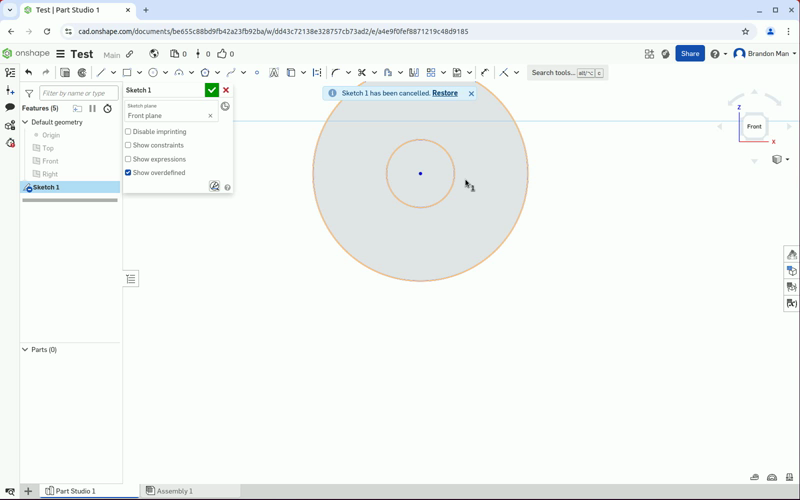
scroll(-6)
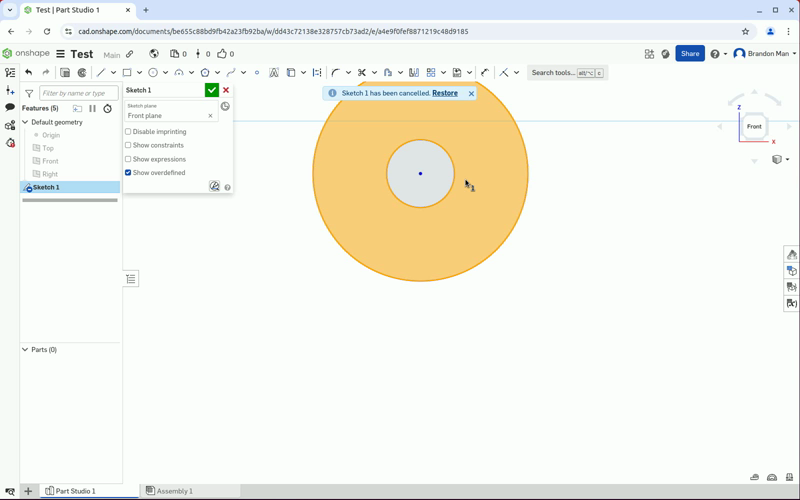
scroll(-6)
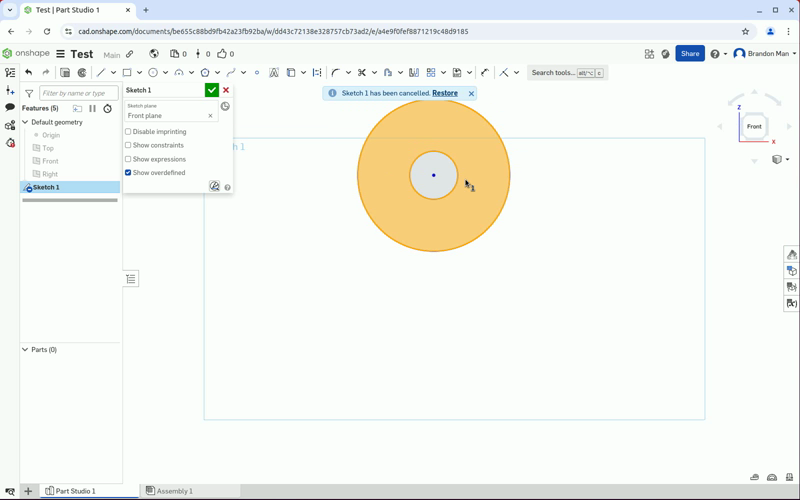
scroll(-6)
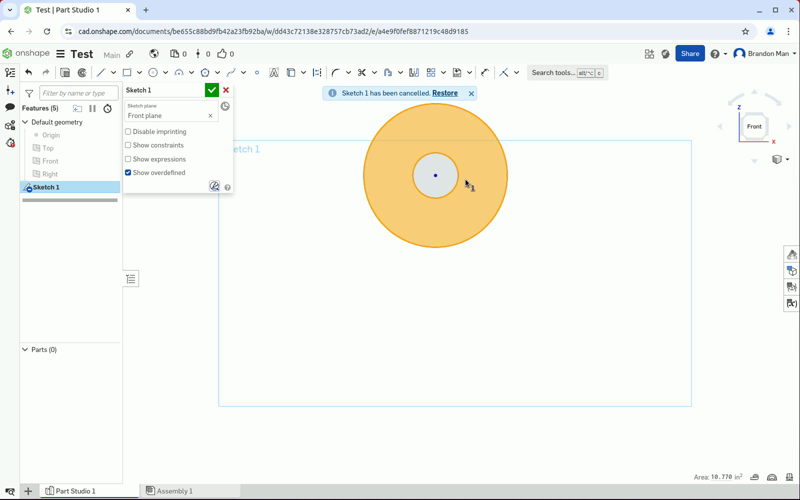
scroll(-6)
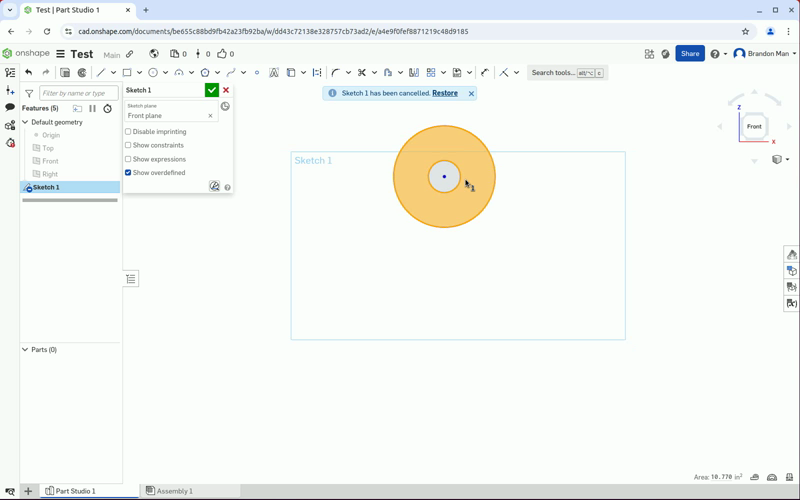
scroll(-6)
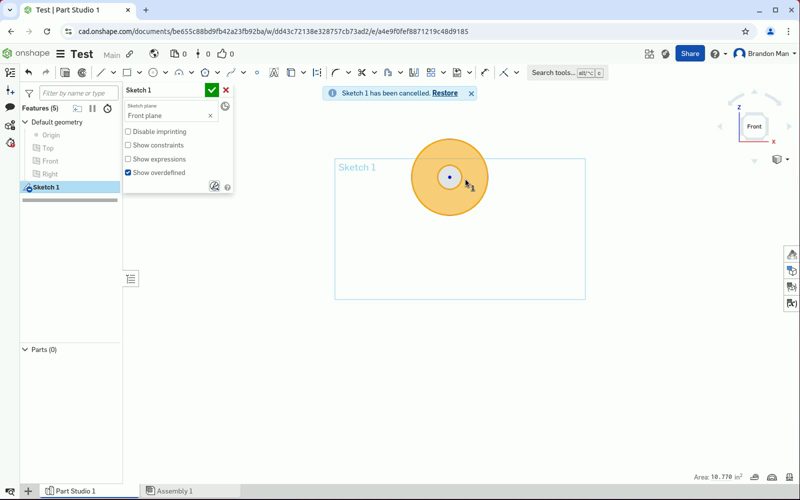
scroll(-6)
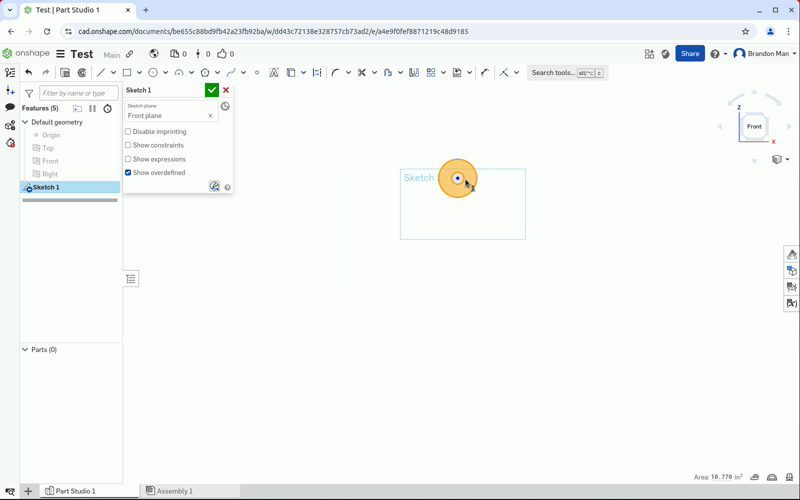
scroll(-6)
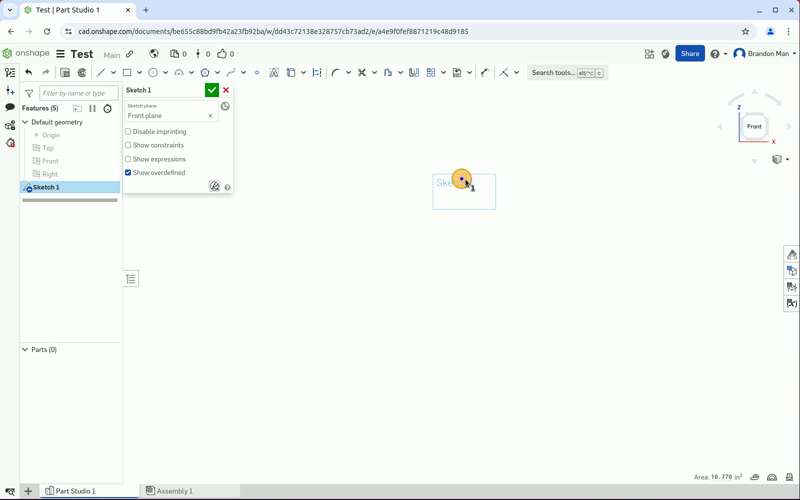
mouse_move(73, 352)
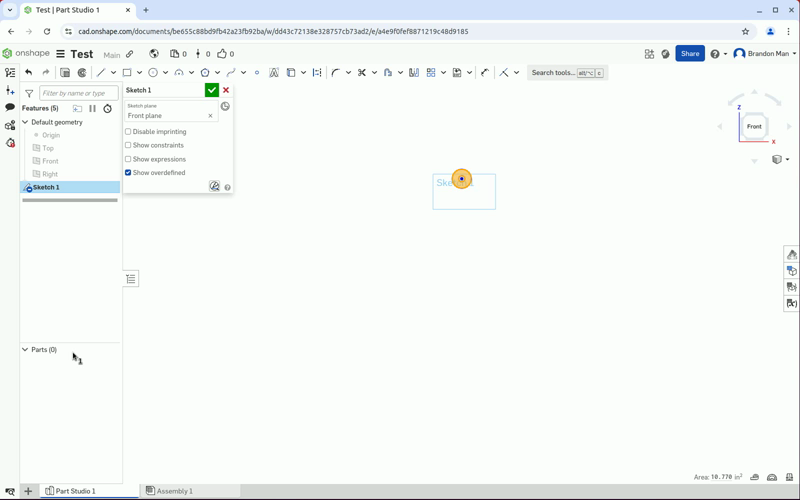
key(shift+y)
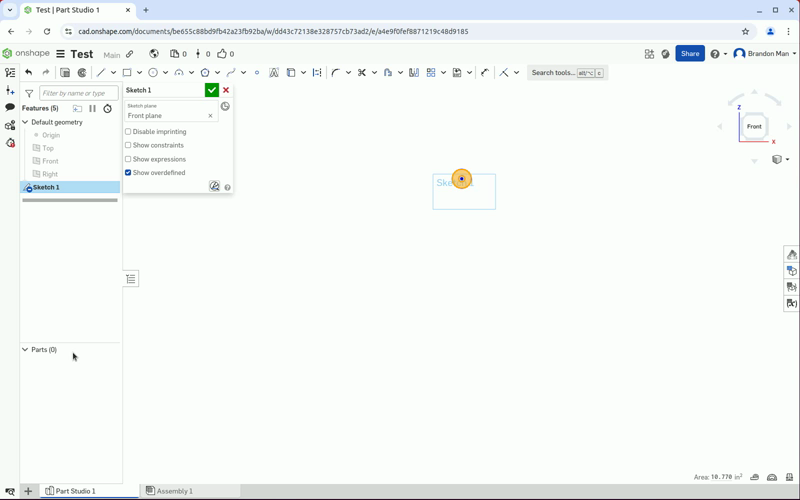
key(shift+e)
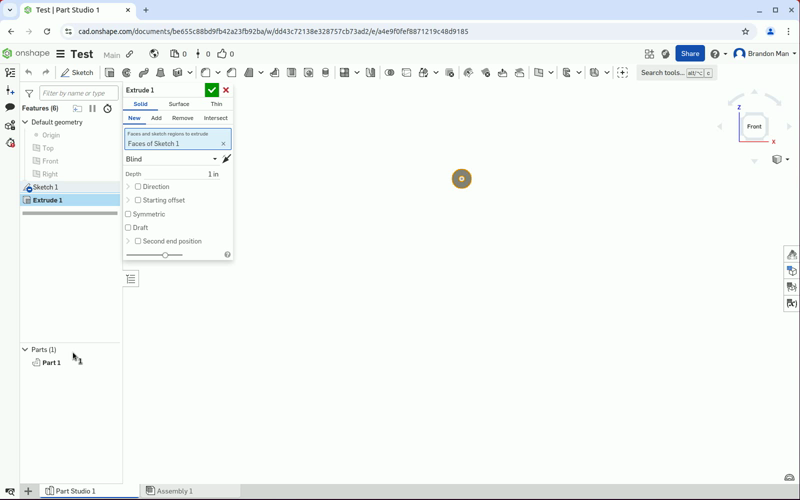
mouse_move(143, 106)
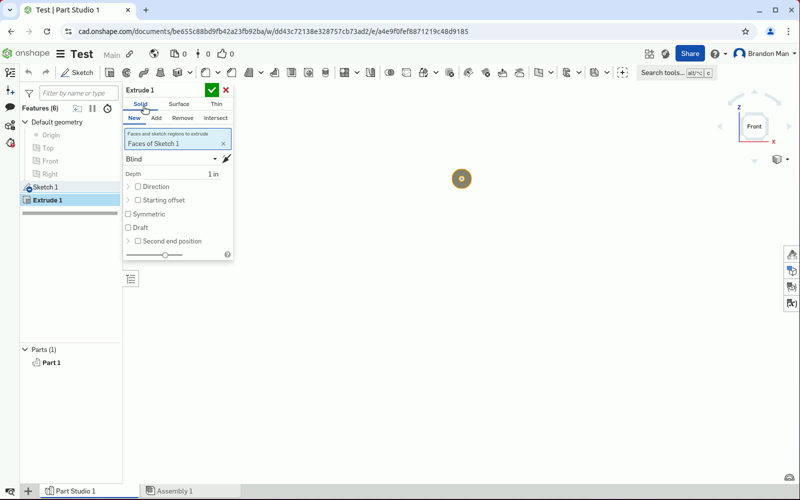
click(143, 106)
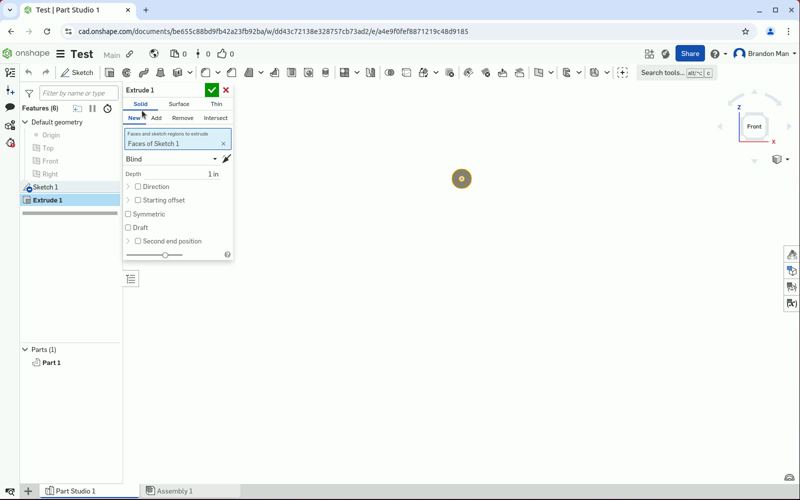
mouse_move(137, 120)
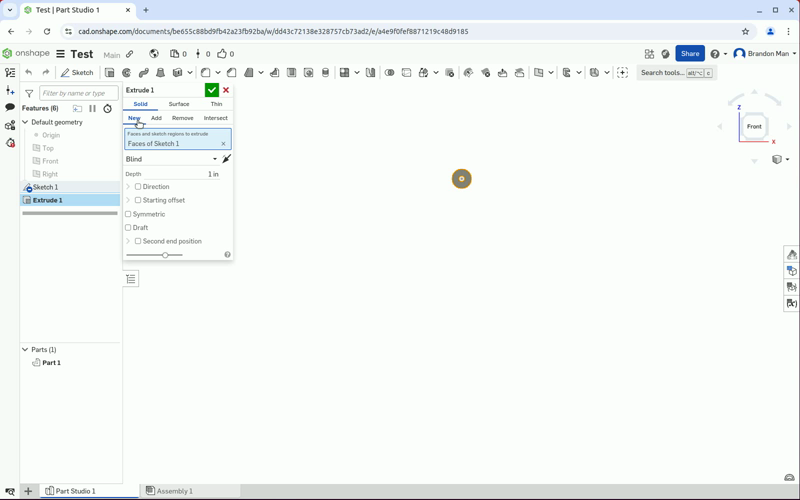
click(137, 120)
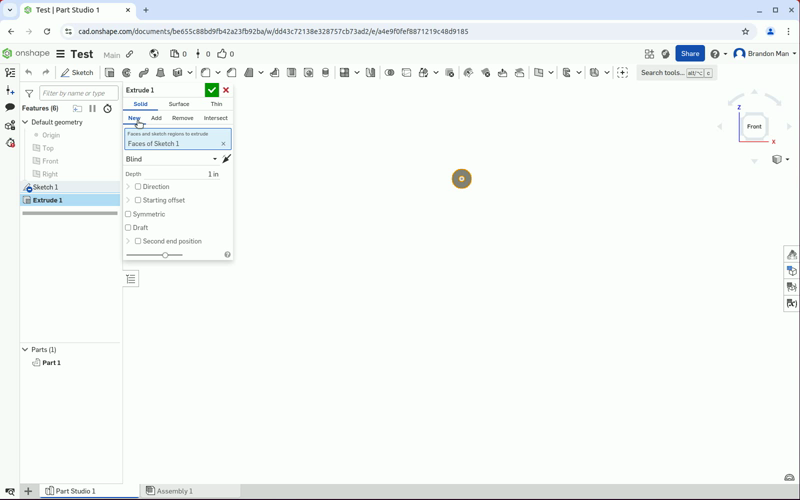
key(tab, 4)
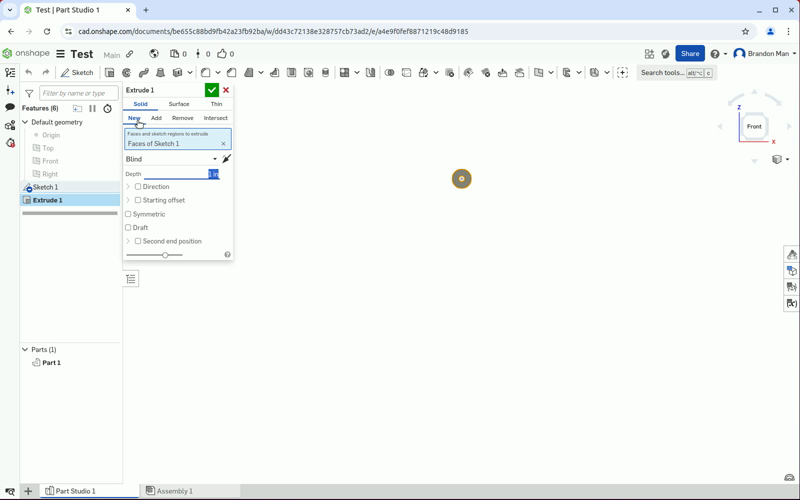
text(0.481)
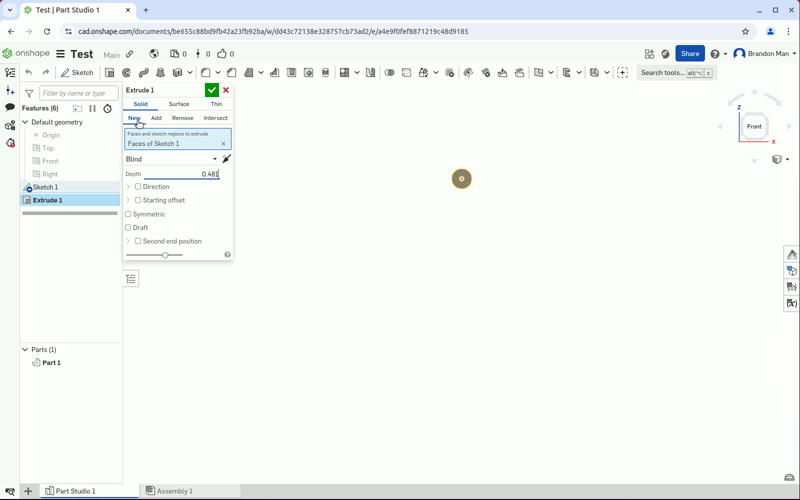
key(enter)
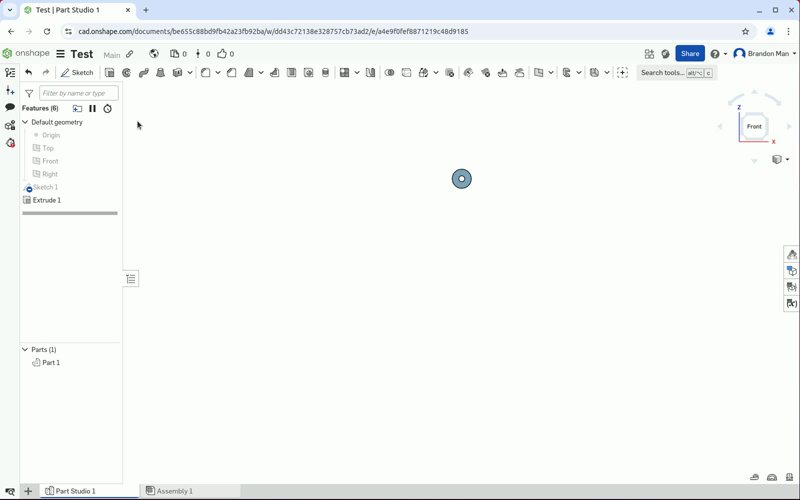
key(shift+h)
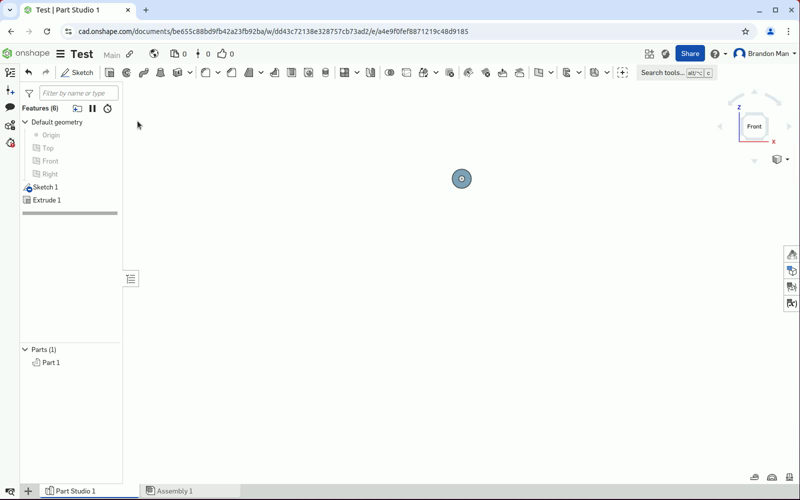
key(shift+h)
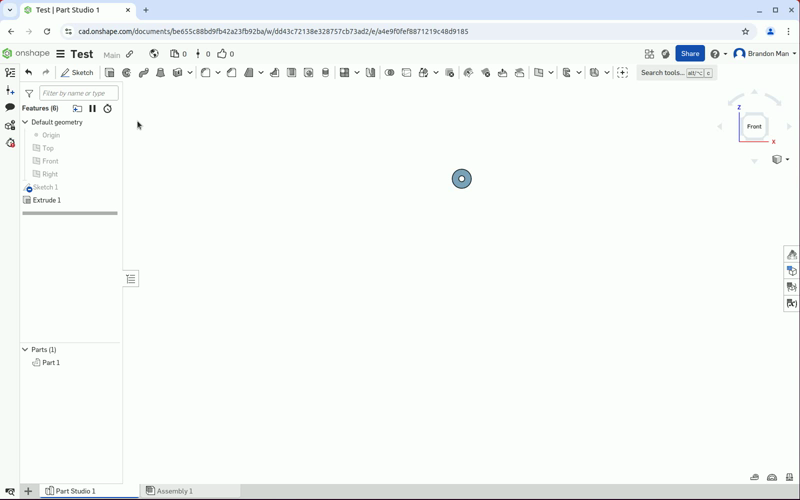
mouse_move(73, 189)
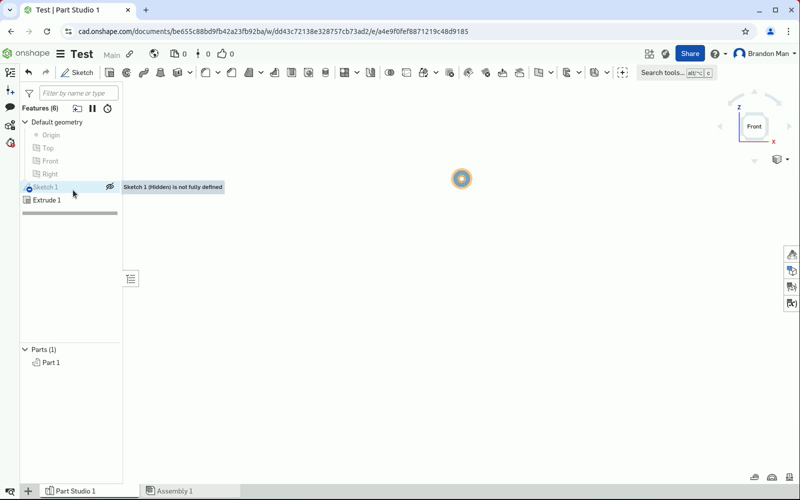
click(73, 189)
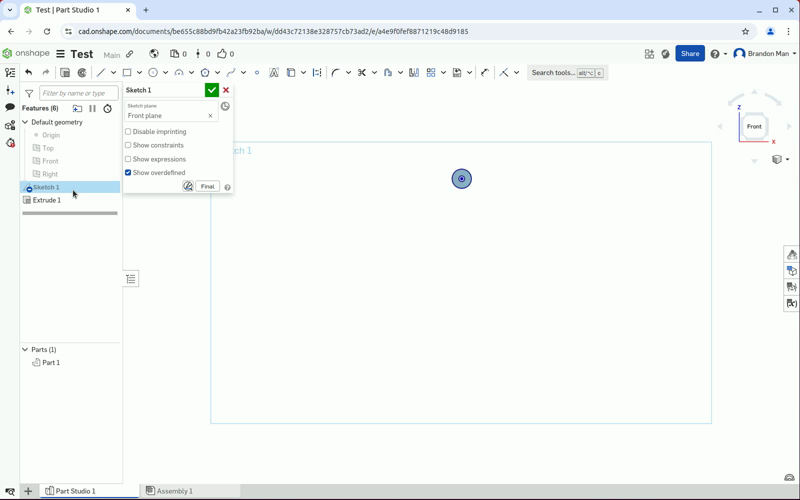
mouse_move(229, 92)
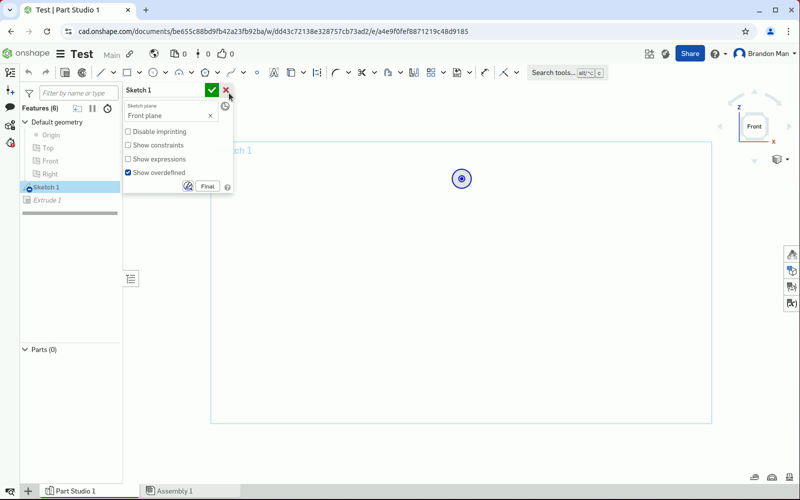
click(229, 92)
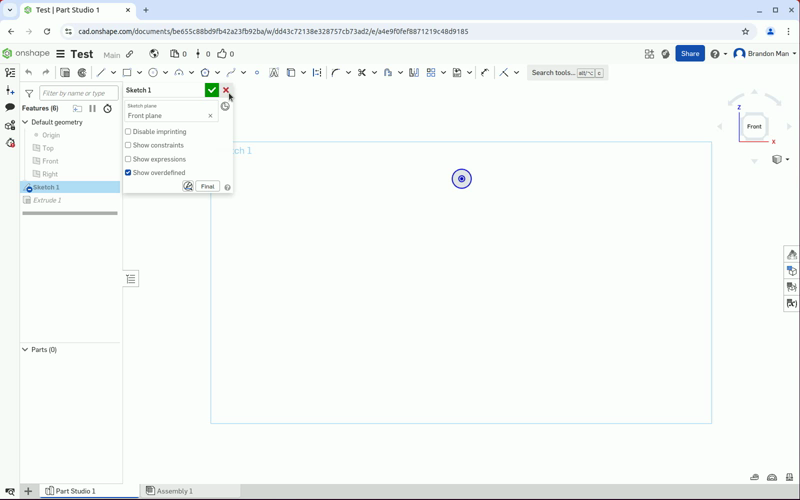
key(shift+s)
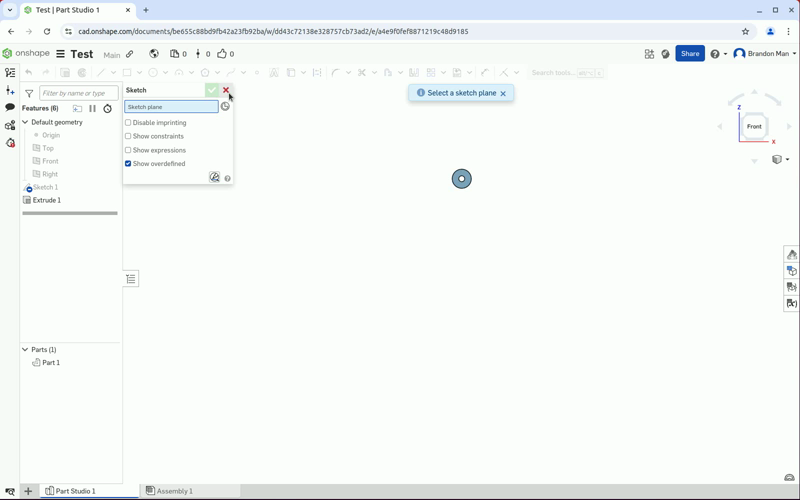
mouse_move(73, 163)
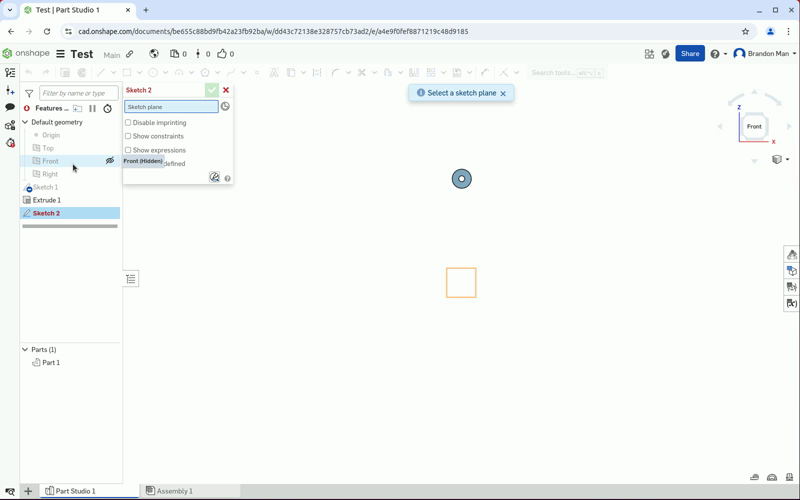
click(73, 163)
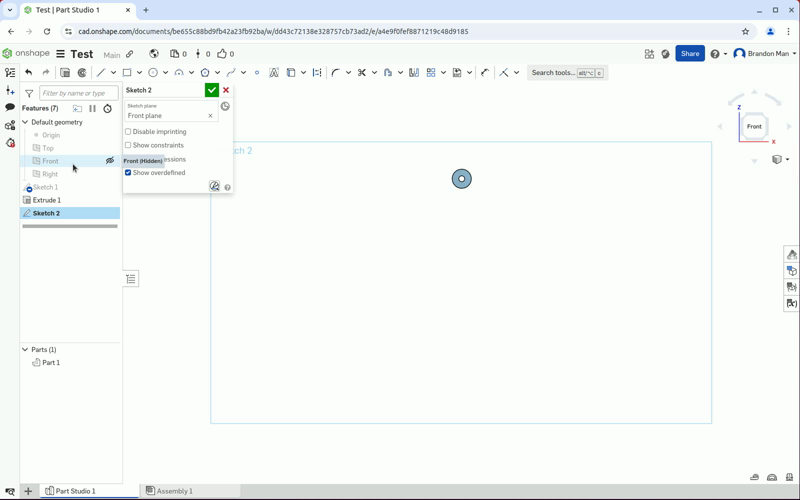
mouse_move(73, 352)
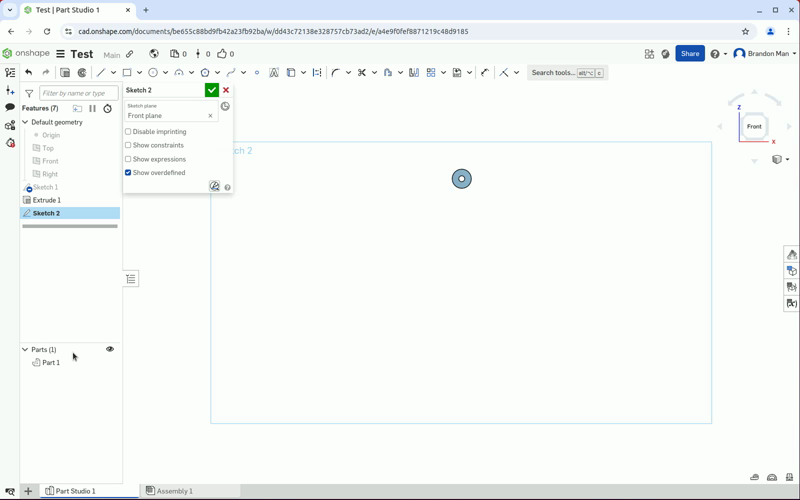
key(y)
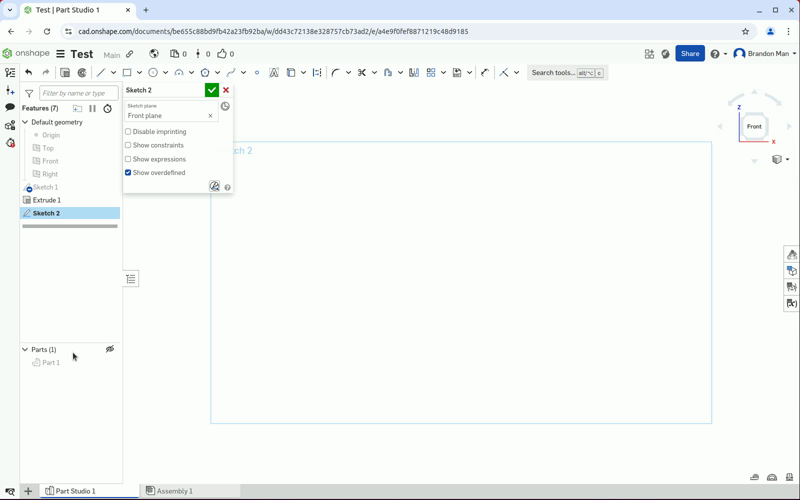
key(c)
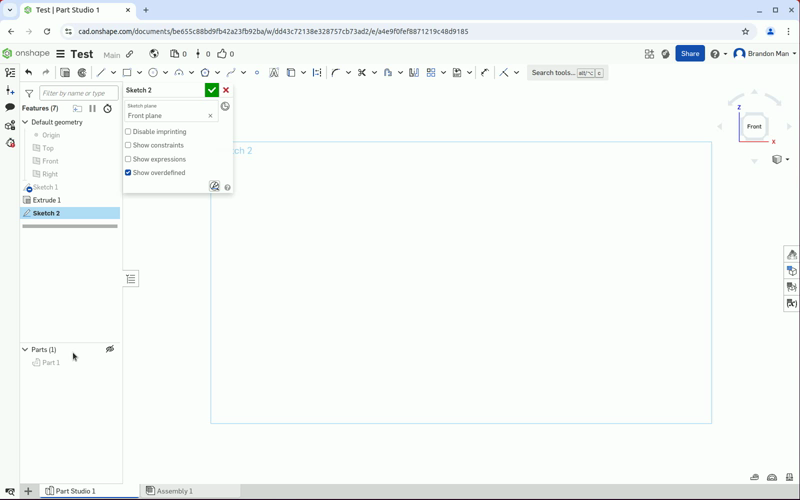
key_down(shift)
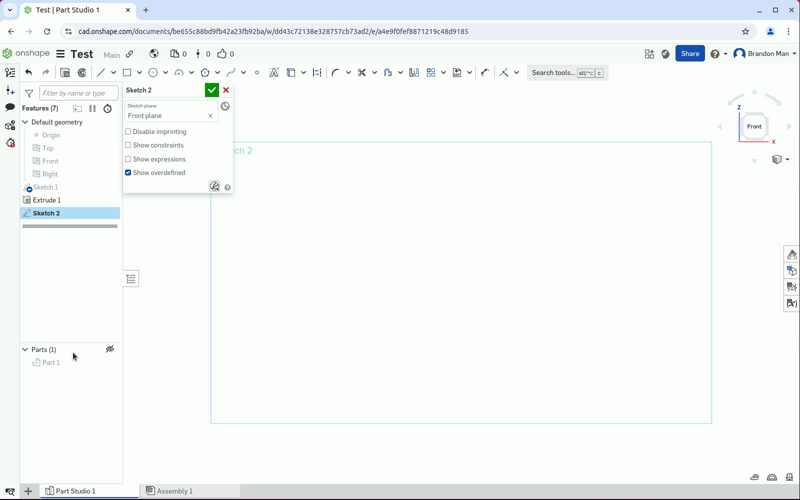
mouse_move(461, 282)
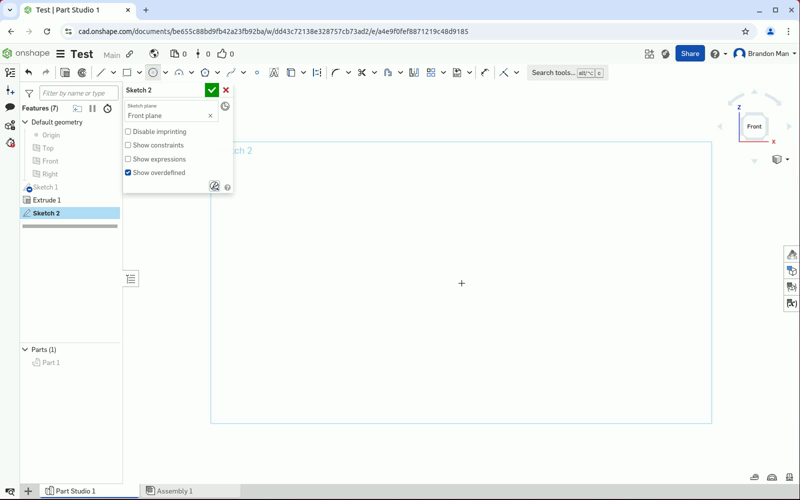
click(461, 282)
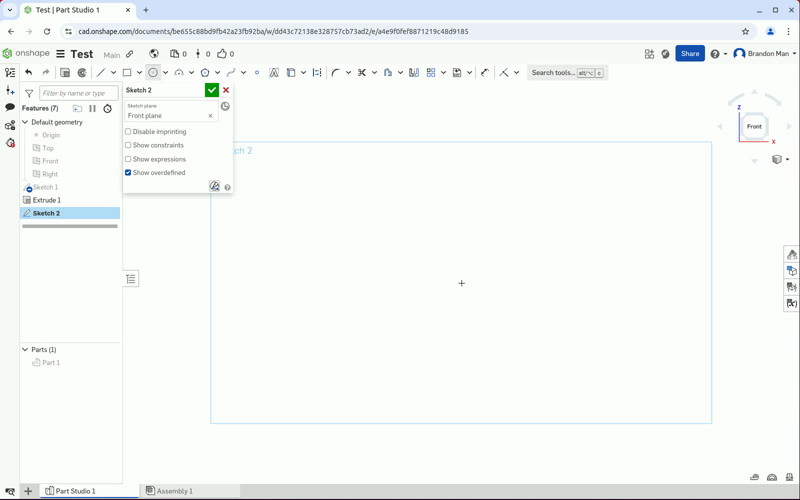
key_up(shift)
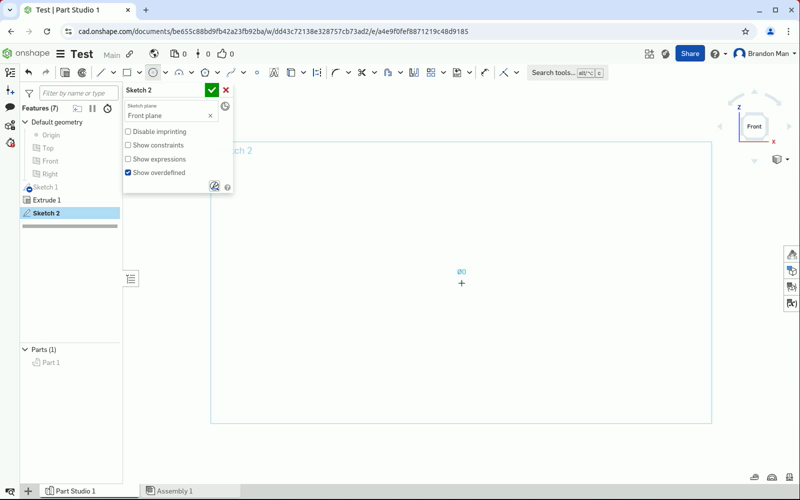
mouse_move(471, 282)
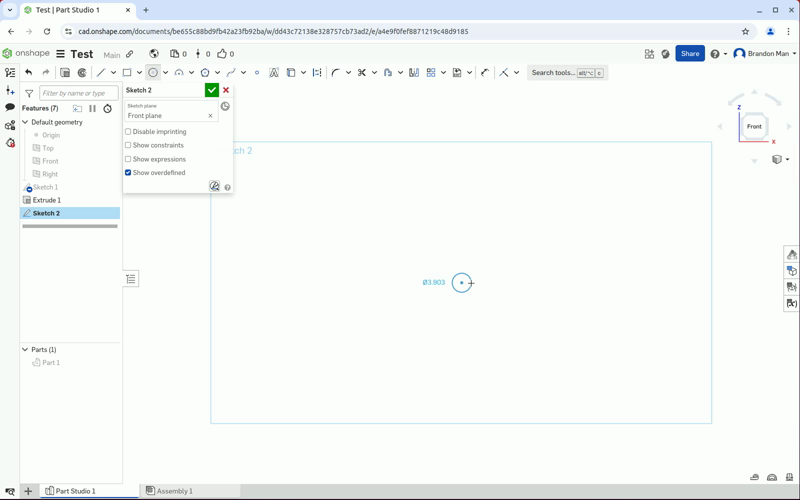
click(471, 282)
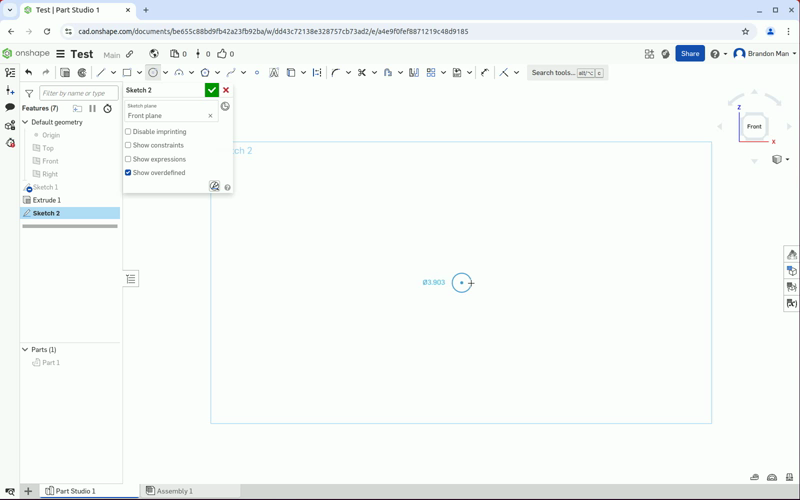
key(esc)
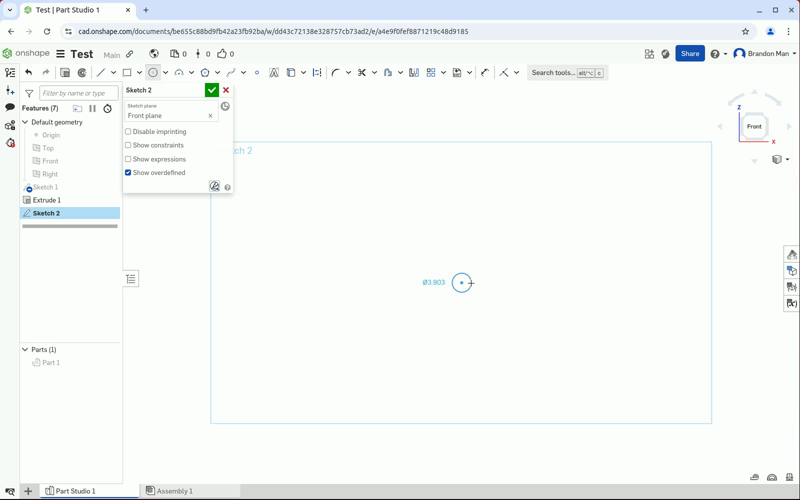
key(c)
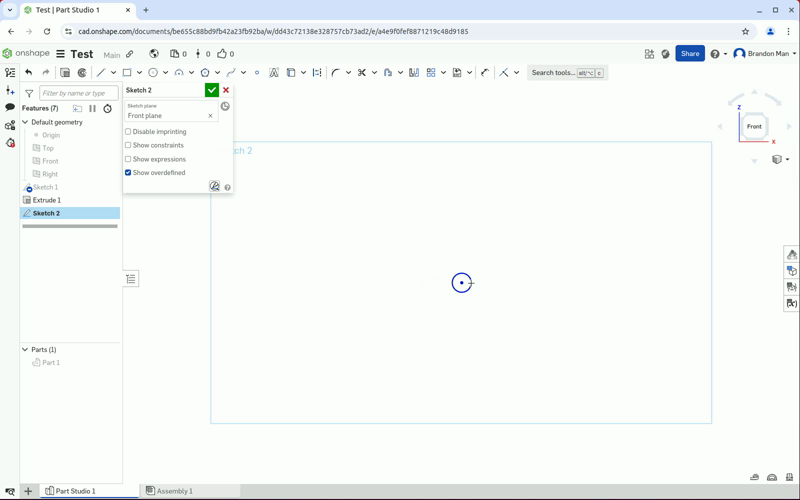
key_down(shift)
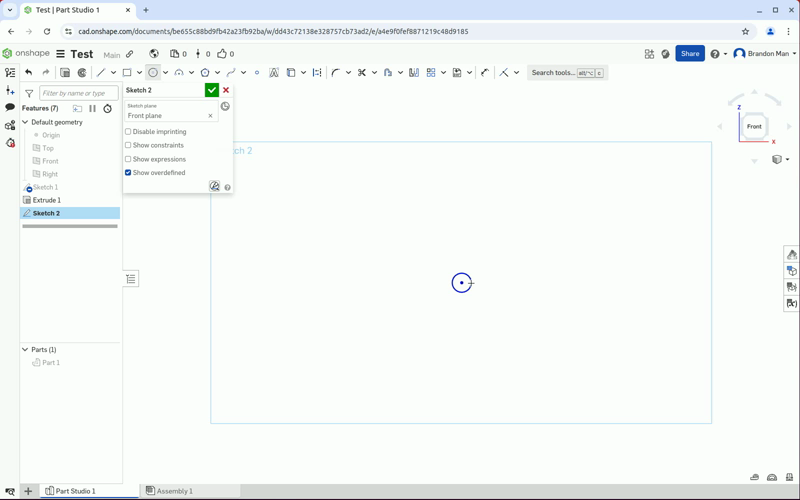
mouse_move(461, 282)
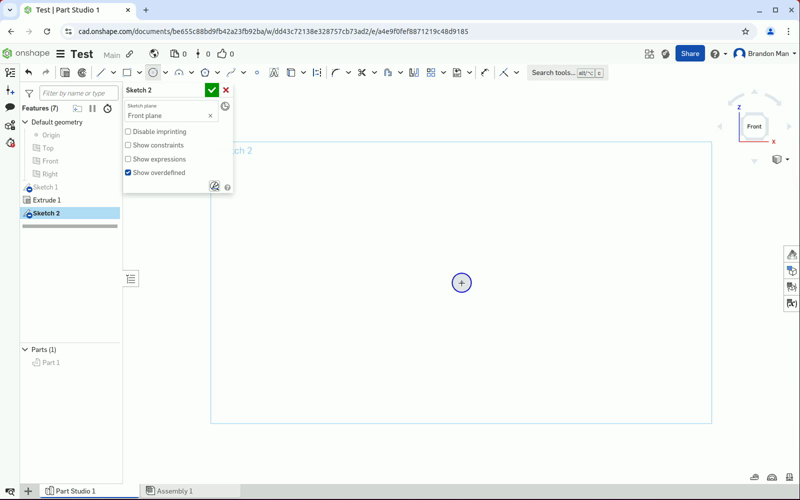
click(461, 282)
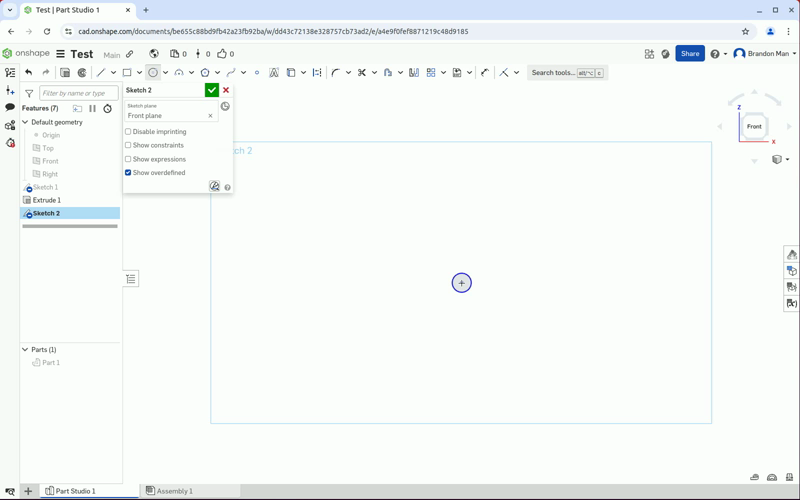
key_up(shift)
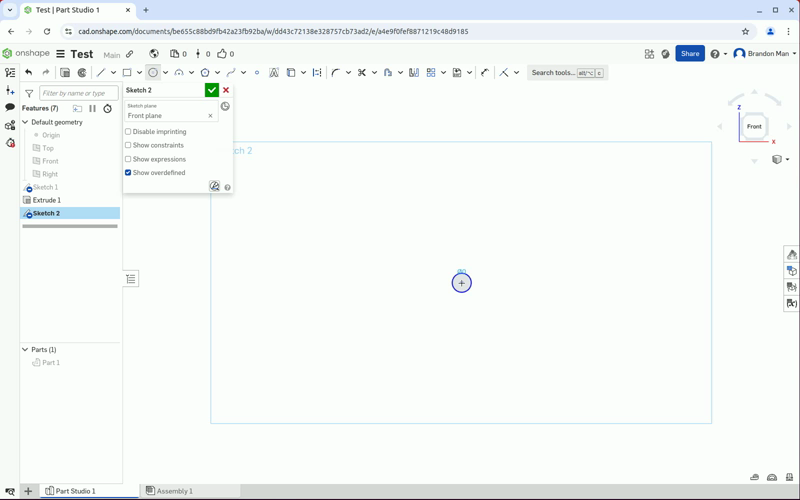
mouse_move(464, 282)
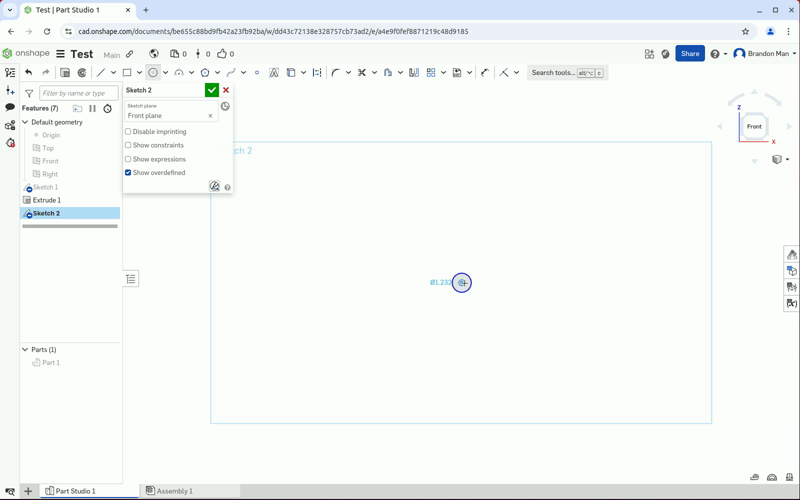
scroll(6)
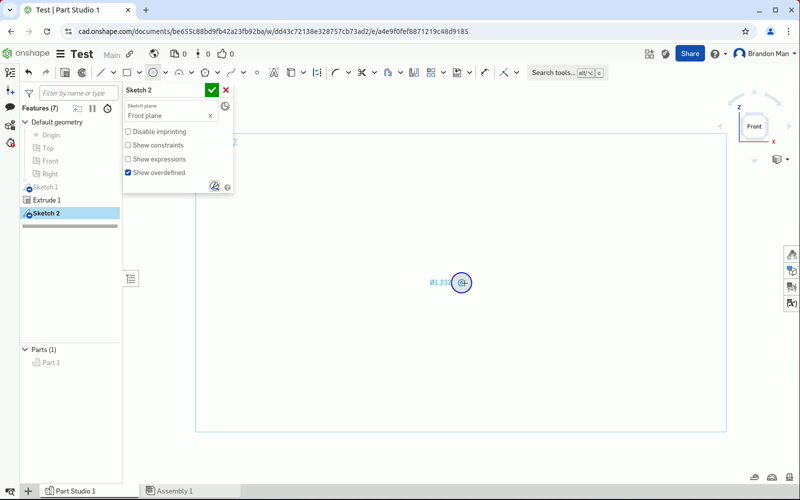
scroll(6)
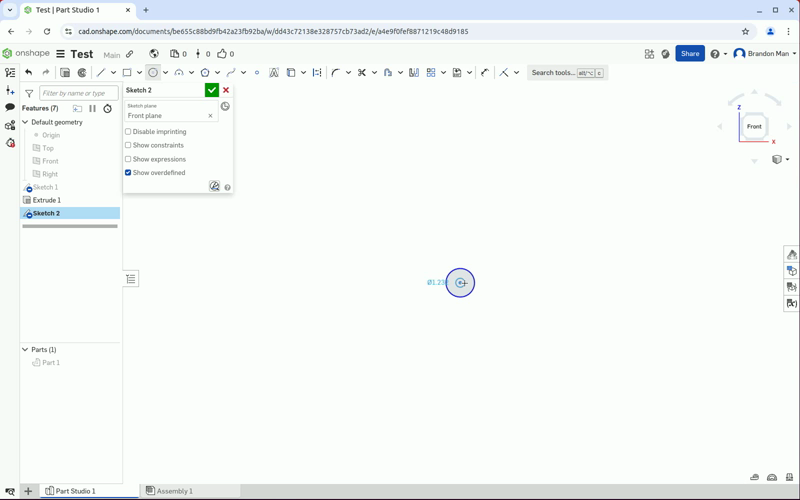
scroll(6)
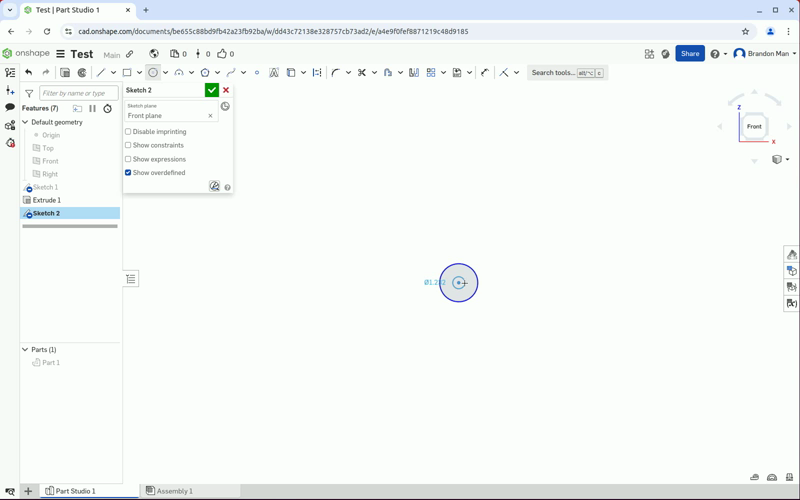
scroll(6)
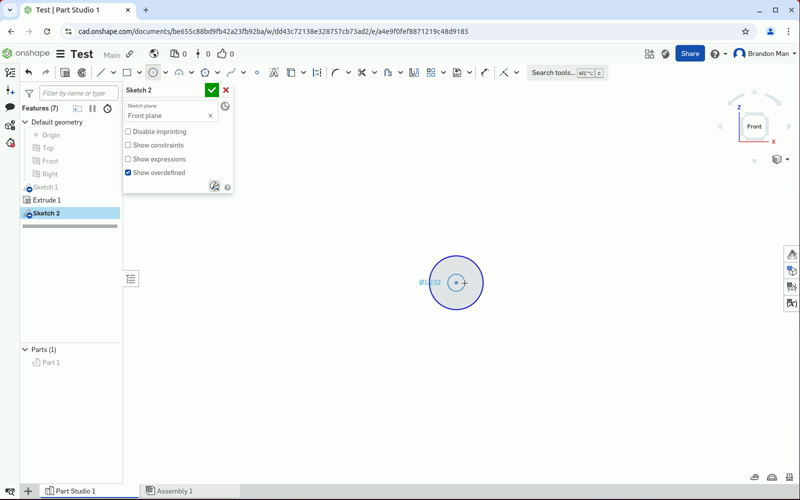
scroll(6)
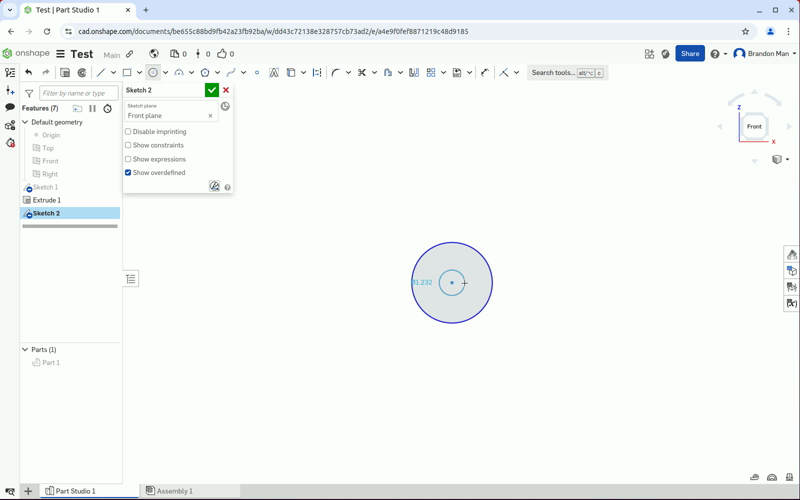
scroll(6)
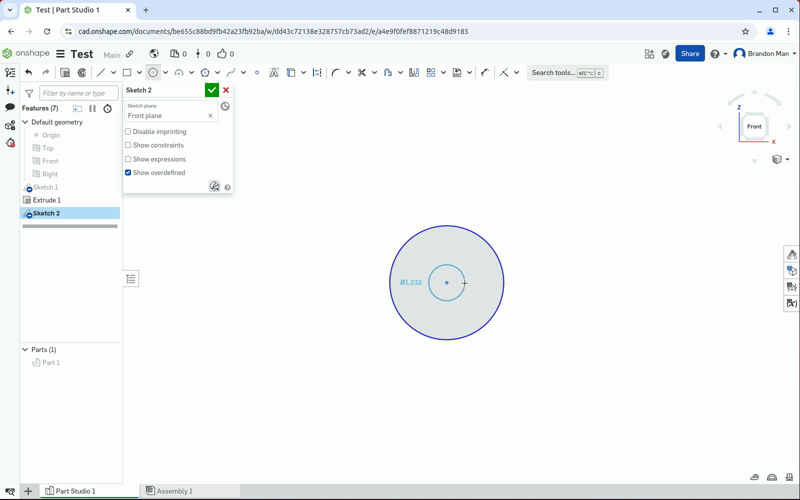
scroll(6)
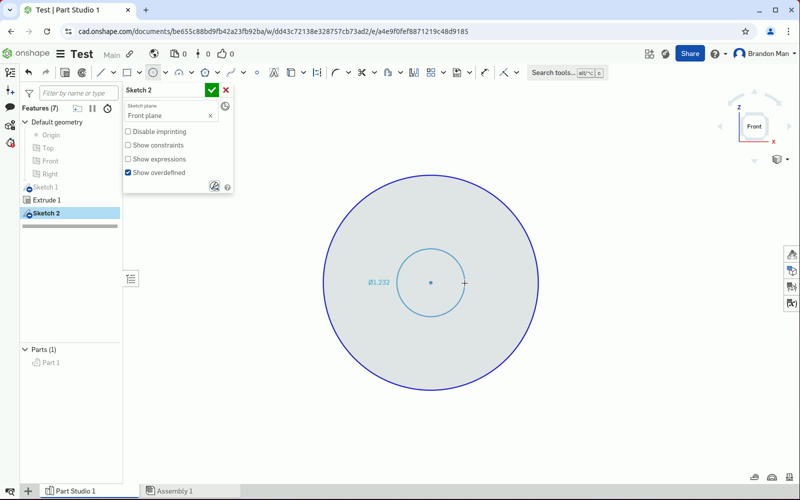
click(464, 282)
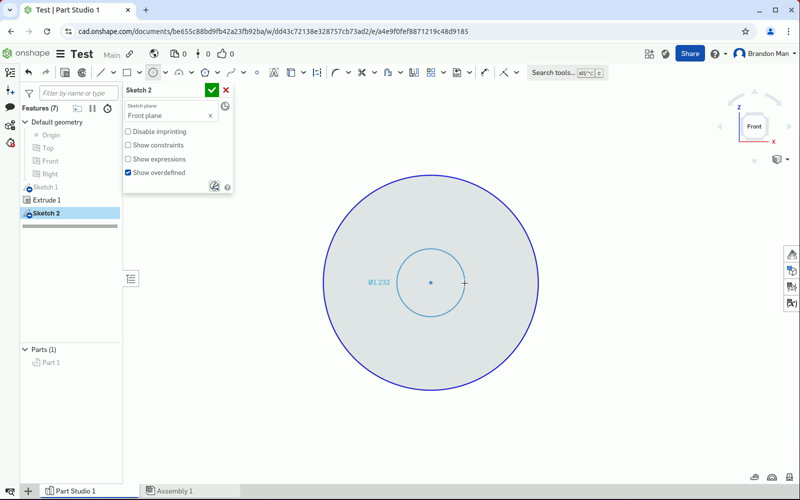
scroll(-6)
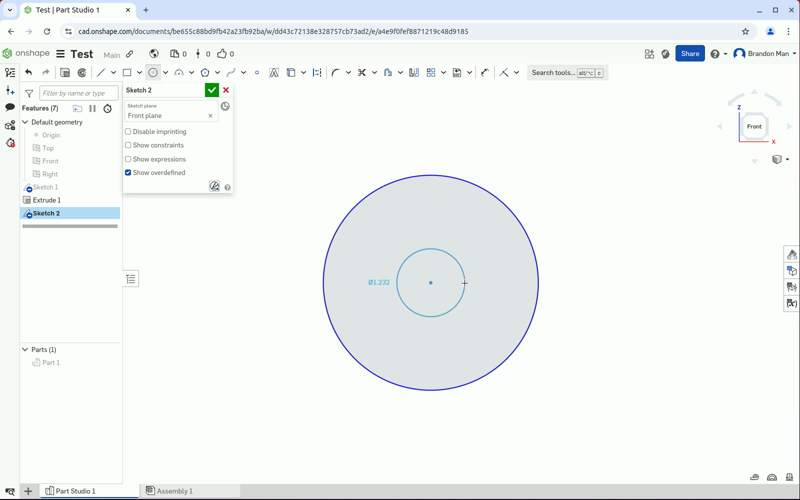
scroll(-6)
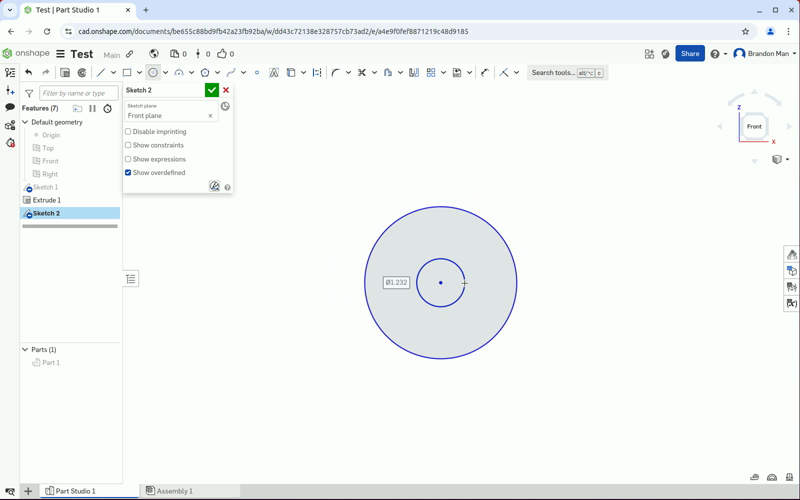
scroll(-6)
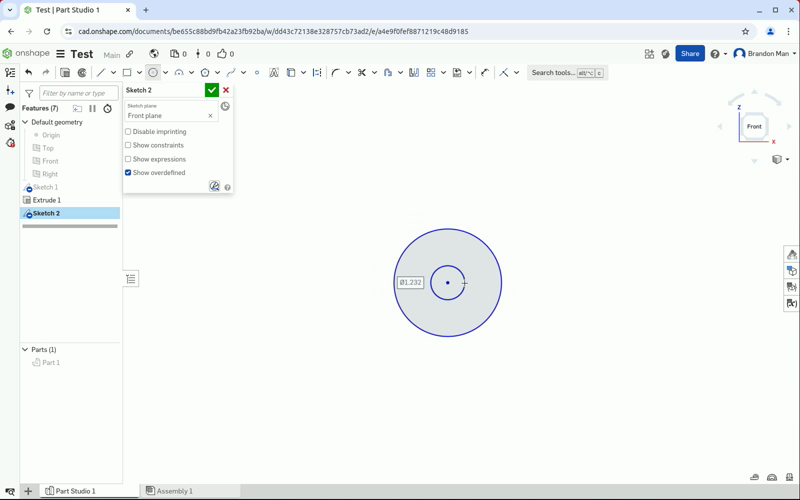
scroll(-6)
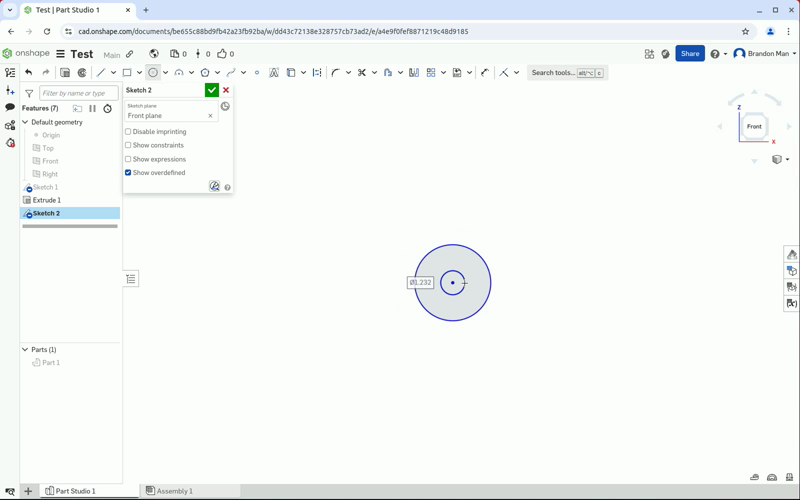
scroll(-6)
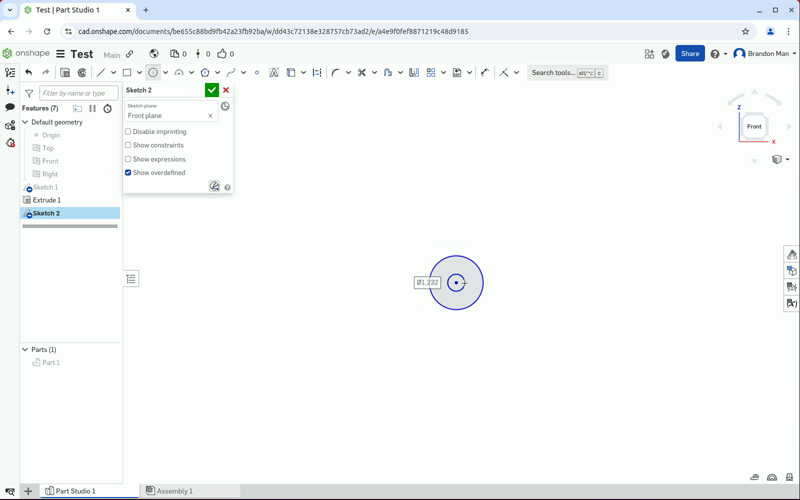
scroll(-6)
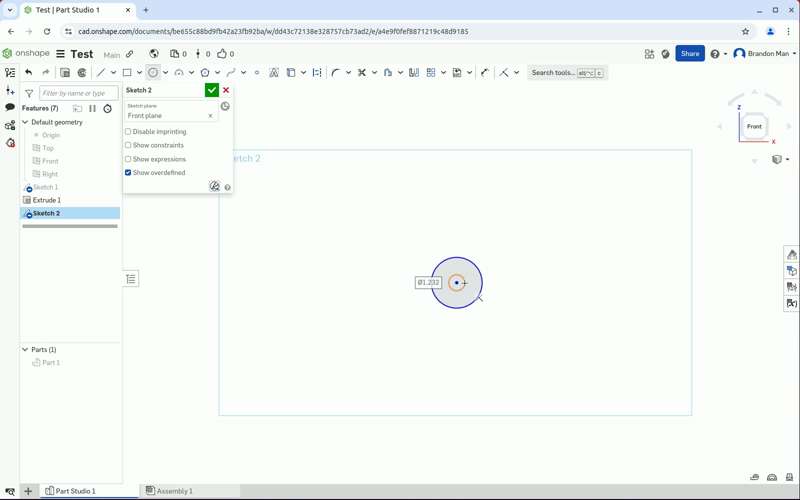
scroll(-6)
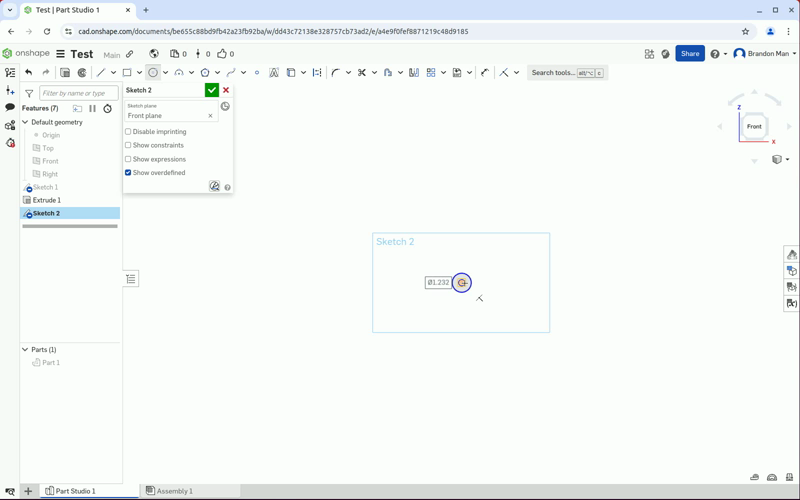
key(esc)
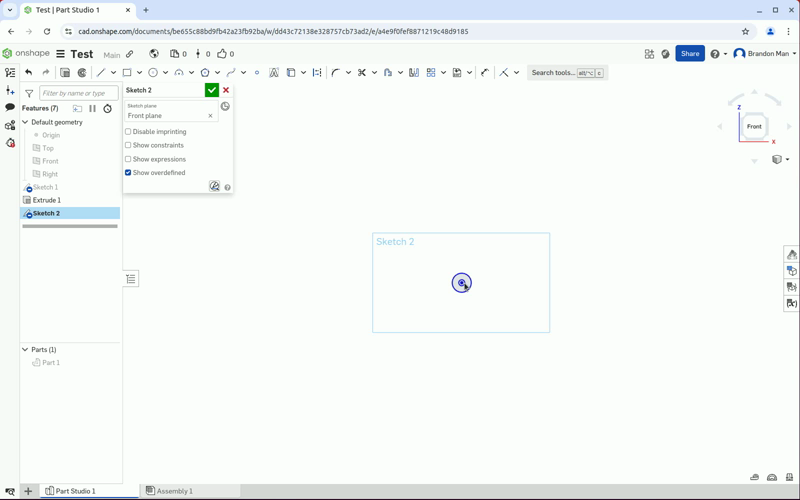
mouse_move(456, 281)
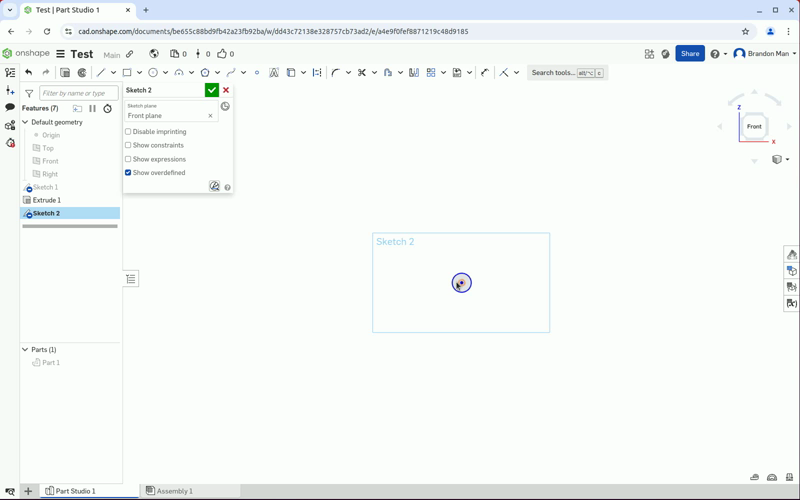
scroll(6)
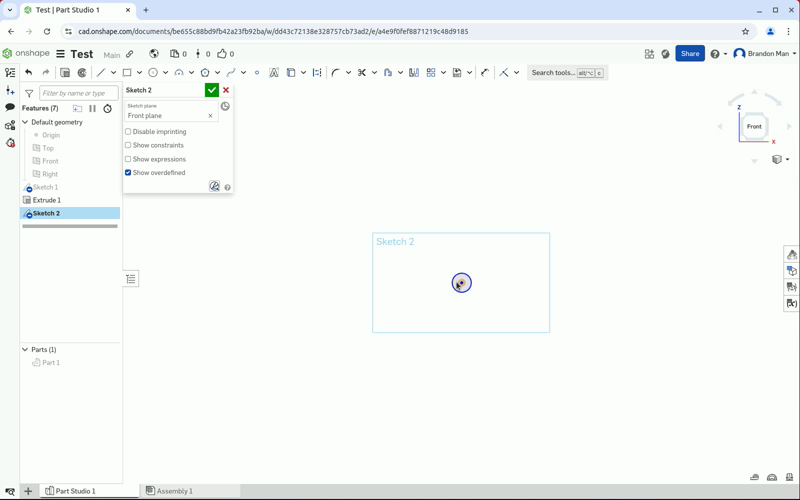
scroll(6)
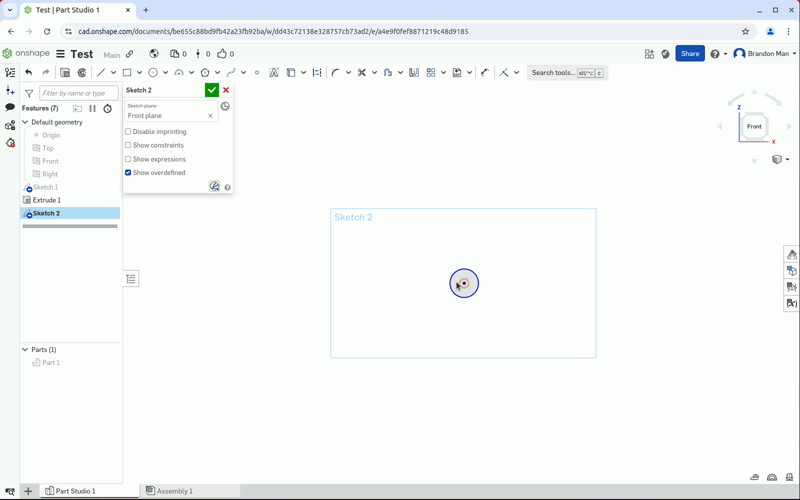
scroll(6)
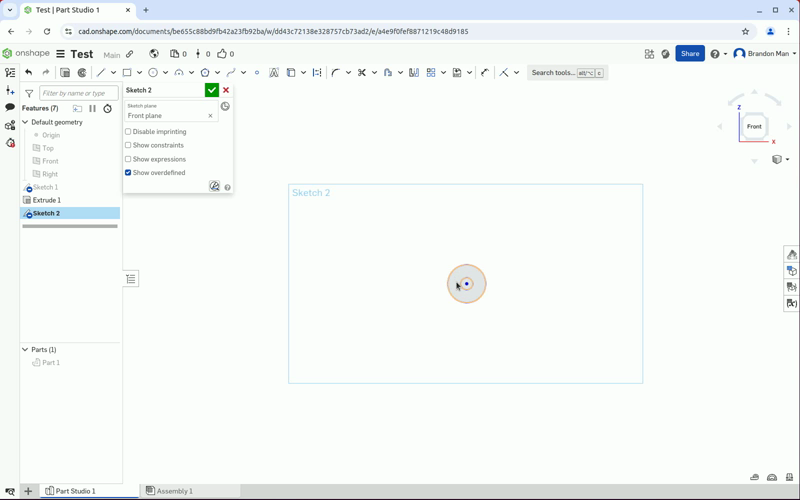
scroll(6)
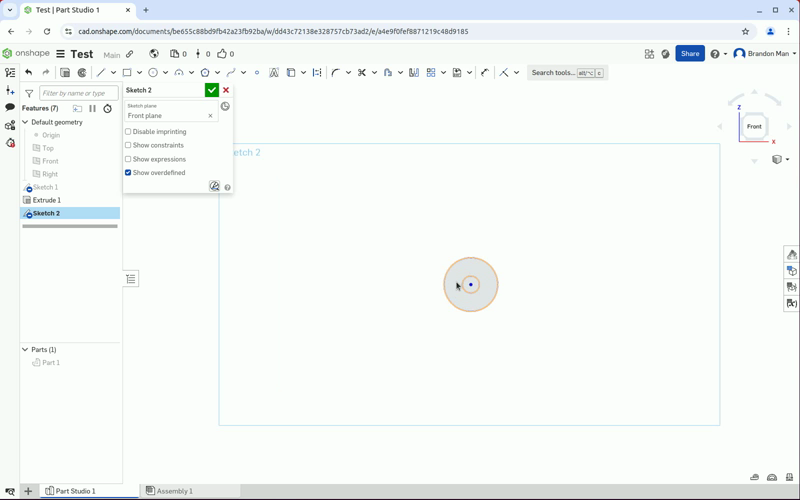
scroll(6)
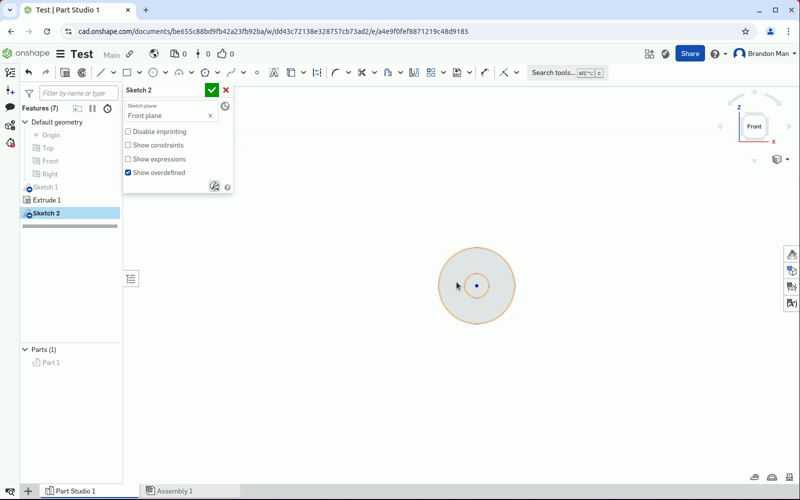
scroll(6)
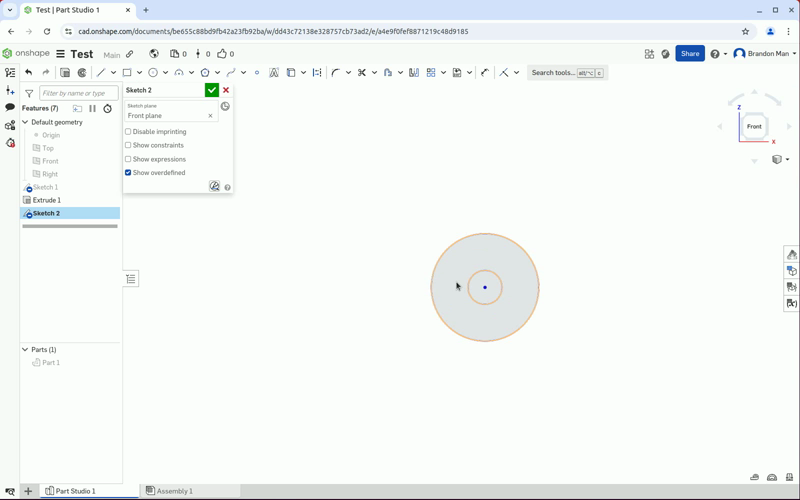
scroll(6)
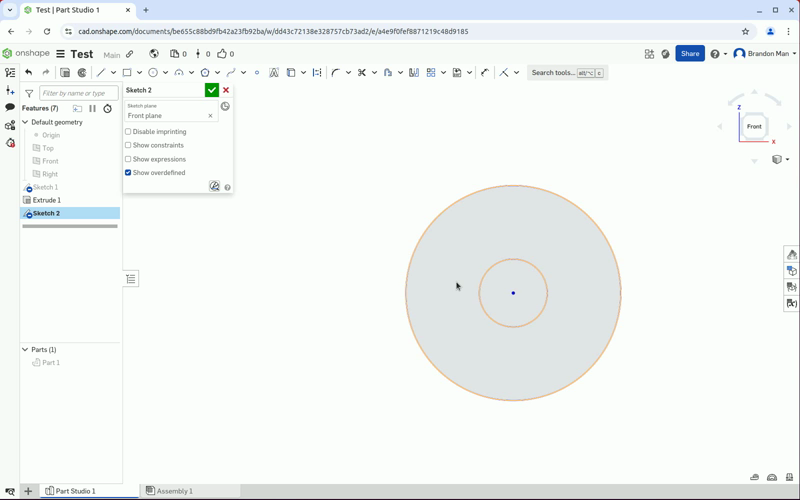
click(456, 281)
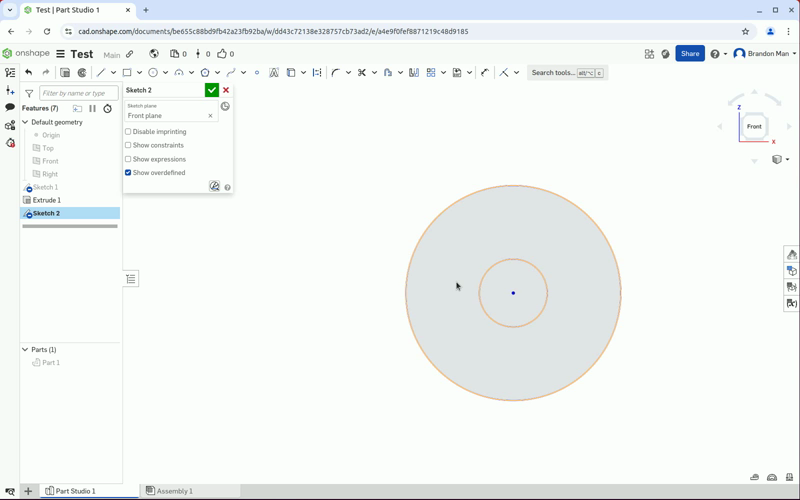
scroll(-6)
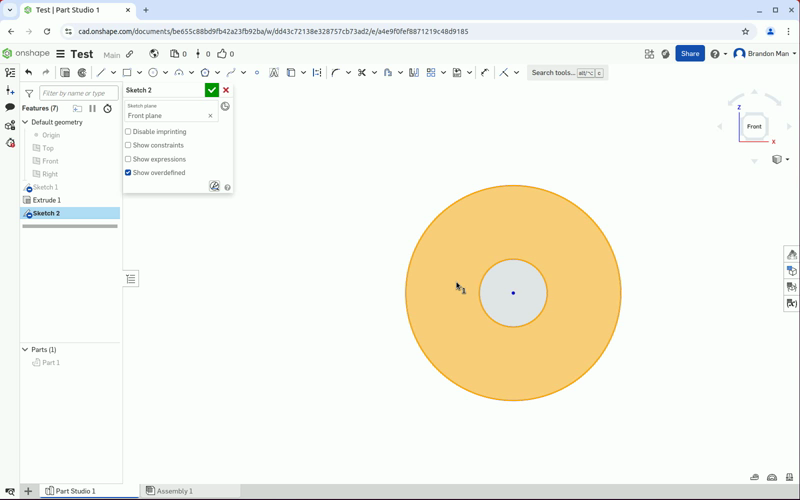
scroll(-6)
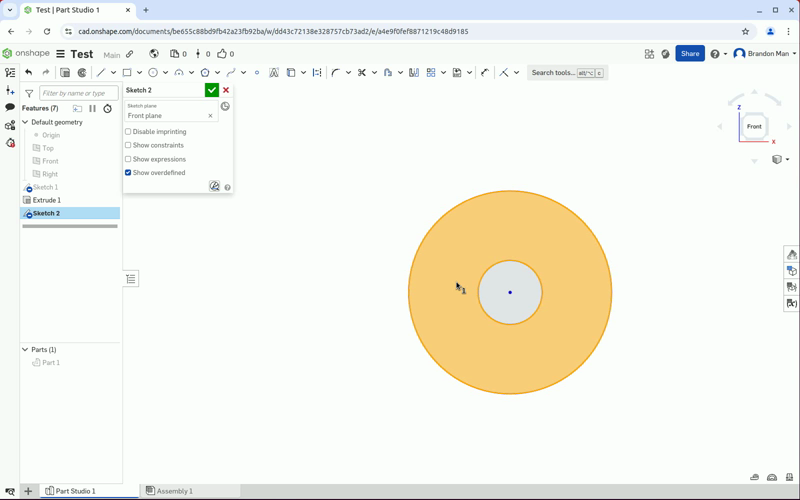
scroll(-6)
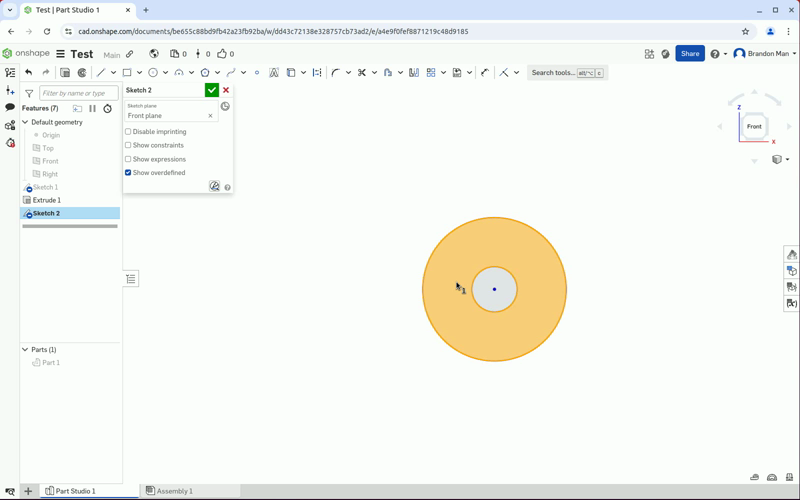
scroll(-6)
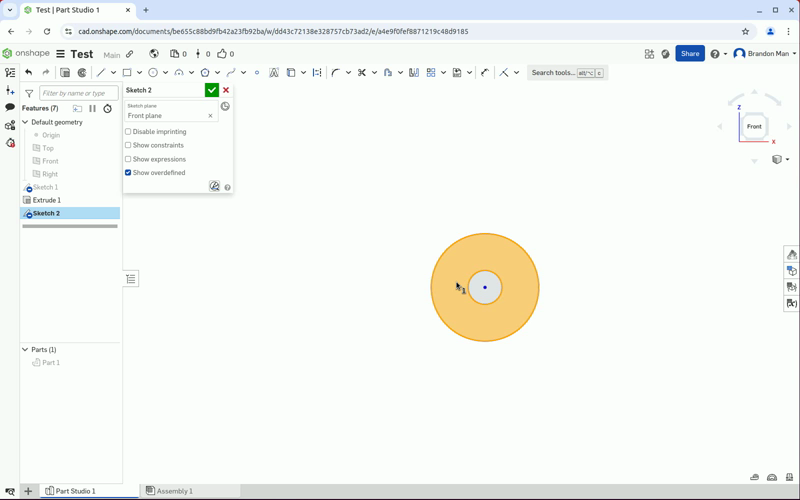
scroll(-6)
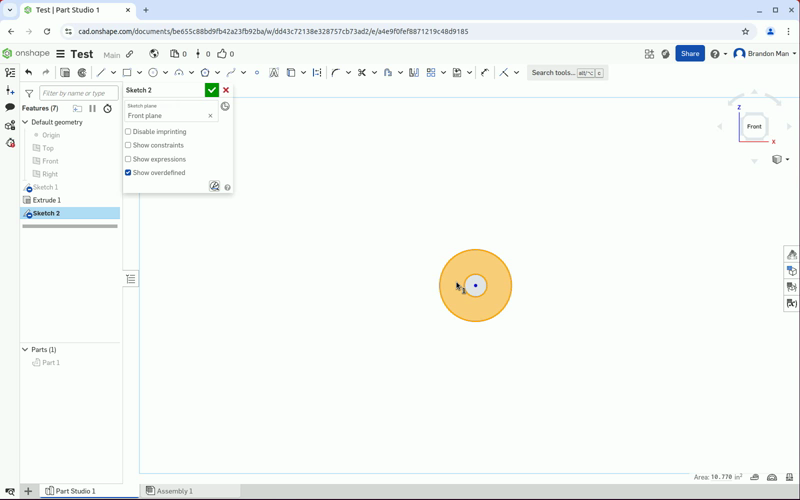
scroll(-6)
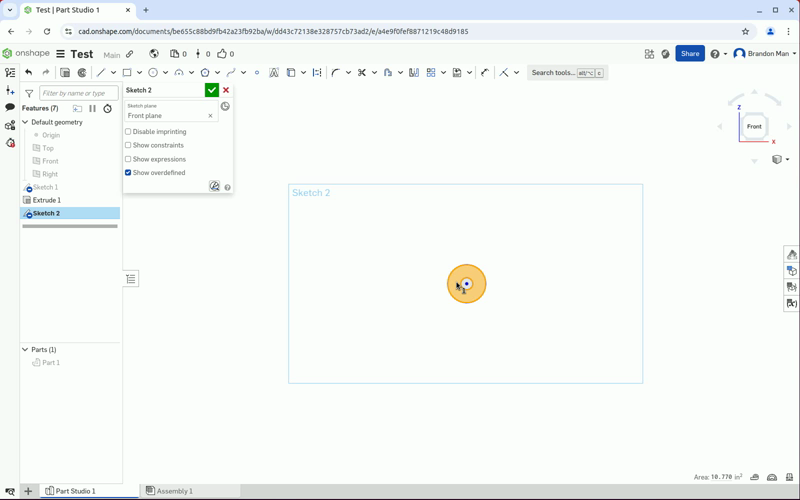
scroll(-6)
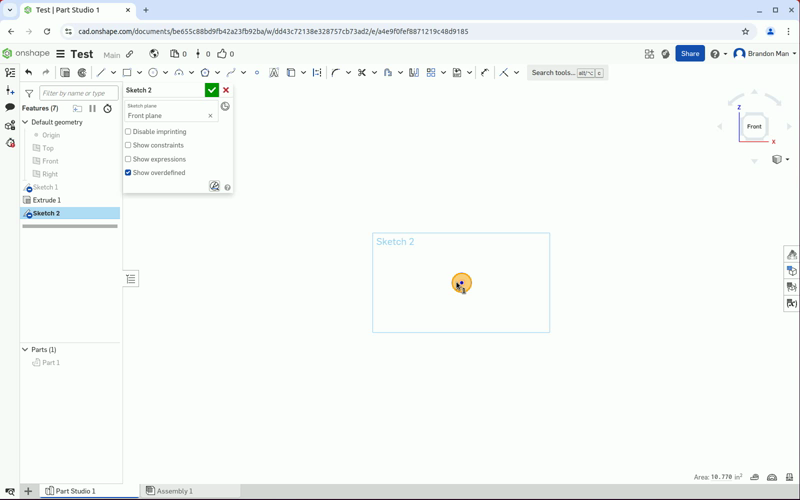
mouse_move(73, 352)
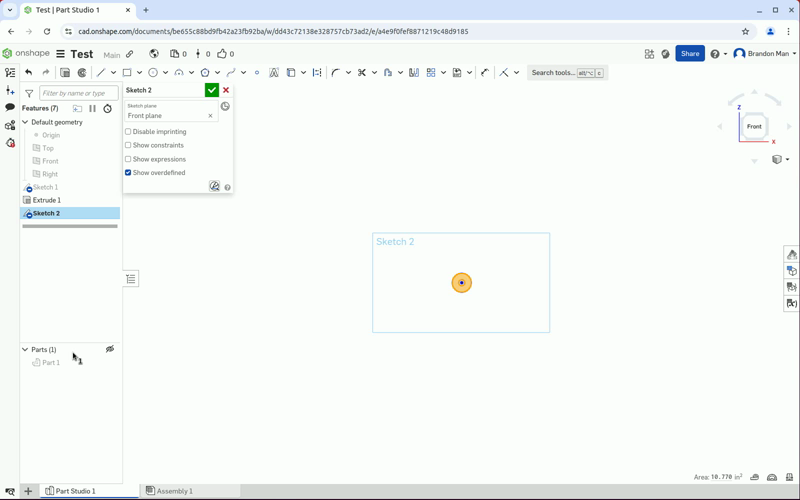
key(shift+y)
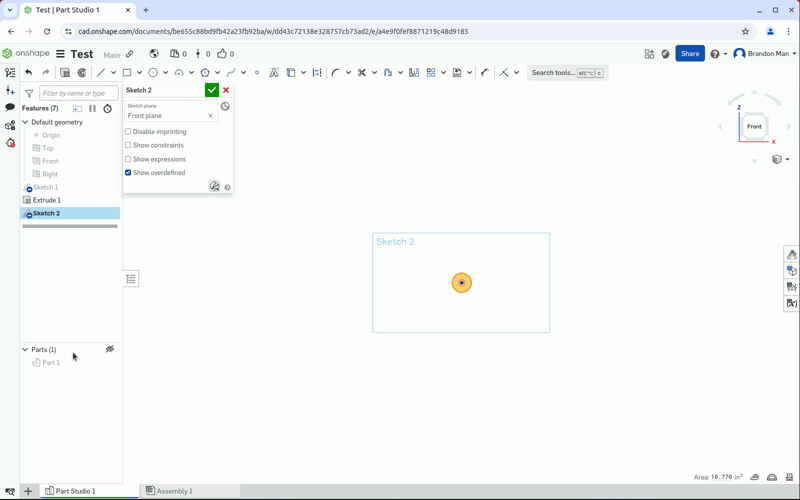
key(shift+e)
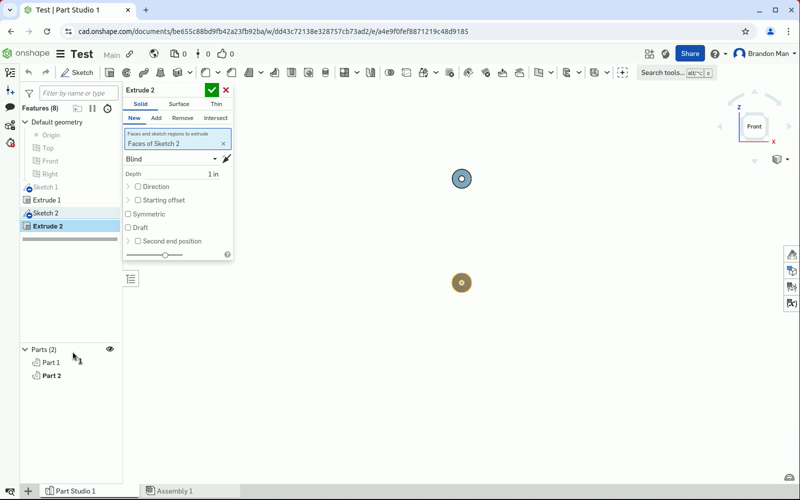
mouse_move(143, 106)
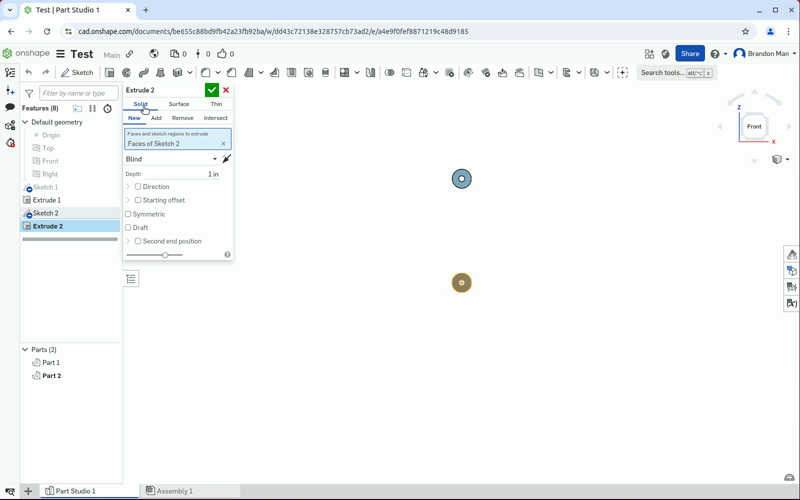
click(143, 106)
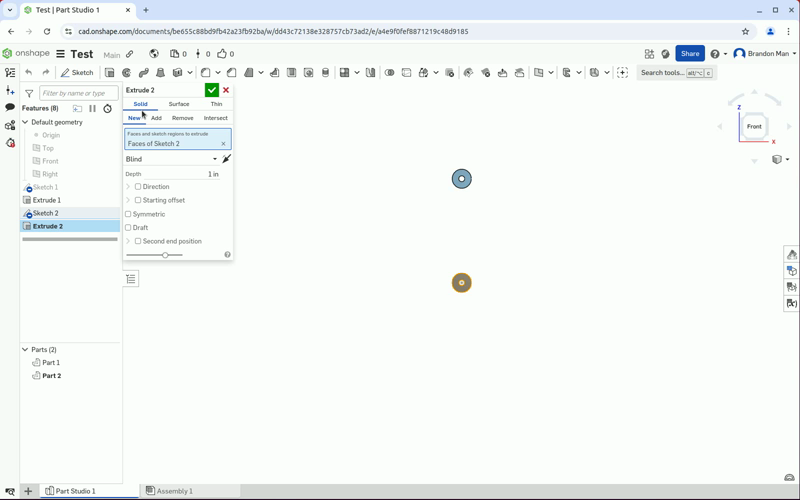
mouse_move(137, 120)
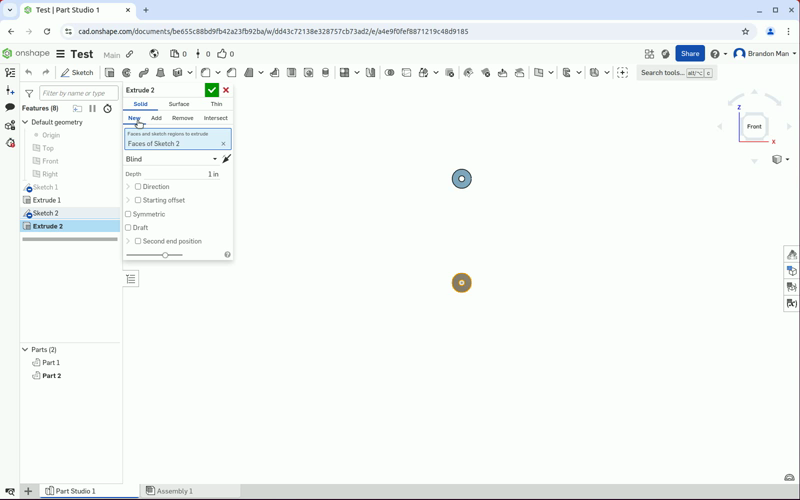
click(137, 120)
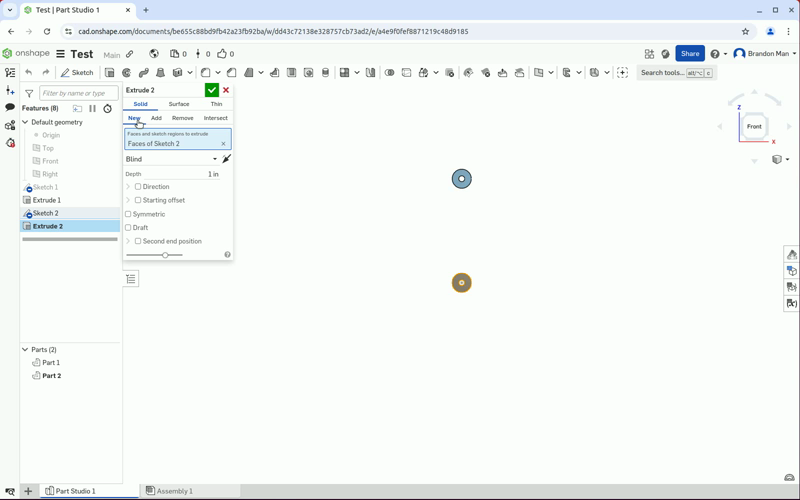
key(tab, 4)
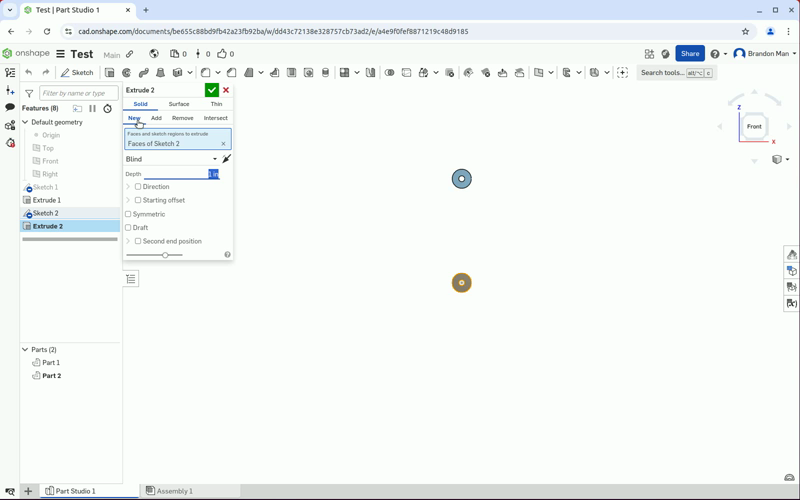
text(0.481)
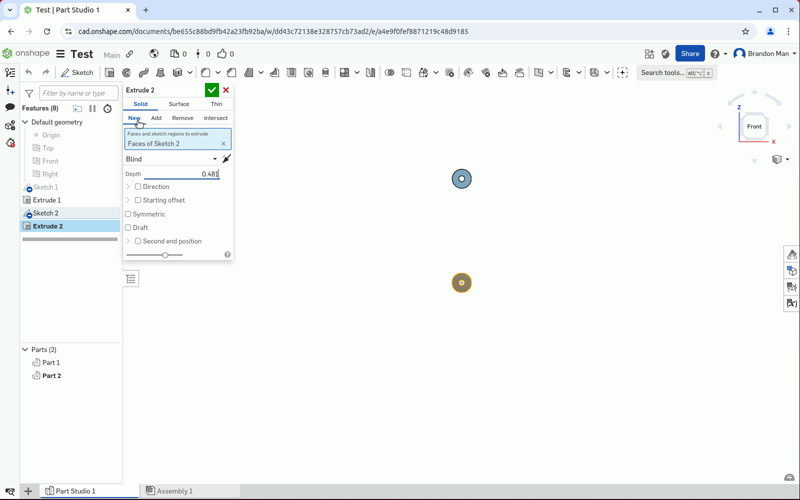
key(enter)
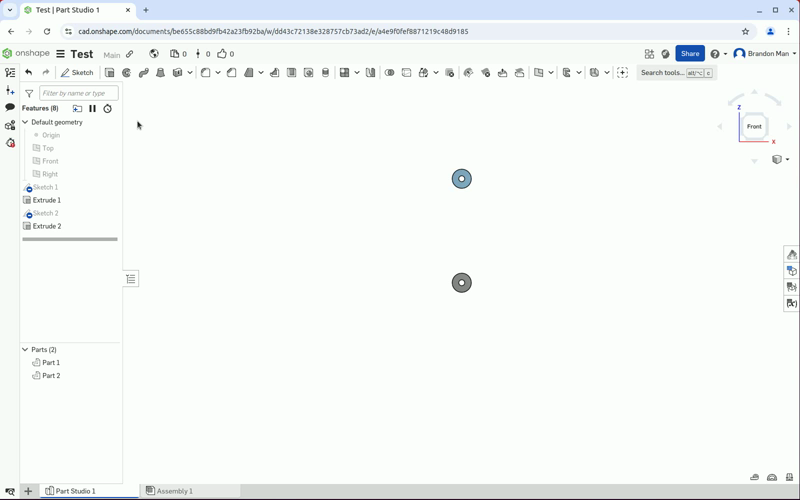
key(shift+h)
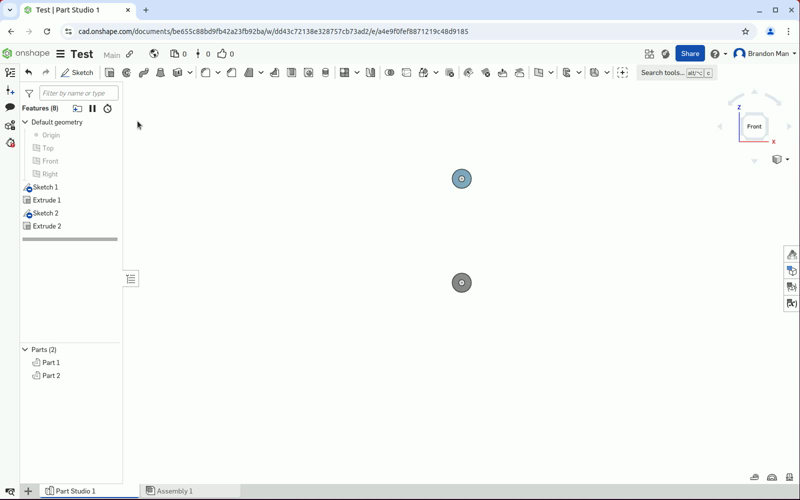
key(shift+h)
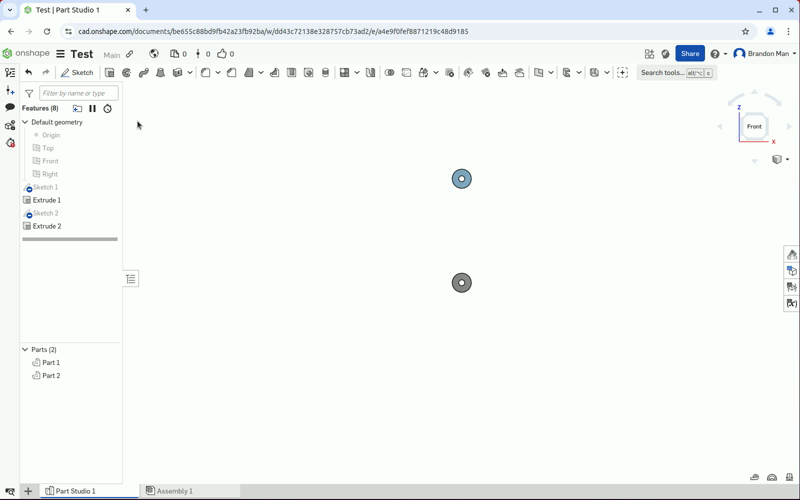
mouse_move(73, 189)
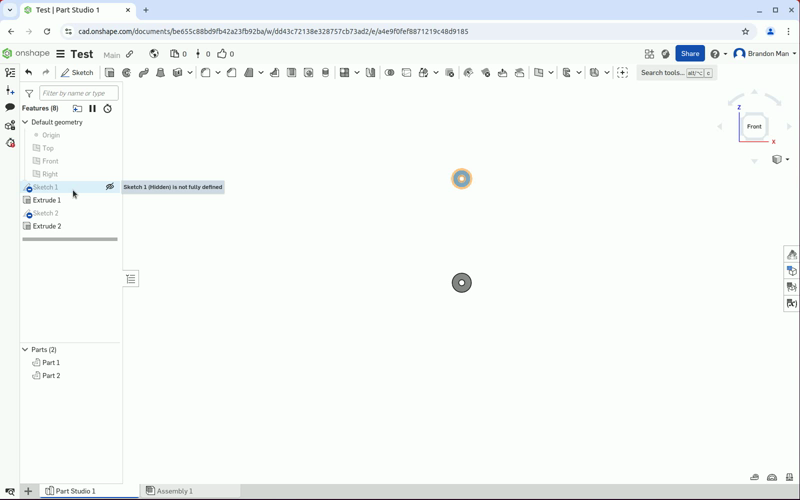
click(73, 189)
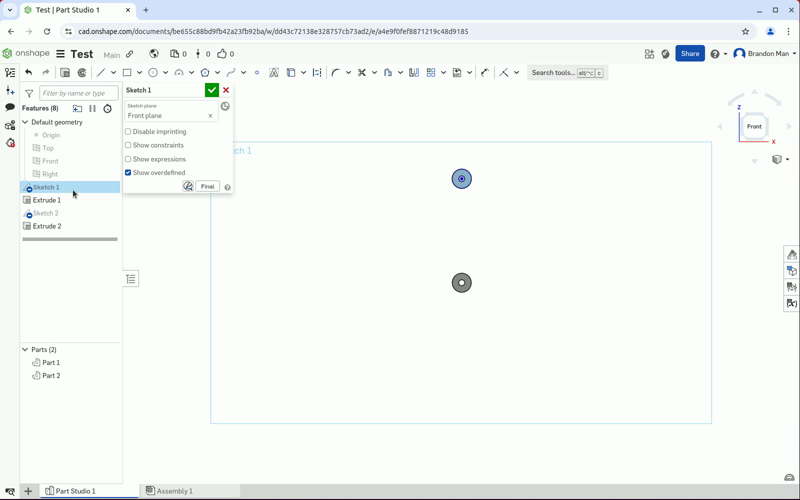
mouse_move(229, 92)
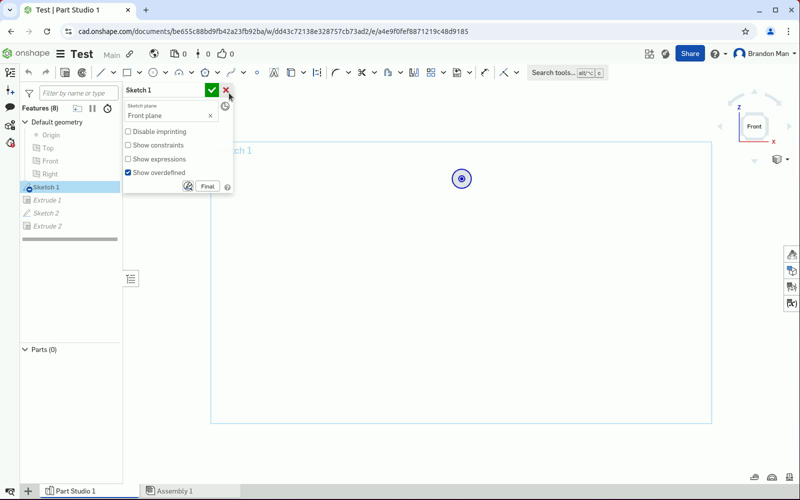
click(229, 92)
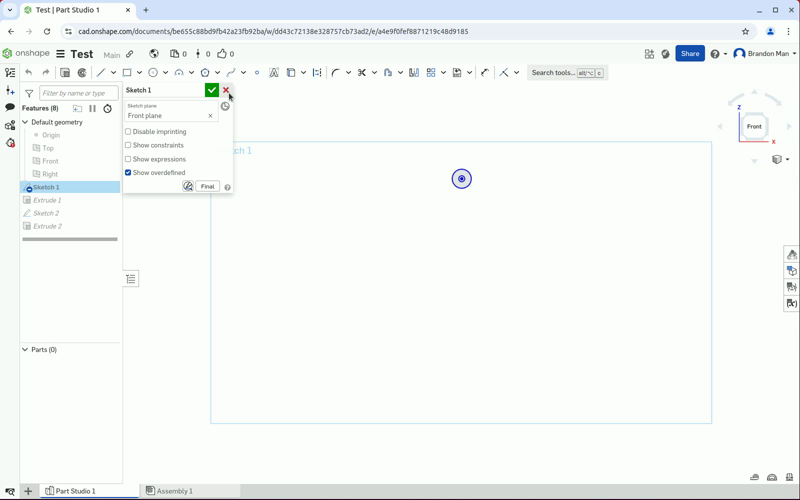
key(shift+s)
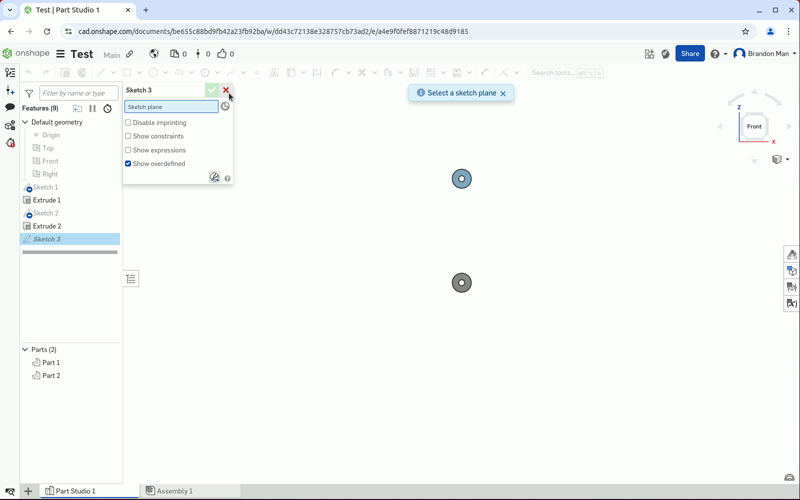
mouse_move(73, 163)
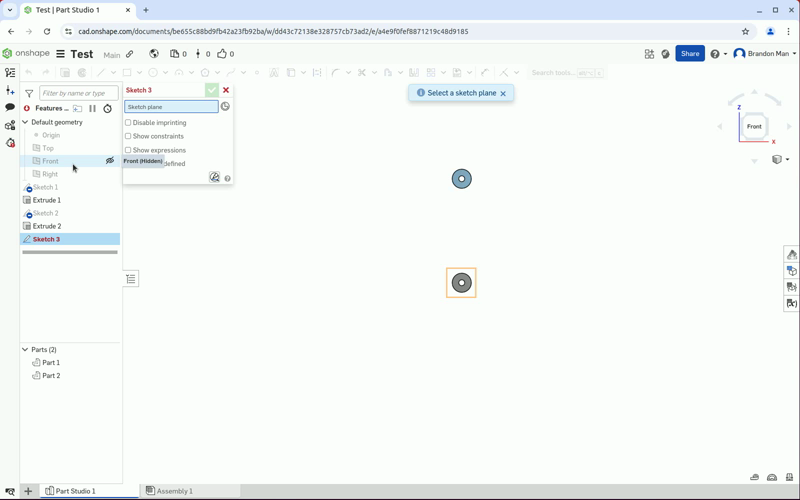
click(73, 163)
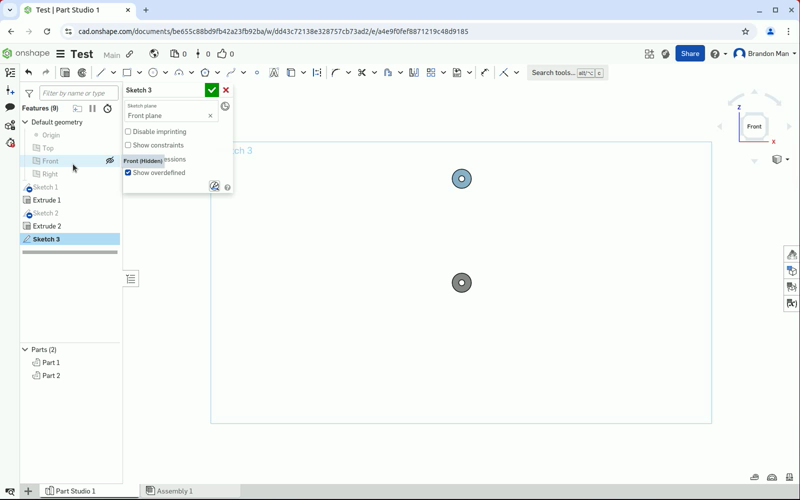
mouse_move(73, 352)
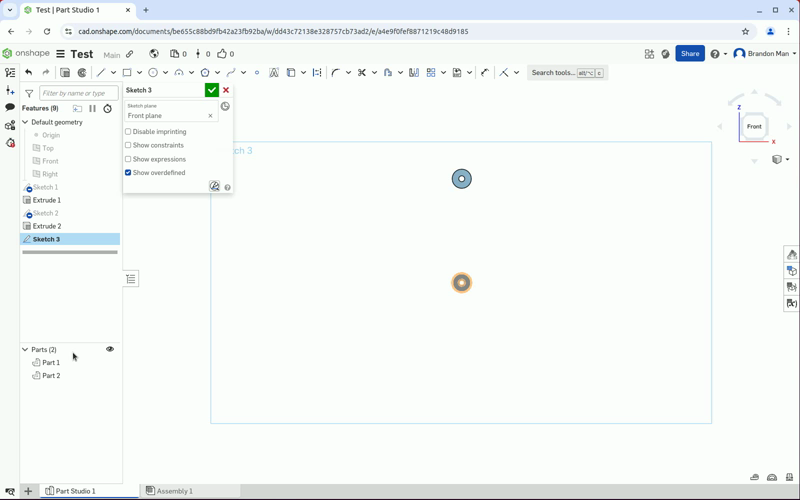
key(y)
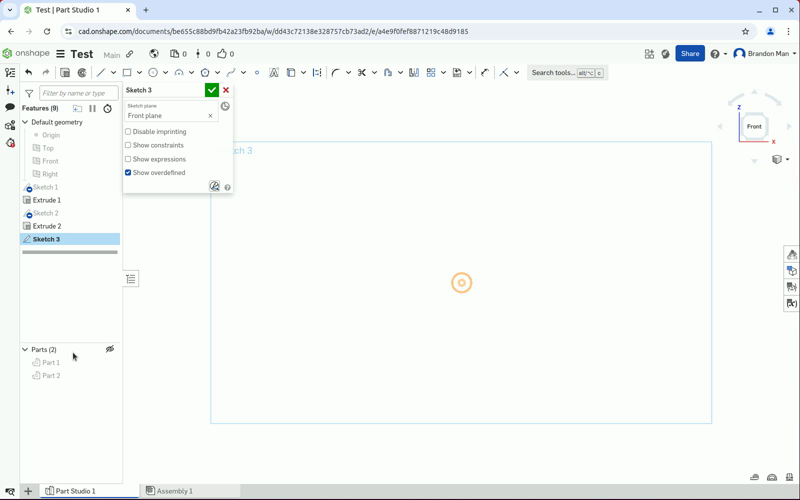
key(c)
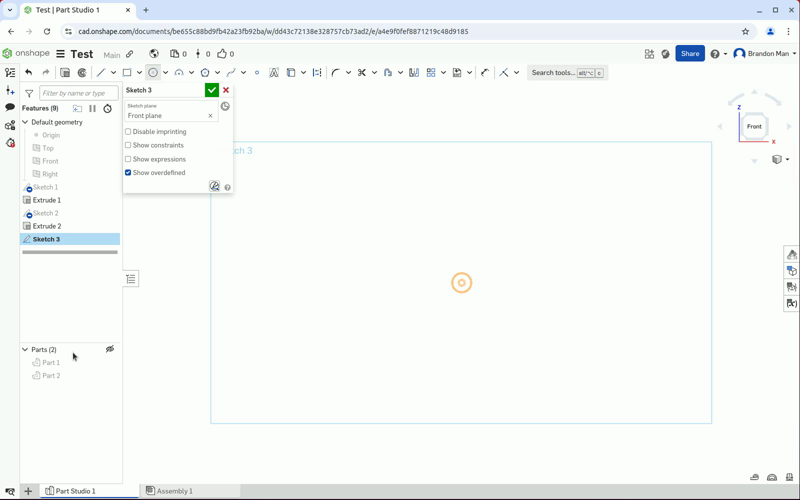
key_down(shift)
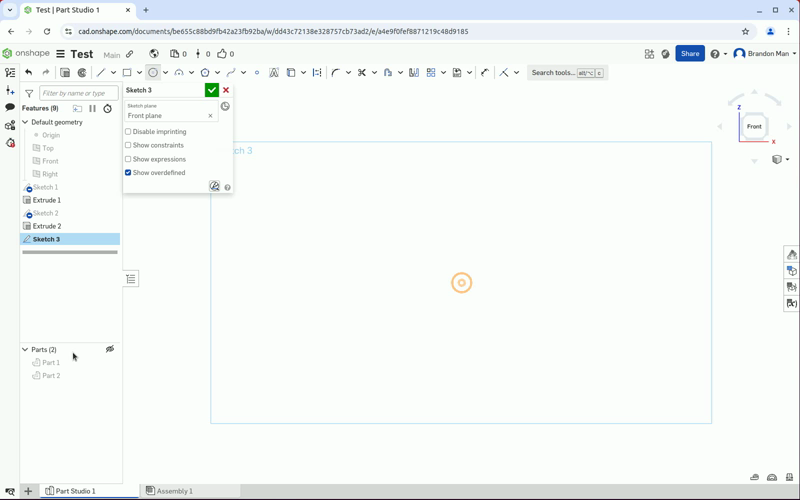
mouse_move(501, 282)
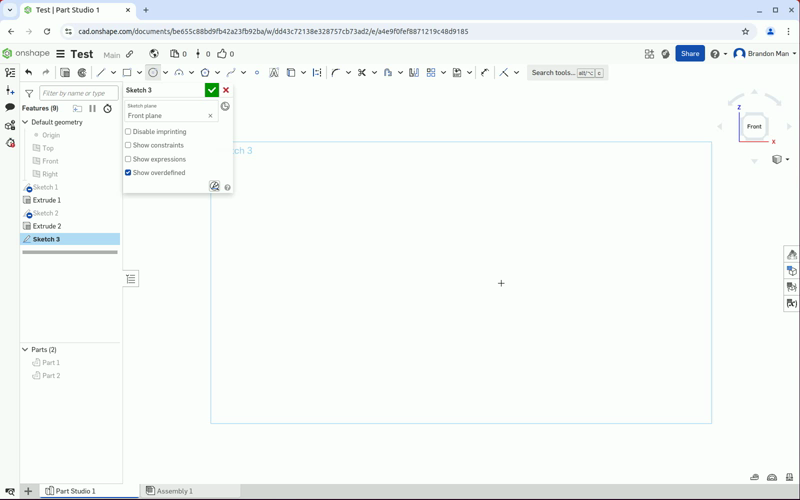
click(501, 282)
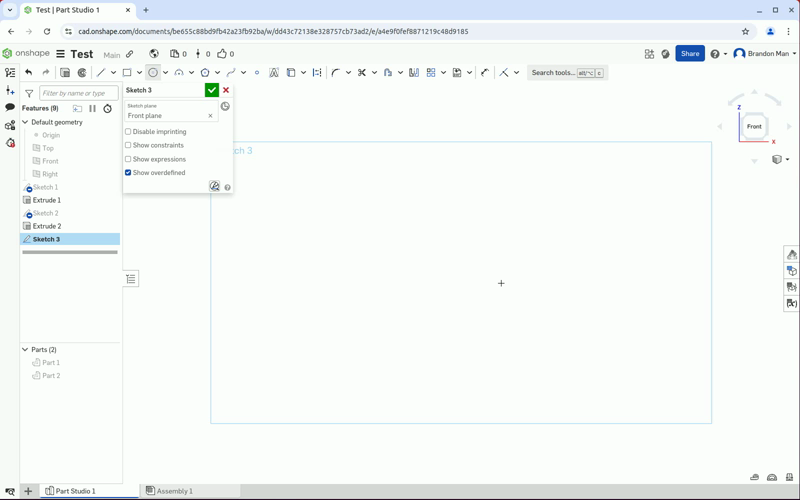
key_up(shift)
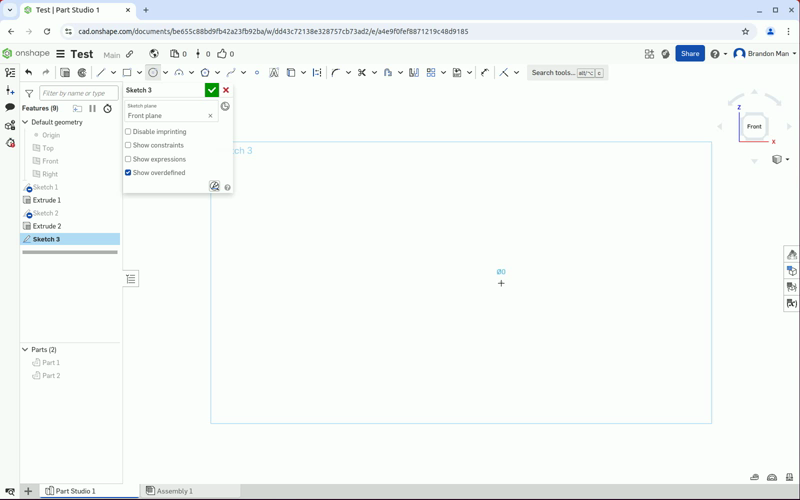
mouse_move(508, 282)
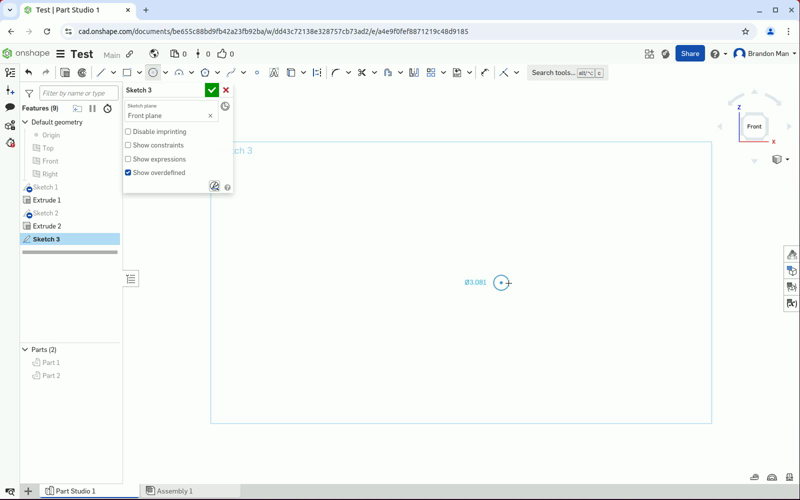
click(508, 282)
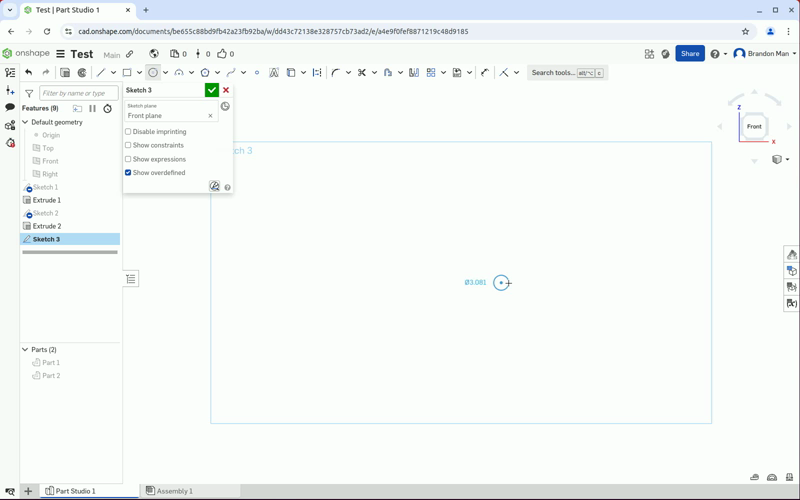
key(esc)
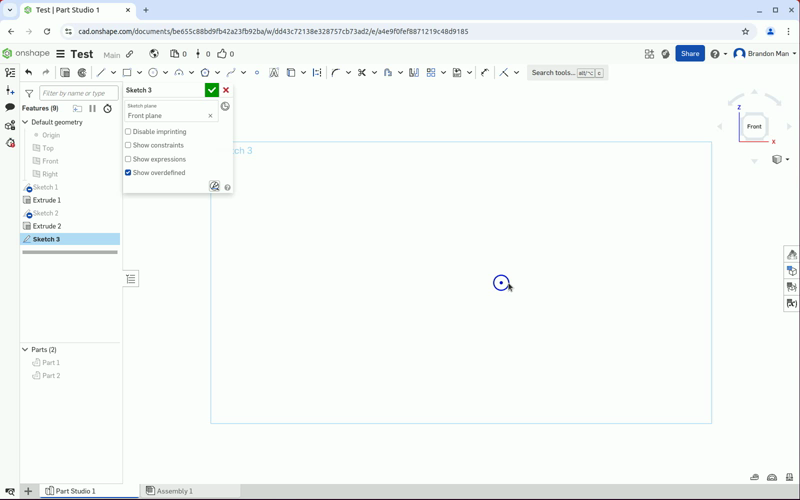
key(c)
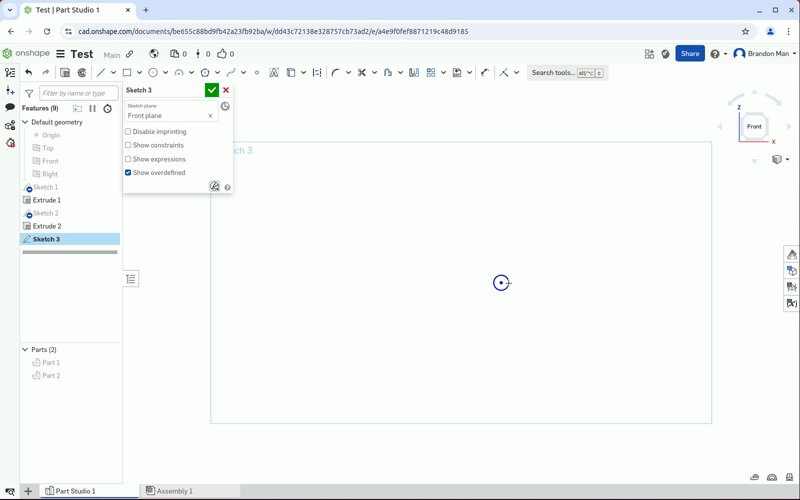
key_down(shift)
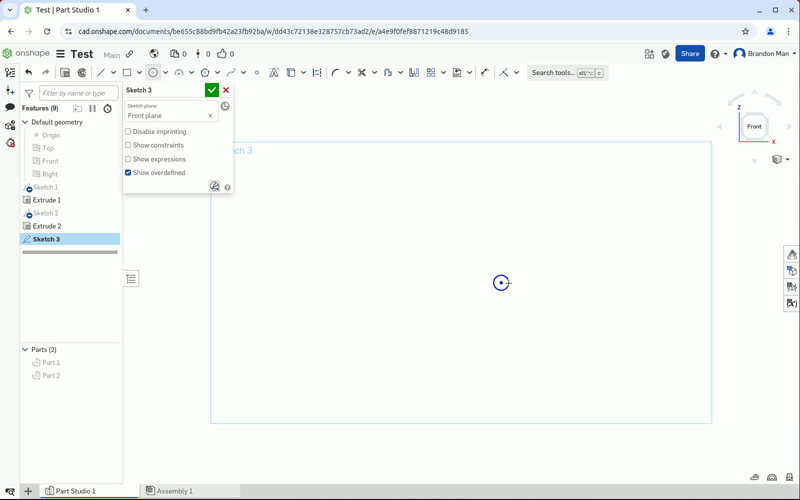
mouse_move(501, 282)
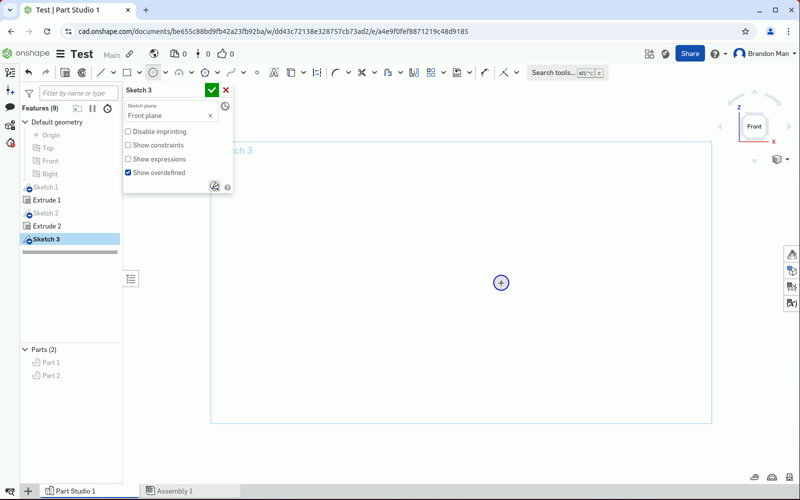
click(501, 282)
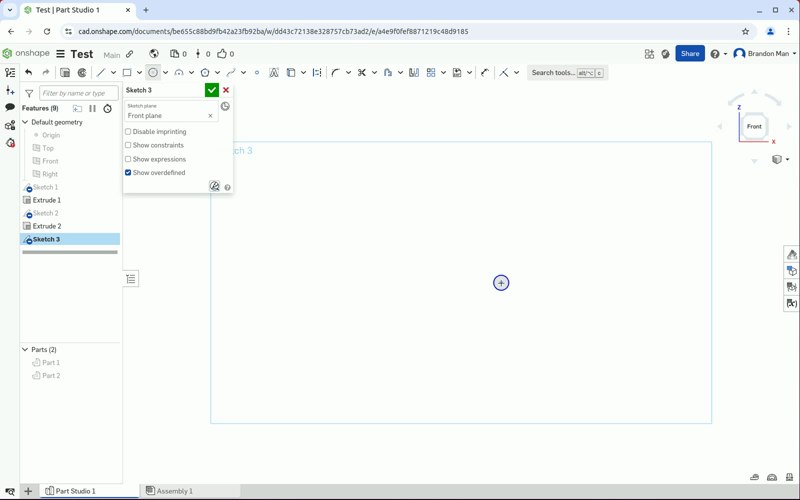
key_up(shift)
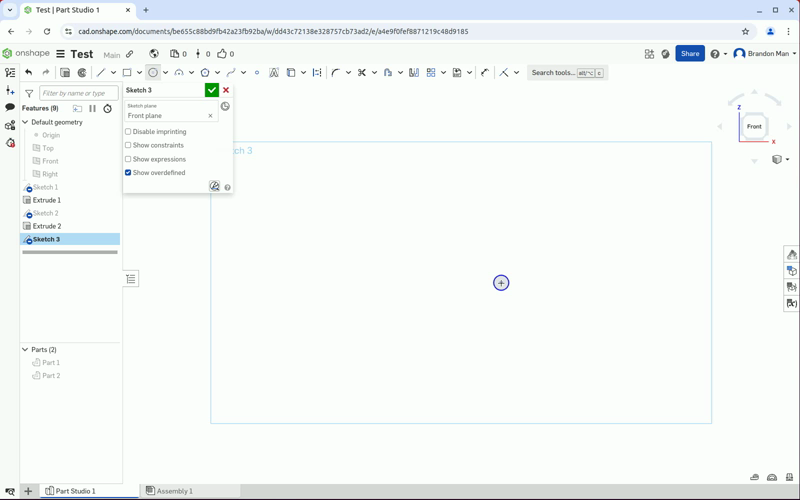
mouse_move(504, 282)
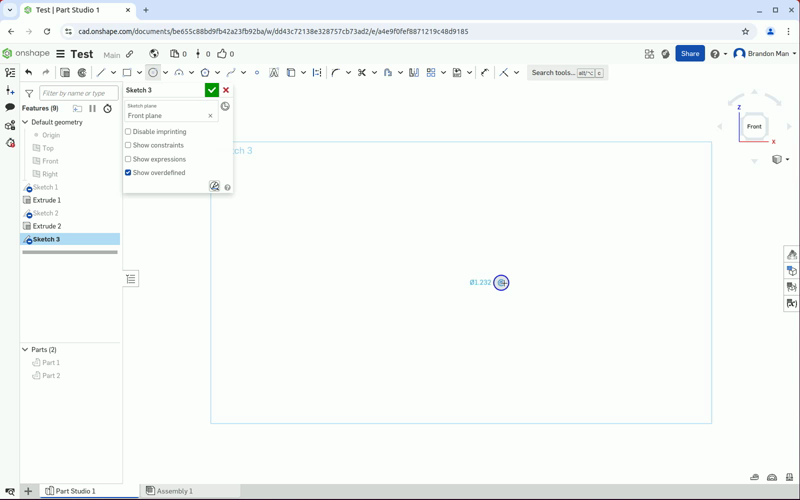
scroll(6)
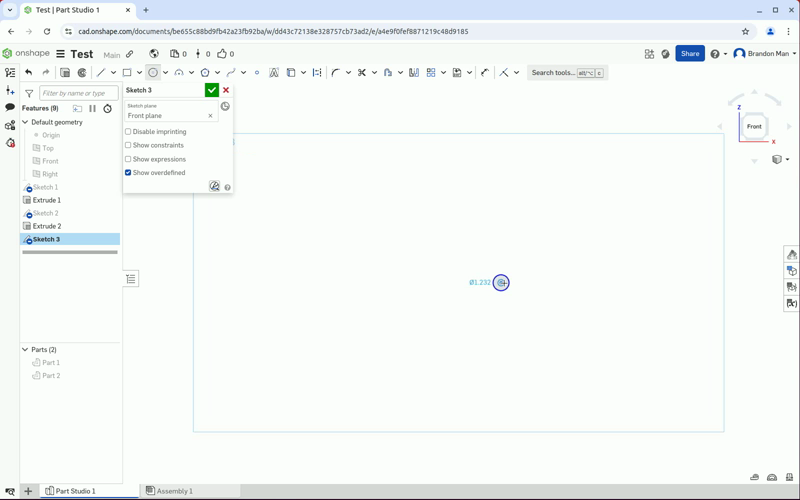
scroll(6)
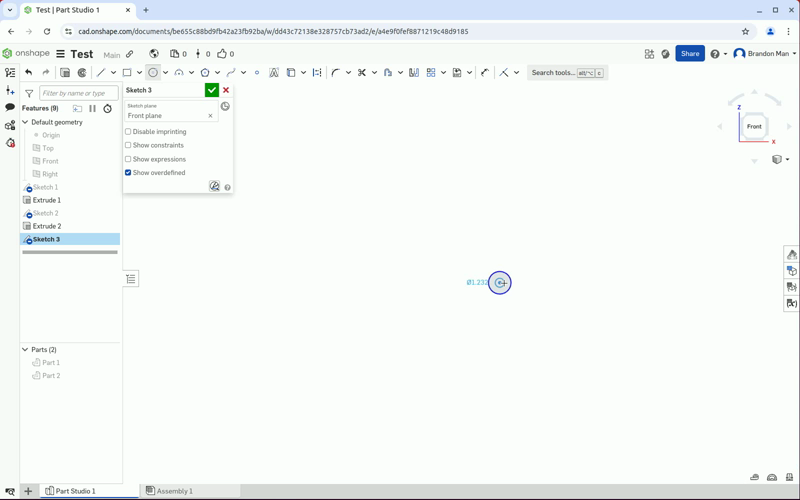
scroll(6)
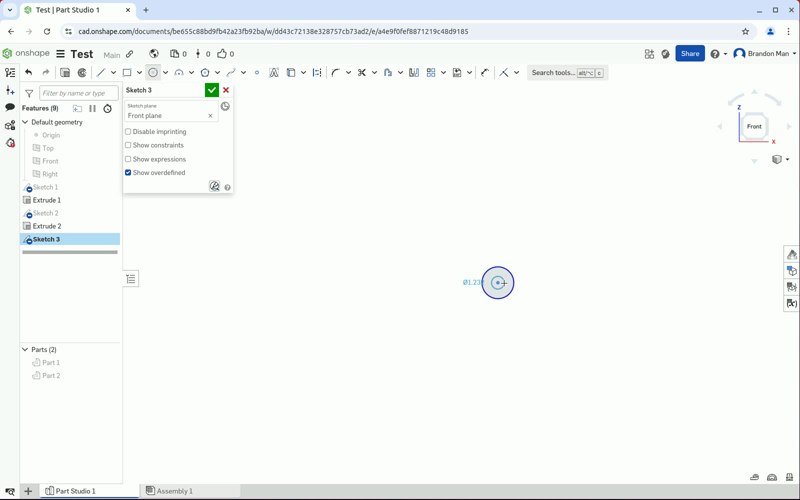
scroll(6)
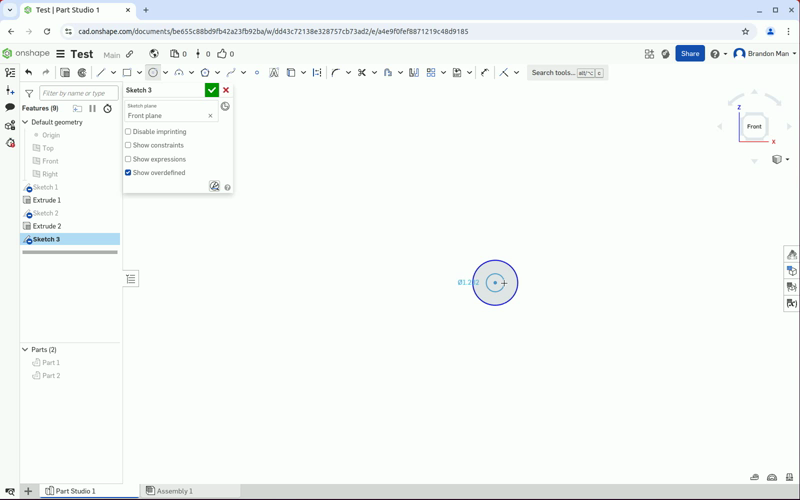
scroll(6)
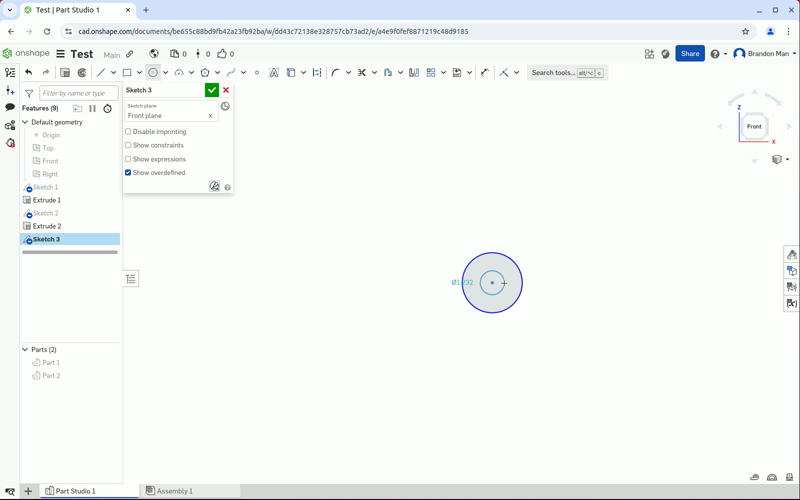
scroll(6)
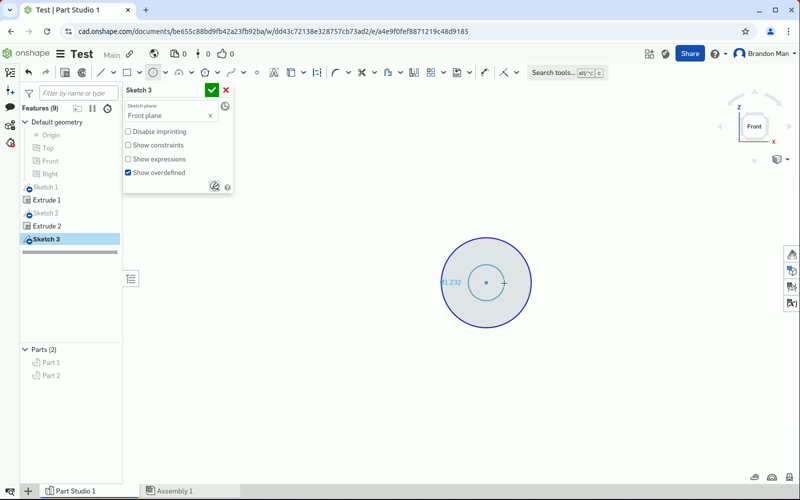
scroll(6)
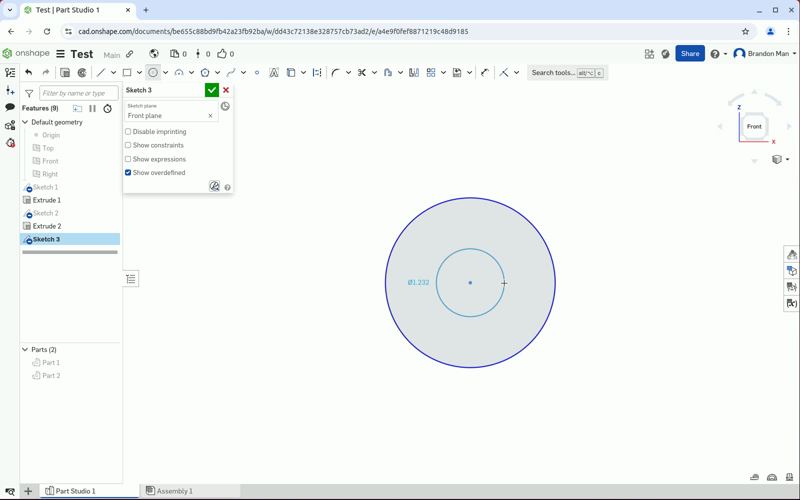
click(504, 282)
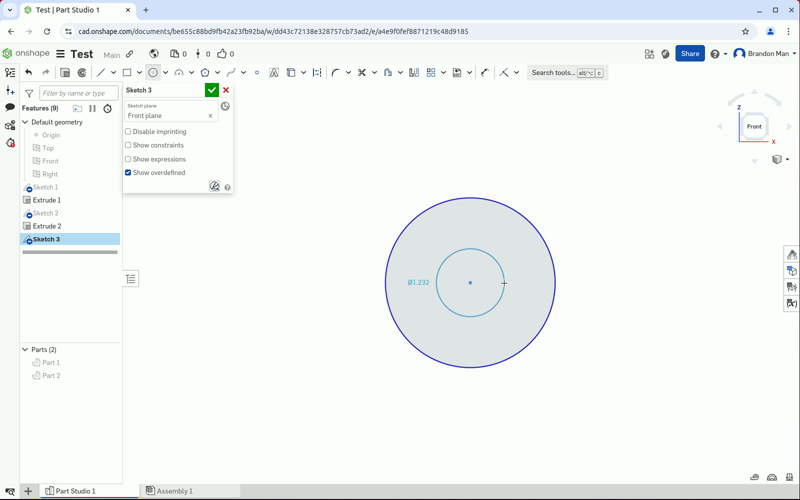
scroll(-6)
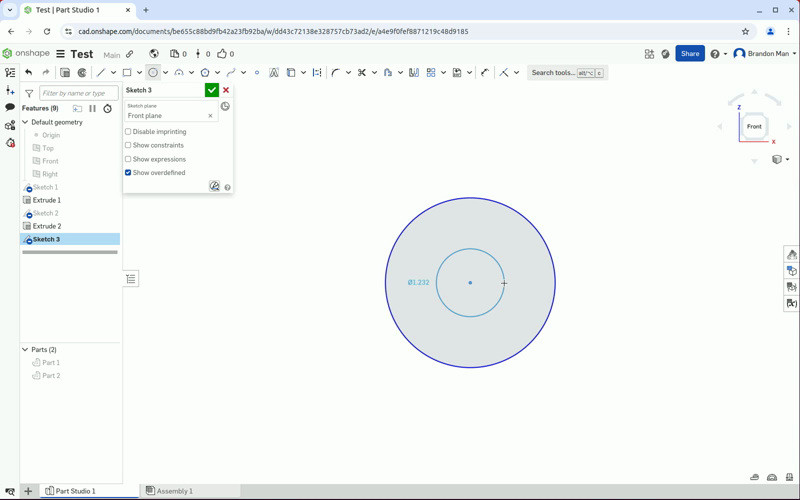
scroll(-6)
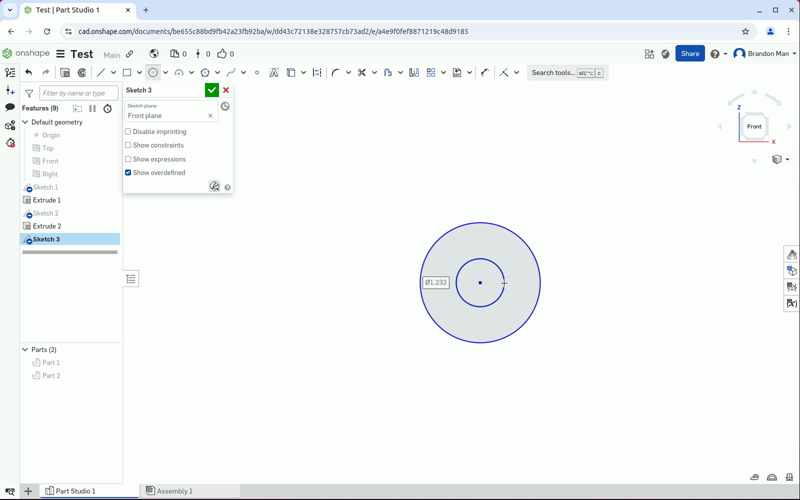
scroll(-6)
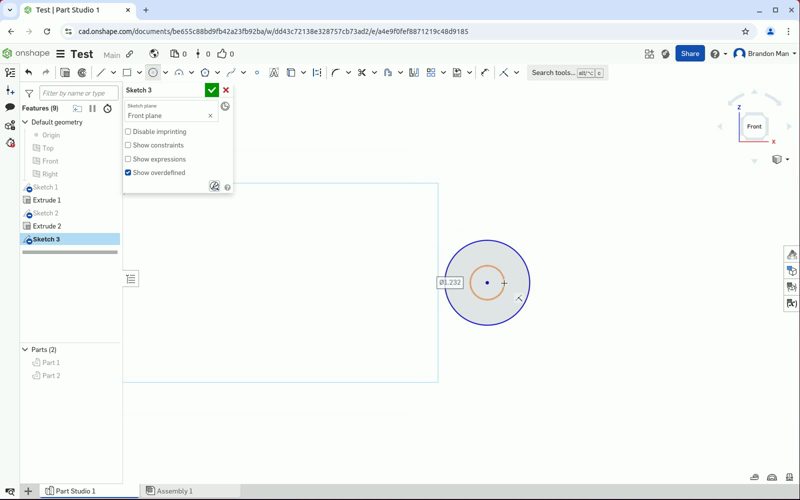
scroll(-6)
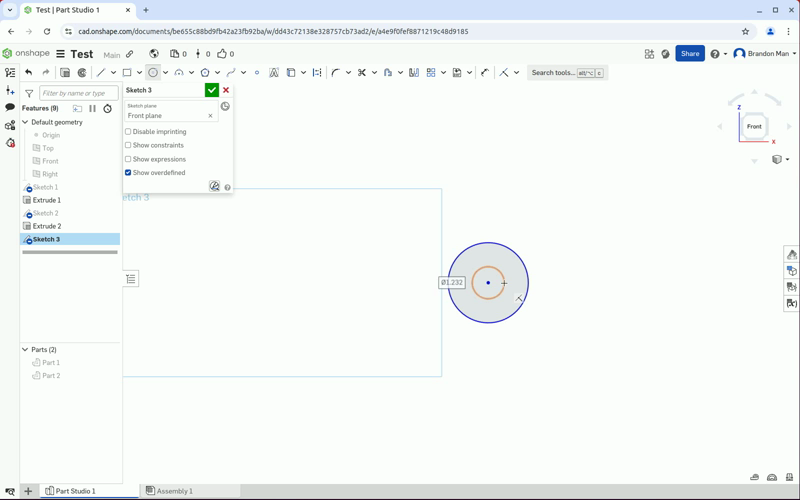
scroll(-6)
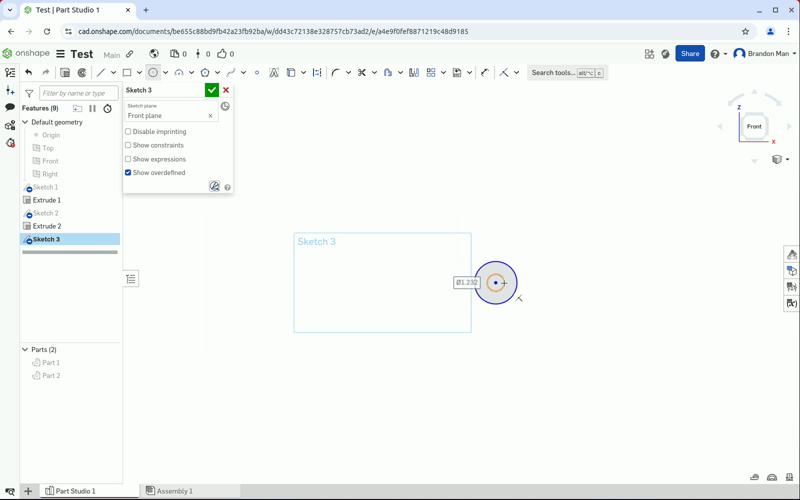
scroll(-6)
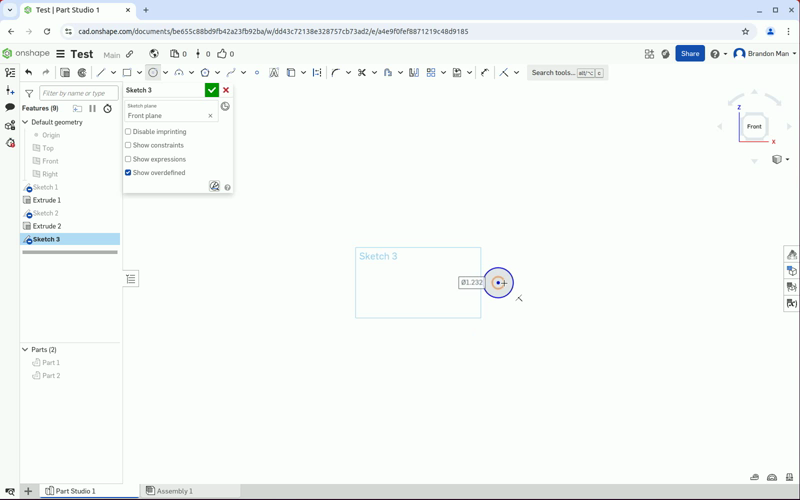
scroll(-6)
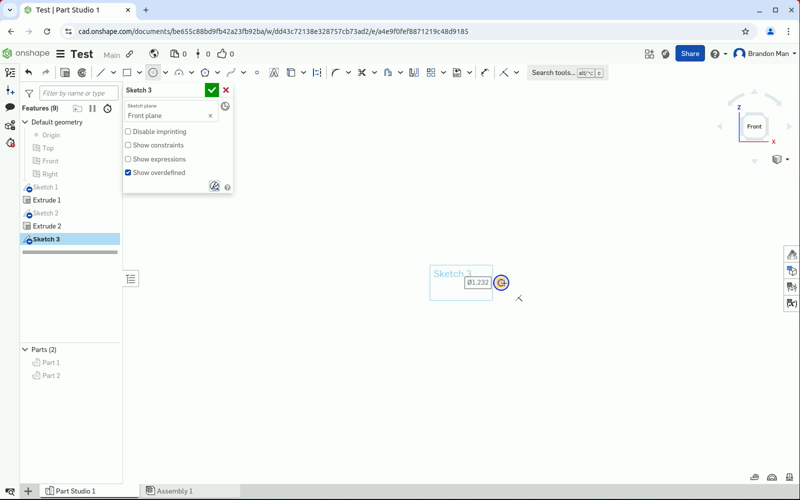
key(esc)
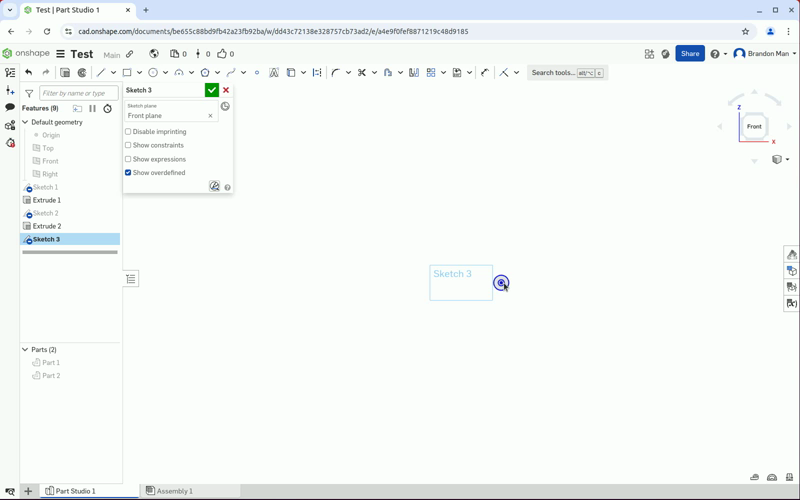
mouse_move(504, 285)
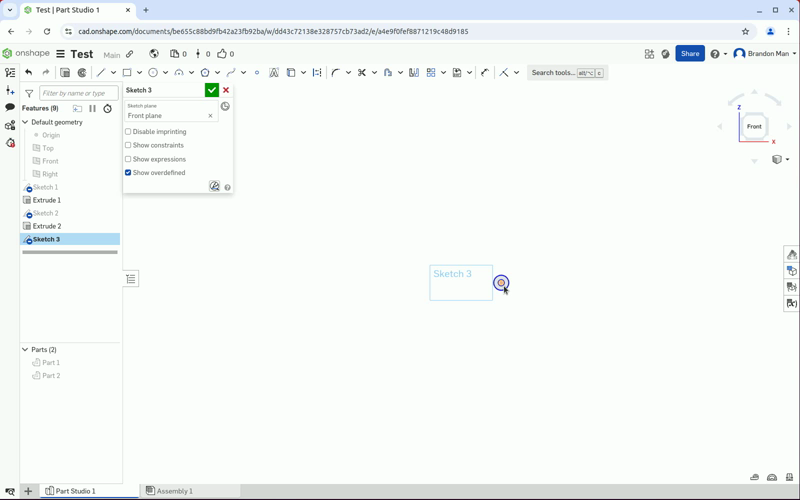
scroll(6)
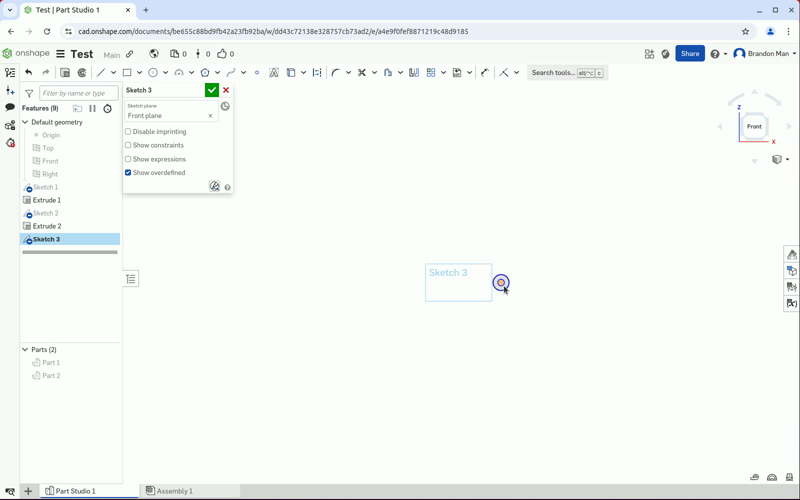
scroll(6)
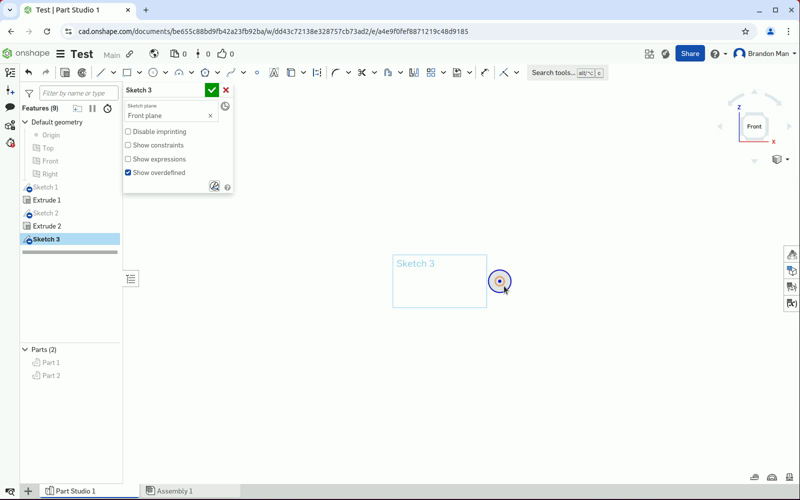
scroll(6)
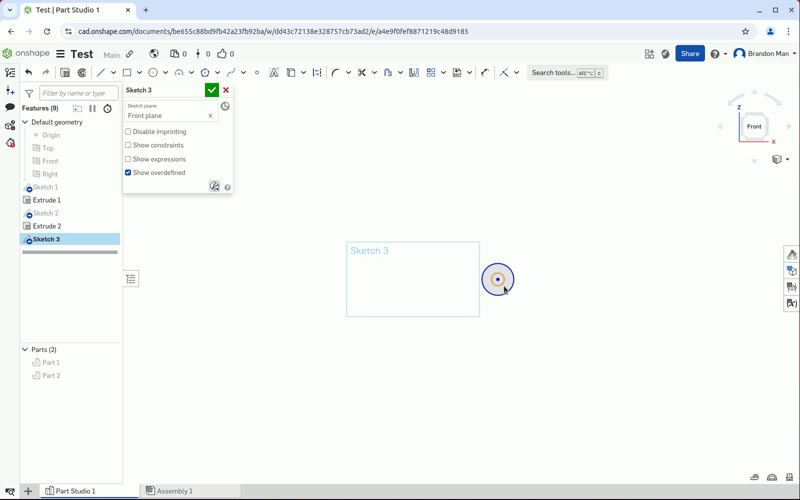
scroll(6)
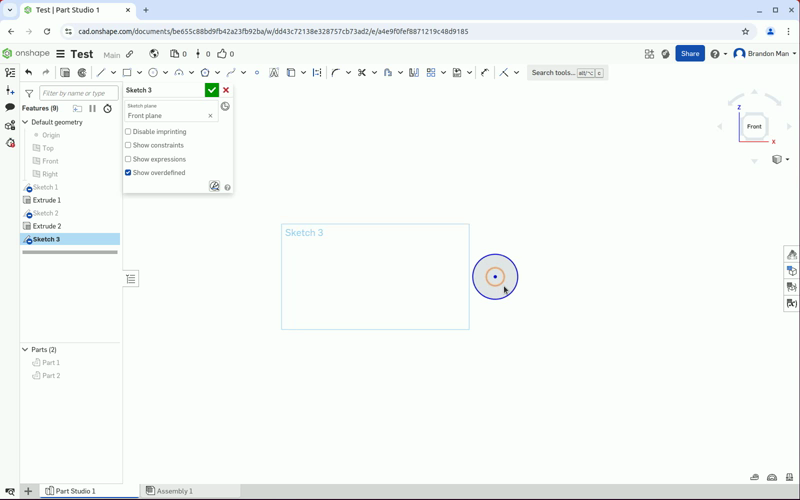
scroll(6)
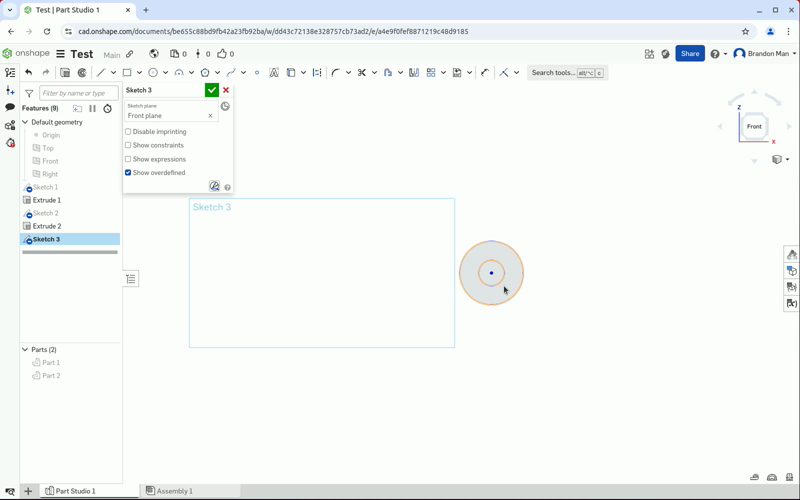
scroll(6)
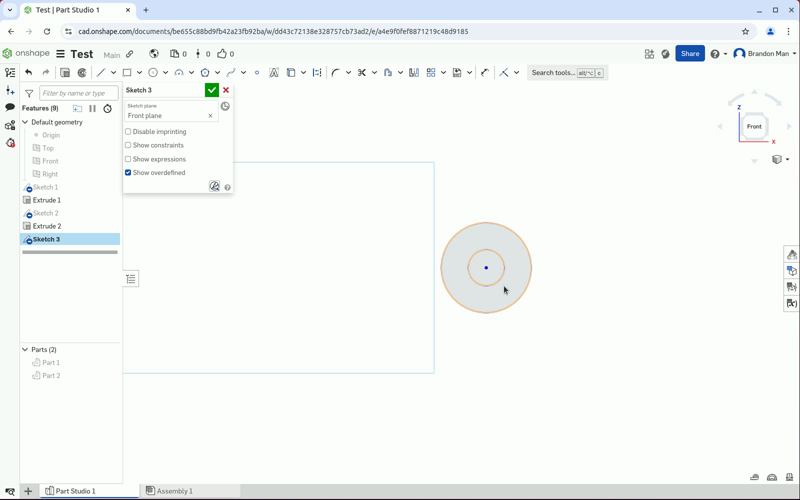
scroll(6)
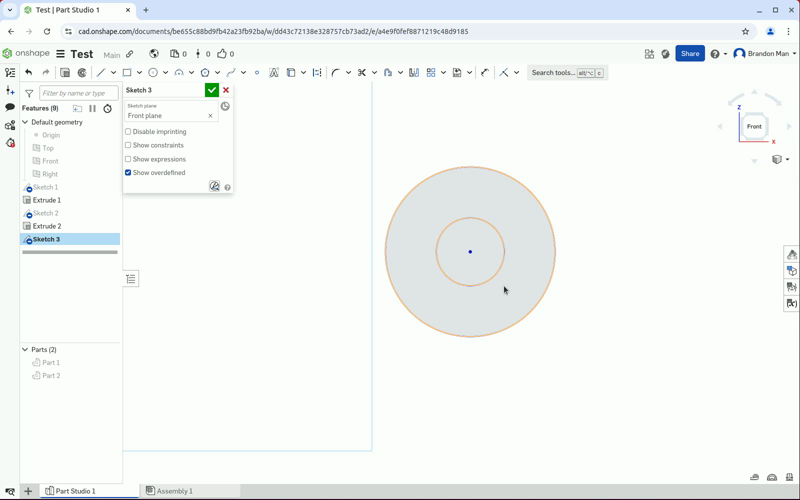
click(504, 285)
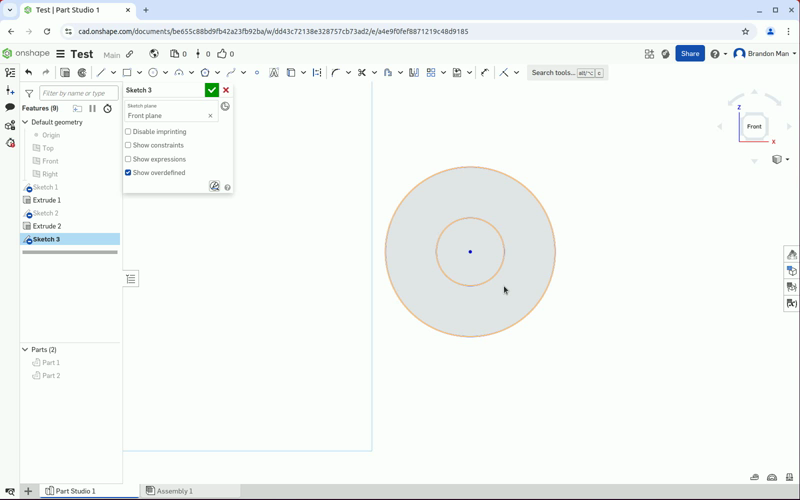
scroll(-6)
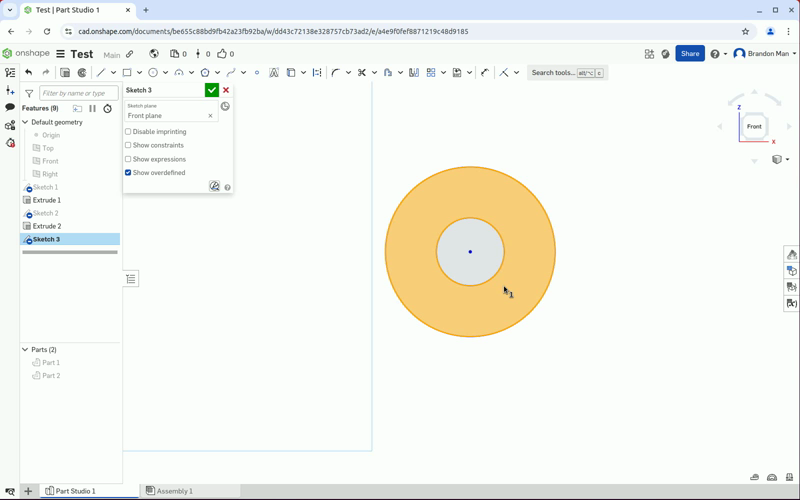
scroll(-6)
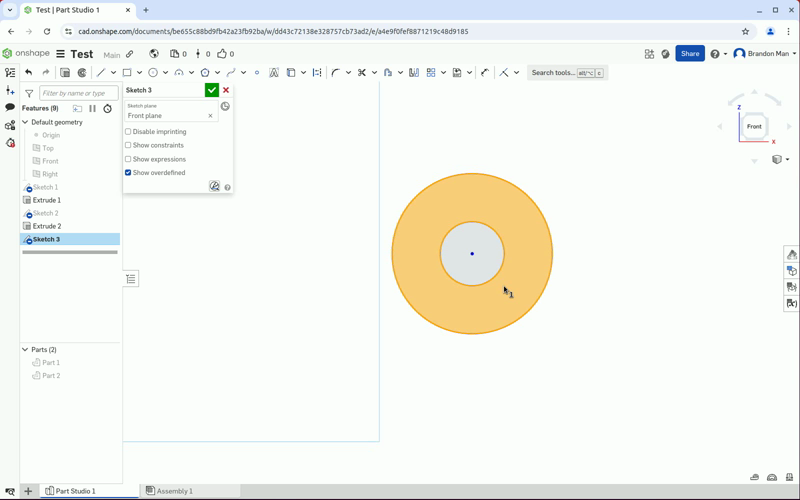
scroll(-6)
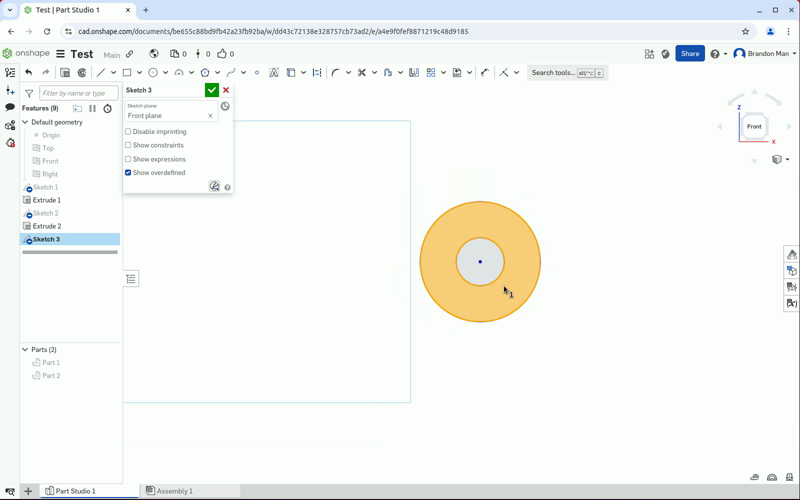
scroll(-6)
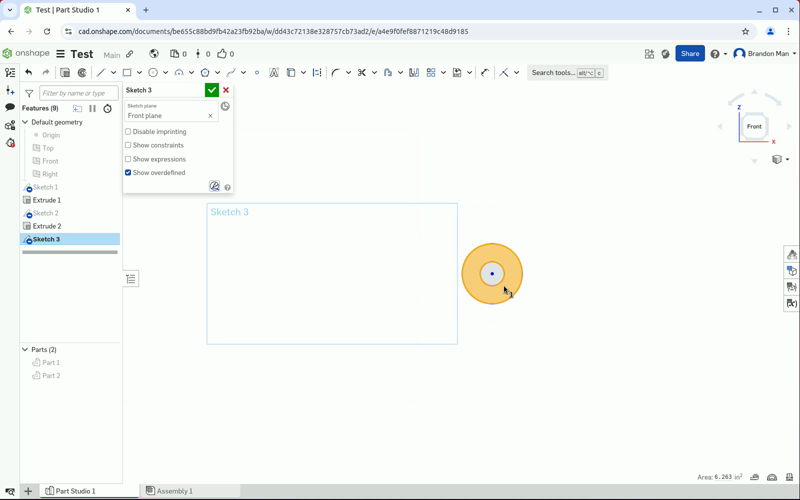
scroll(-6)
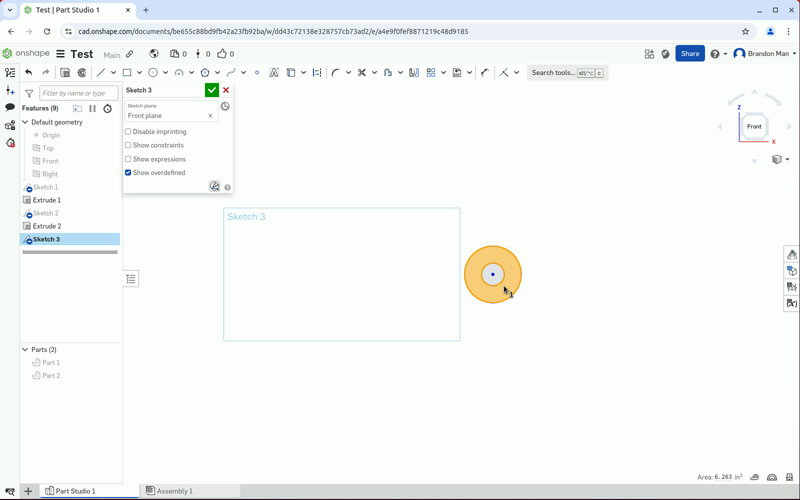
scroll(-6)
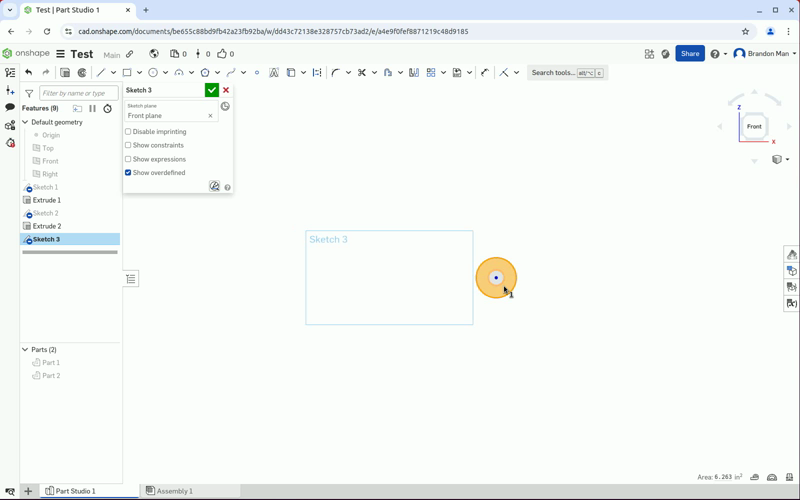
scroll(-6)
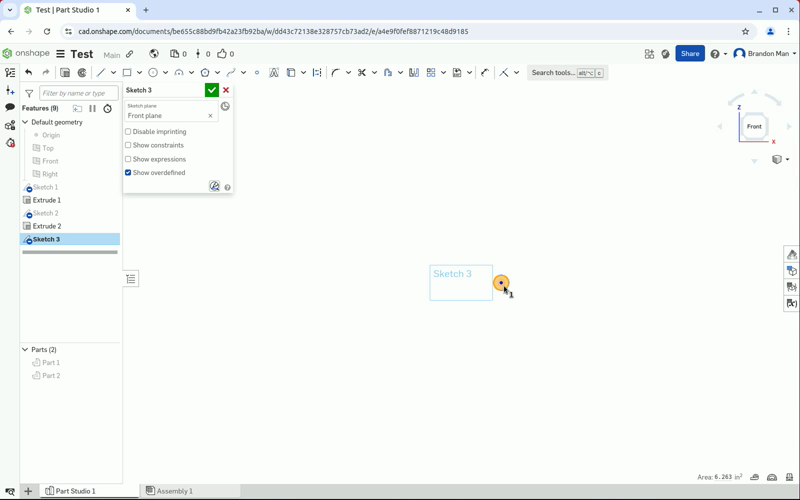
mouse_move(73, 352)
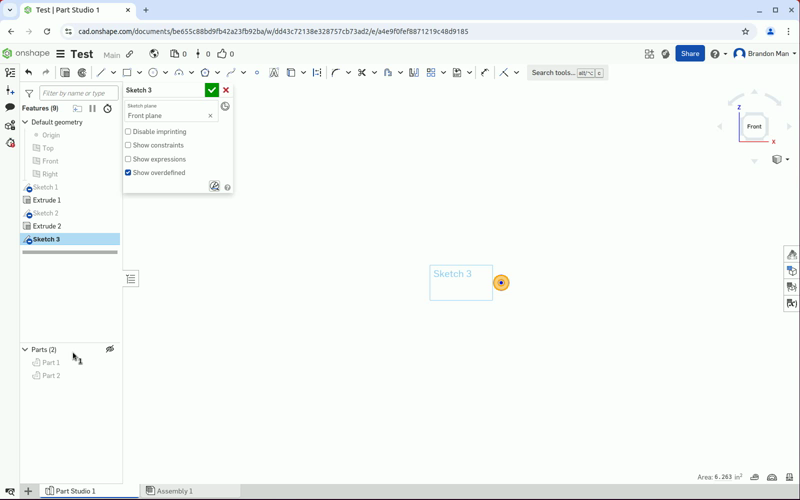
key(shift+y)
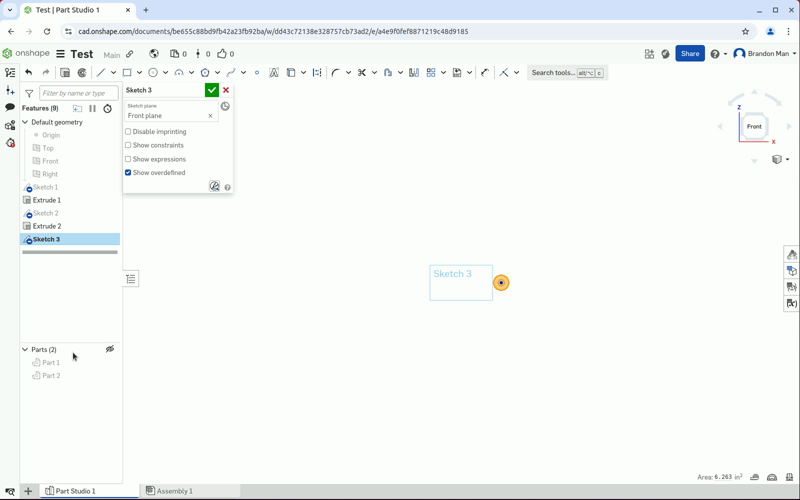
key(shift+e)
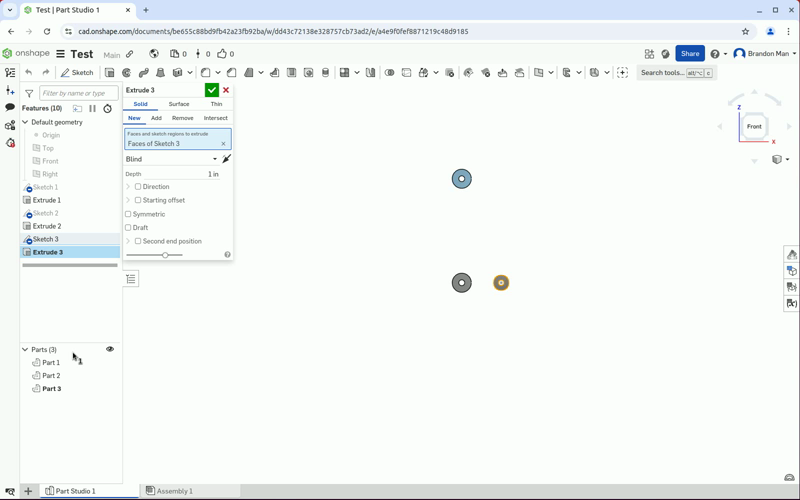
mouse_move(143, 106)
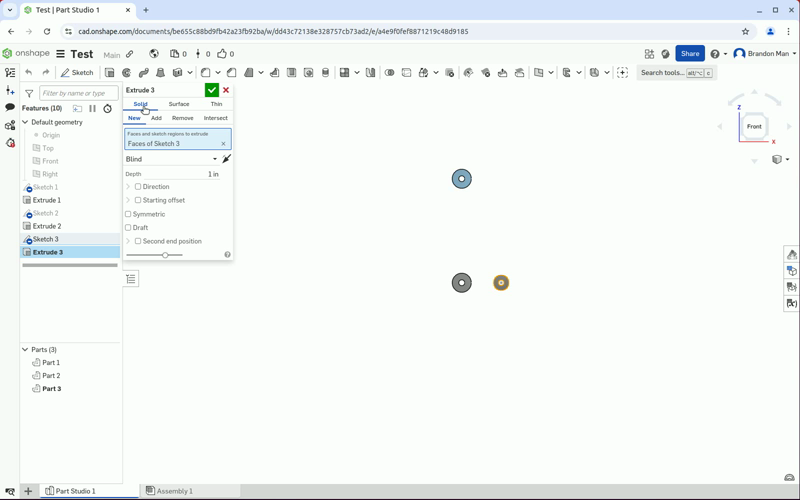
click(143, 106)
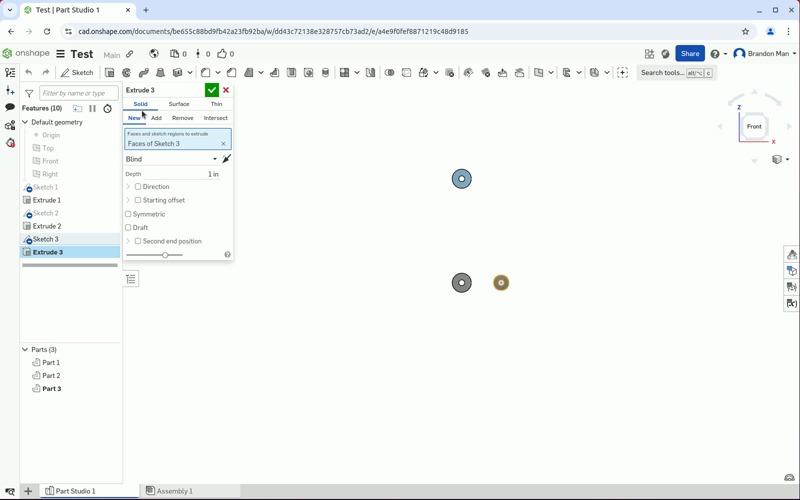
mouse_move(137, 120)
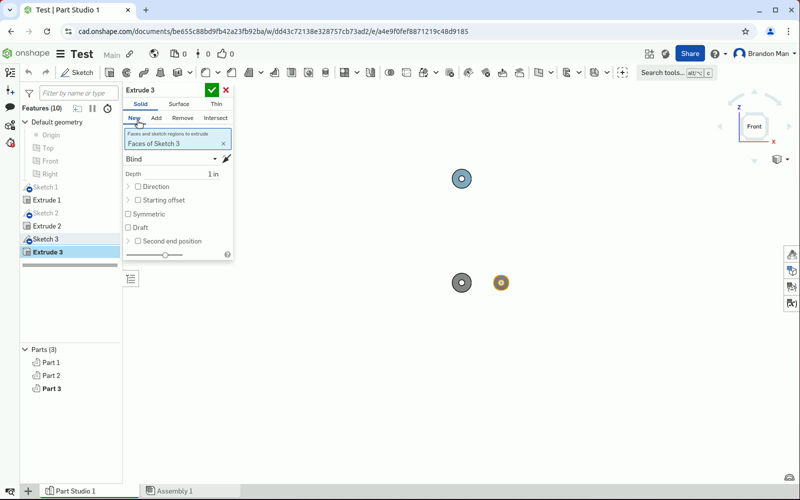
click(137, 120)
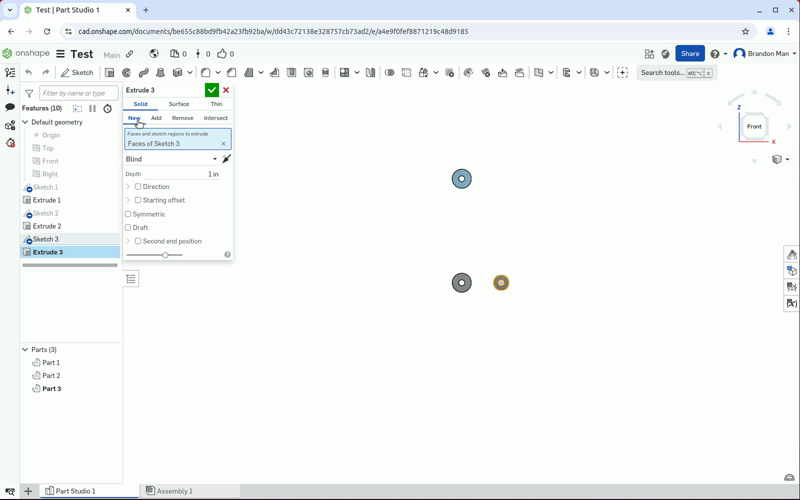
key(tab, 4)
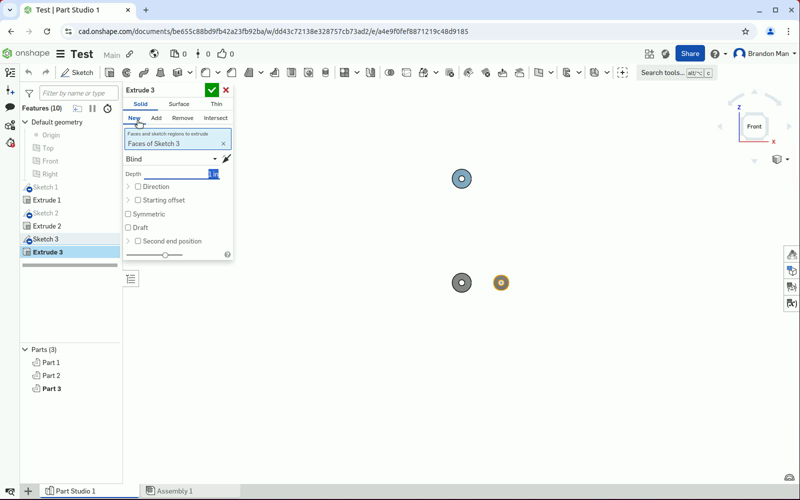
text(0.481)
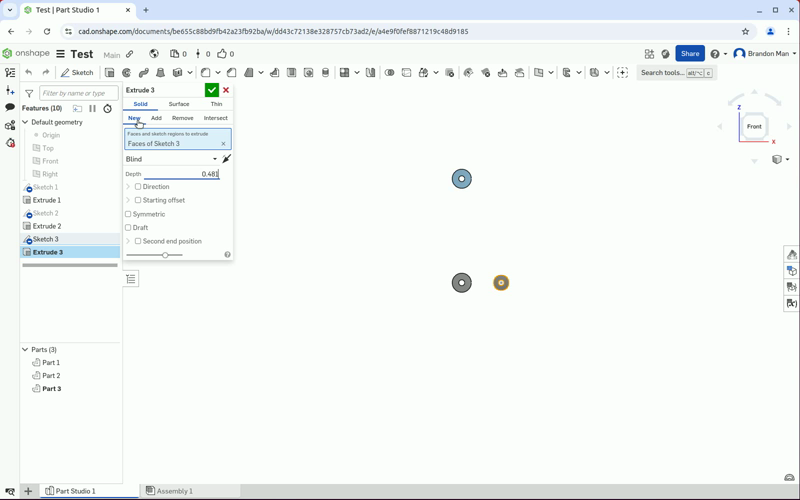
key(enter)
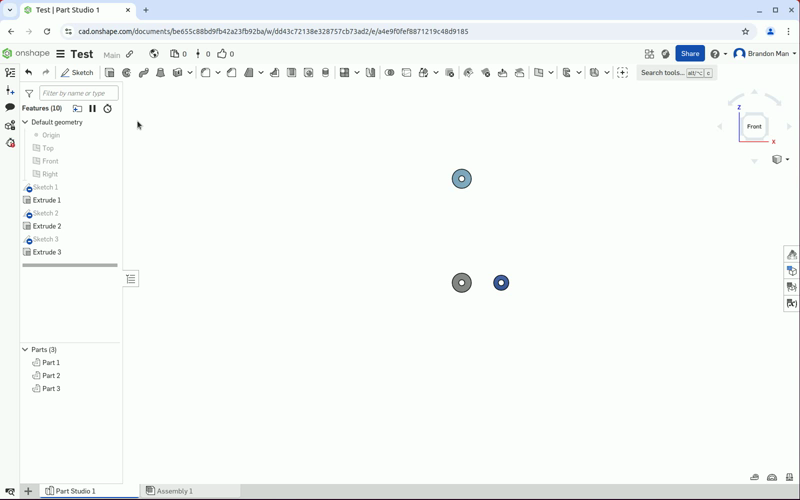
key(shift+h)
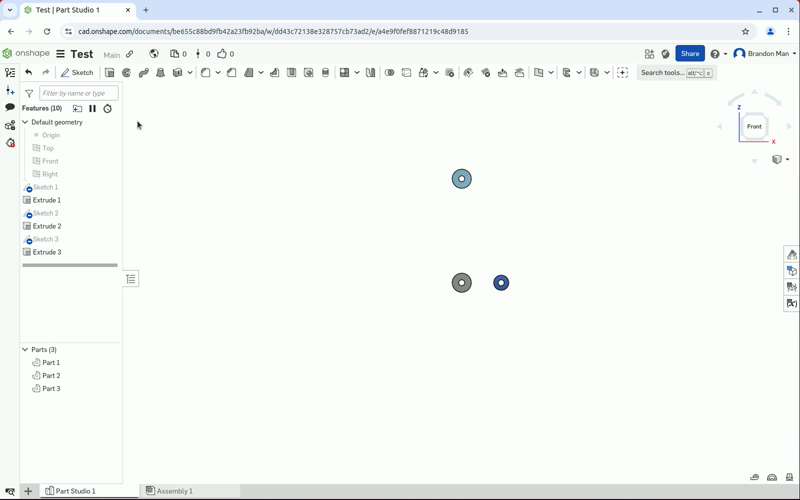
key(shift+h)
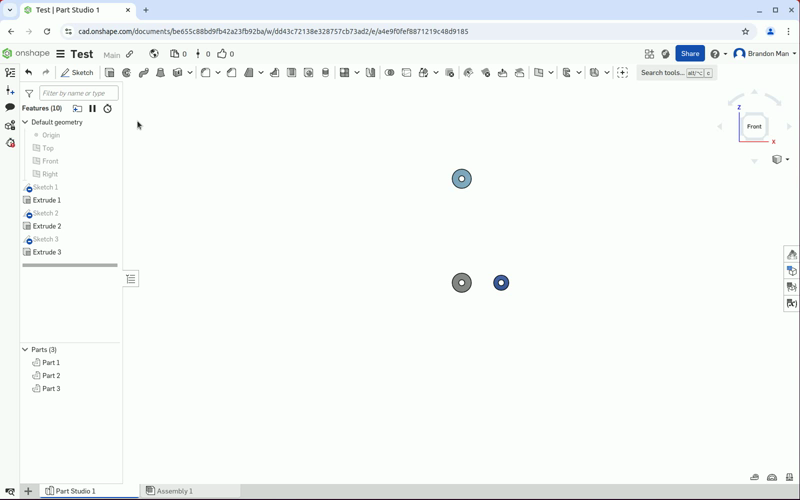
mouse_move(73, 189)
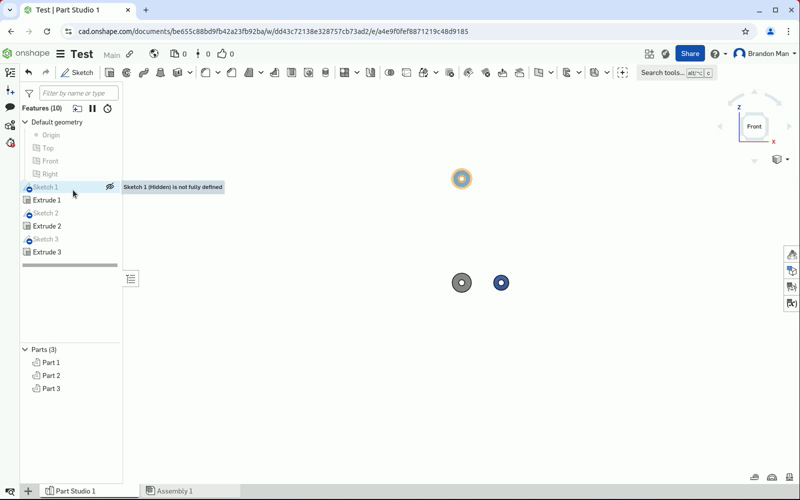
click(73, 189)
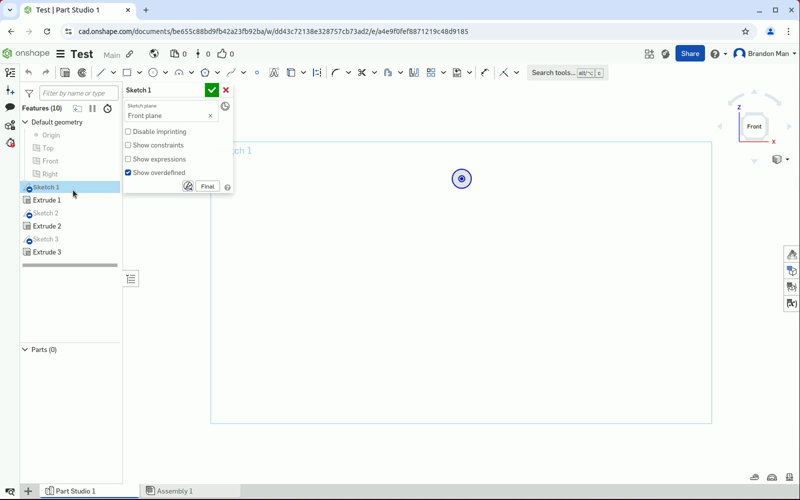
mouse_move(229, 92)
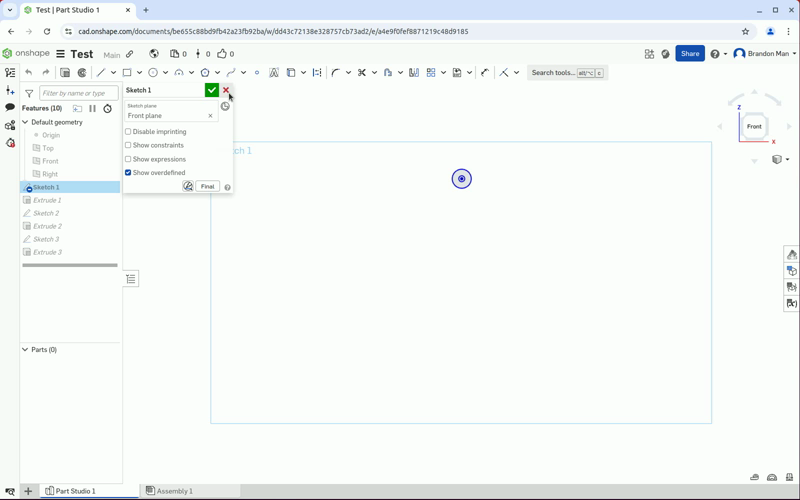
click(229, 92)
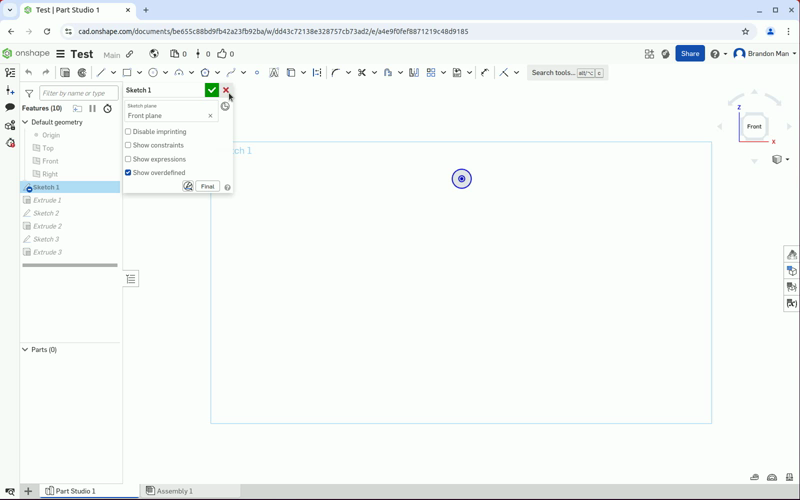
key(shift+s)
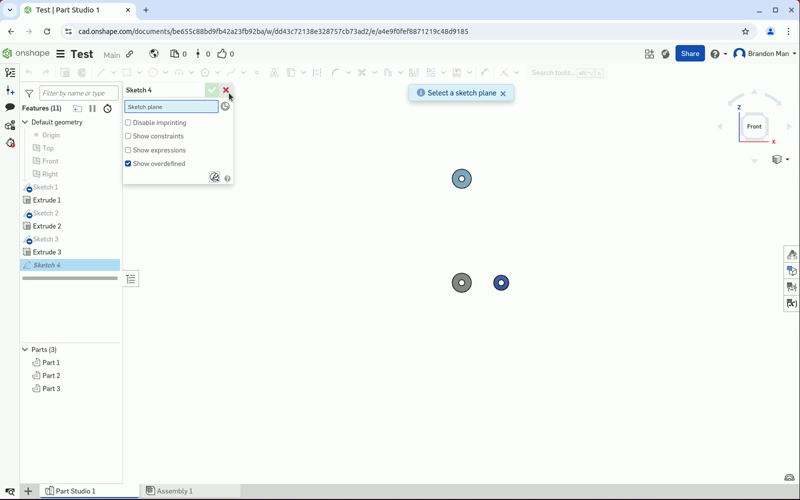
mouse_move(73, 163)
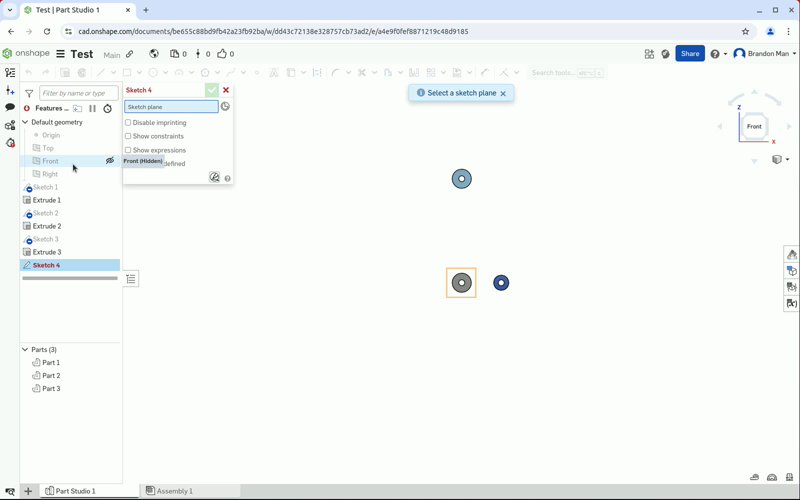
click(73, 163)
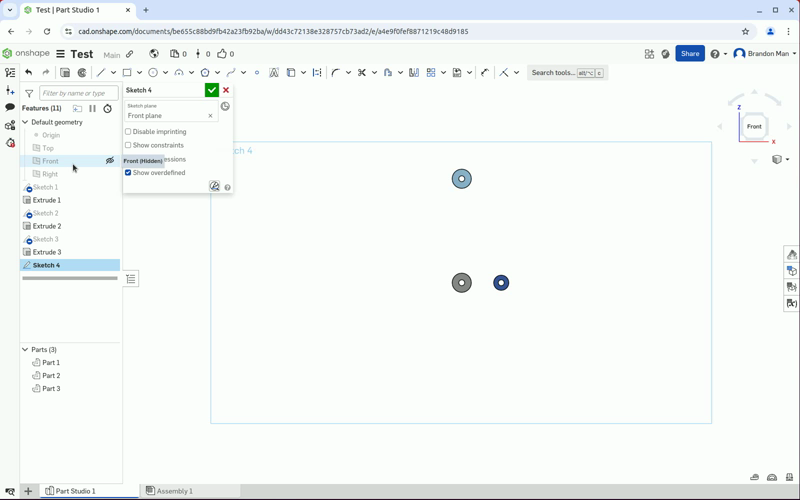
mouse_move(73, 352)
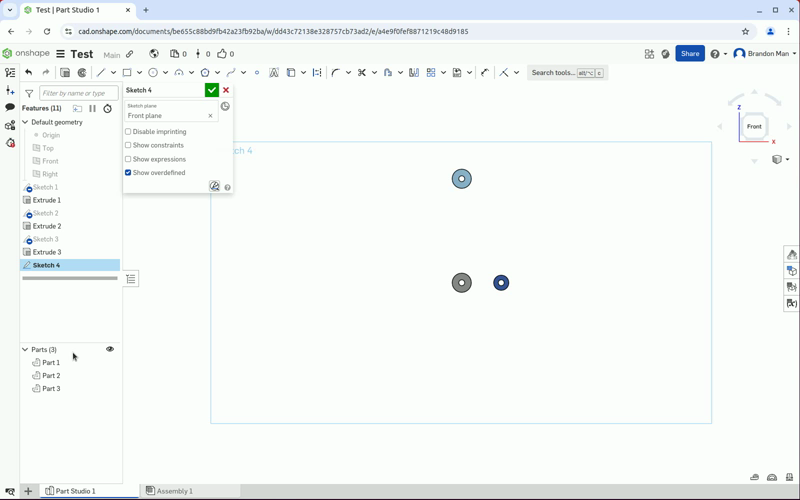
key(y)
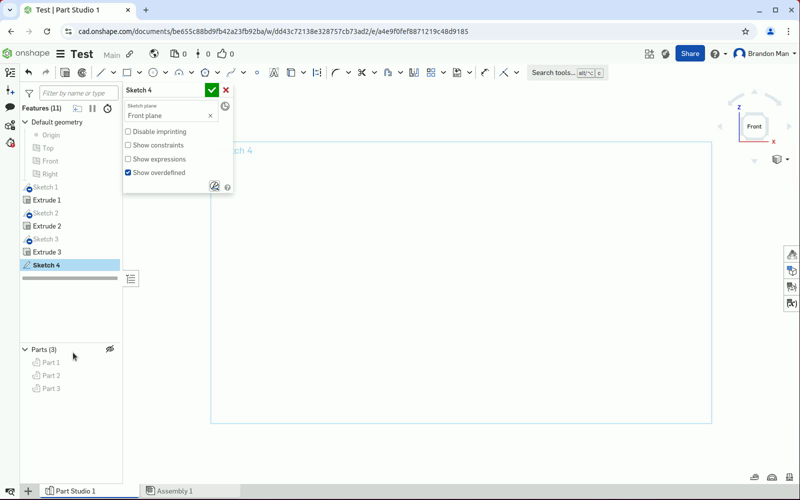
key(a)
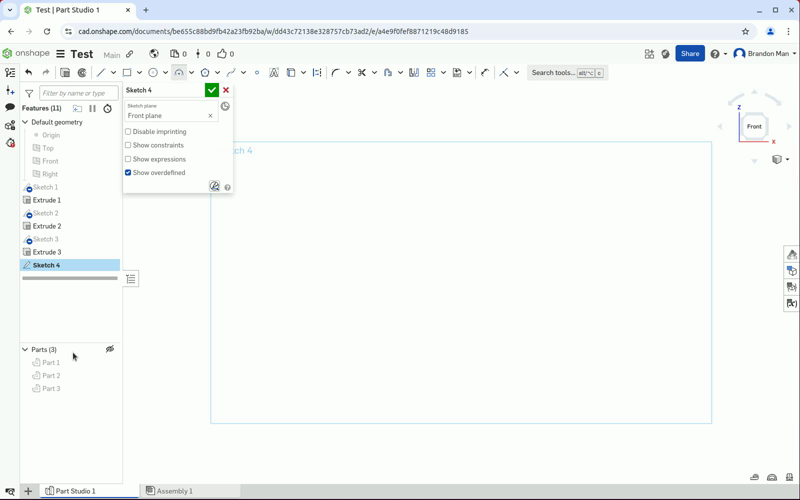
key_down(shift)
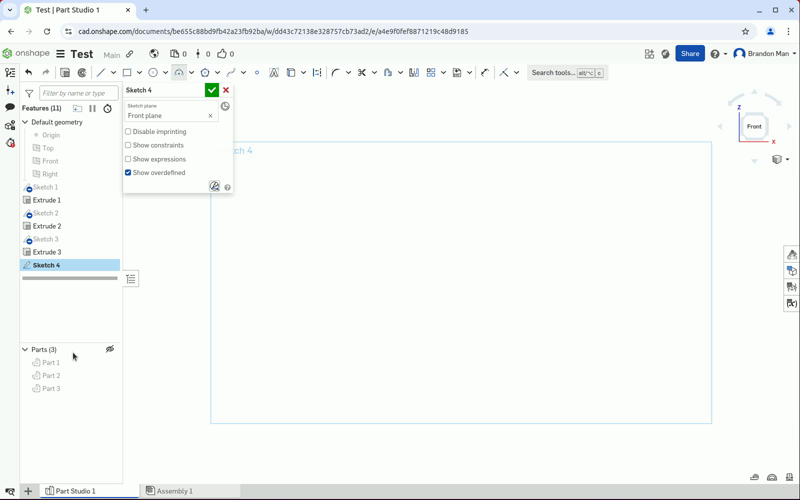
mouse_move(446, 223)
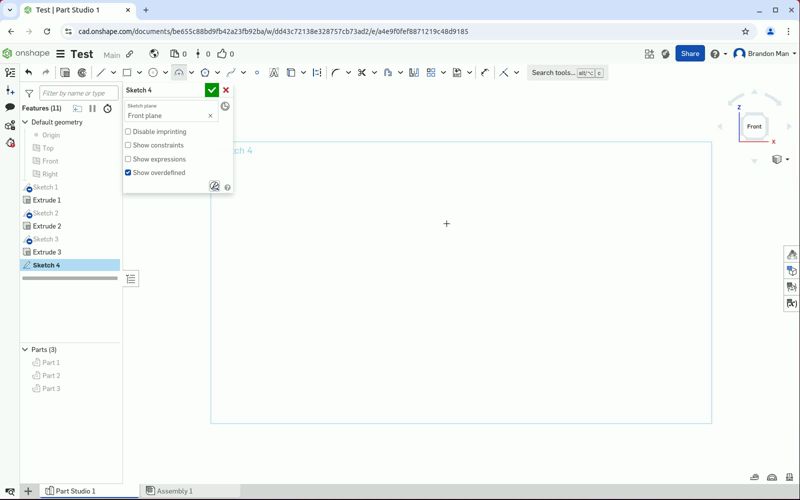
click(446, 223)
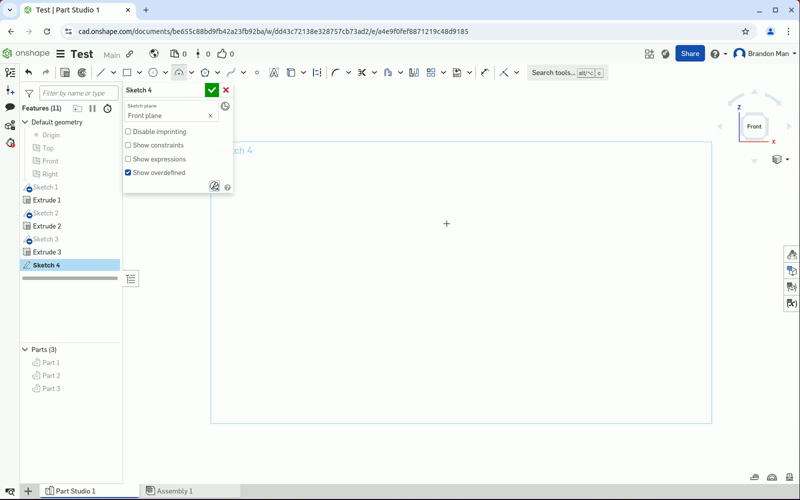
key_up(shift)
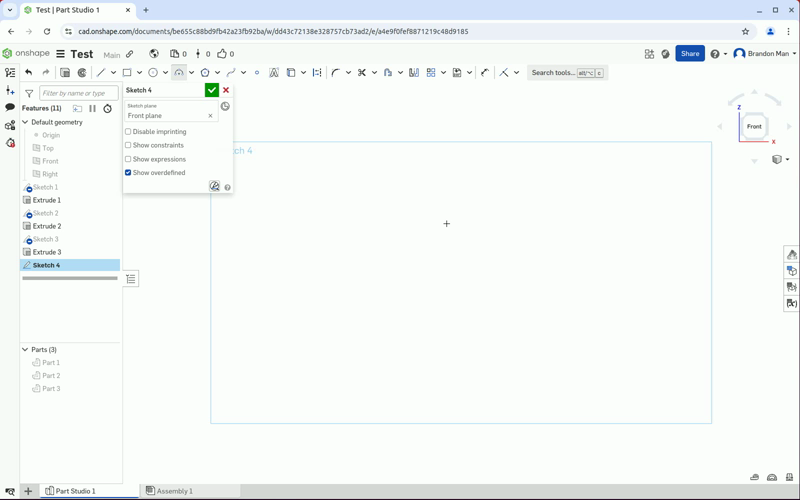
key_down(shift)
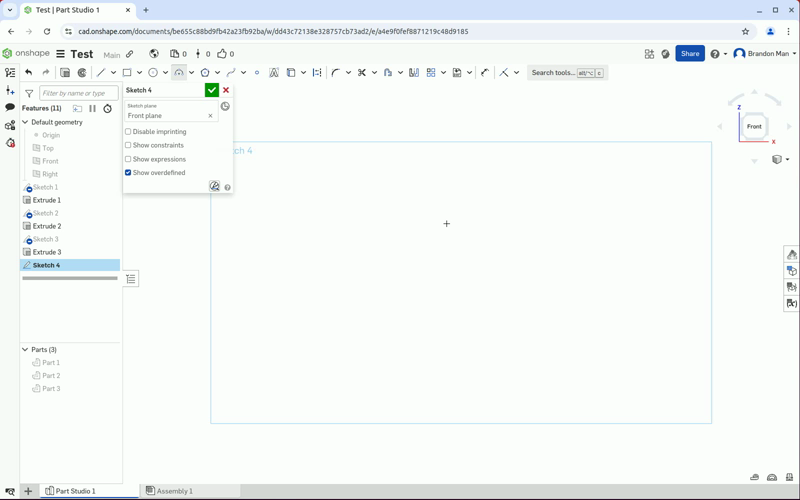
mouse_move(476, 223)
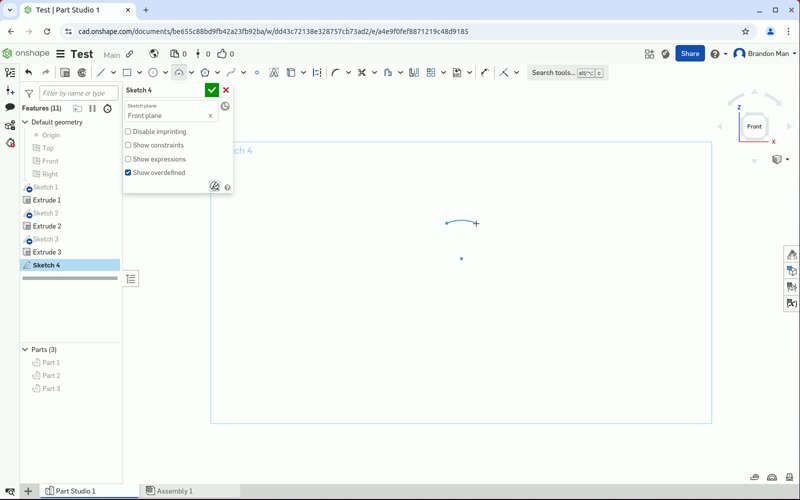
click(476, 223)
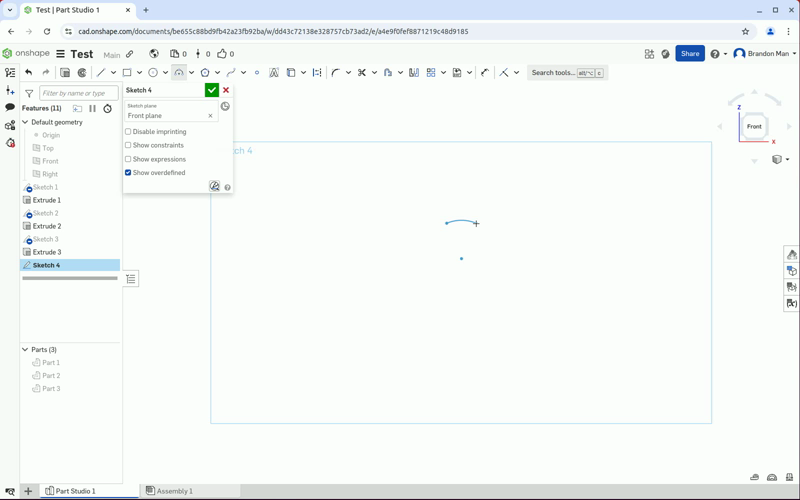
mouse_move(461, 210)
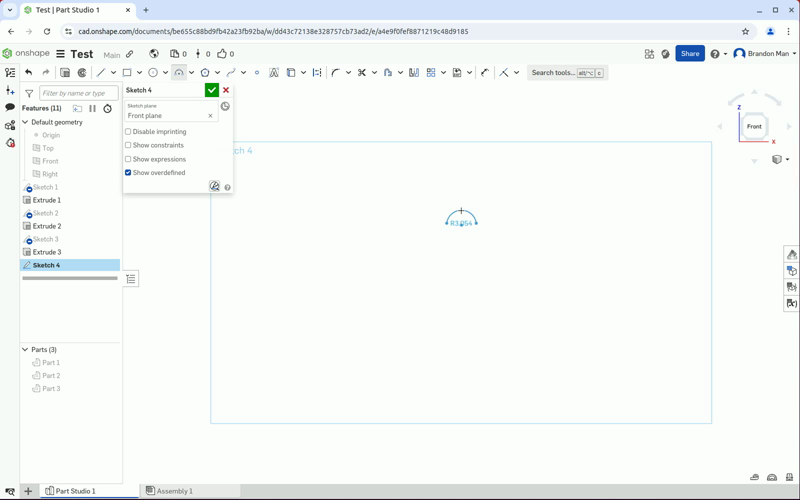
click(461, 210)
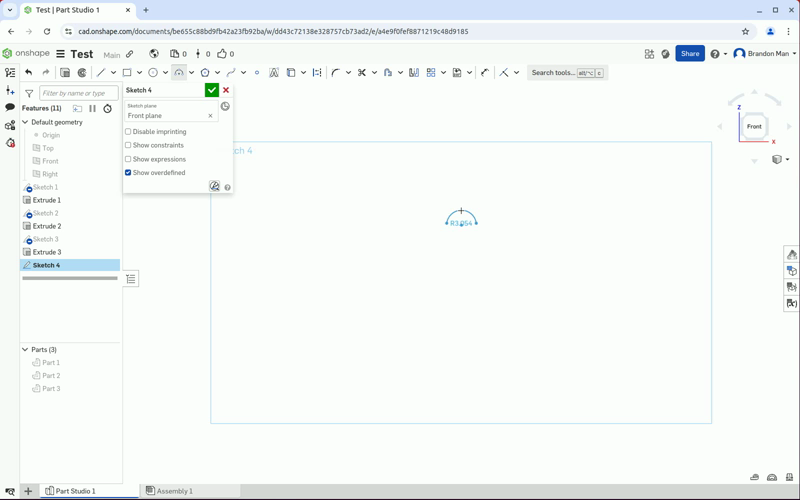
key_up(shift)
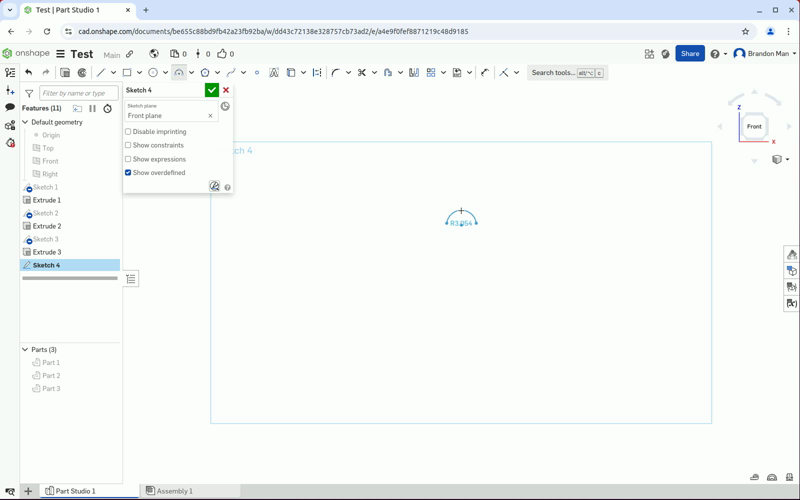
key(esc)
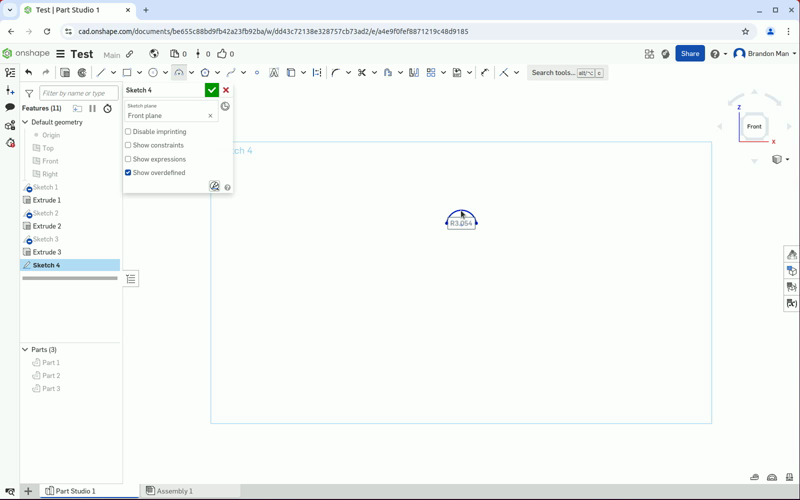
key(l)
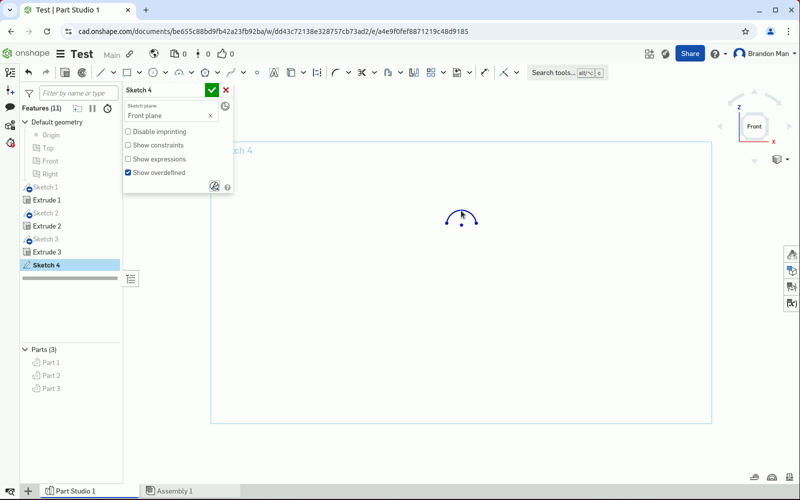
mouse_move(476, 223)
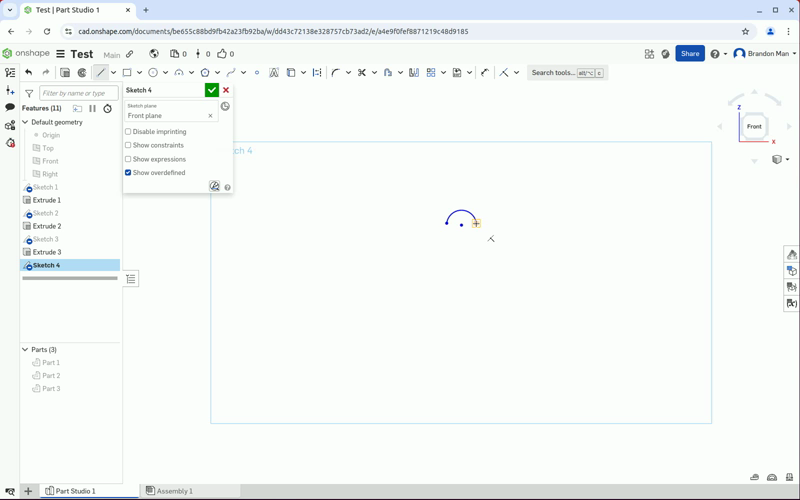
click(476, 223)
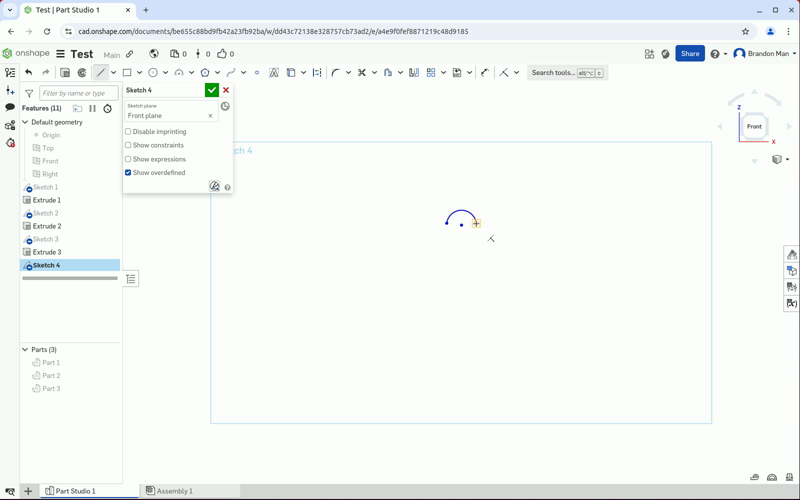
key_down(shift)
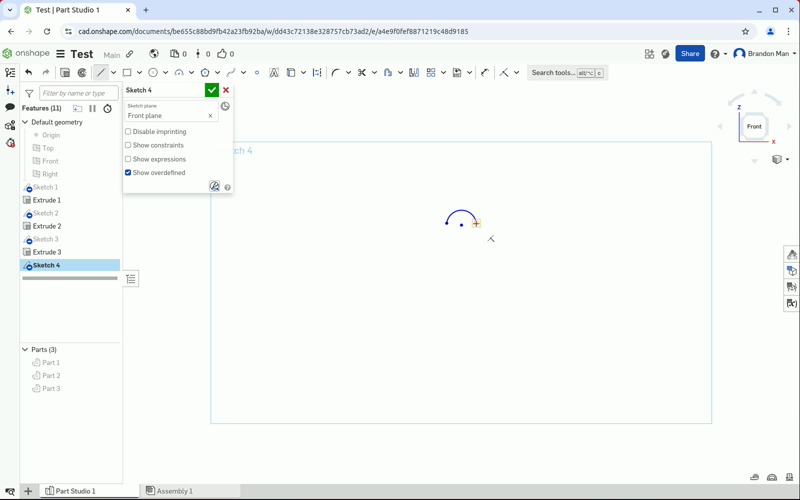
mouse_move(506, 223)
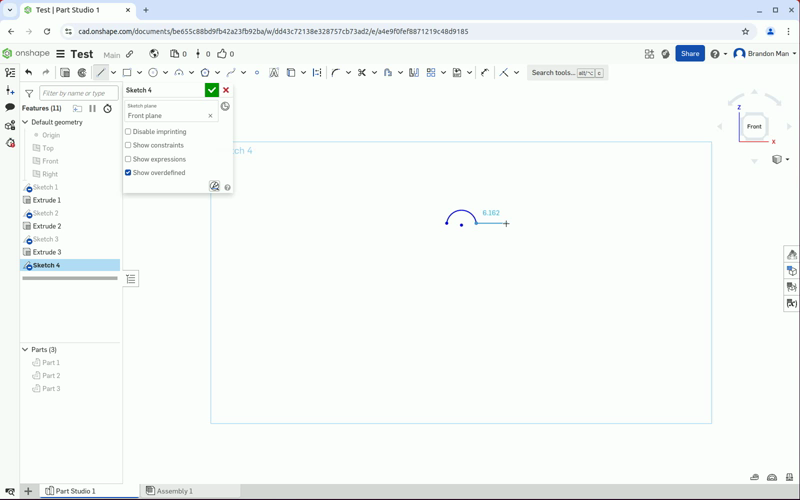
mouse_move(470, 176)
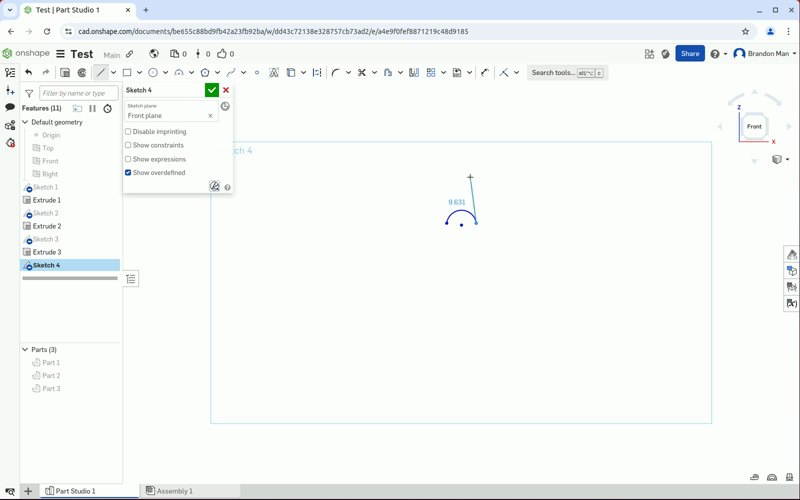
click(470, 176)
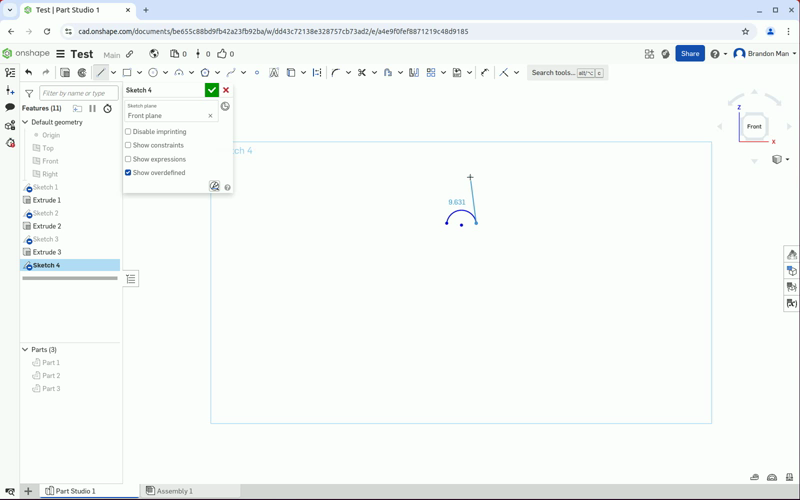
key_up(shift)
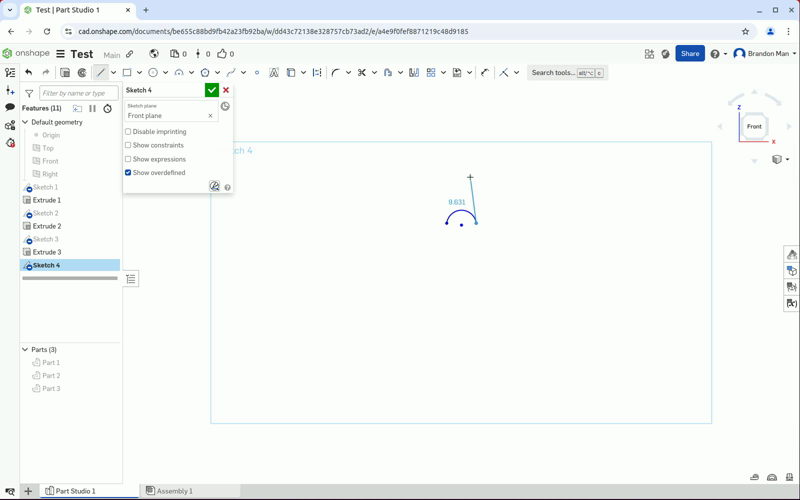
key(esc)
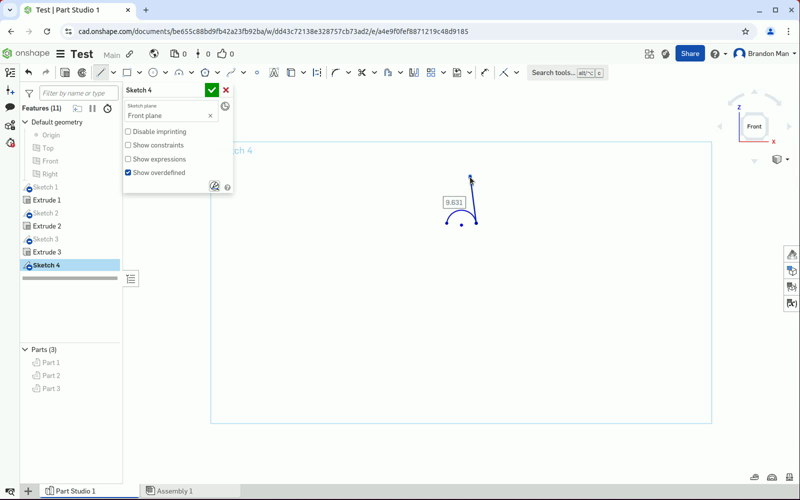
key(a)
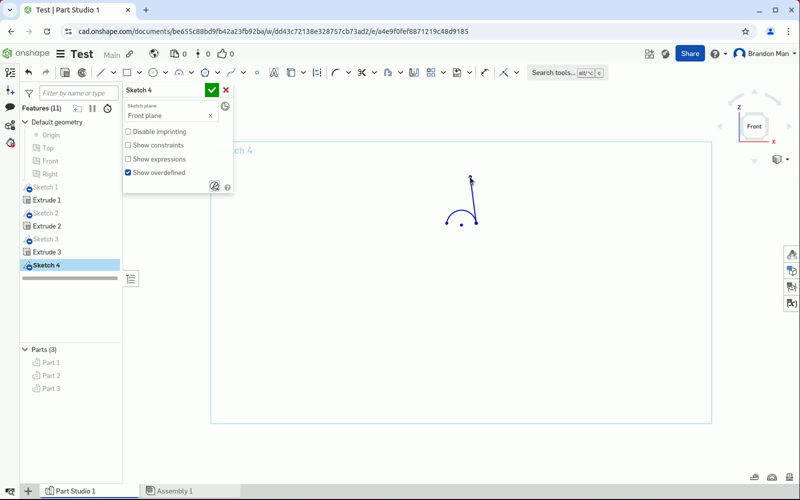
mouse_move(470, 176)
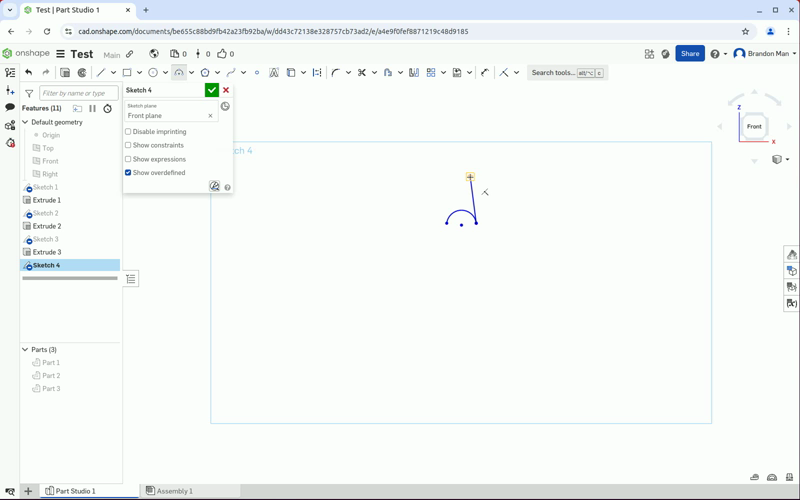
click(470, 176)
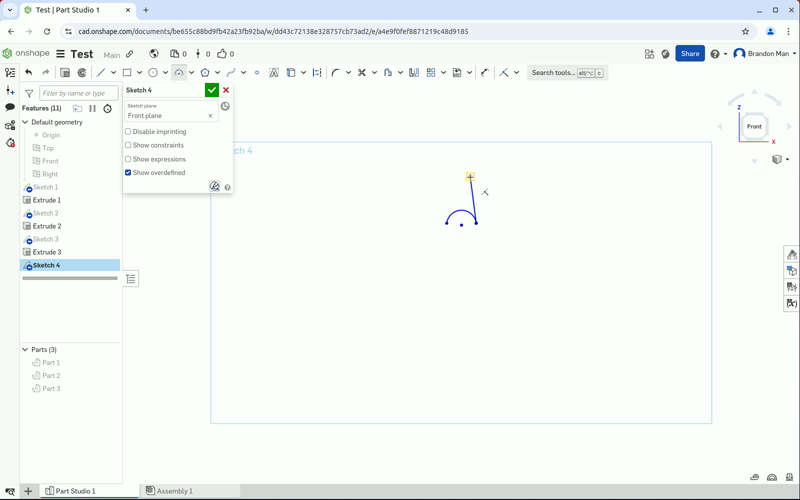
key_down(shift)
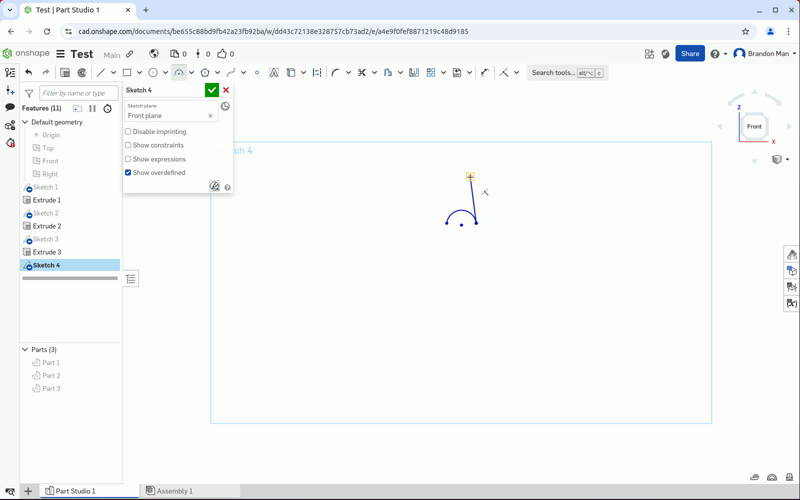
mouse_move(452, 176)
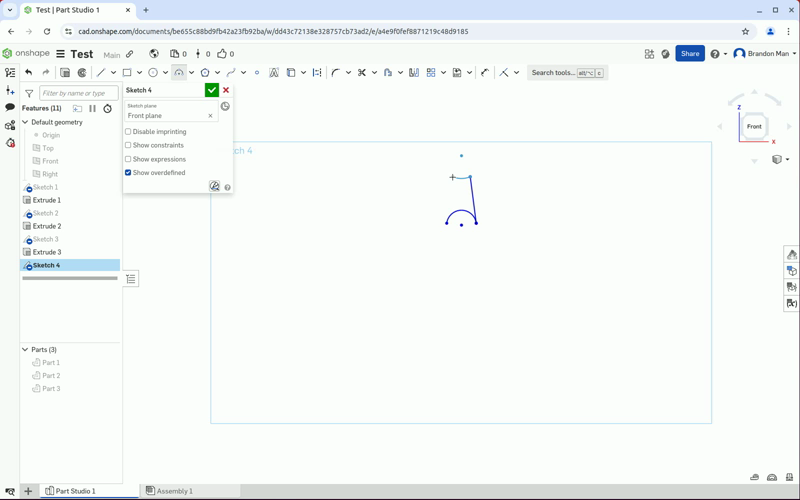
click(452, 176)
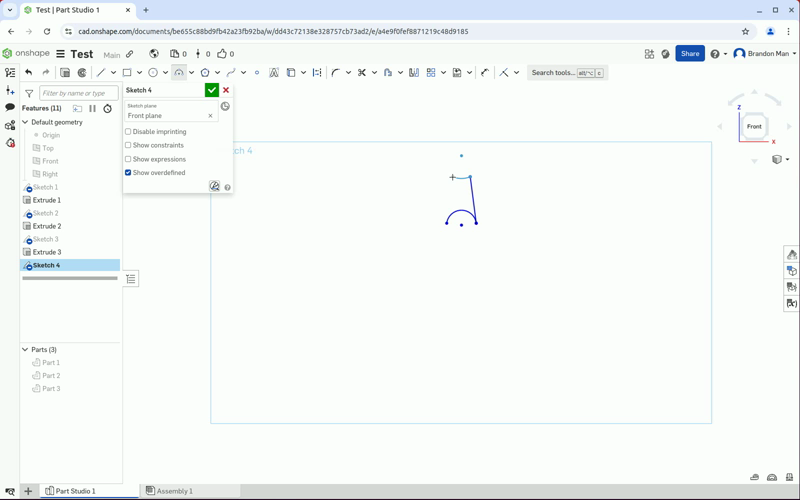
mouse_move(461, 186)
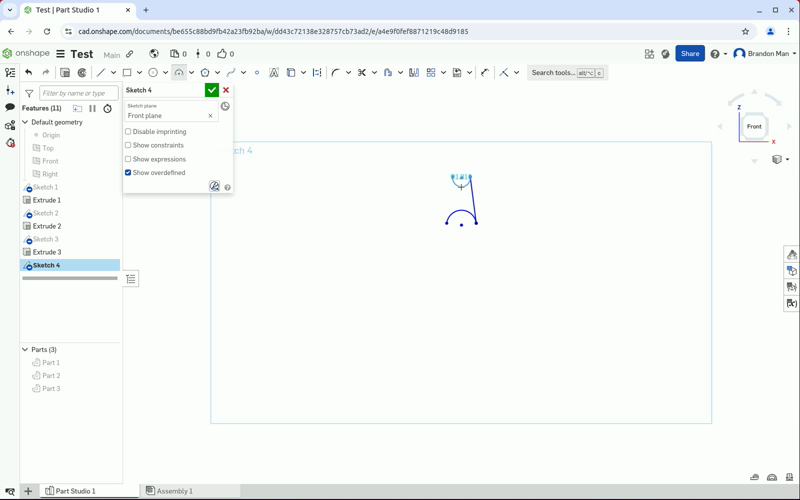
click(461, 186)
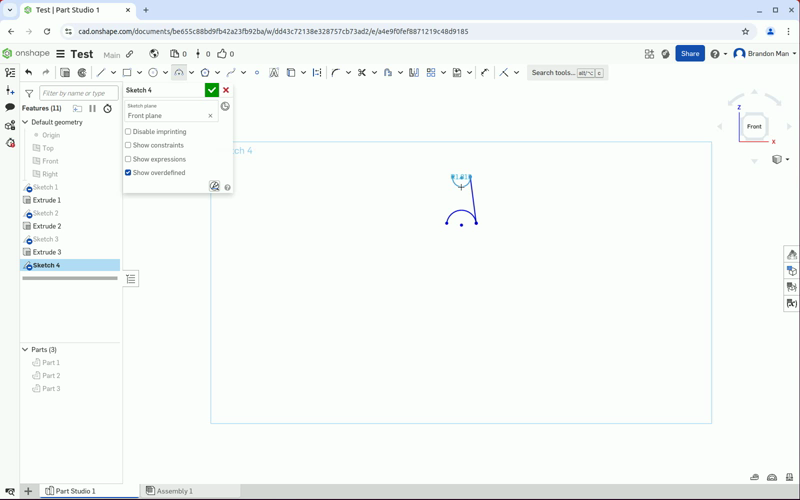
key_up(shift)
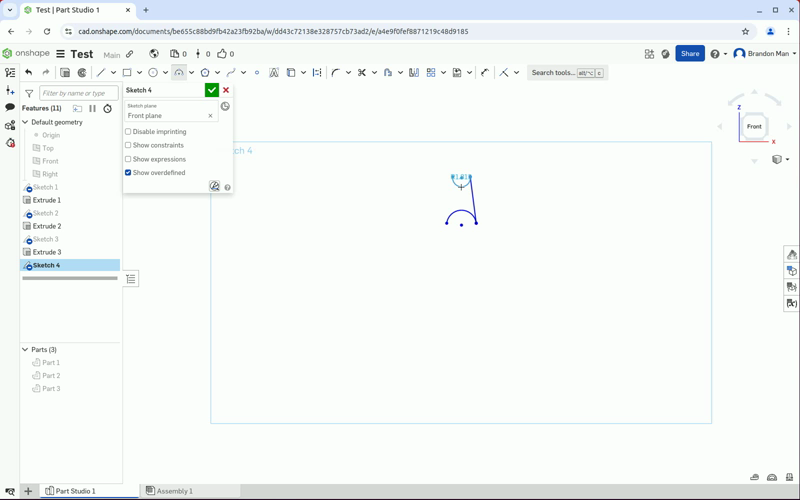
key(esc)
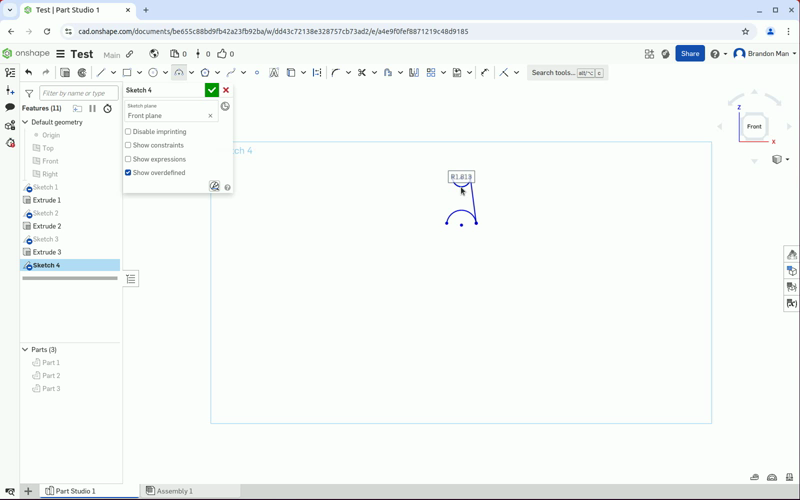
key(l)
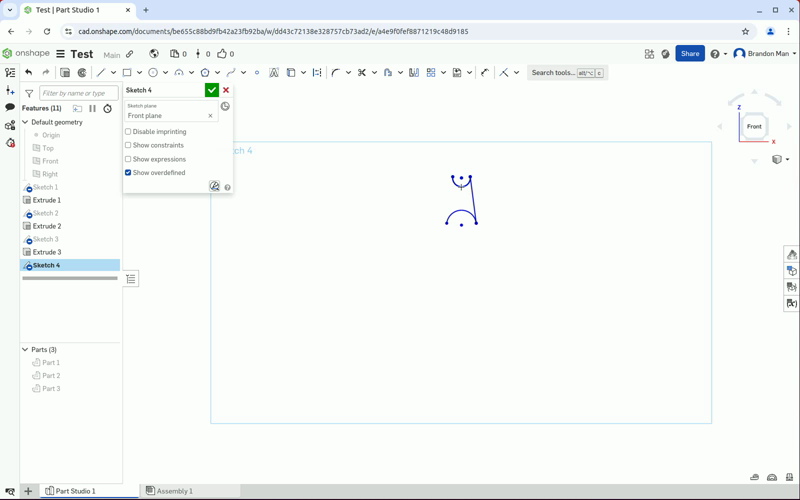
mouse_move(452, 176)
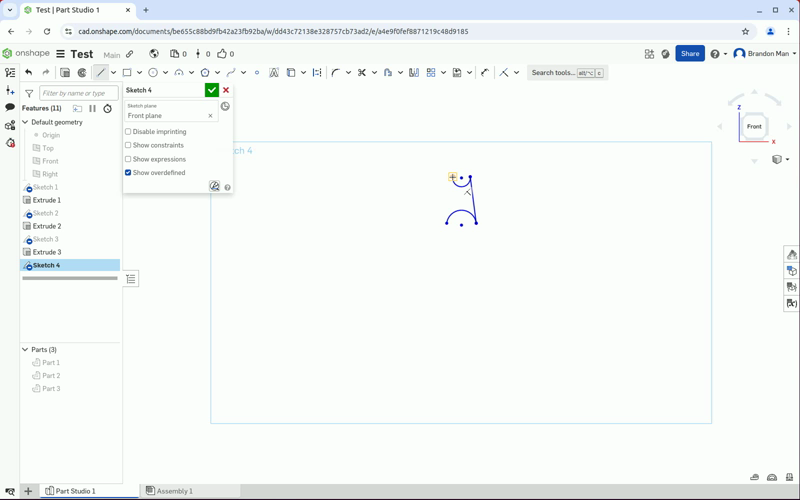
click(452, 176)
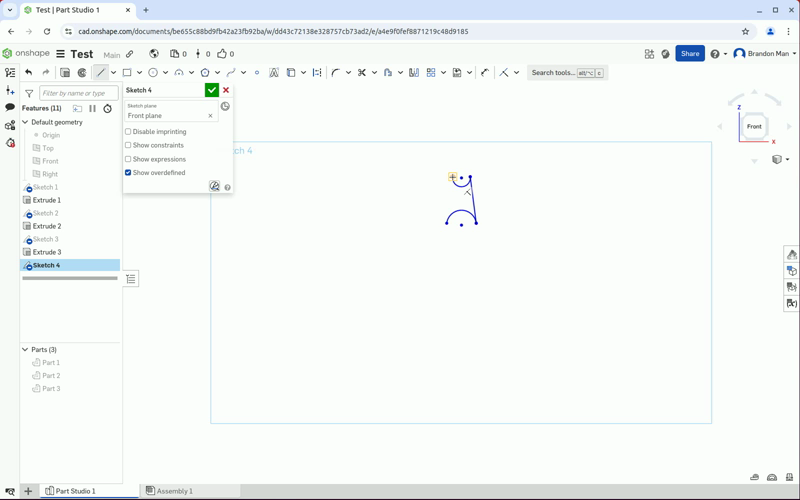
mouse_move(482, 176)
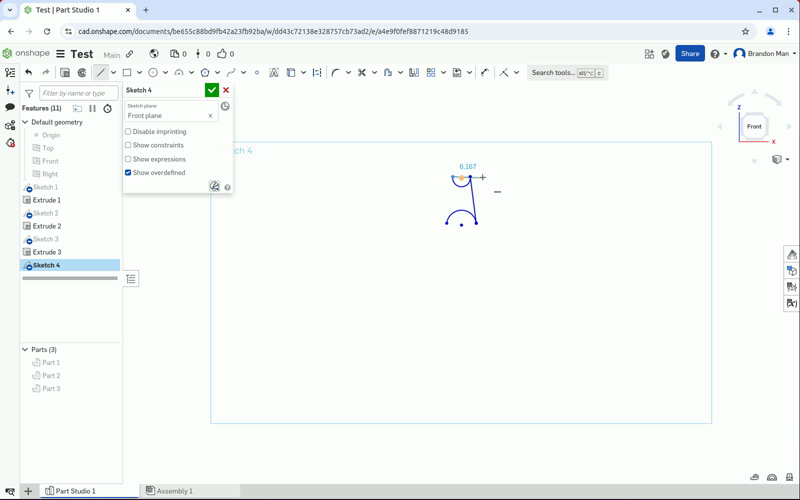
key_down(shift)
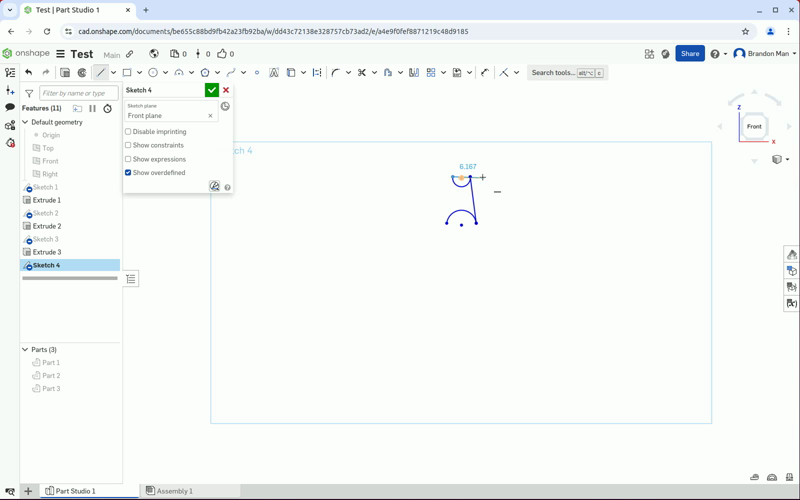
mouse_move(446, 223)
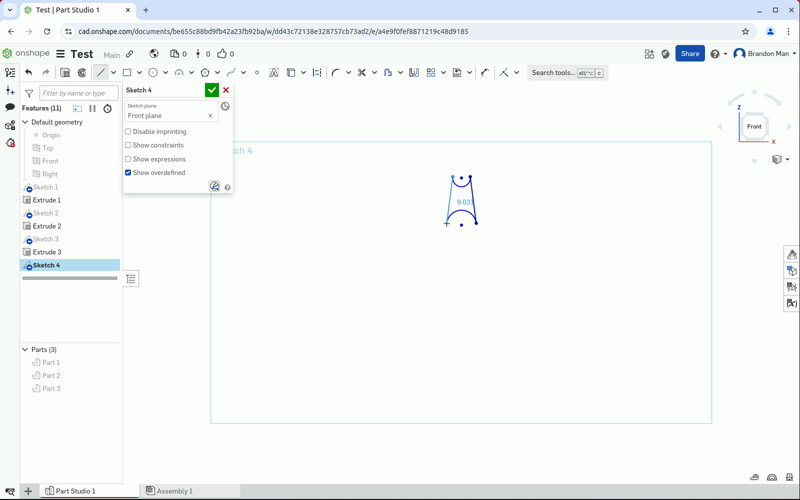
key_up(shift)
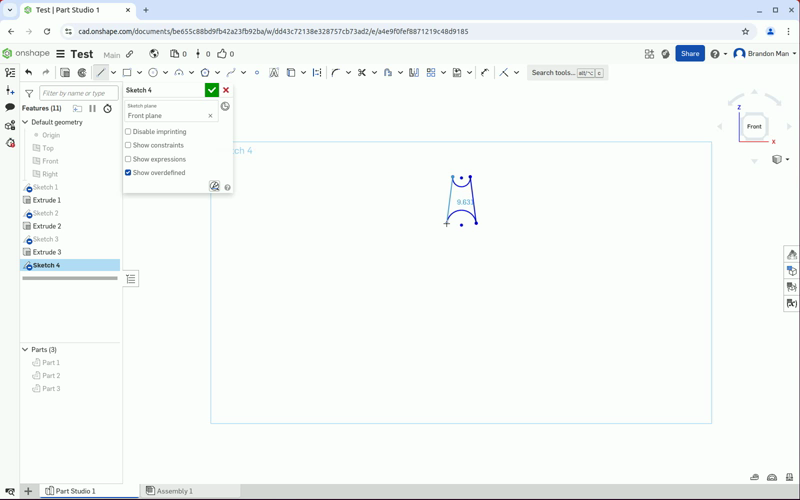
click(446, 223)
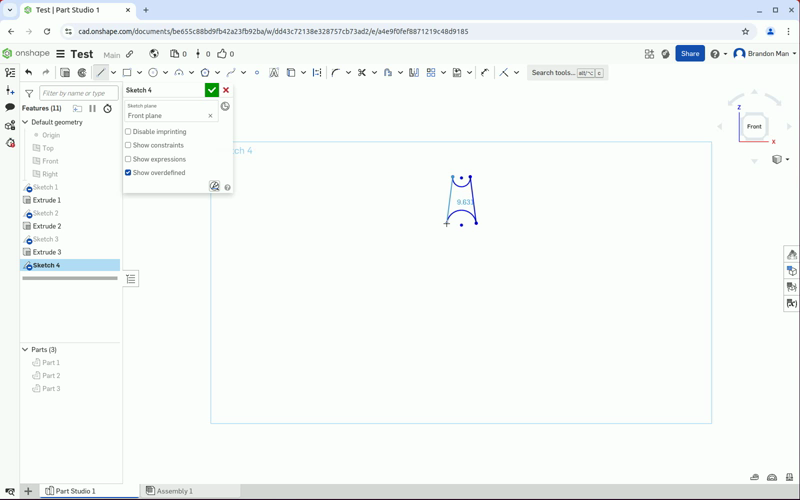
key(esc)
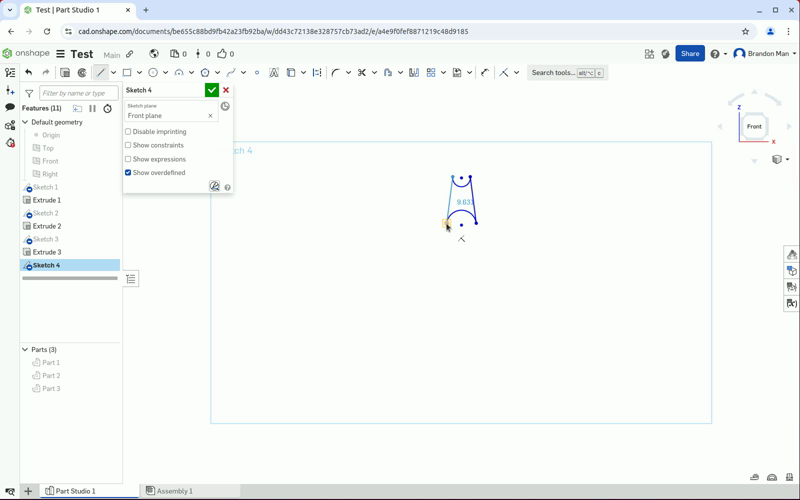
key(c)
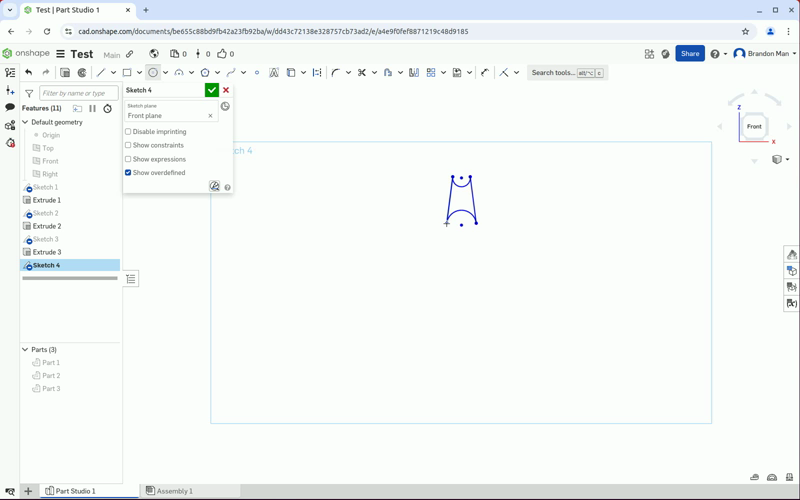
key_down(shift)
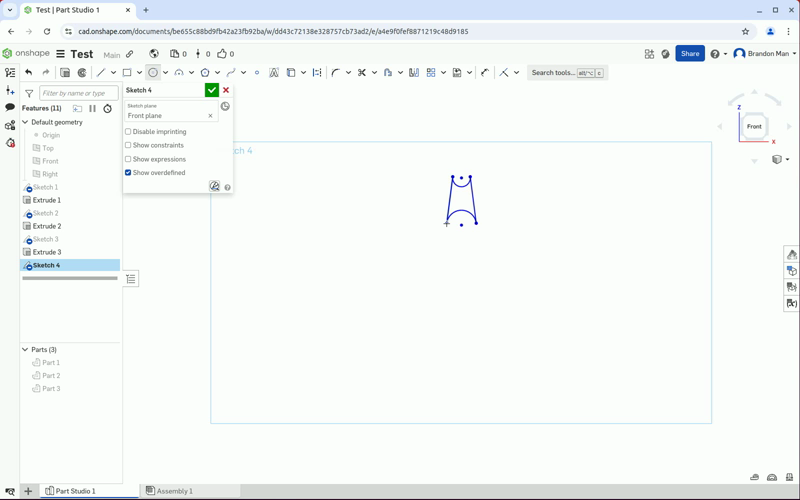
mouse_move(458, 191)
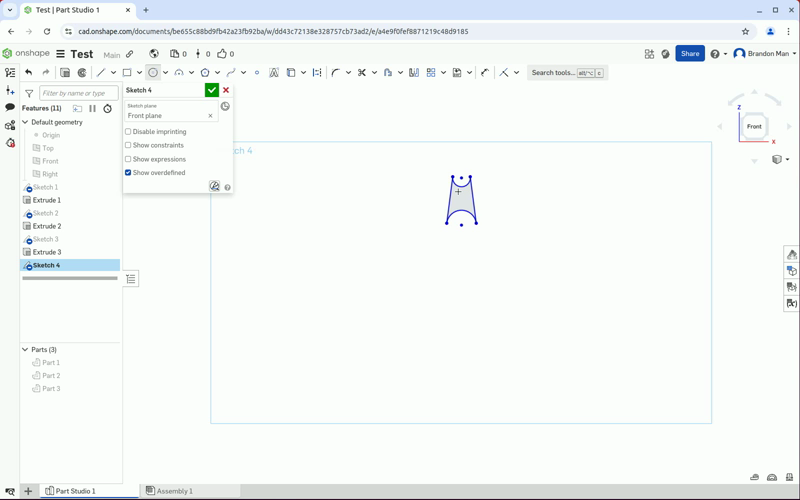
click(458, 191)
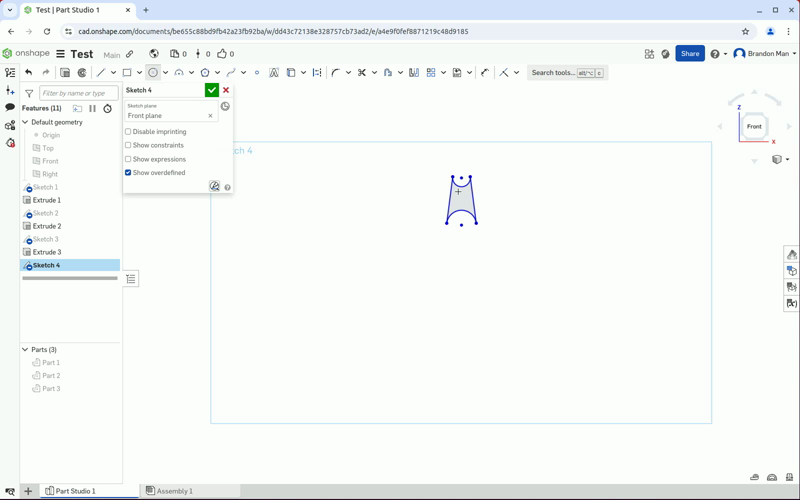
key_up(shift)
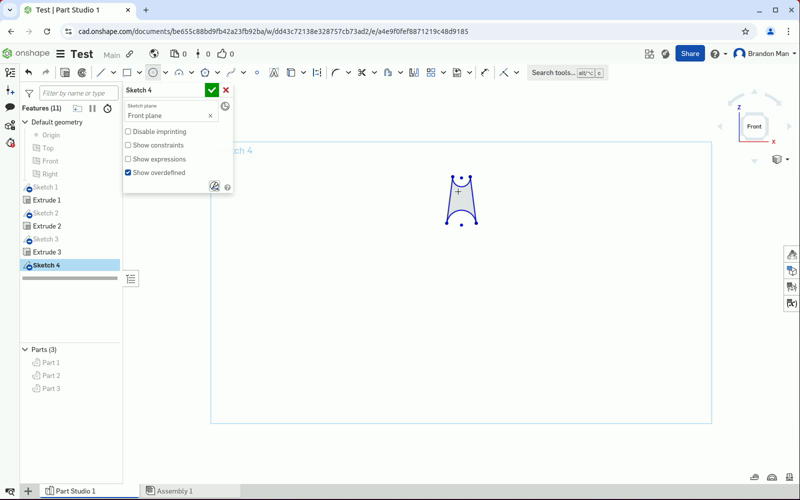
mouse_move(461, 191)
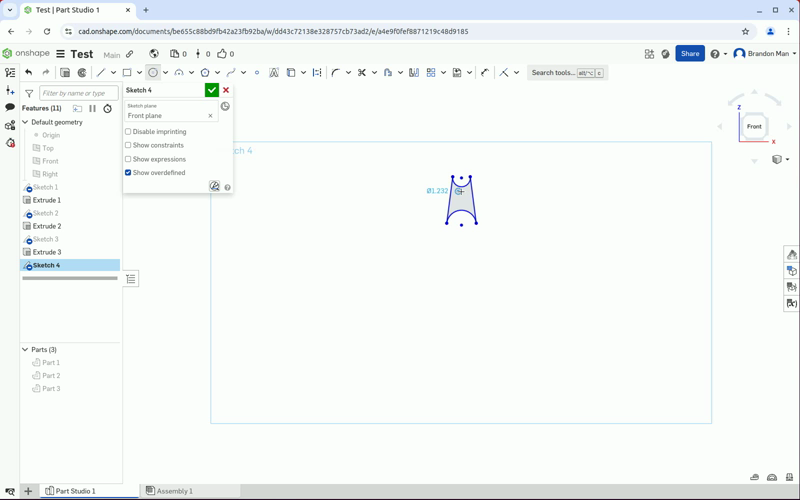
scroll(6)
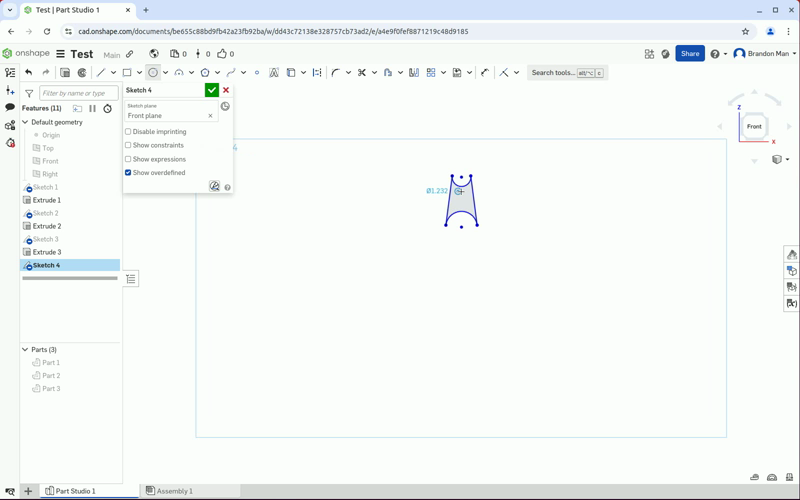
scroll(6)
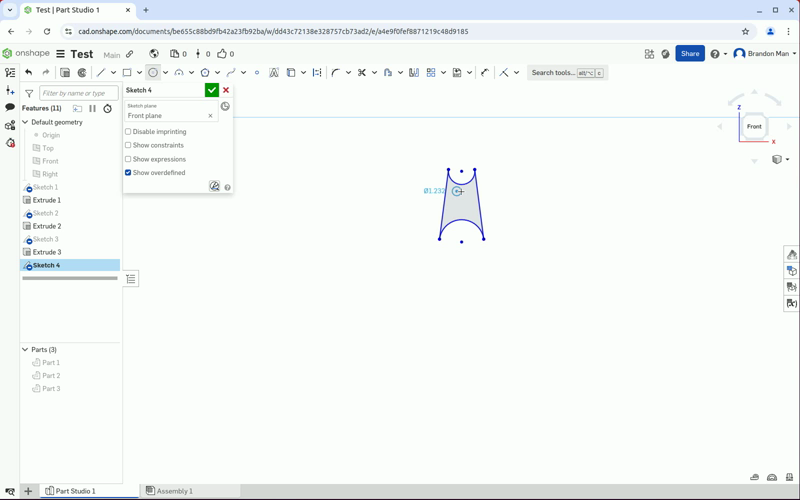
scroll(6)
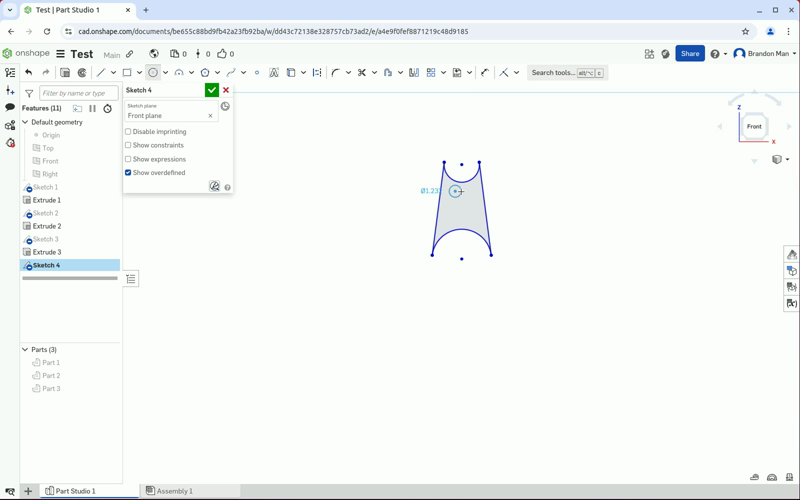
scroll(6)
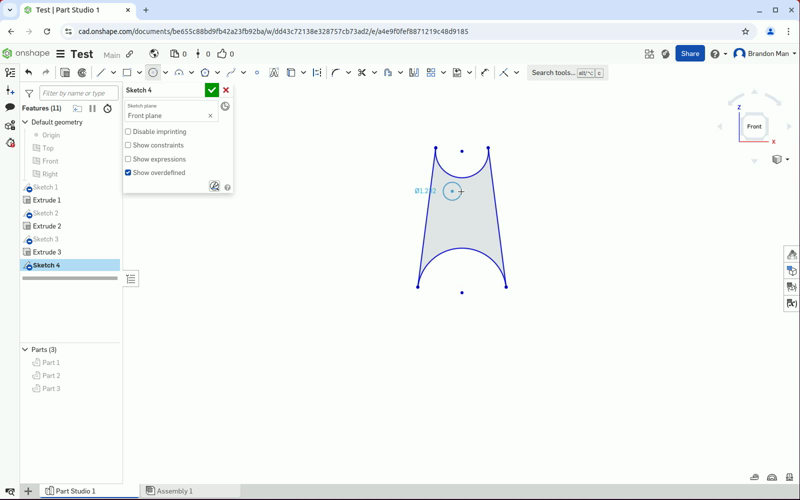
scroll(6)
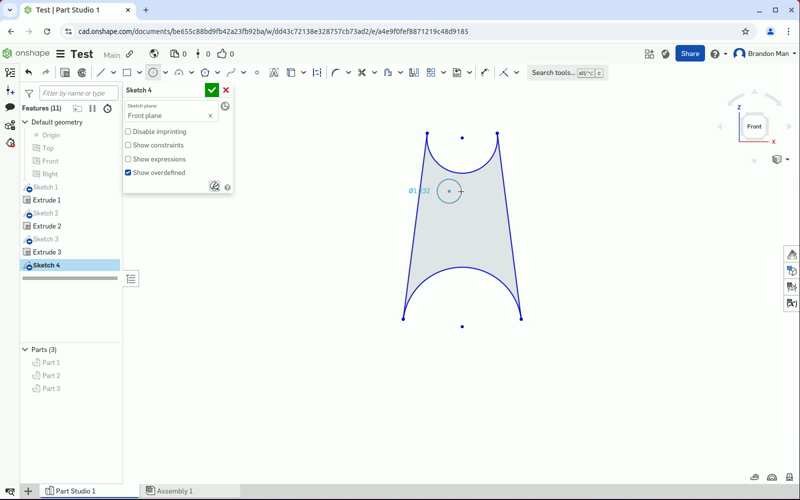
scroll(6)
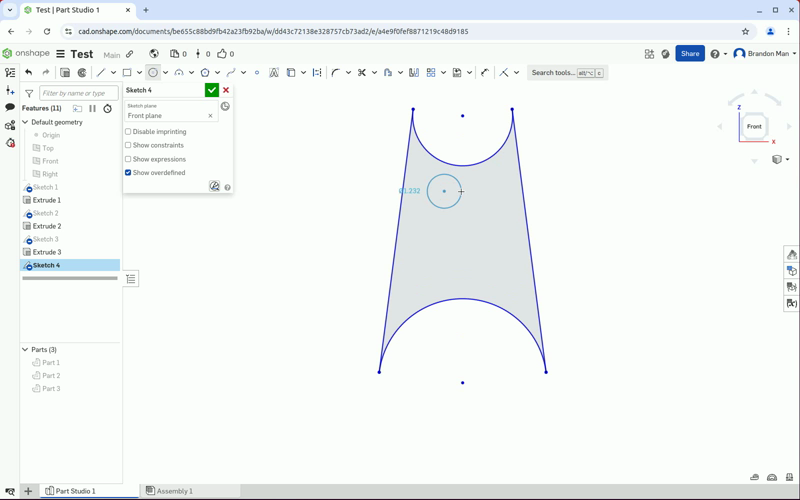
scroll(6)
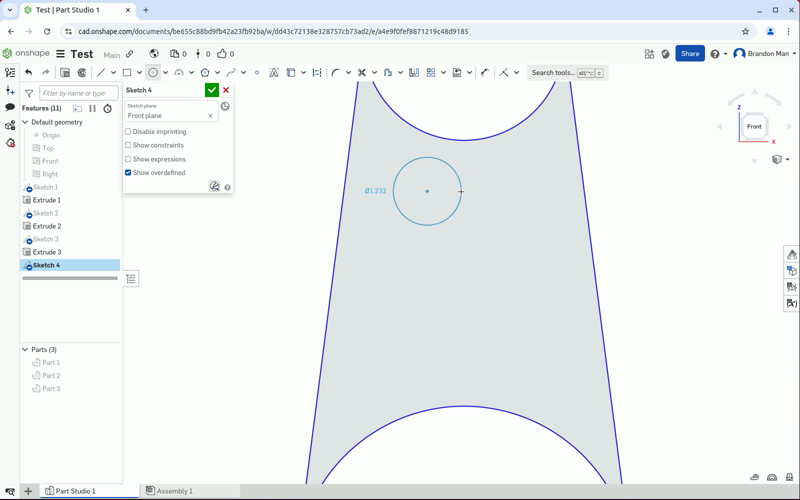
click(461, 191)
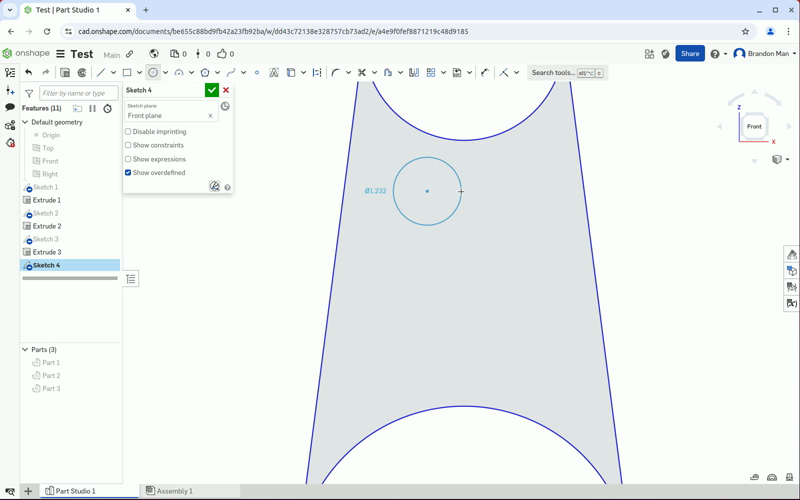
scroll(-6)
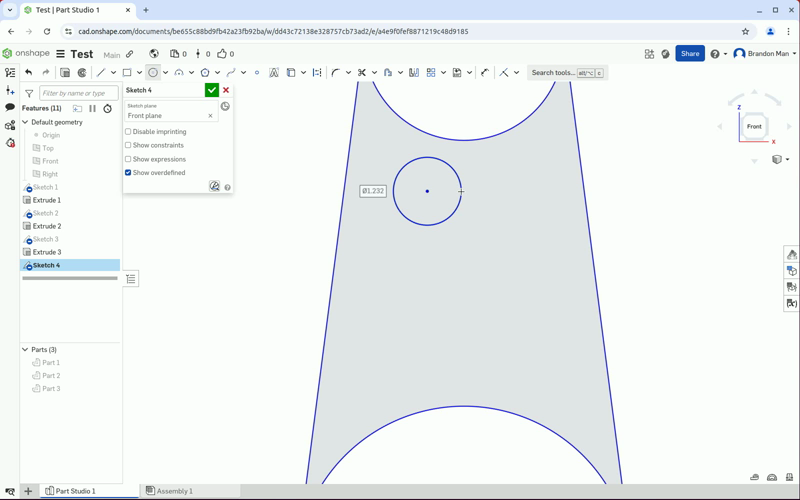
scroll(-6)
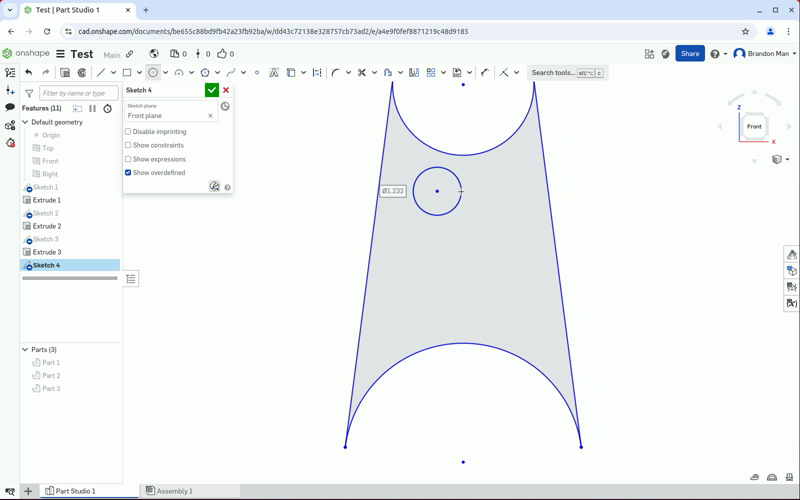
scroll(-6)
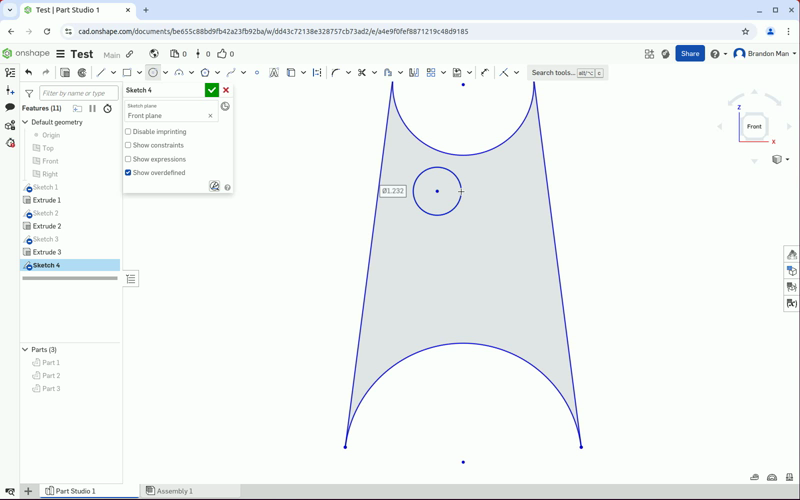
scroll(-6)
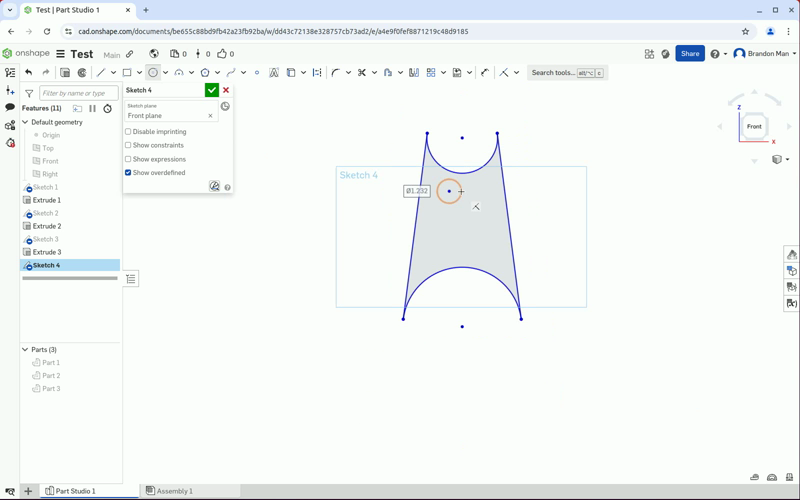
scroll(-6)
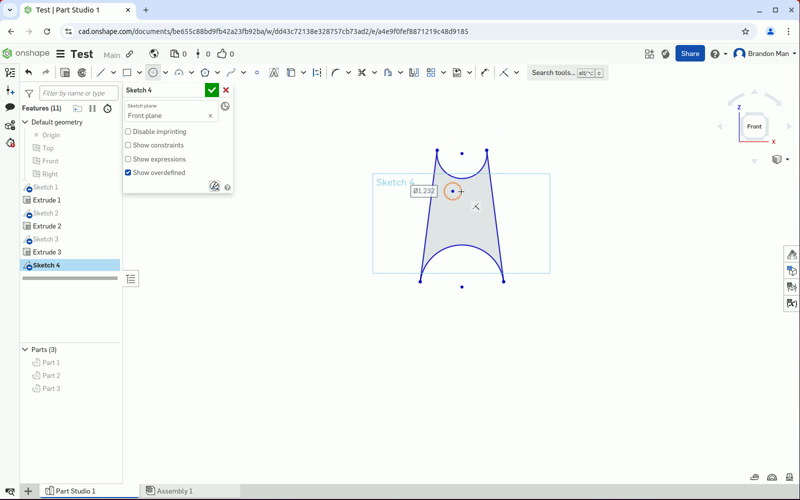
scroll(-6)
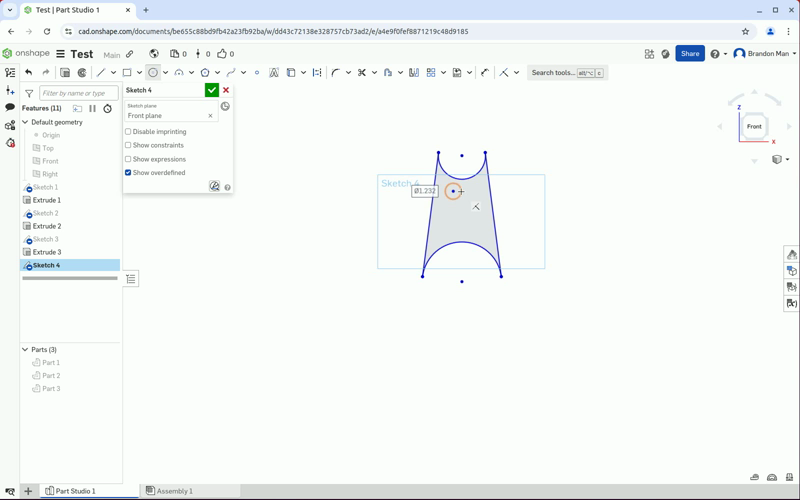
scroll(-6)
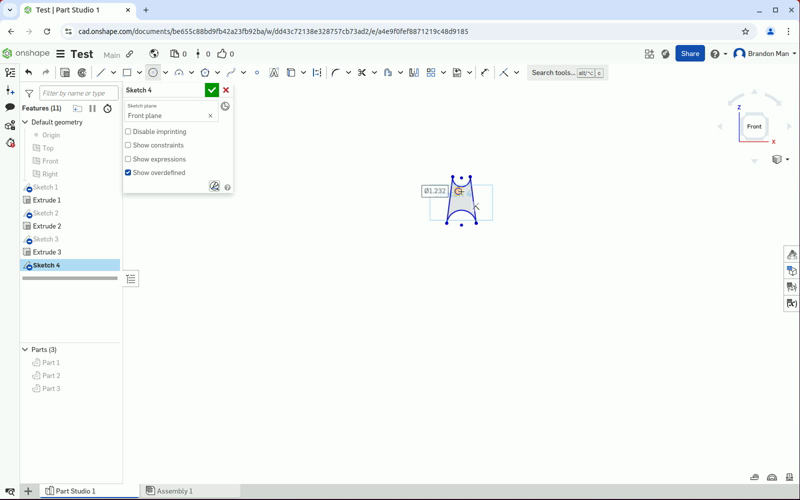
key(esc)
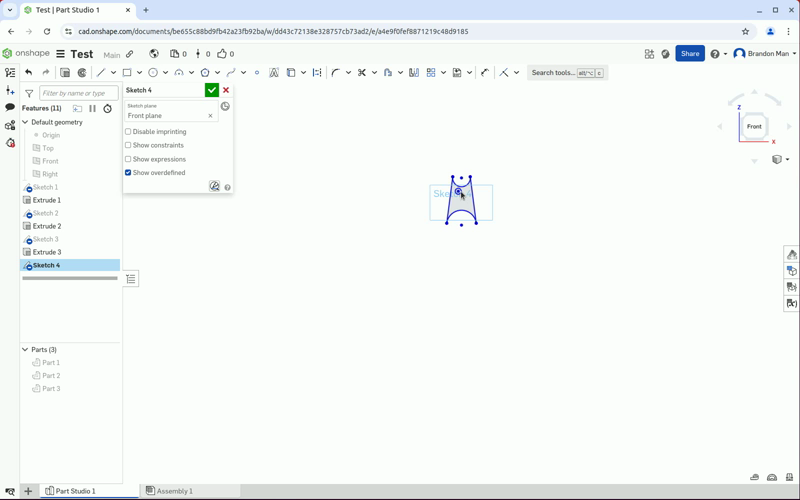
mouse_move(460, 201)
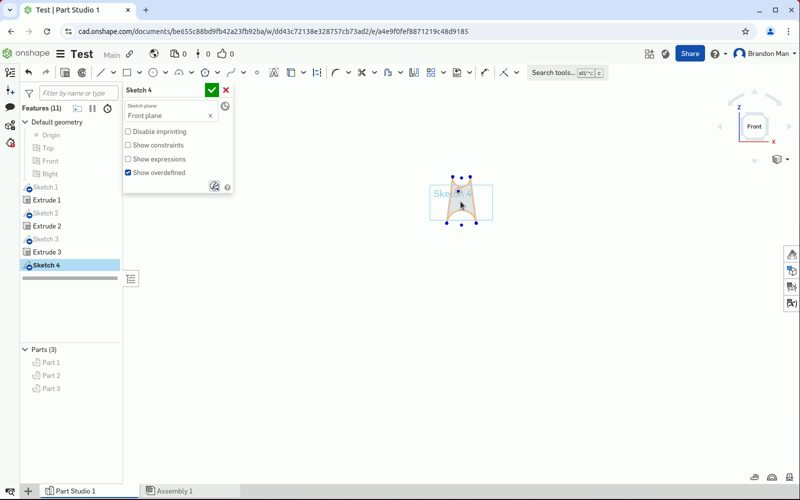
scroll(6)
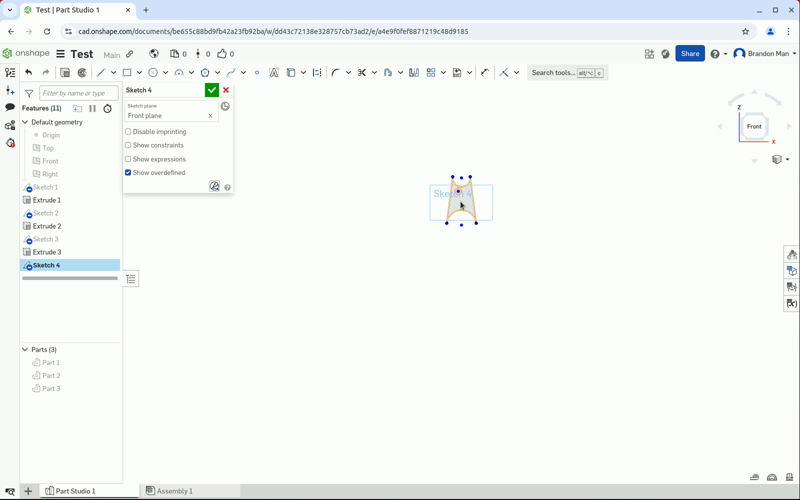
scroll(6)
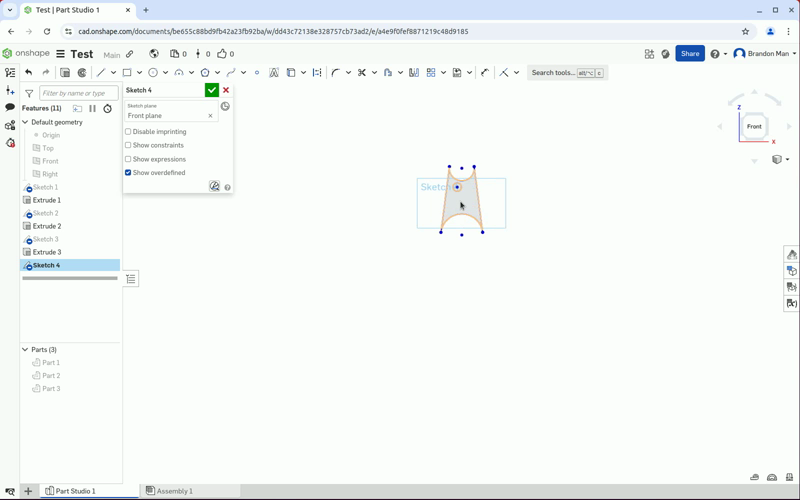
scroll(6)
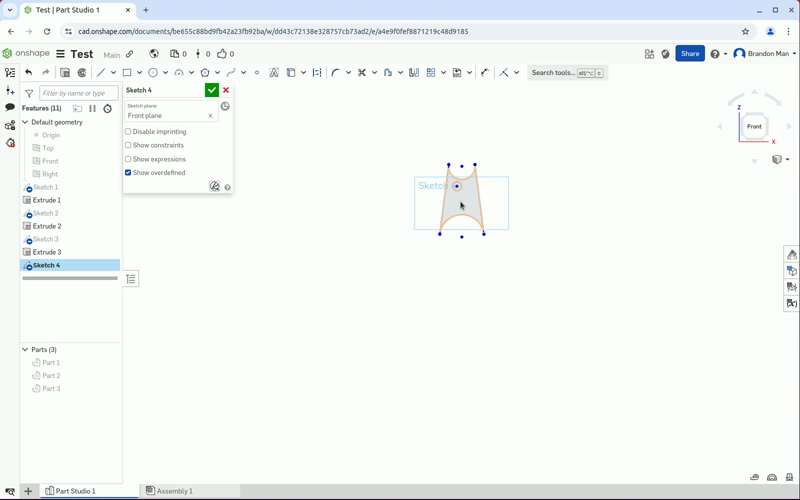
scroll(6)
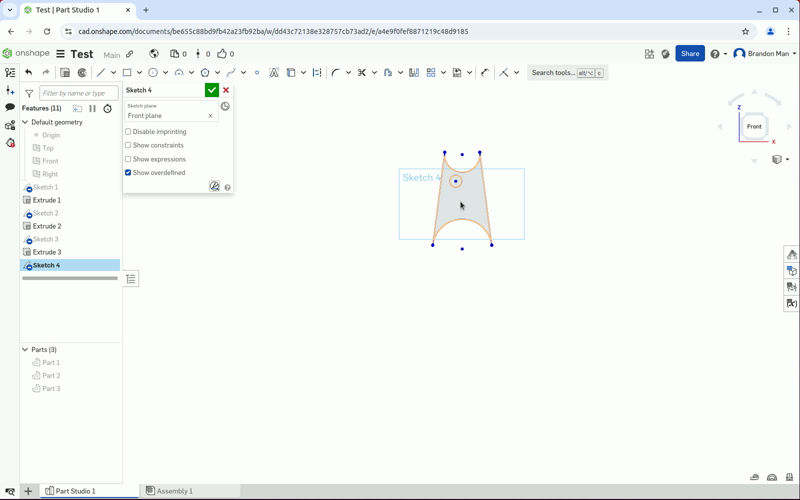
scroll(6)
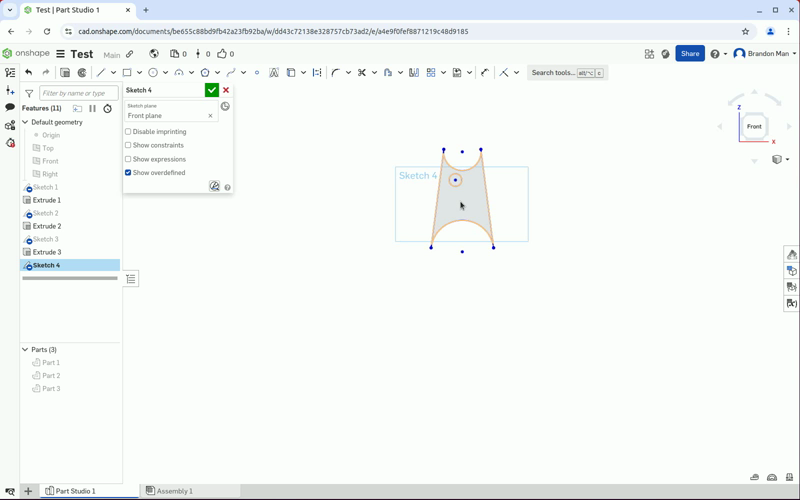
scroll(6)
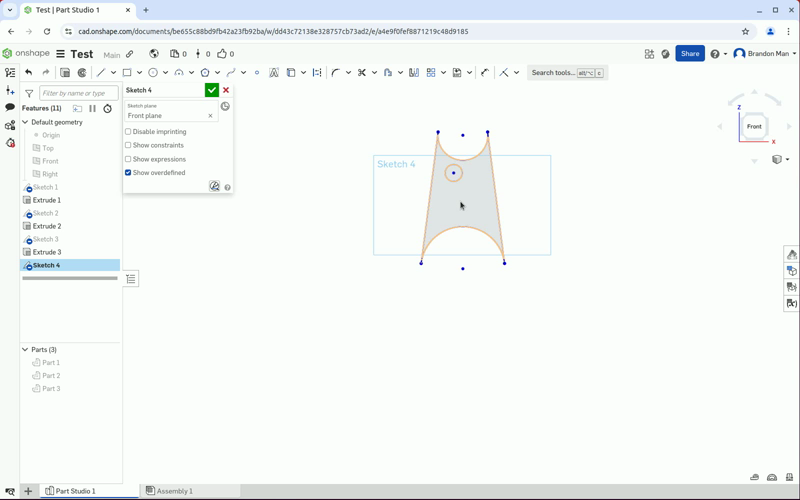
scroll(6)
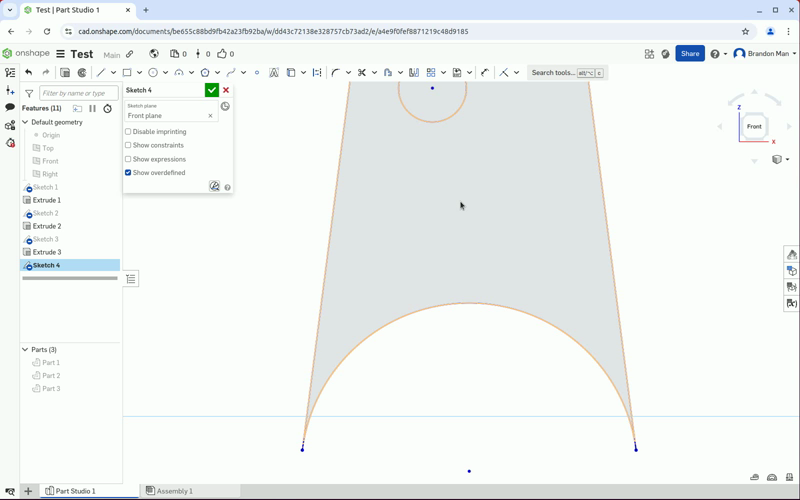
click(460, 201)
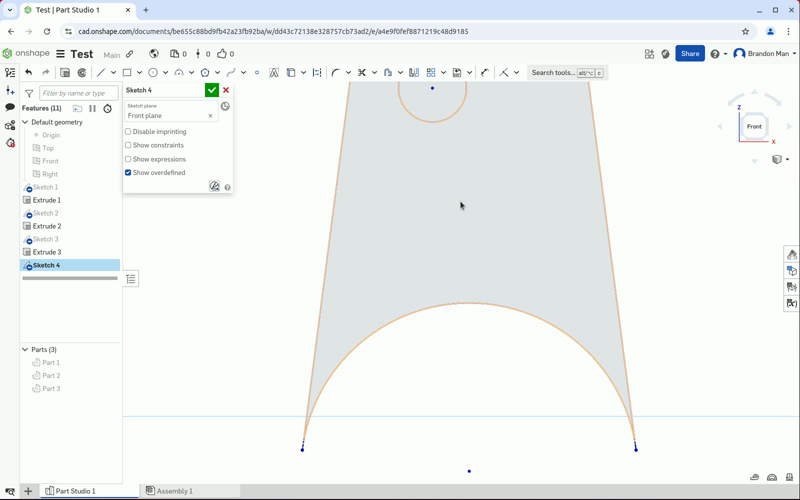
scroll(-6)
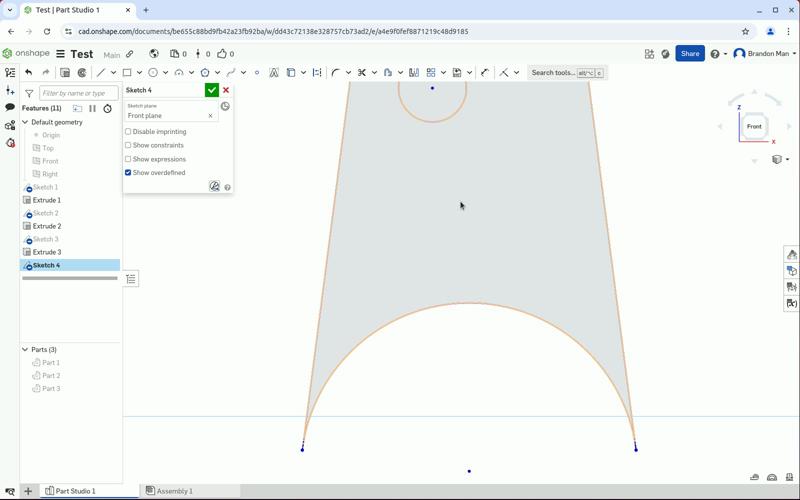
scroll(-6)
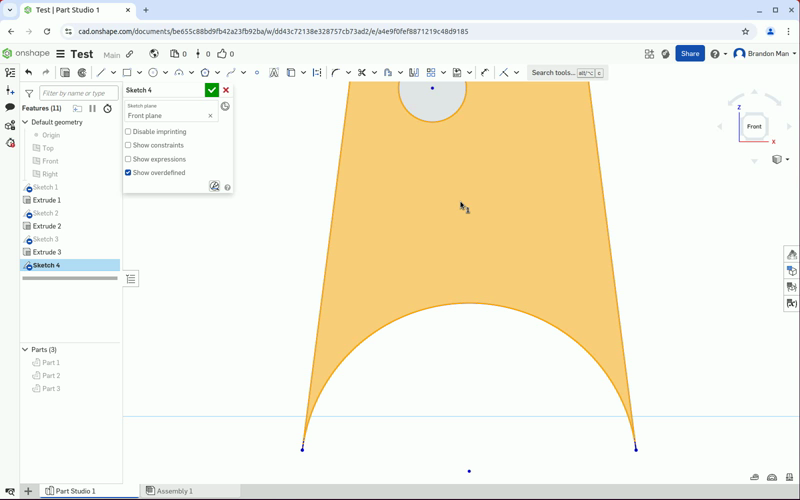
scroll(-6)
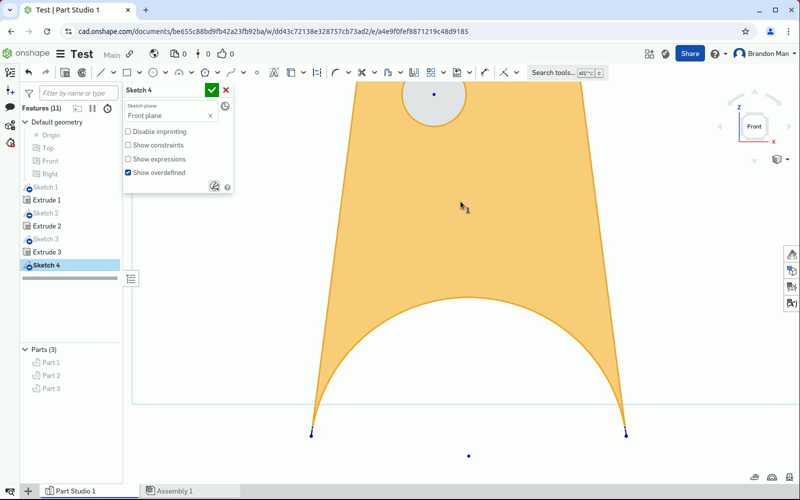
scroll(-6)
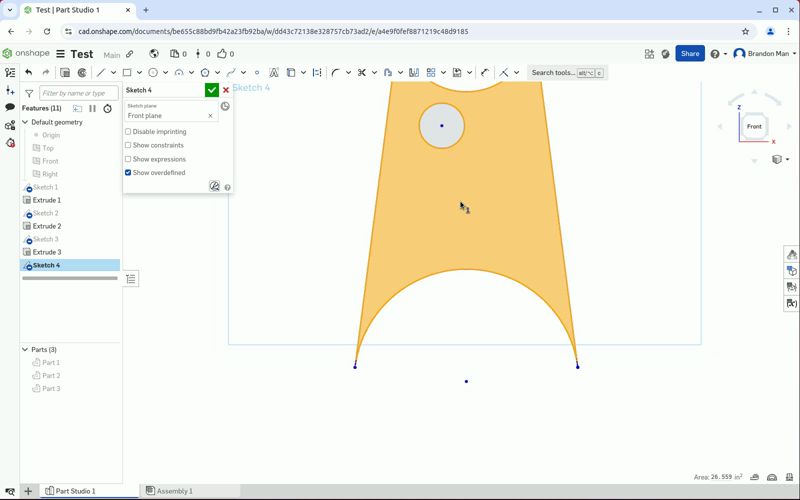
scroll(-6)
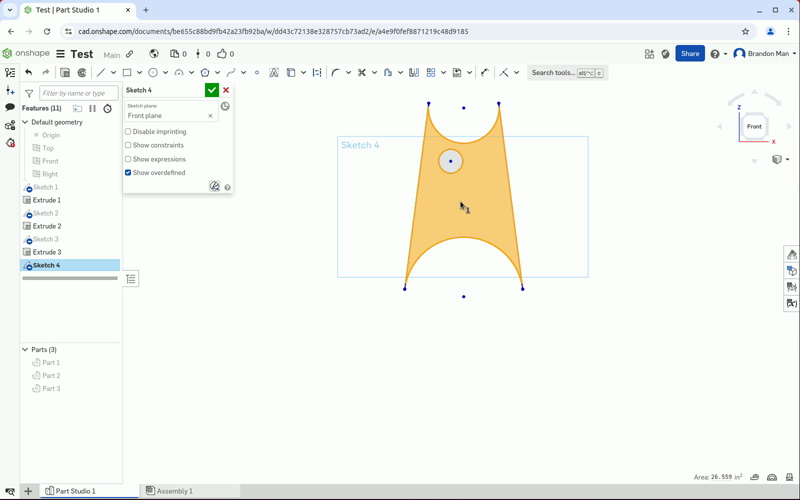
scroll(-6)
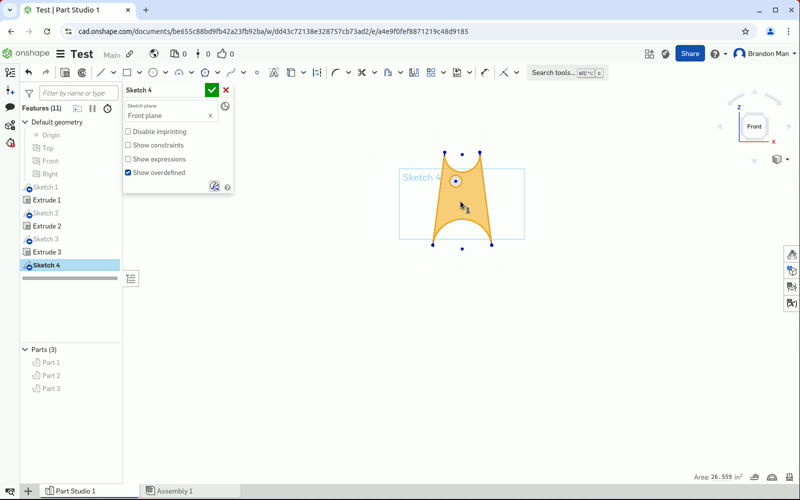
scroll(-6)
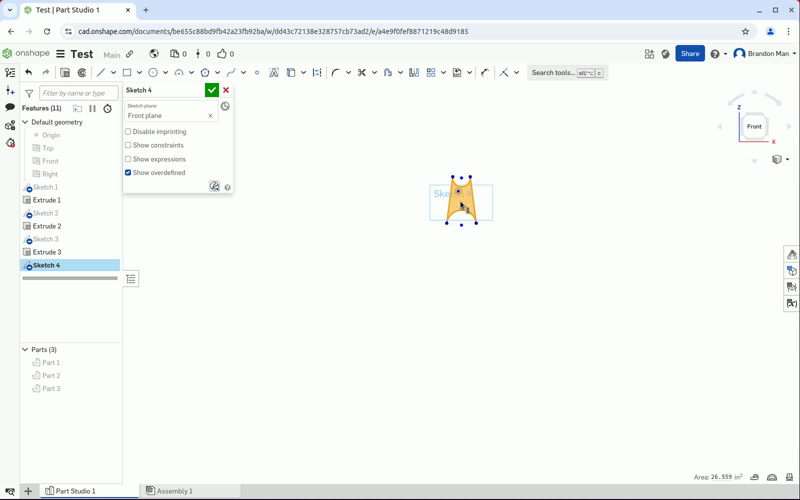
mouse_move(73, 352)
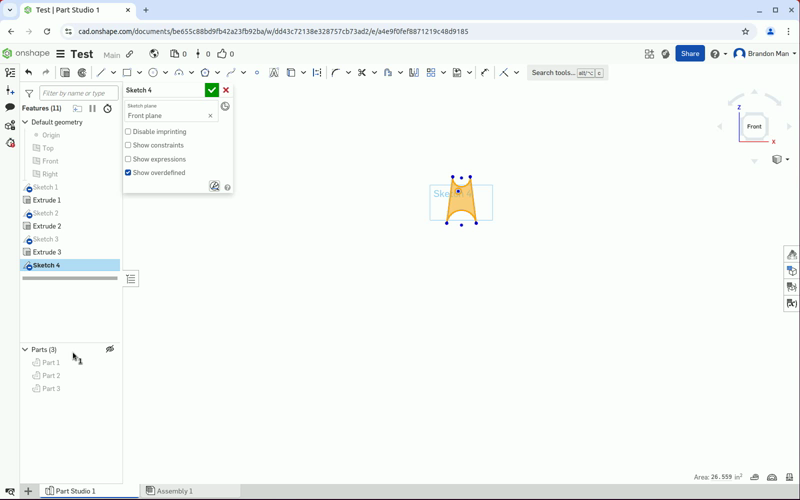
key(shift+y)
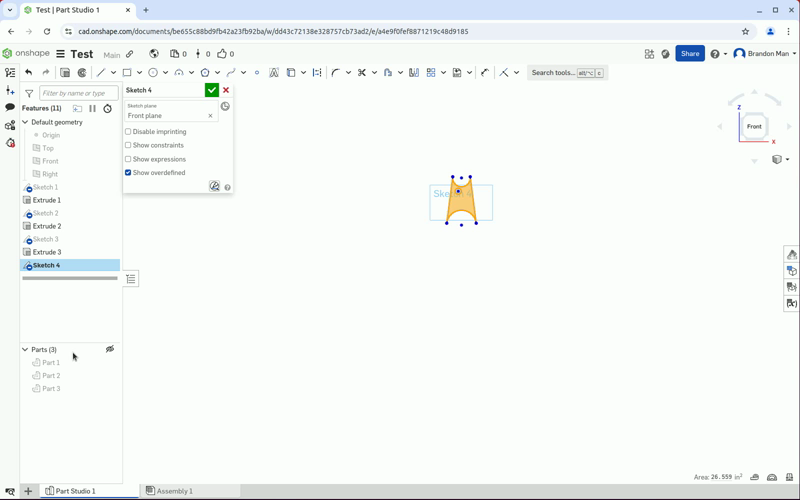
key(shift+e)
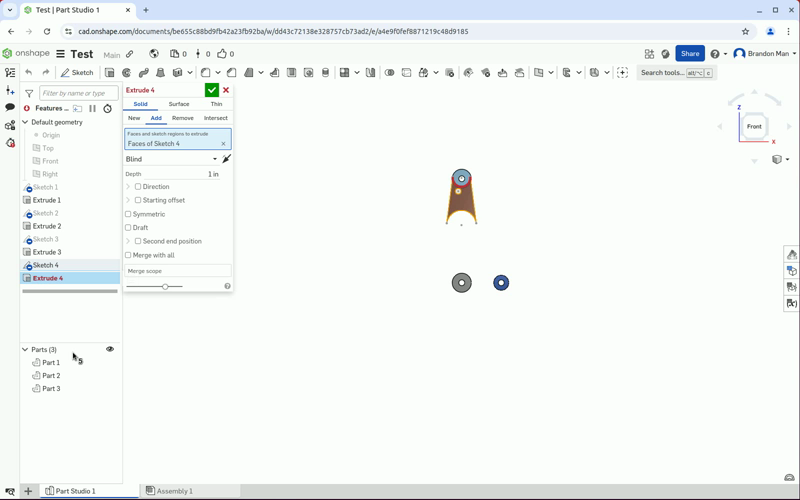
mouse_move(143, 106)
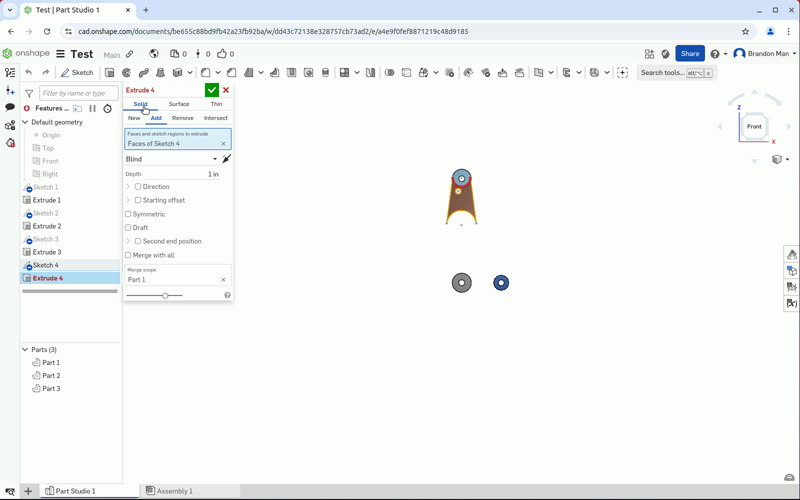
click(143, 106)
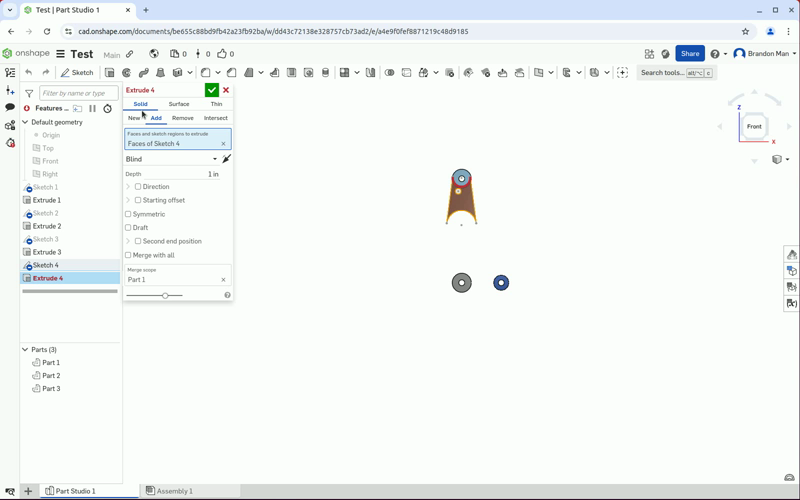
mouse_move(137, 120)
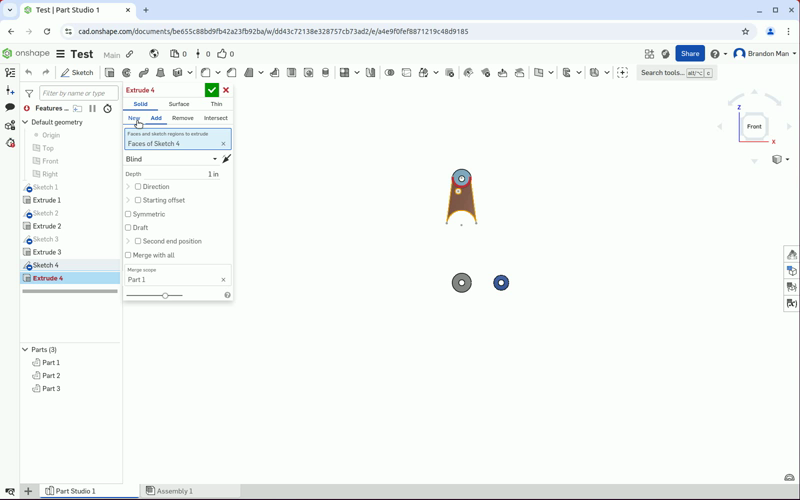
click(137, 120)
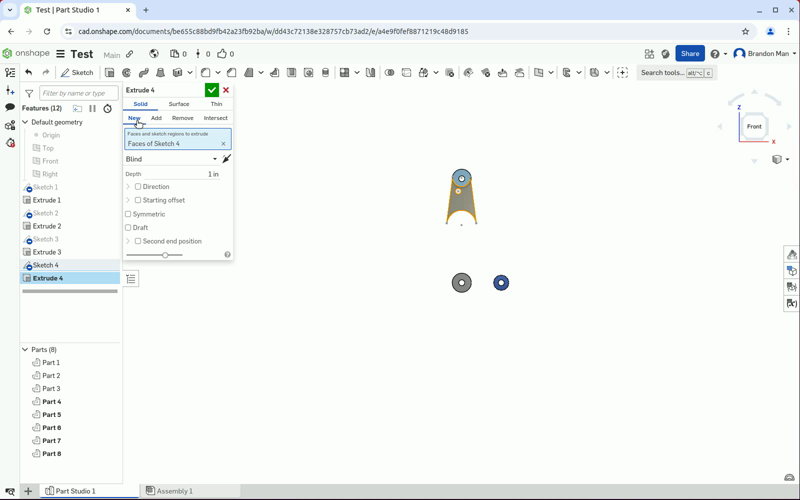
key(tab, 4)
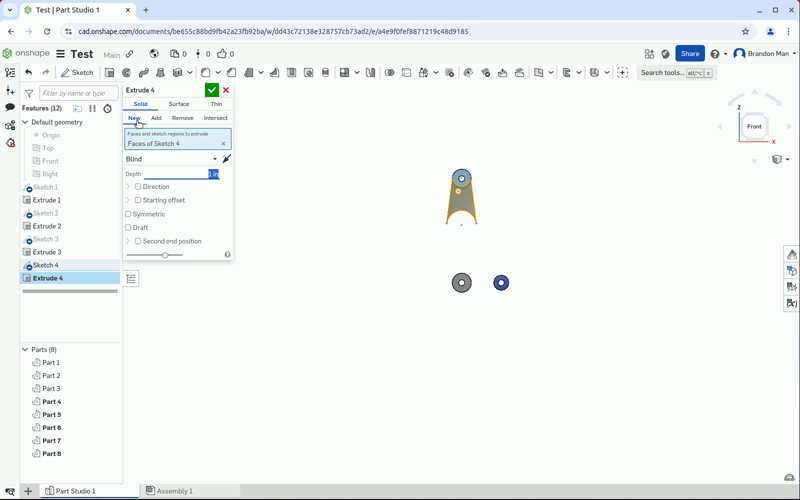
text(0.481)
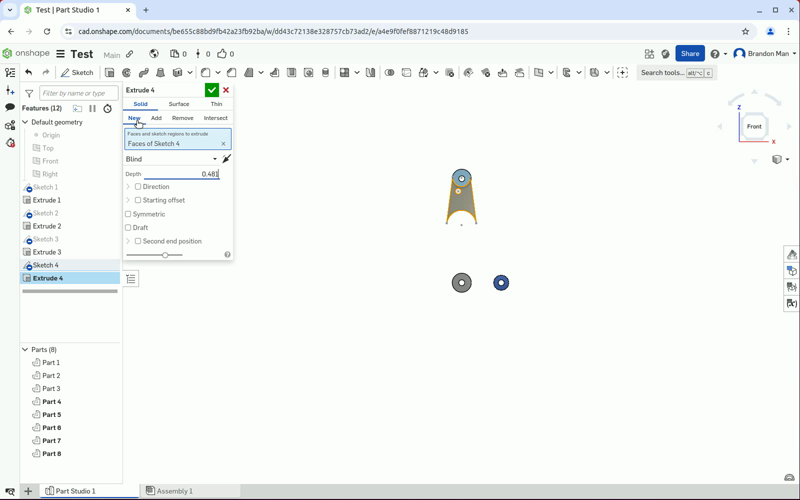
key(enter)
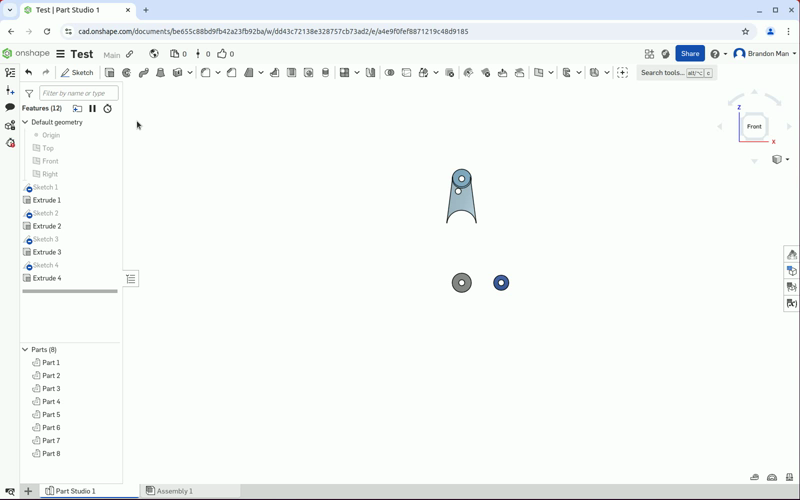
key(shift+h)
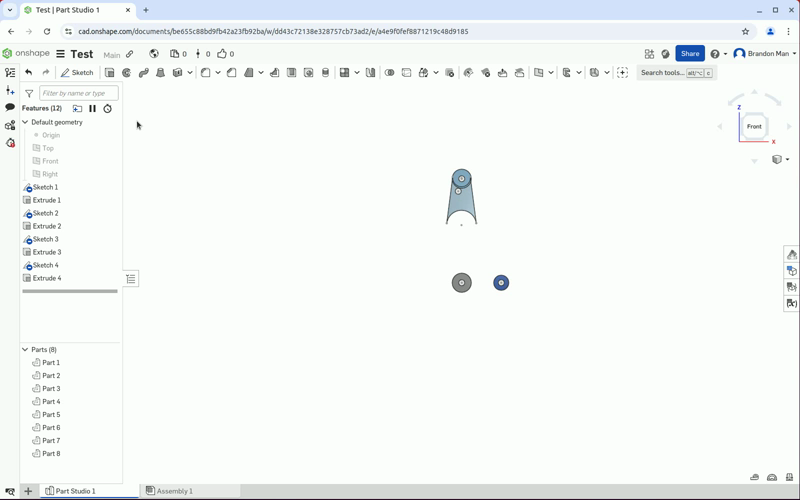
key(shift+h)
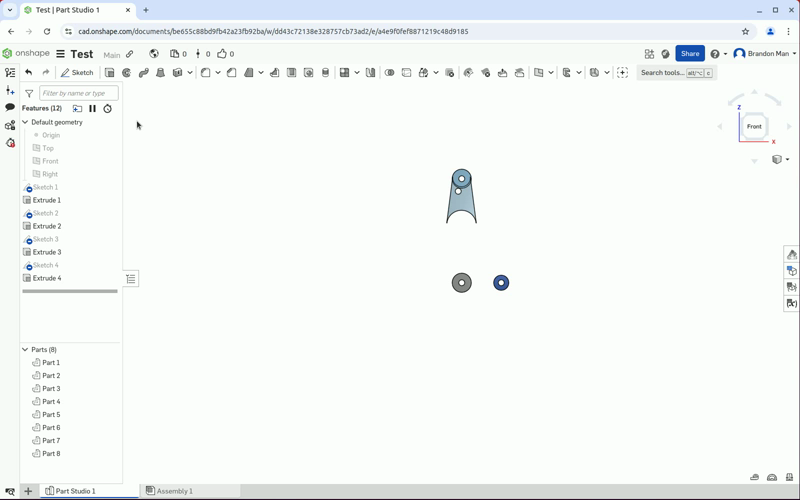
mouse_move(73, 189)
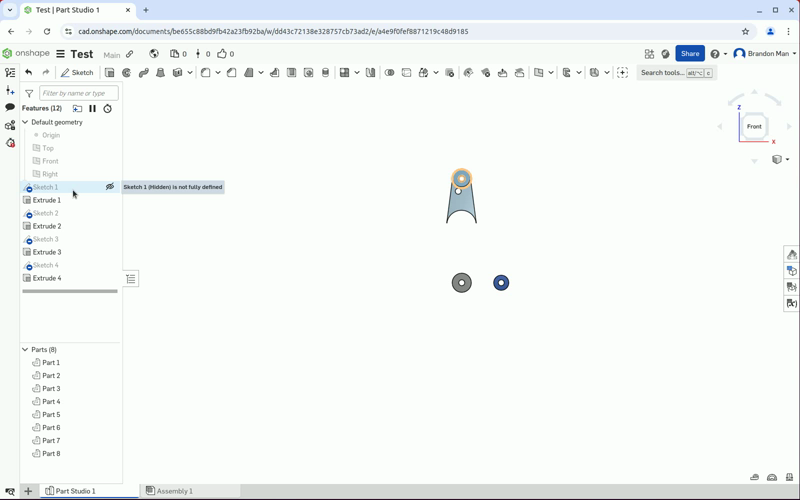
click(73, 189)
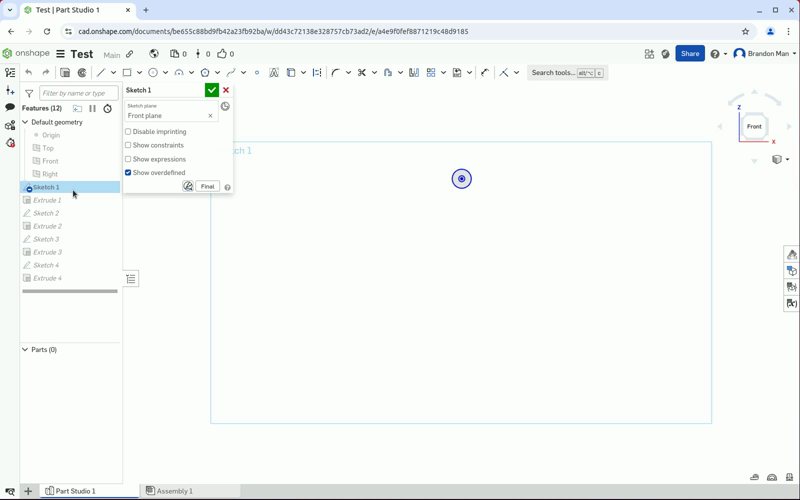
mouse_move(229, 92)
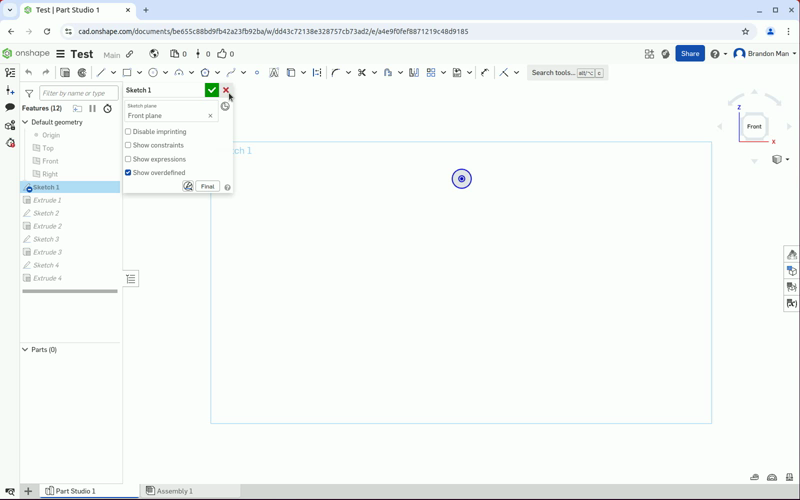
click(229, 92)
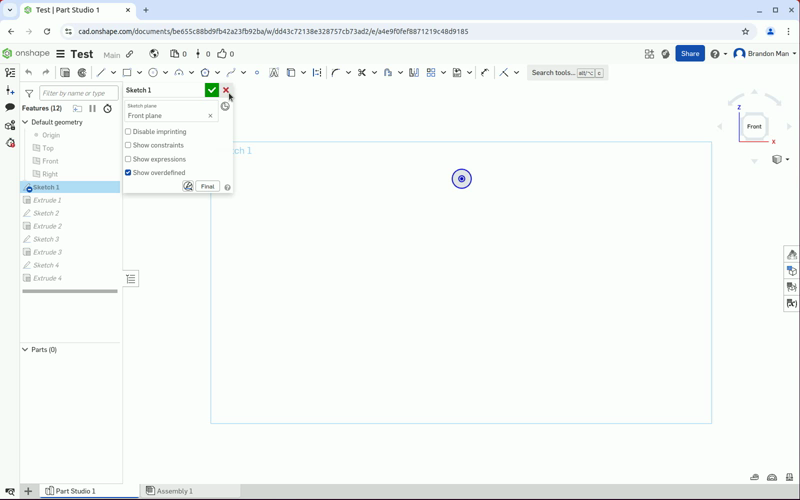
key(shift+s)
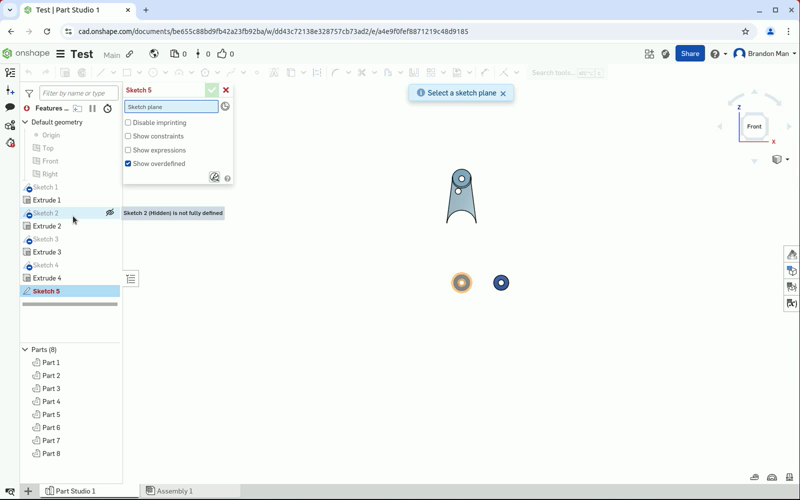
scroll(3)
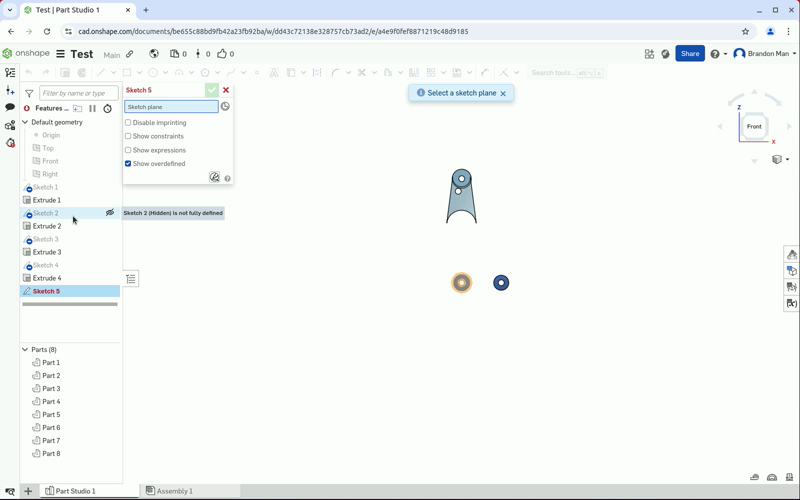
mouse_move(73, 163)
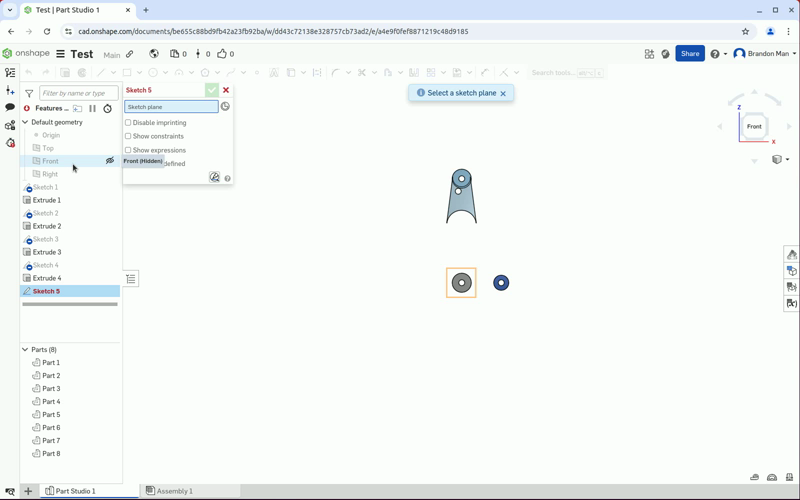
click(73, 163)
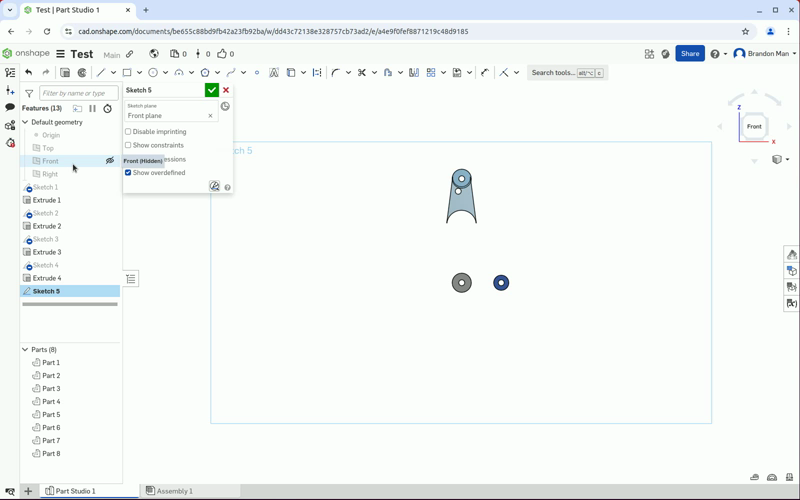
mouse_move(73, 352)
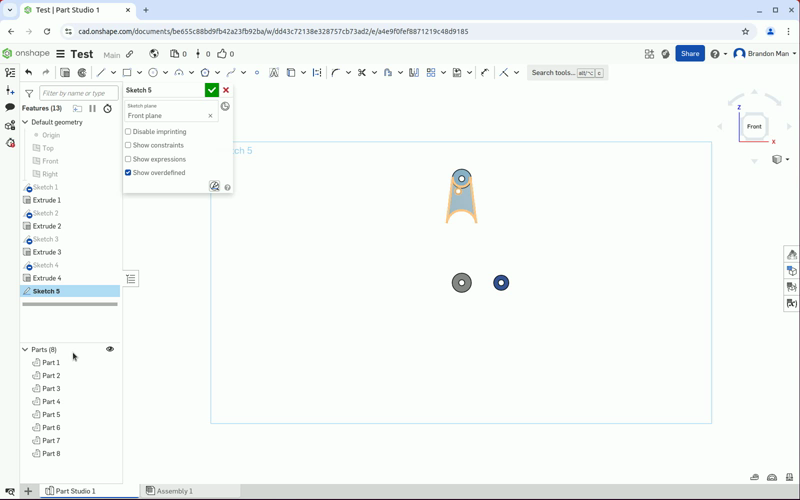
key(y)
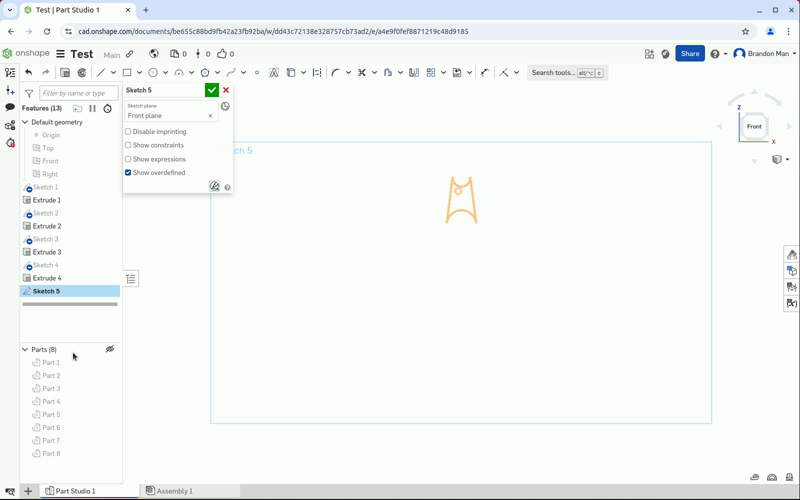
key(c)
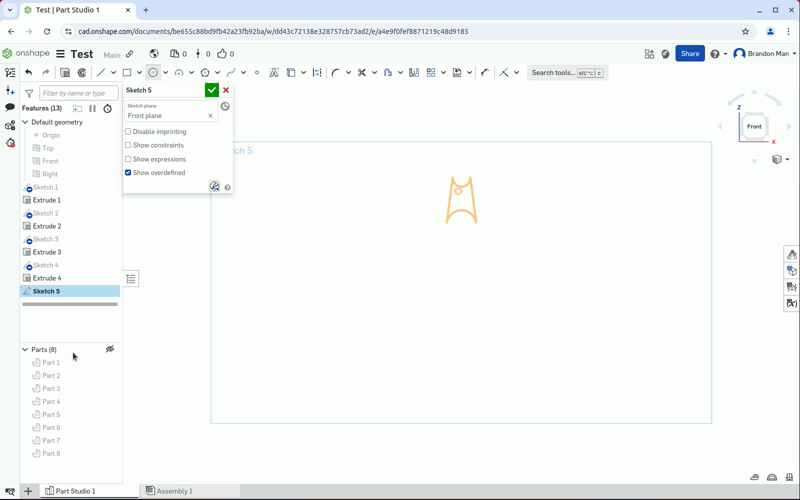
key_down(shift)
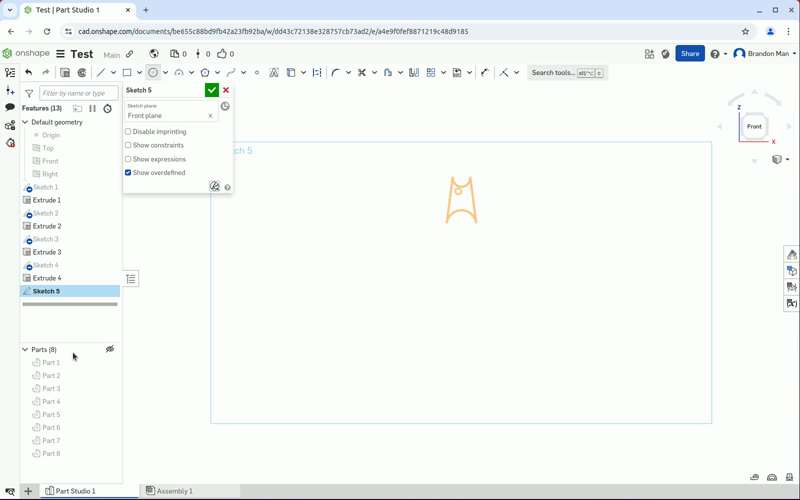
mouse_move(461, 225)
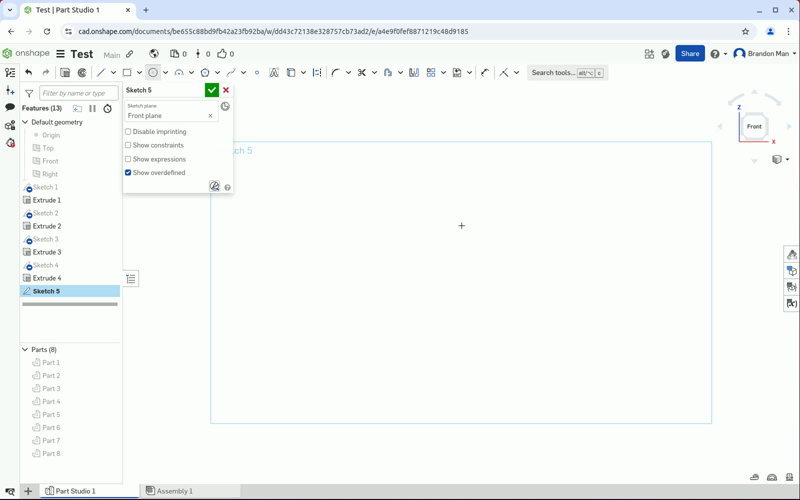
click(461, 225)
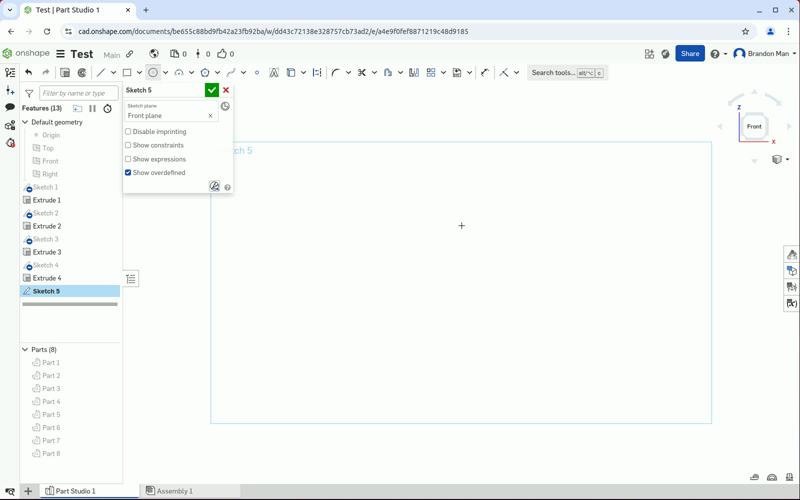
key_up(shift)
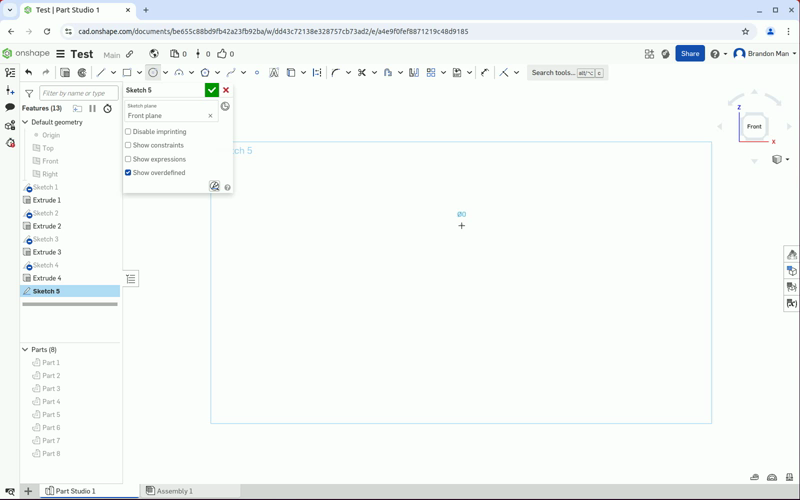
mouse_move(477, 225)
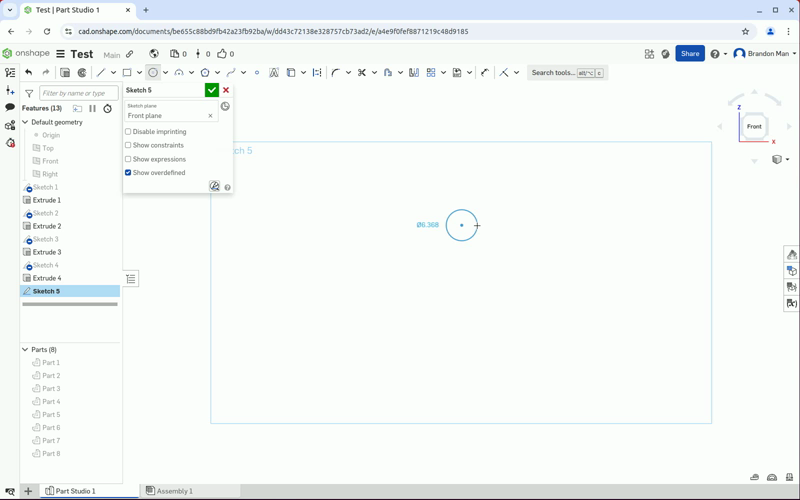
click(477, 225)
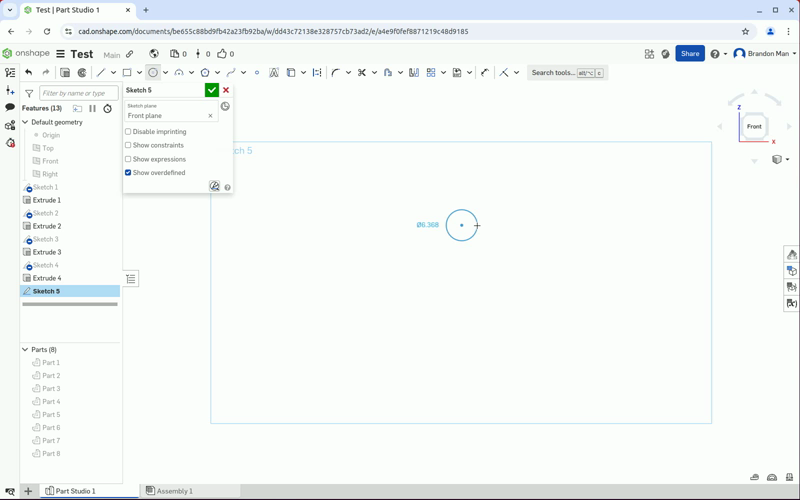
key(esc)
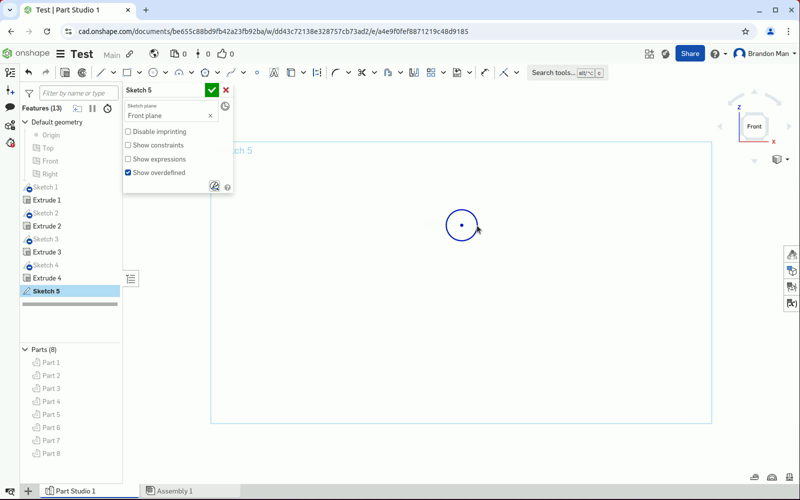
key(c)
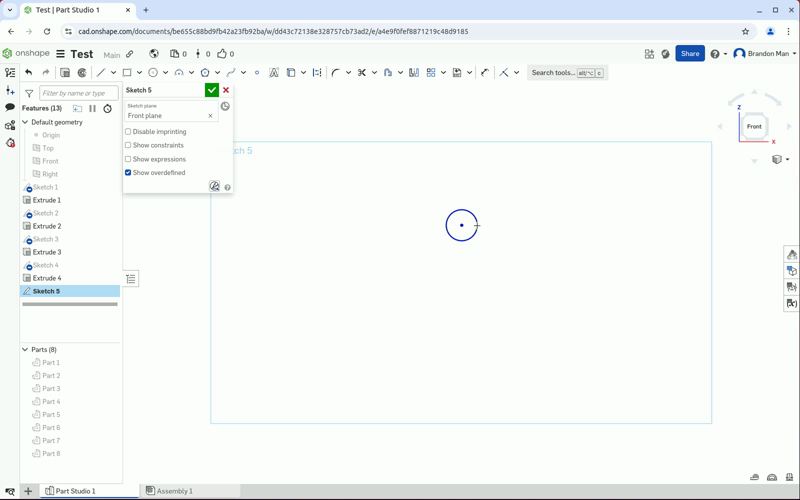
key_down(shift)
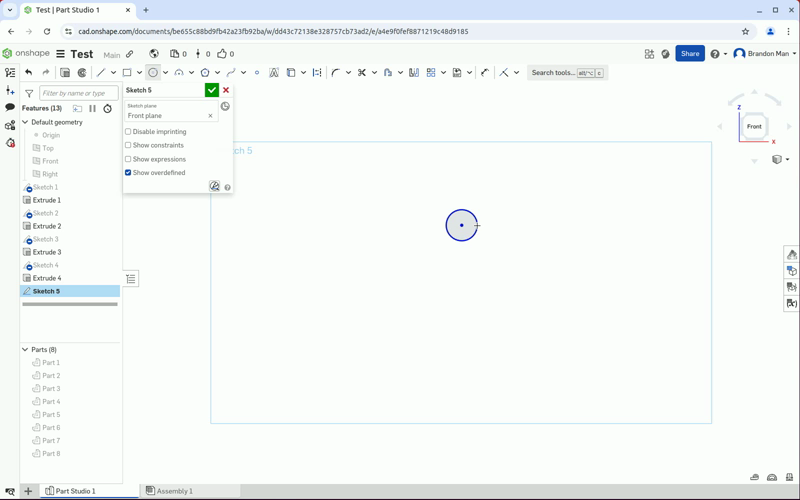
mouse_move(461, 225)
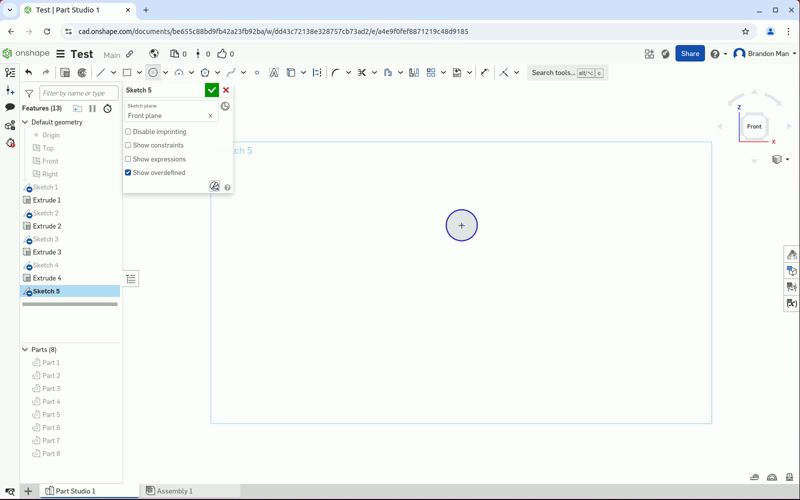
click(461, 225)
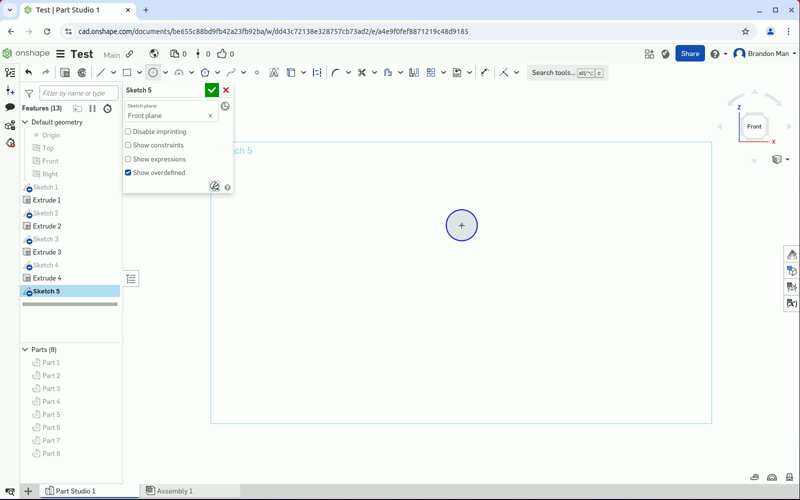
key_up(shift)
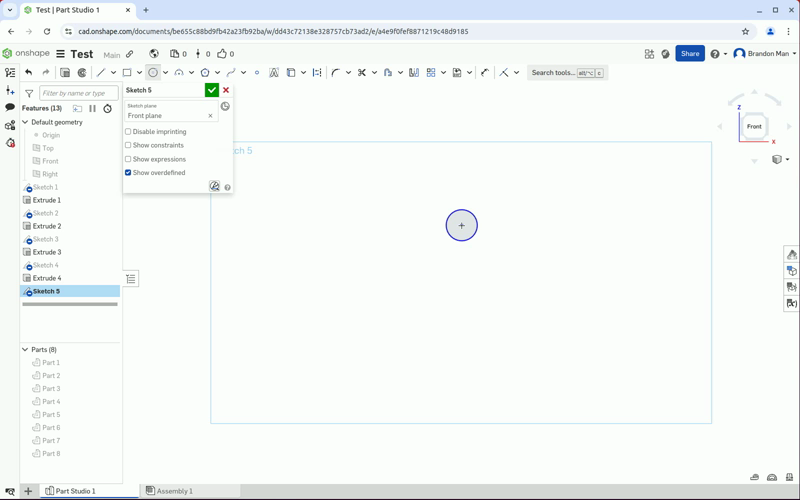
mouse_move(465, 225)
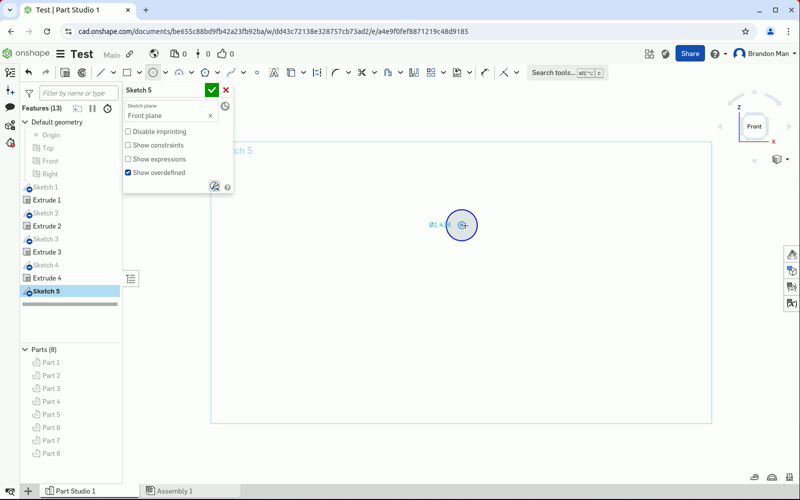
scroll(6)
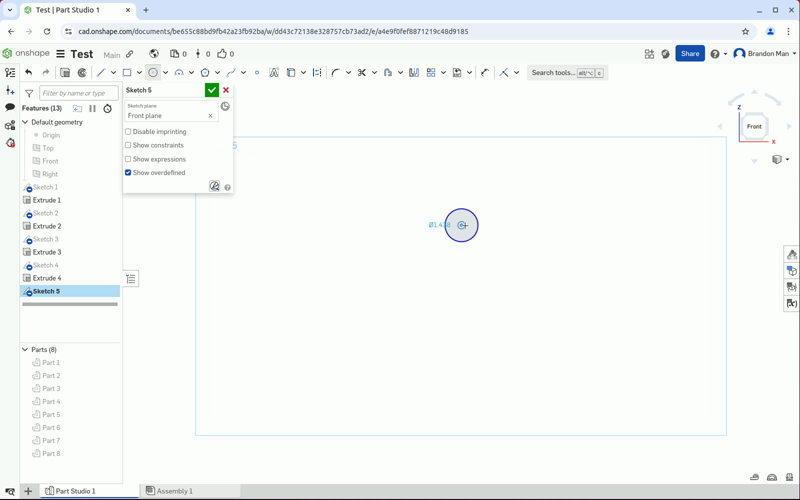
scroll(6)
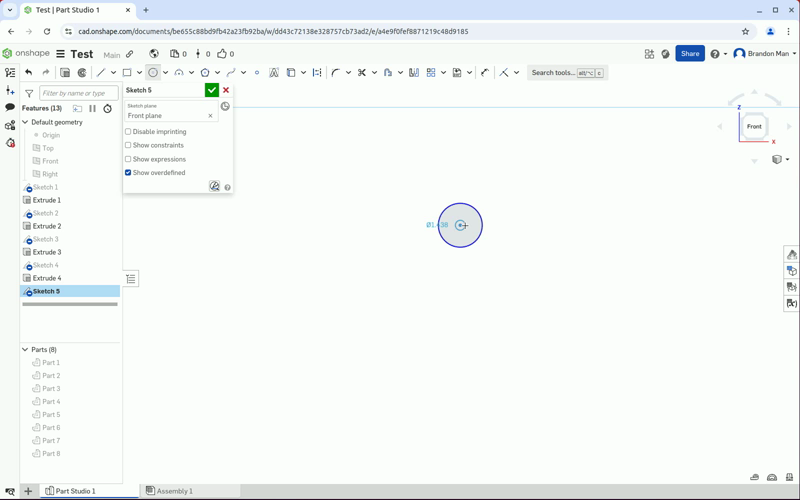
scroll(6)
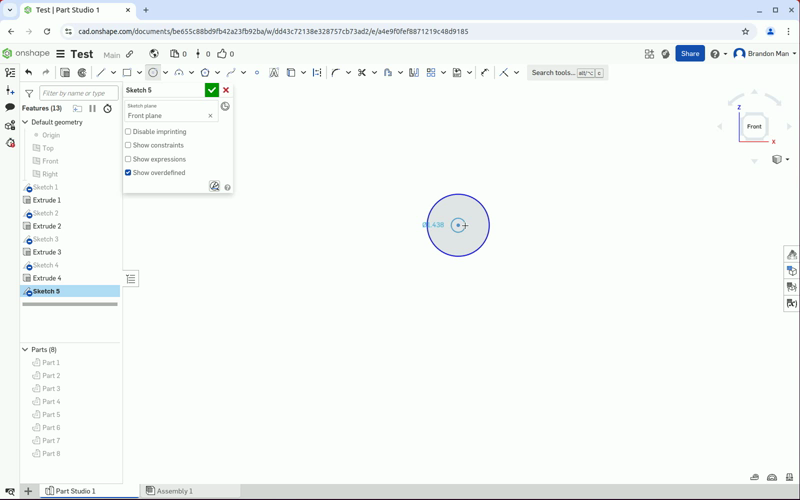
scroll(6)
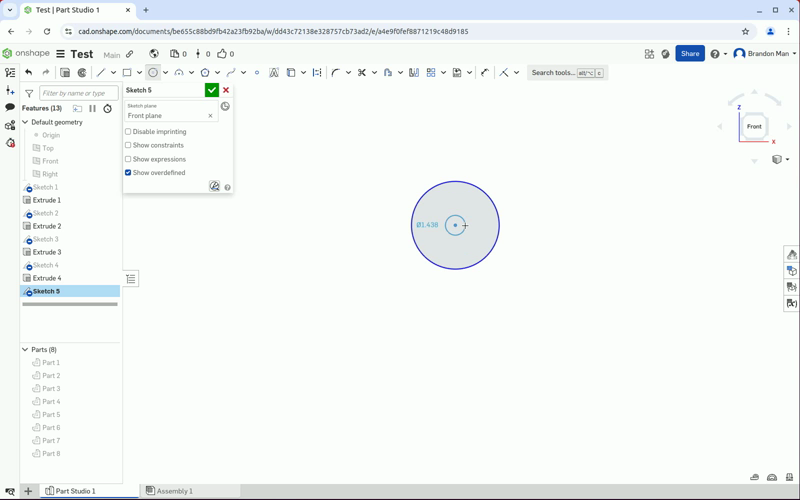
scroll(6)
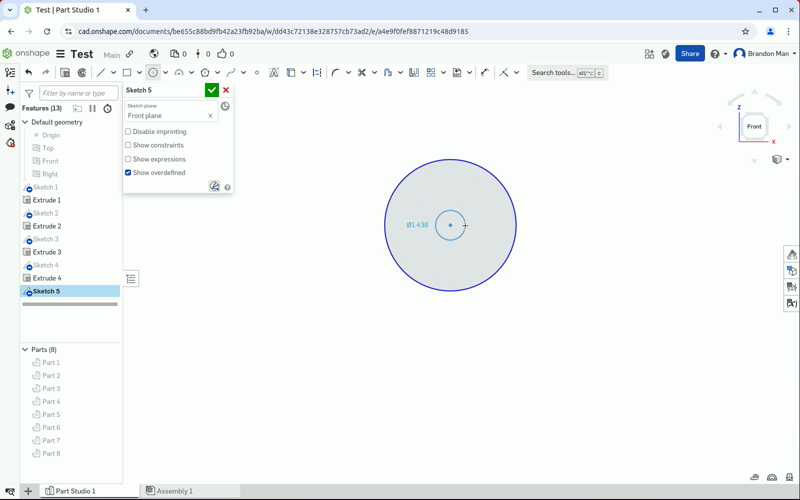
scroll(6)
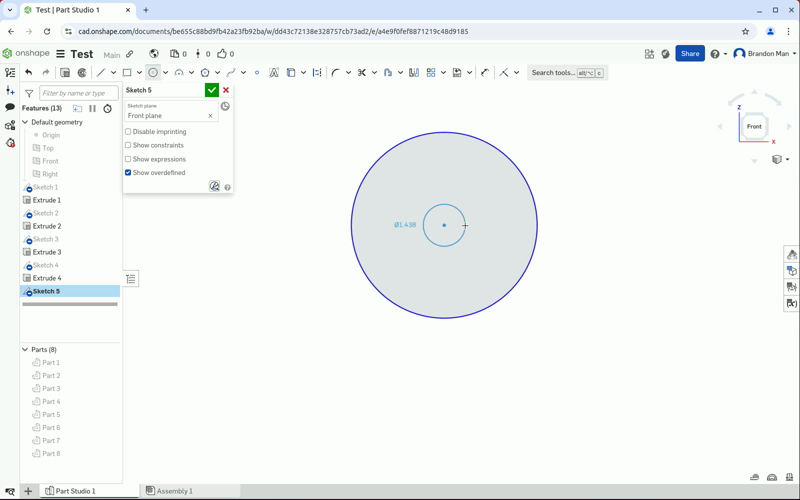
scroll(6)
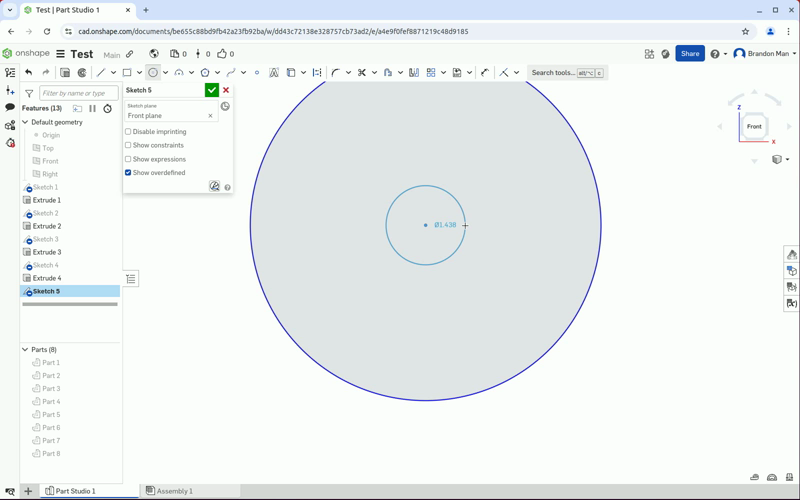
click(465, 225)
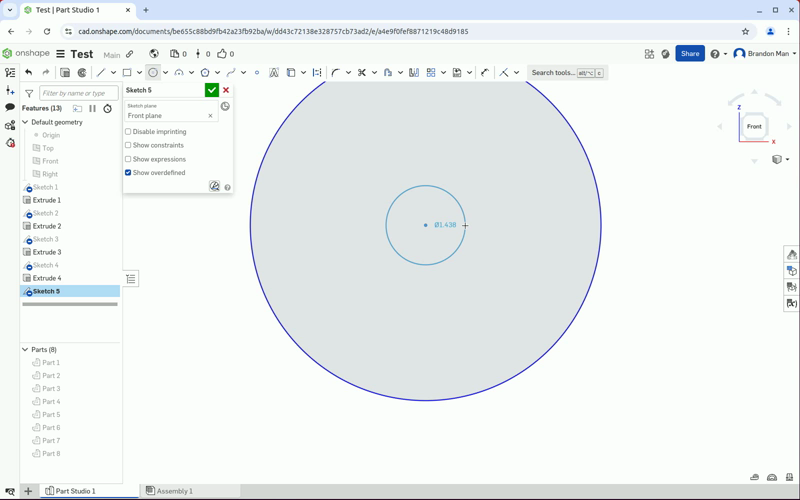
scroll(-6)
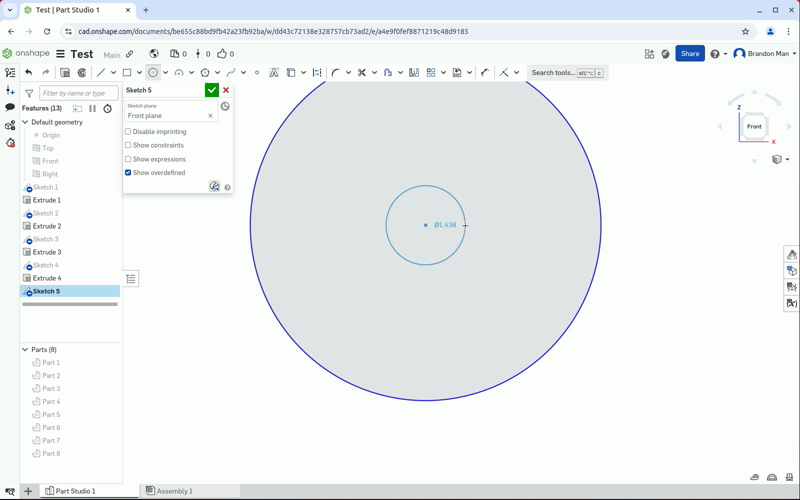
scroll(-6)
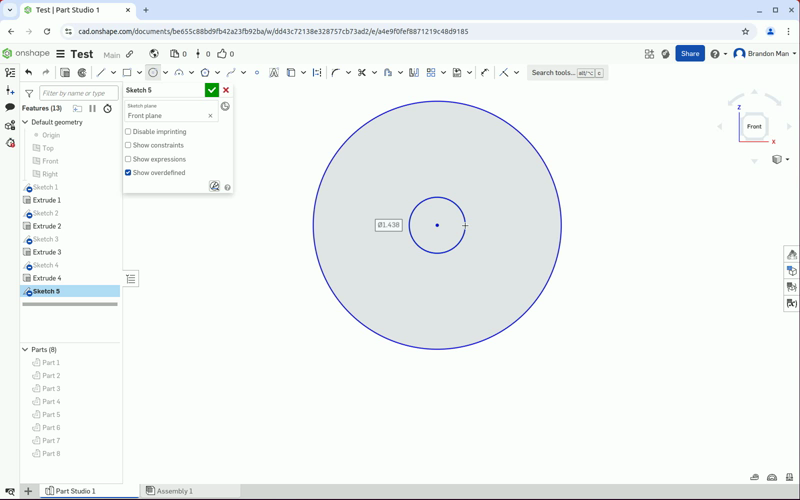
scroll(-6)
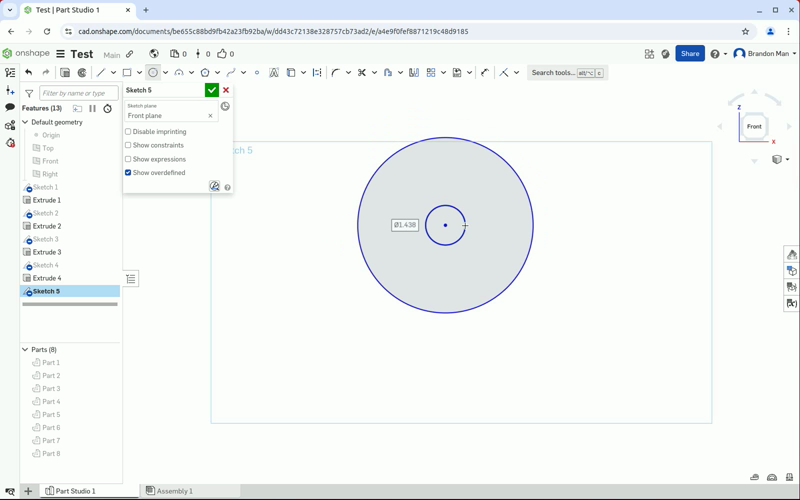
scroll(-6)
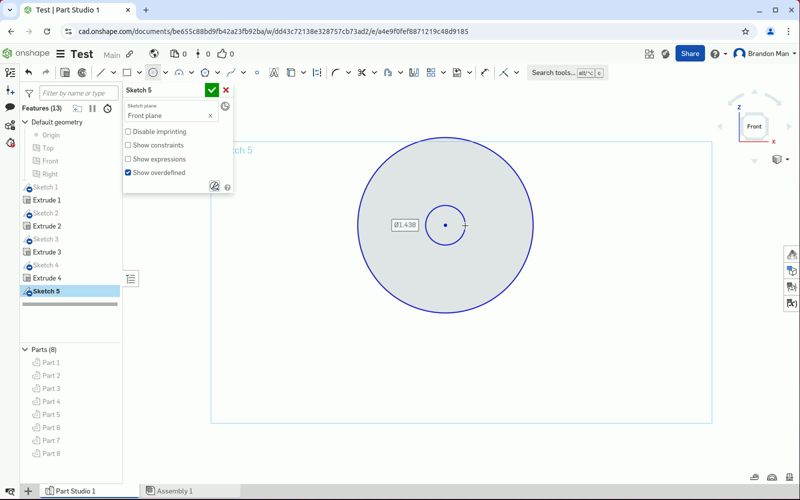
scroll(-6)
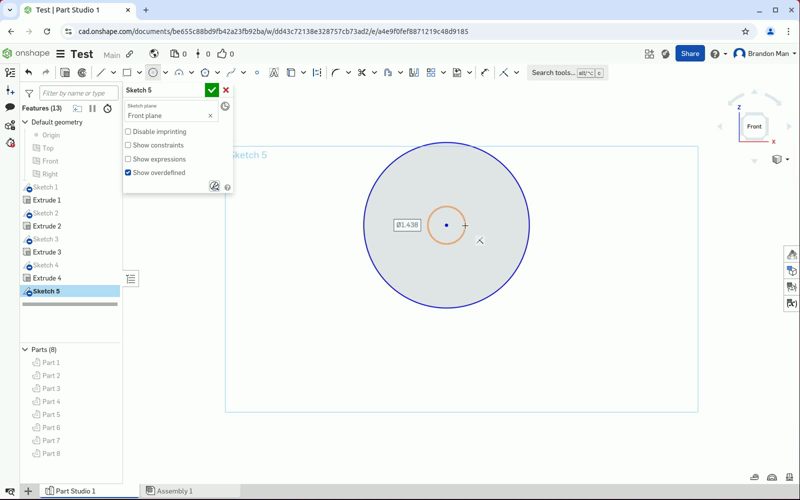
scroll(-6)
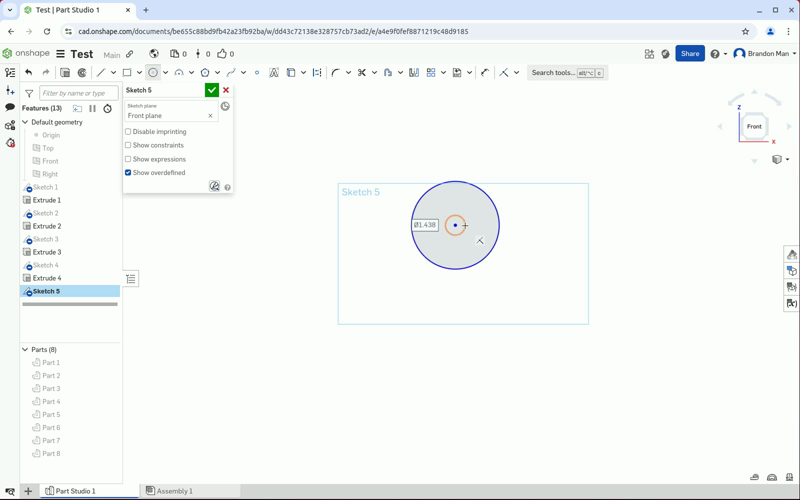
scroll(-6)
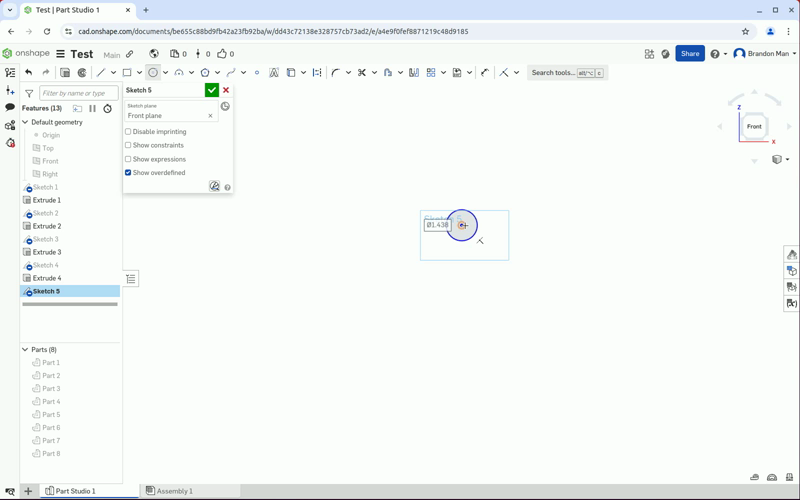
key(esc)
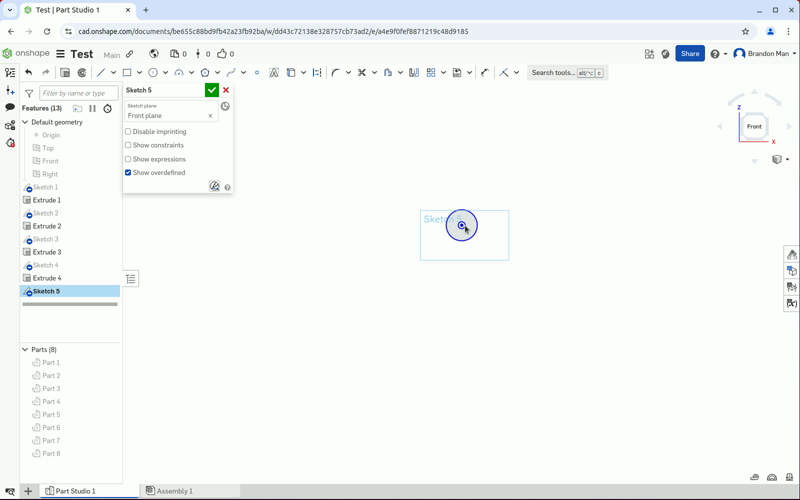
mouse_move(465, 234)
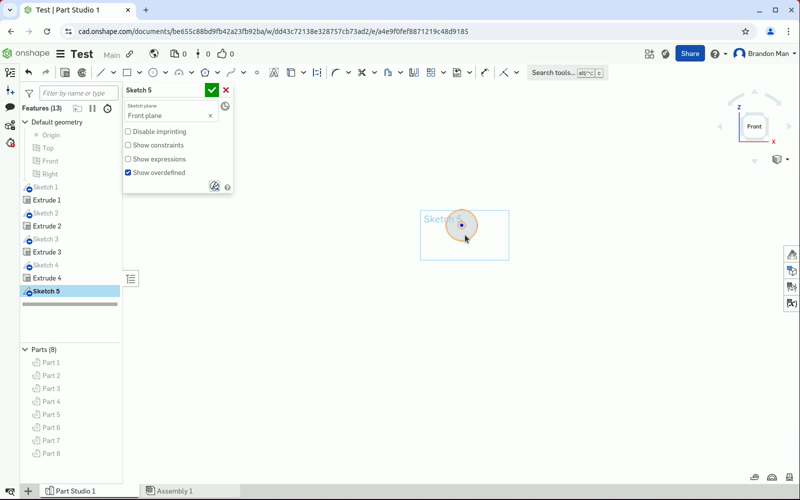
scroll(6)
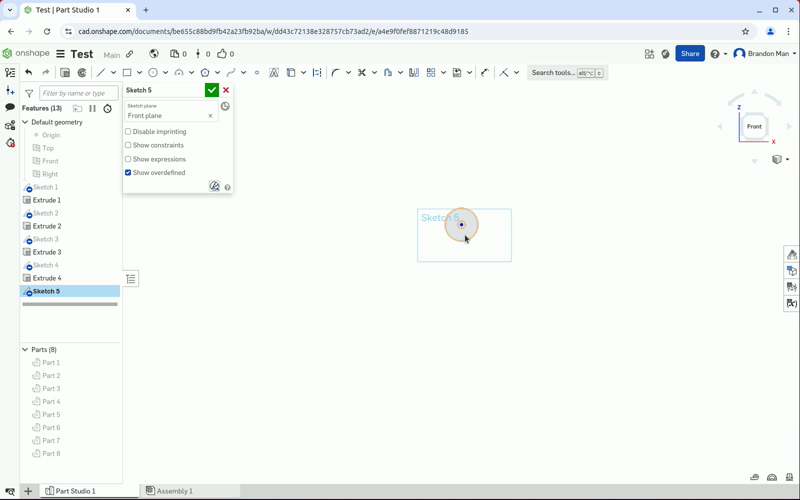
scroll(6)
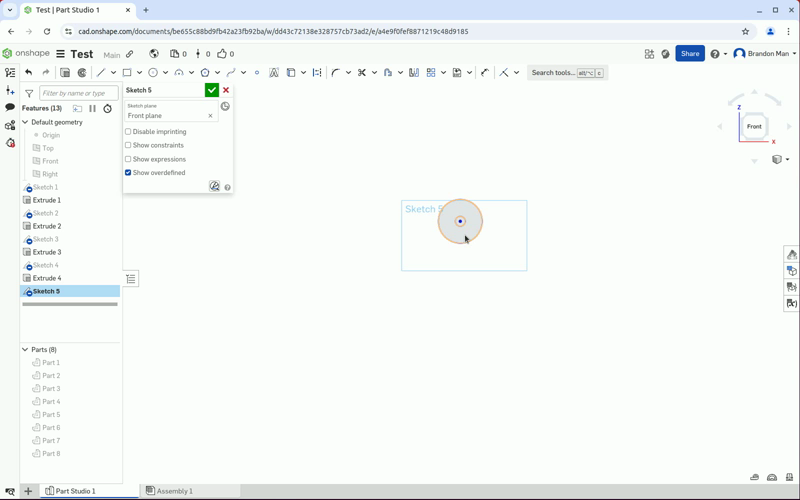
scroll(6)
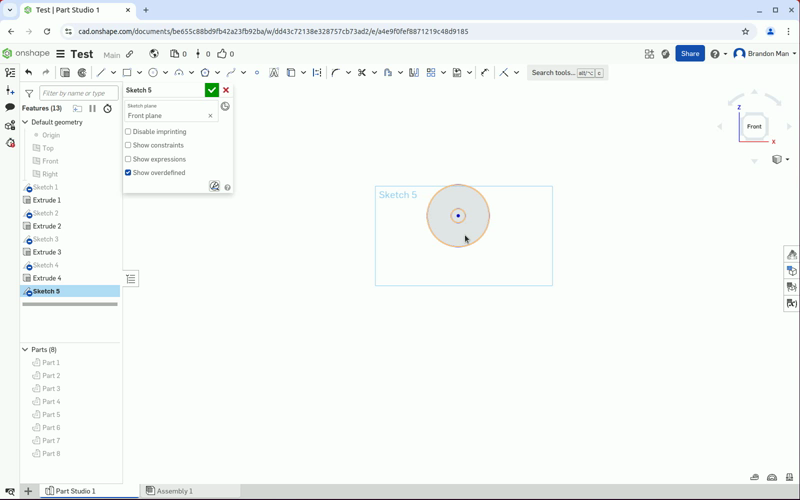
scroll(6)
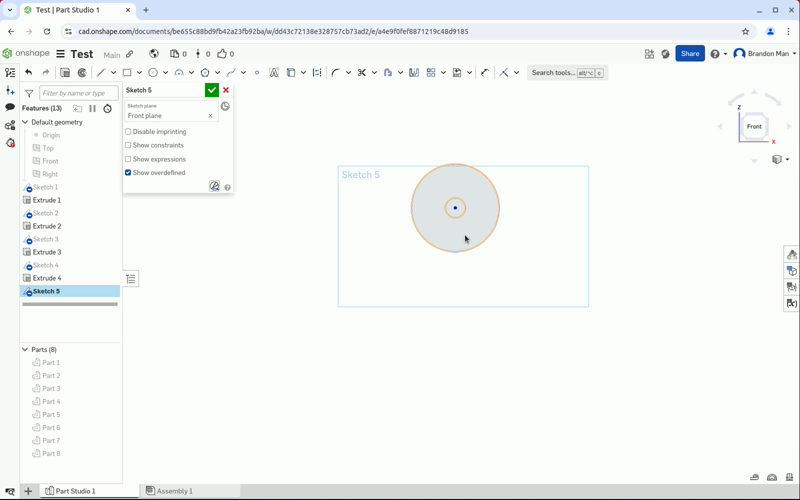
scroll(6)
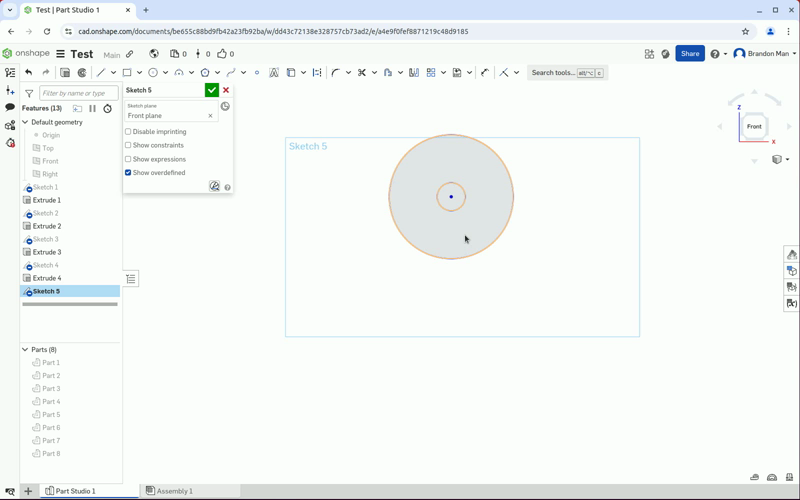
scroll(6)
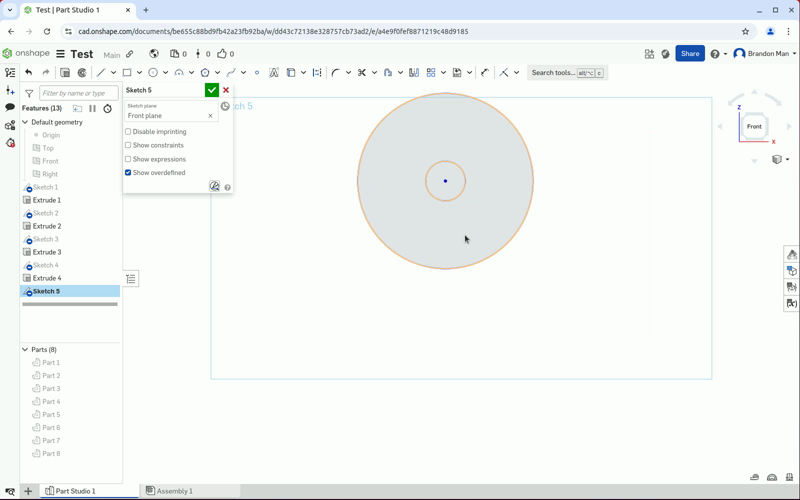
scroll(6)
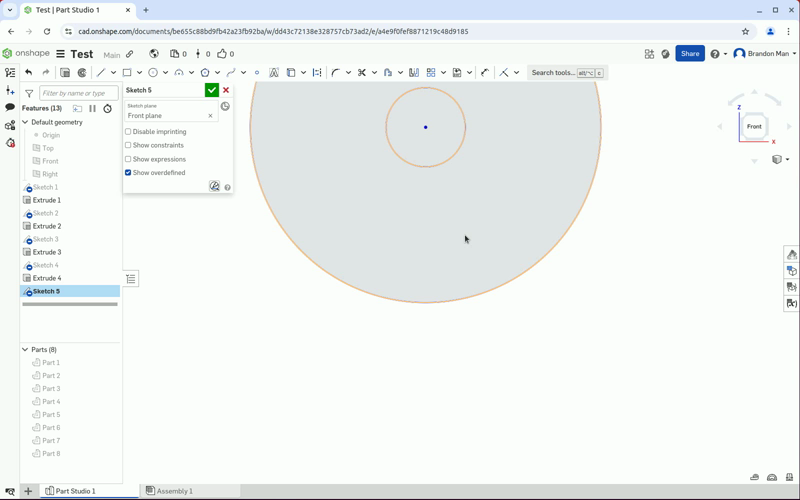
click(465, 234)
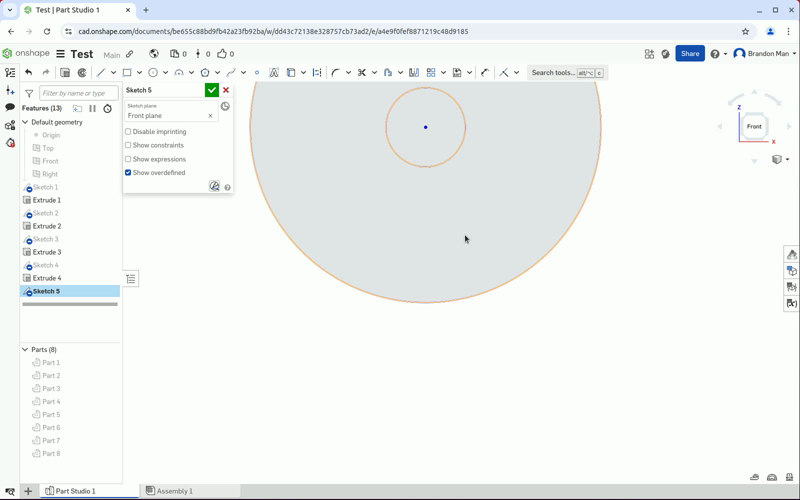
scroll(-6)
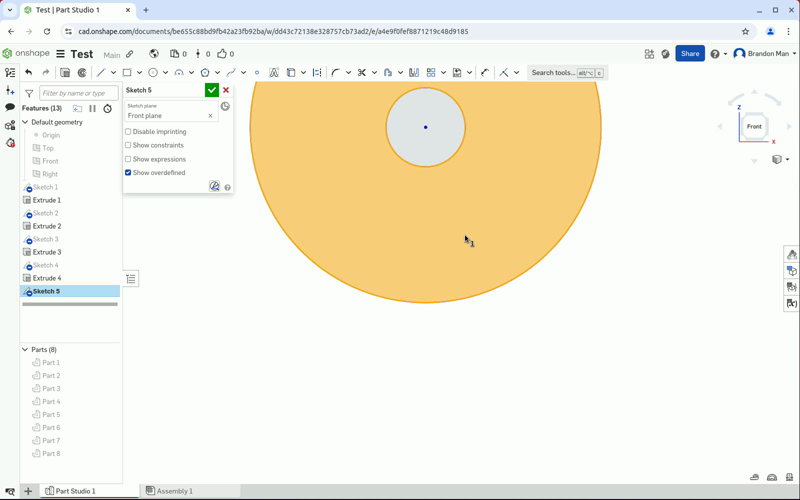
scroll(-6)
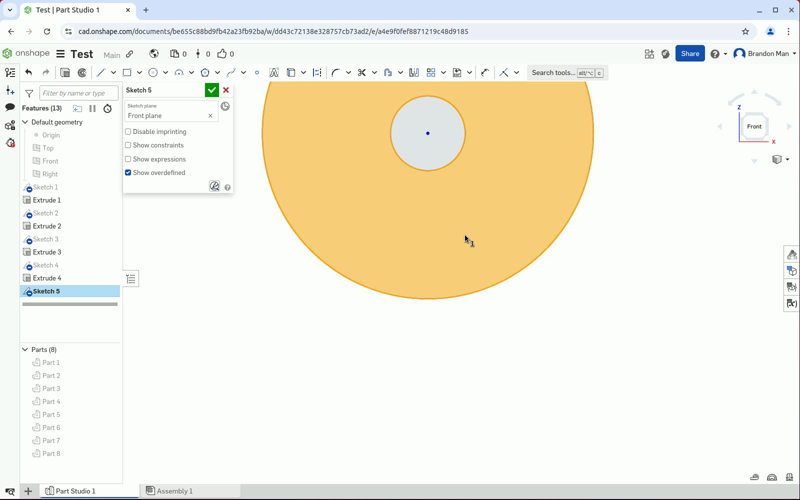
scroll(-6)
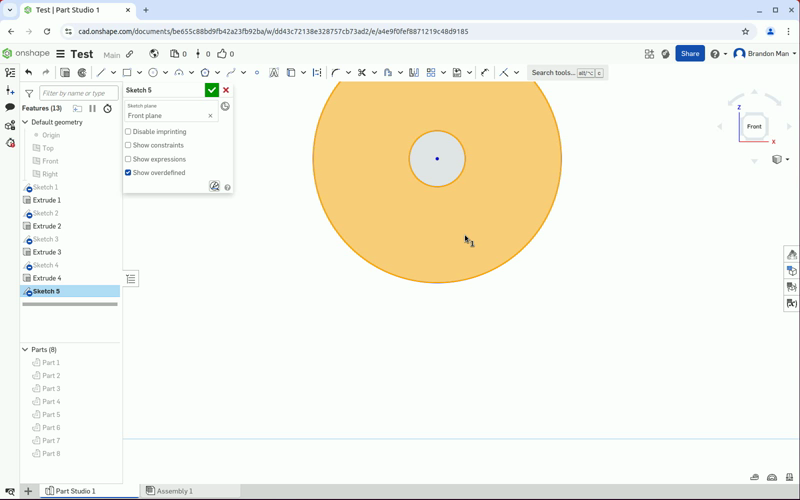
scroll(-6)
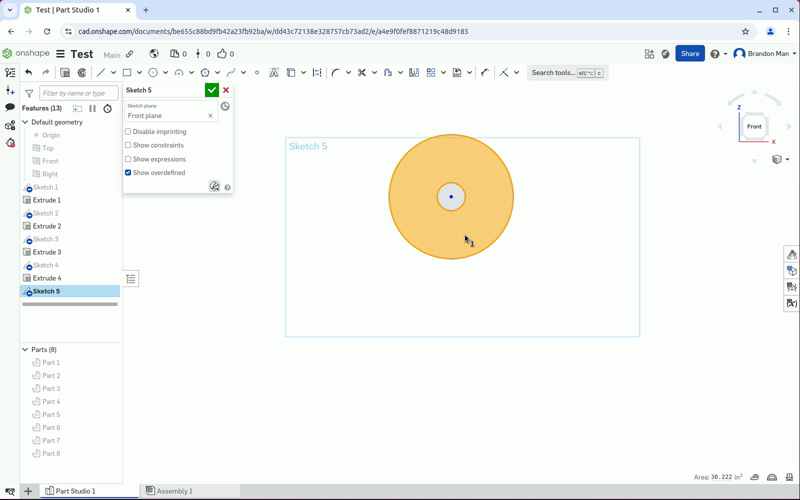
scroll(-6)
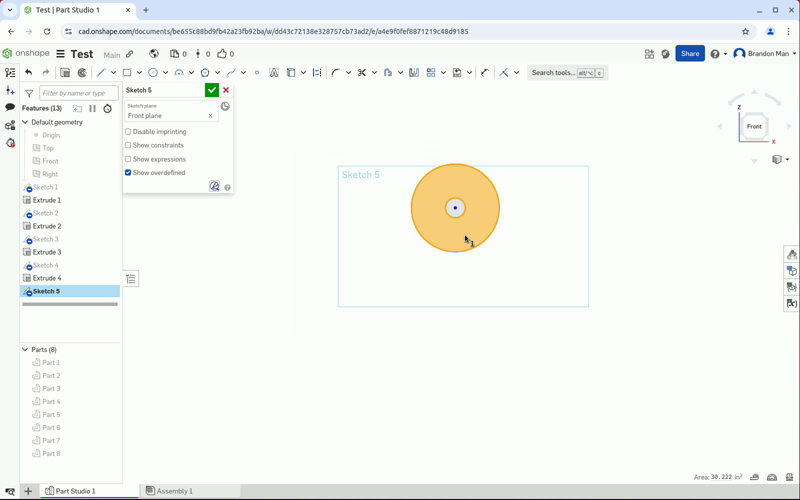
scroll(-6)
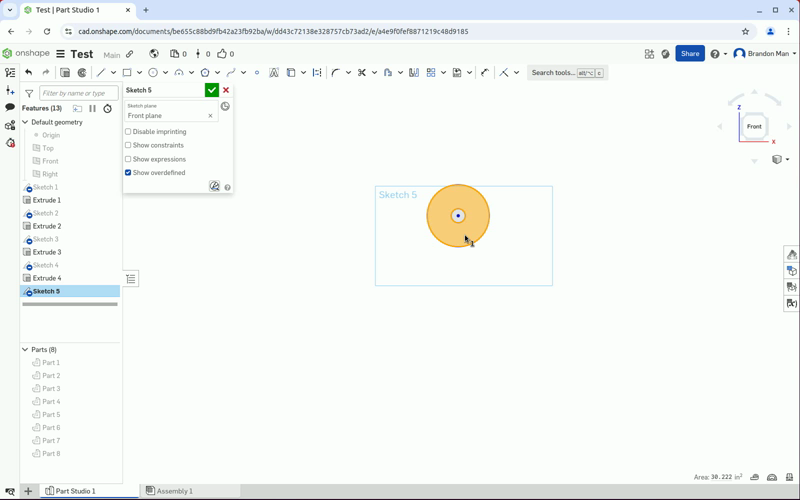
scroll(-6)
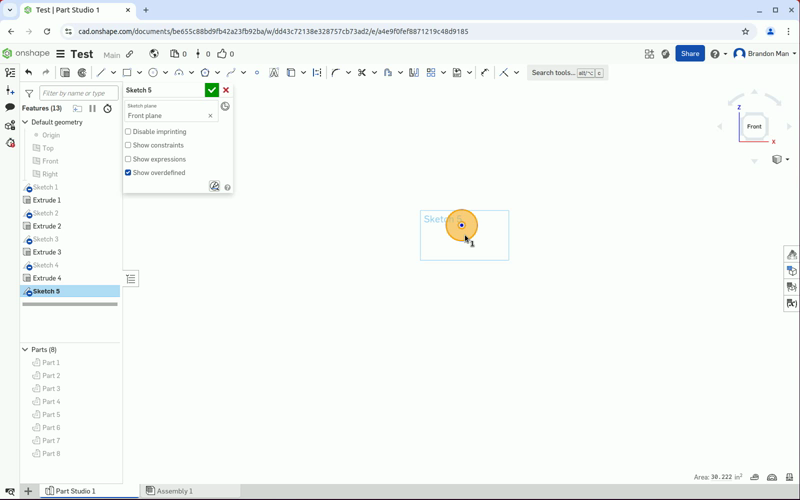
mouse_move(73, 352)
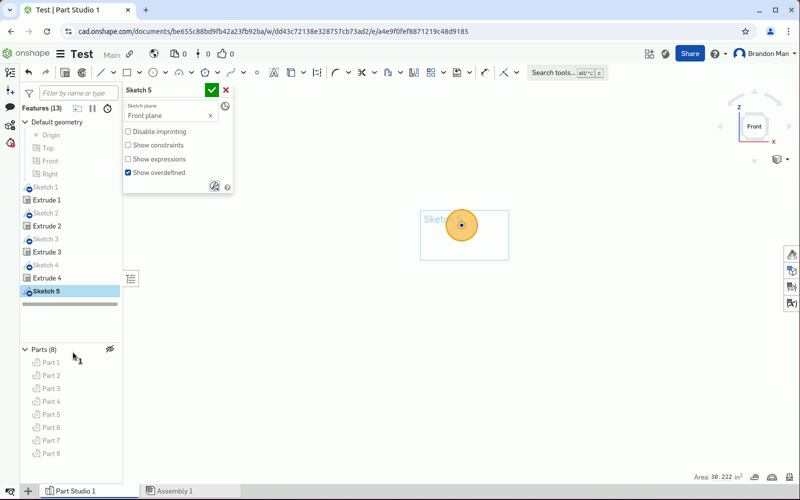
key(shift+y)
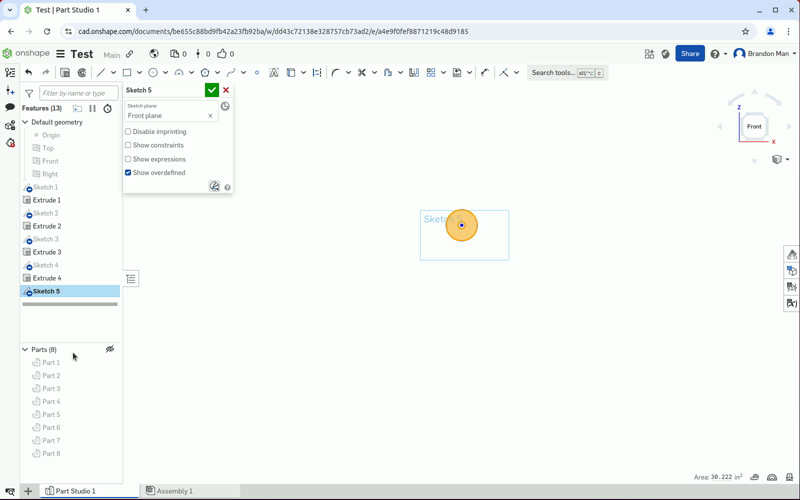
key(shift+e)
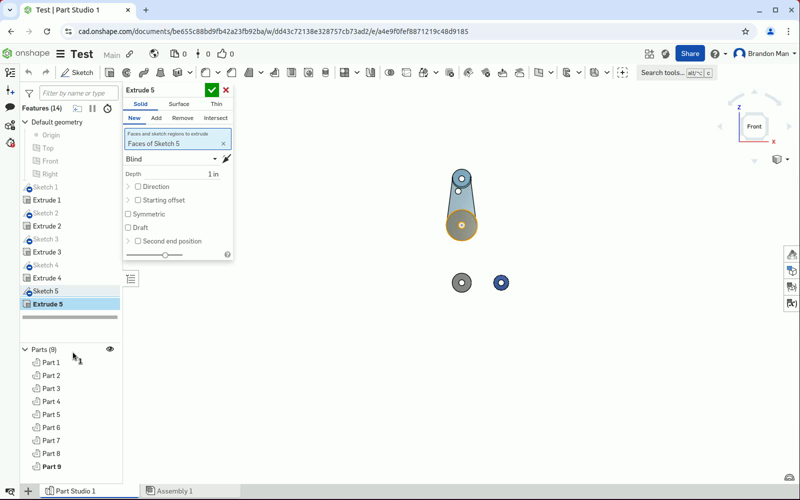
mouse_move(143, 106)
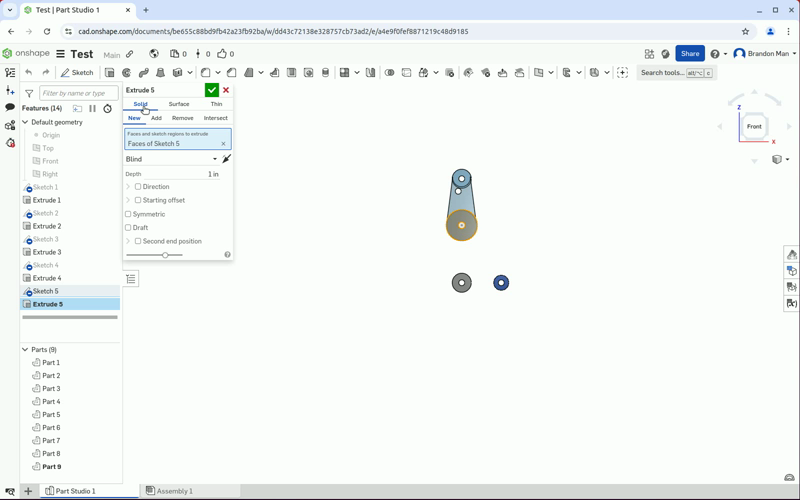
click(143, 106)
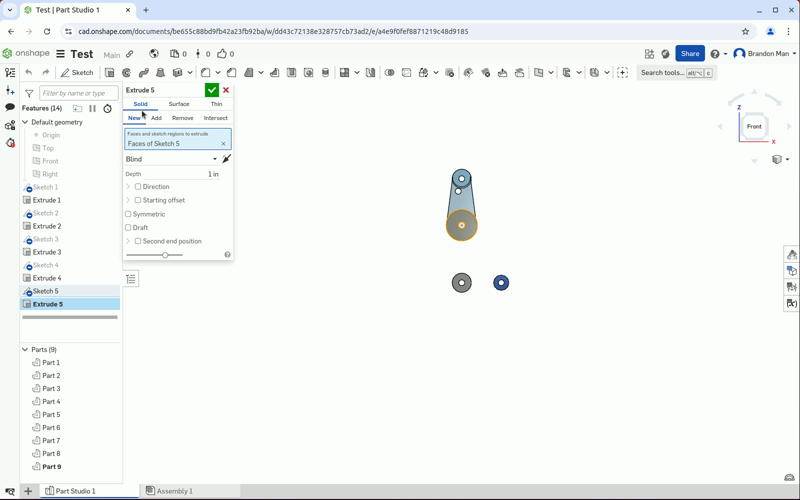
mouse_move(137, 120)
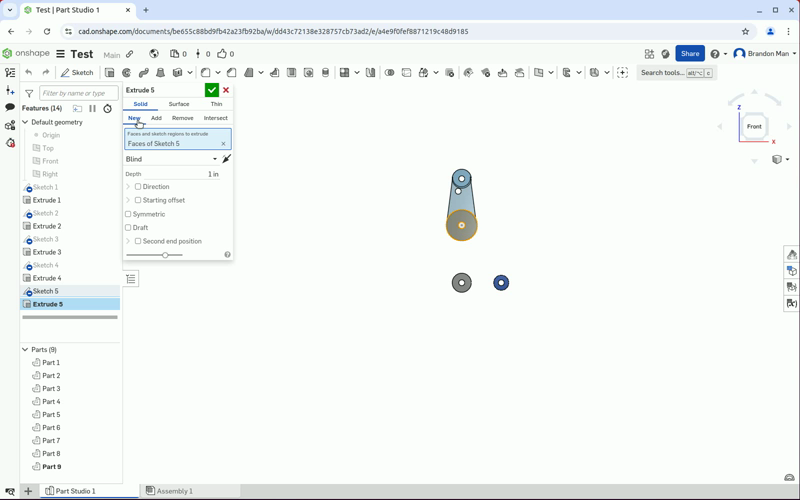
click(137, 120)
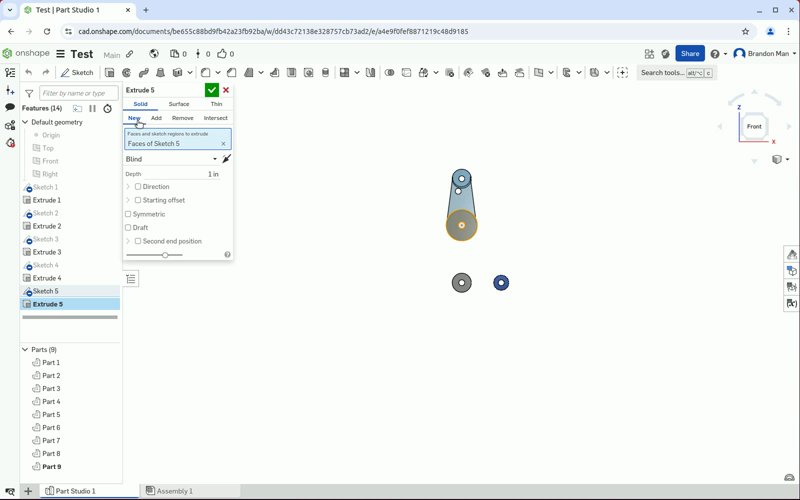
key(tab, 4)
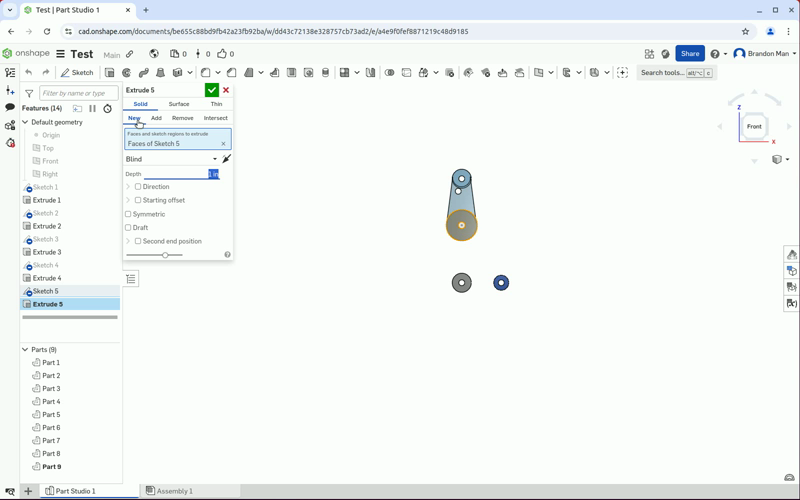
text(0.481)
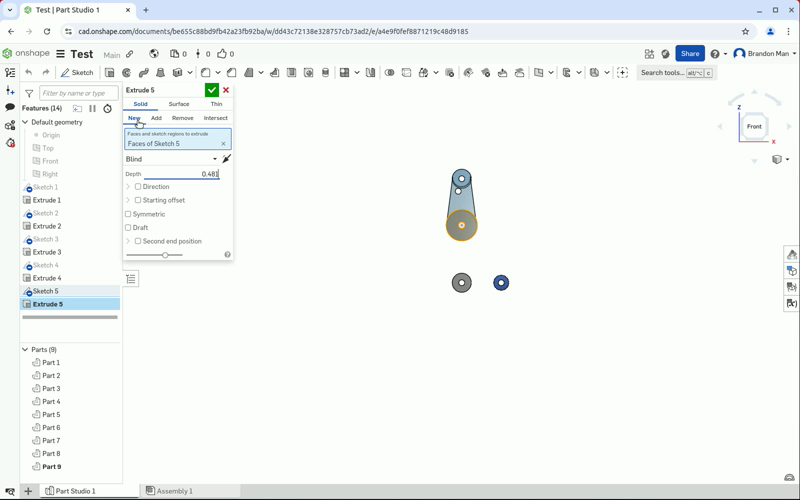
key(enter)
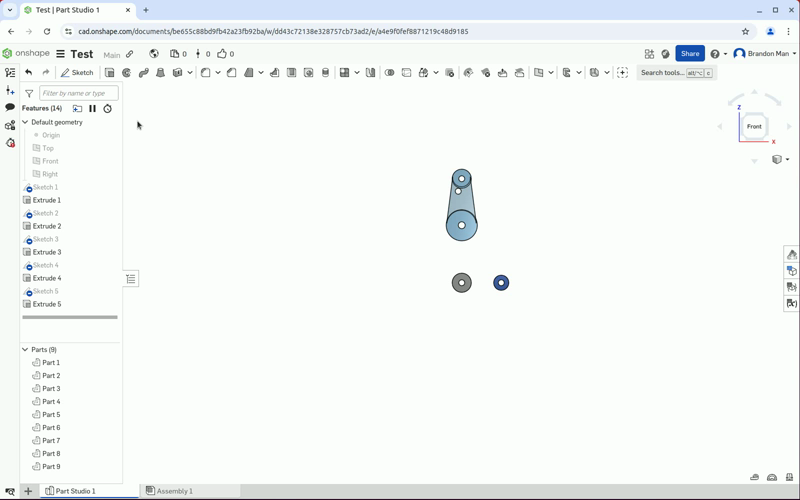
key(shift+h)
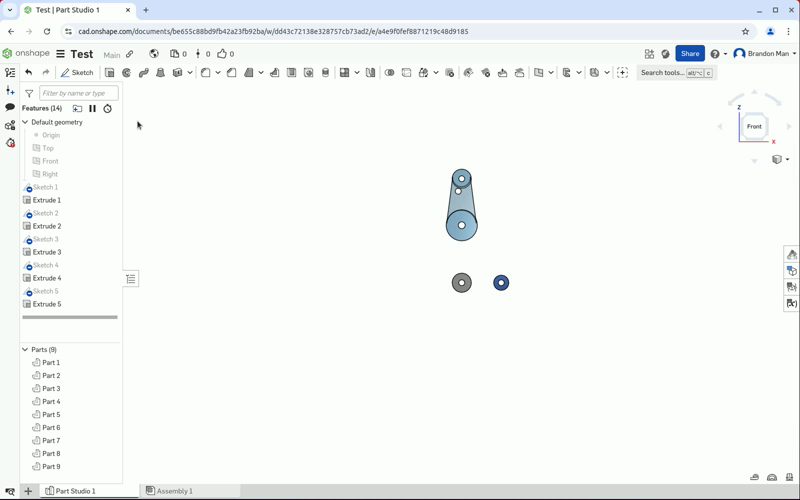
key(shift+h)
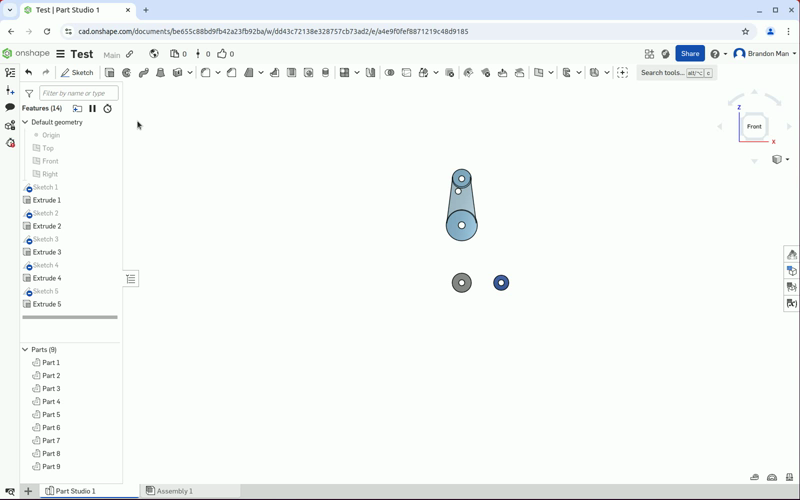
mouse_move(73, 189)
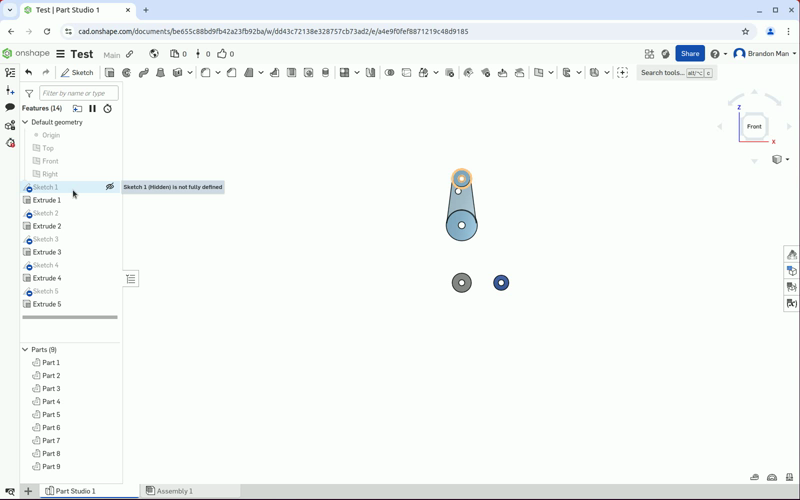
click(73, 189)
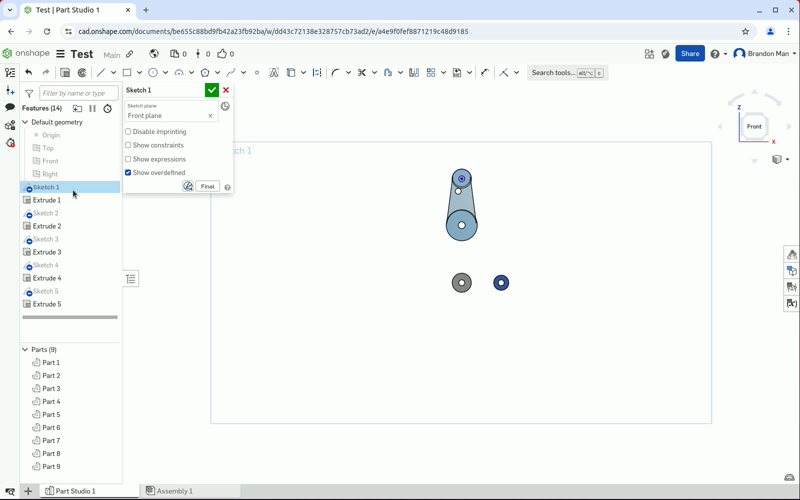
mouse_move(229, 92)
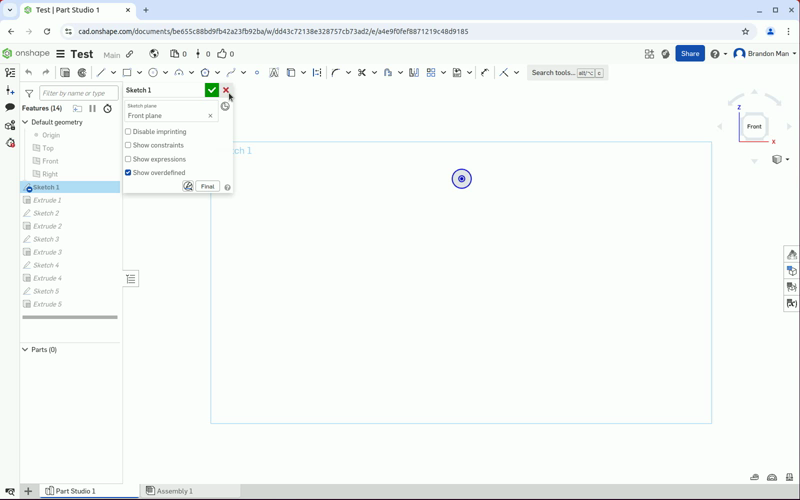
click(229, 92)
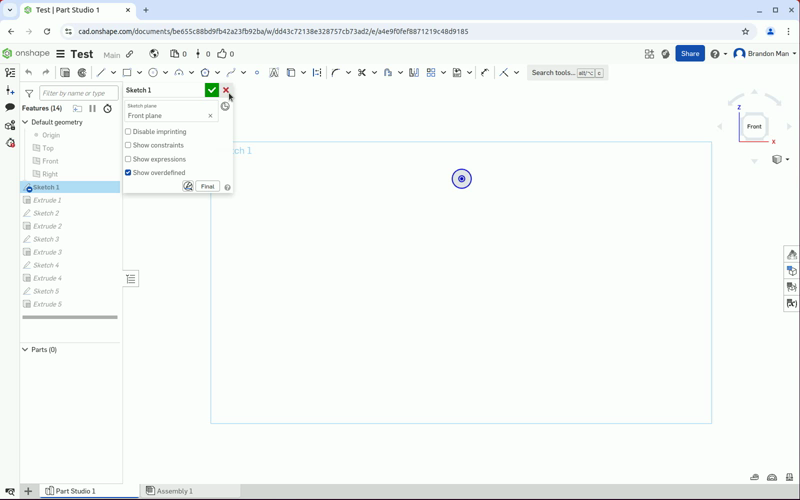
key(shift+s)
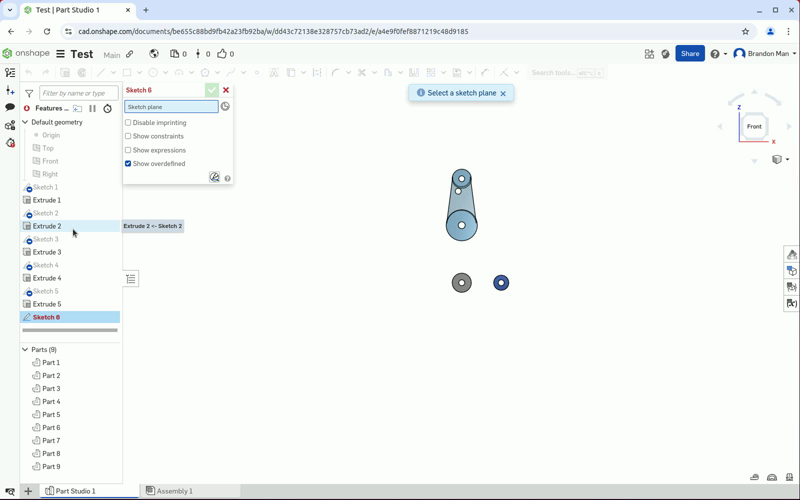
scroll(3)
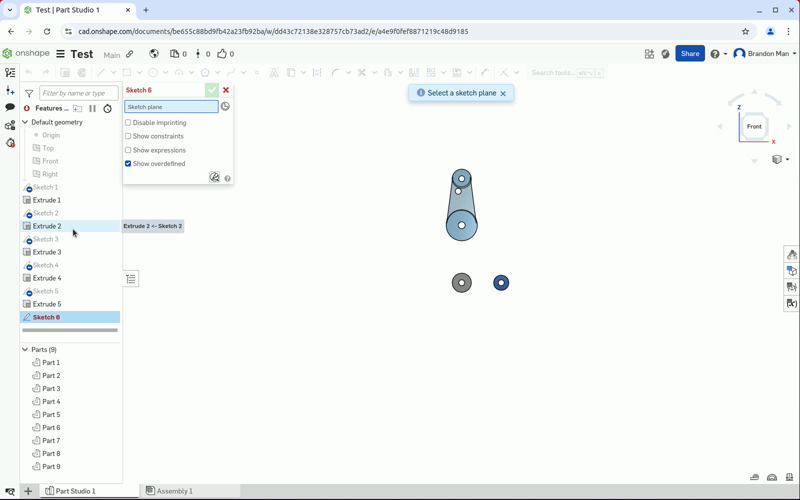
mouse_move(73, 163)
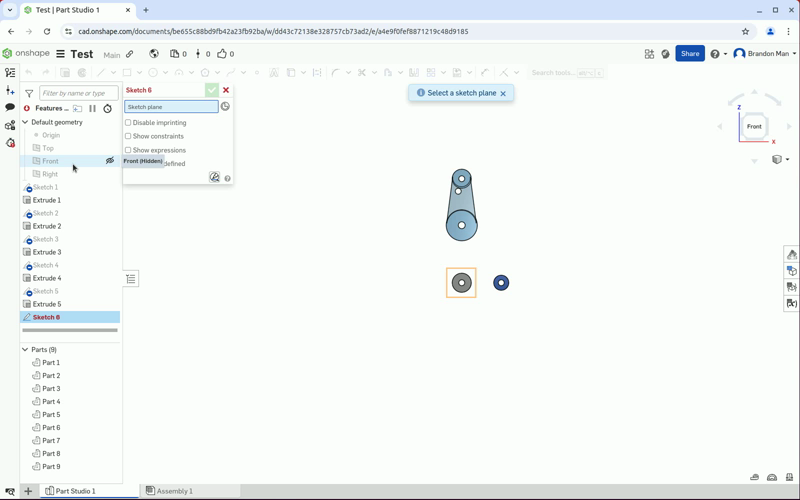
click(73, 163)
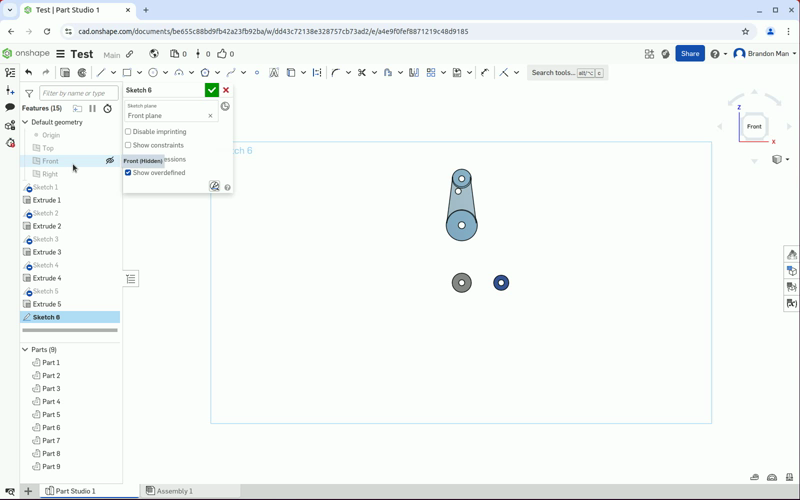
mouse_move(73, 352)
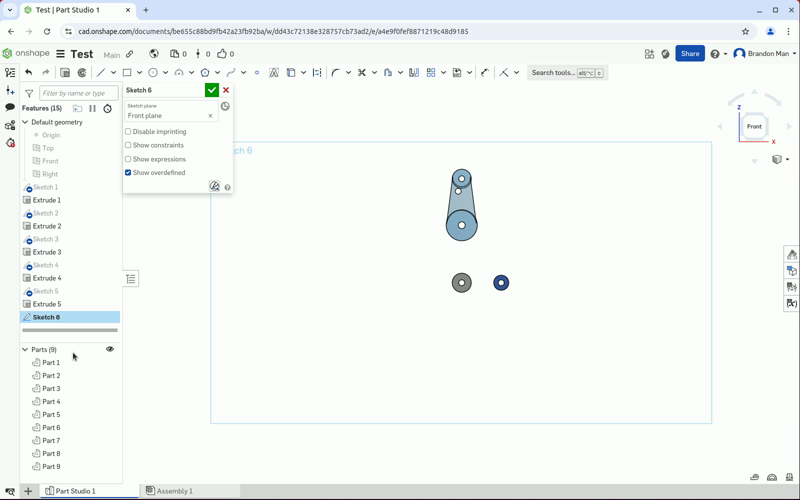
key(y)
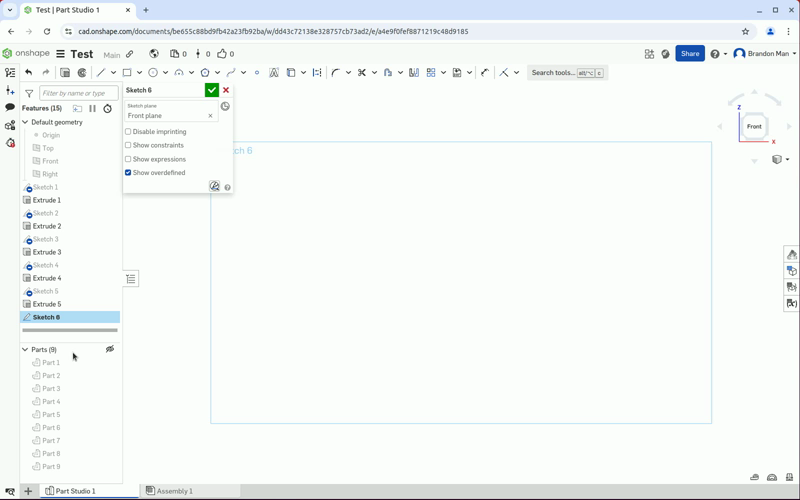
key(l)
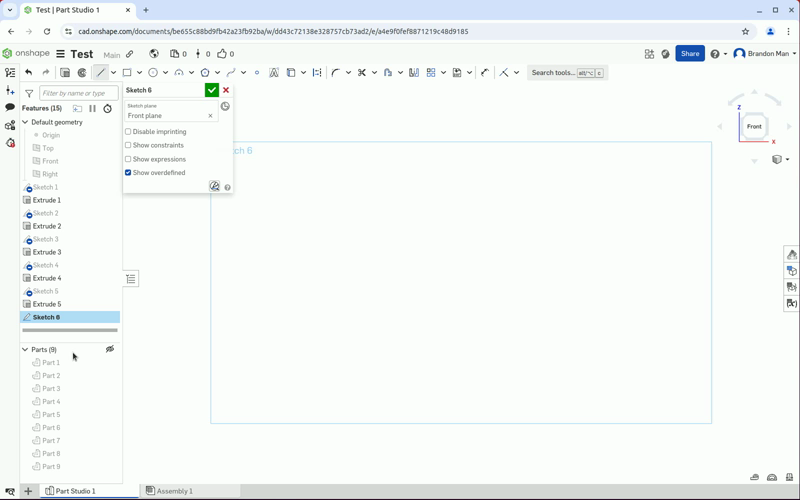
key_down(shift)
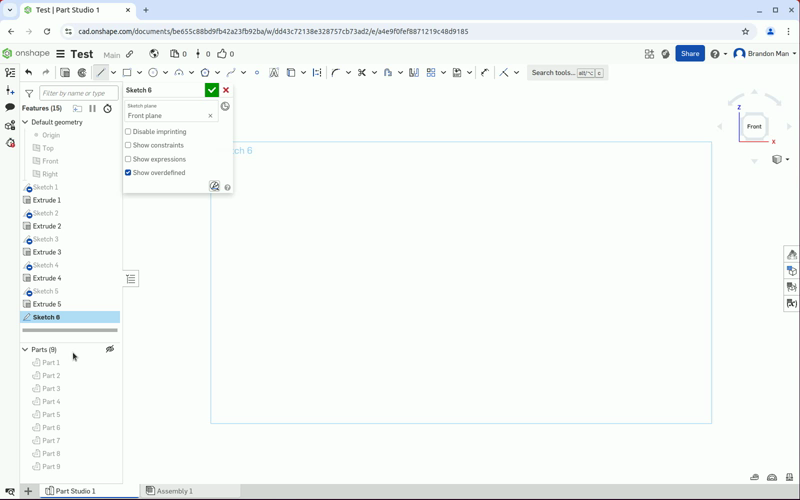
mouse_move(446, 226)
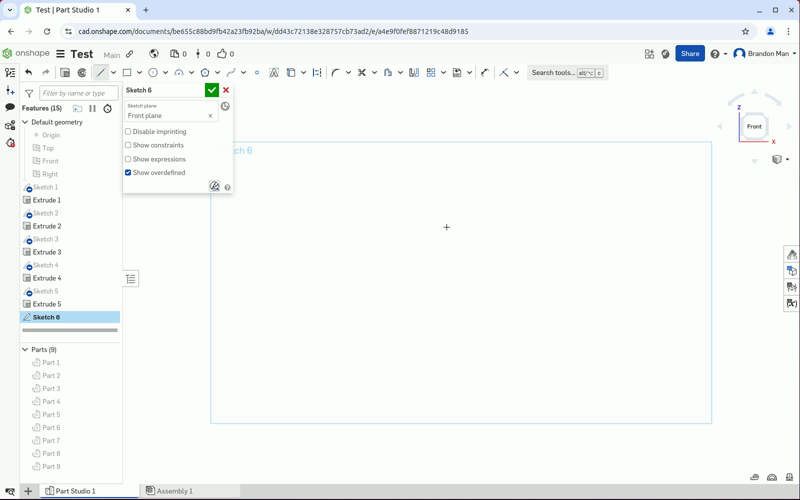
click(446, 226)
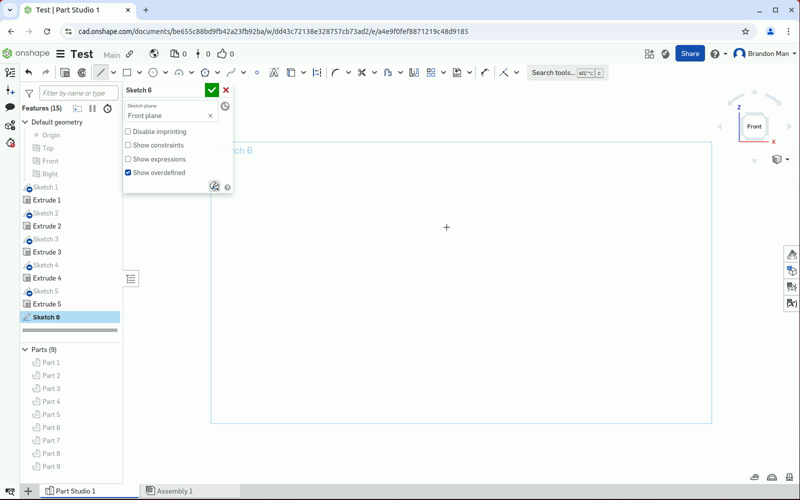
key_up(shift)
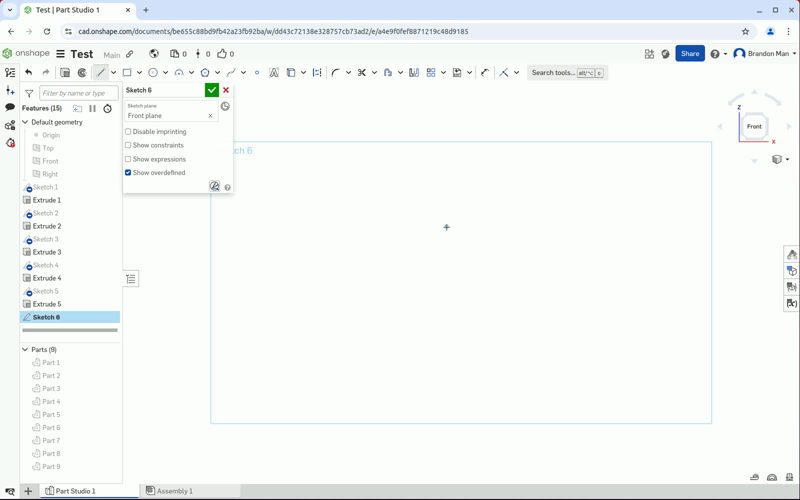
key_down(shift)
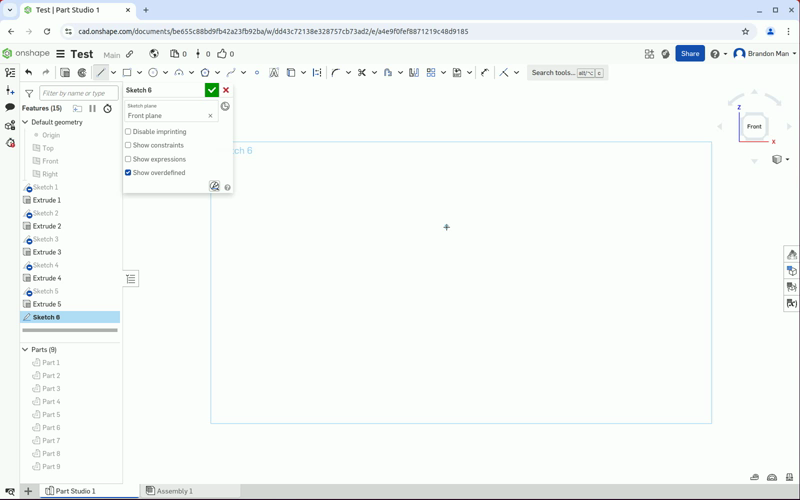
mouse_move(476, 226)
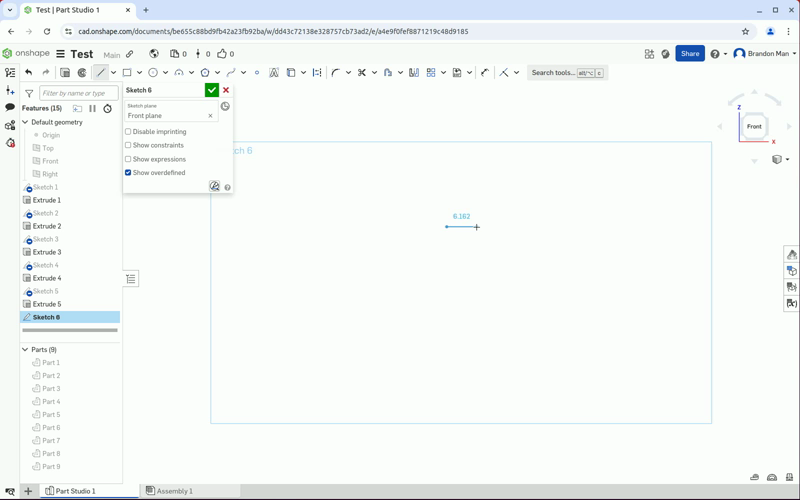
mouse_move(452, 284)
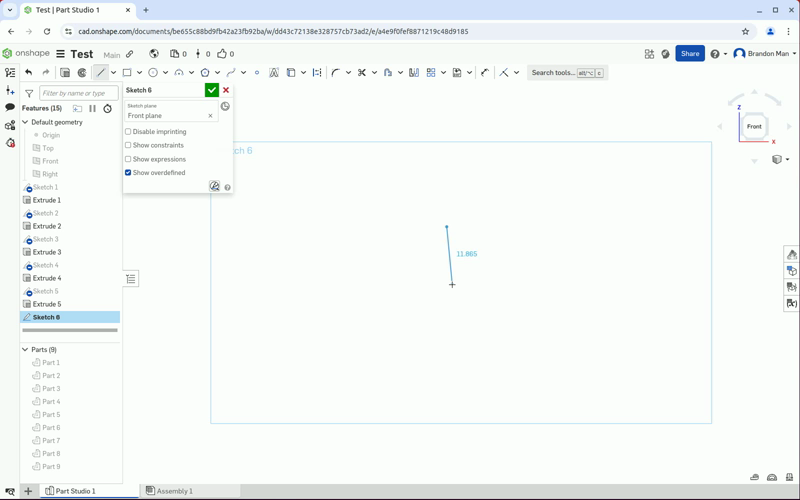
click(452, 284)
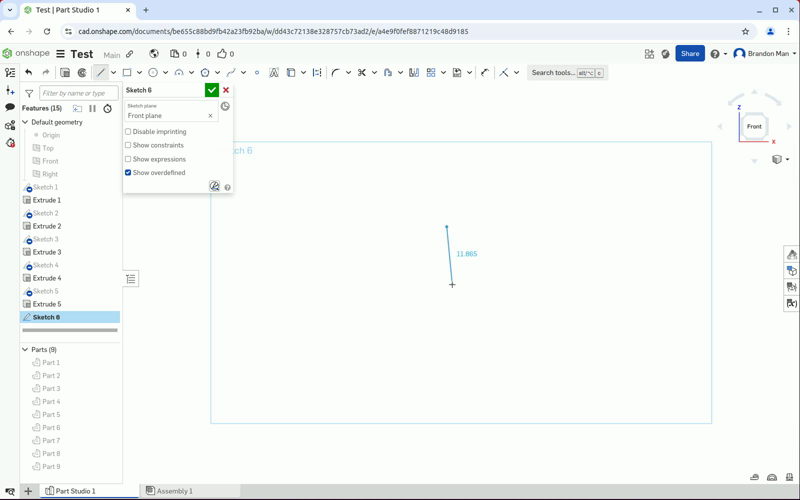
key_up(shift)
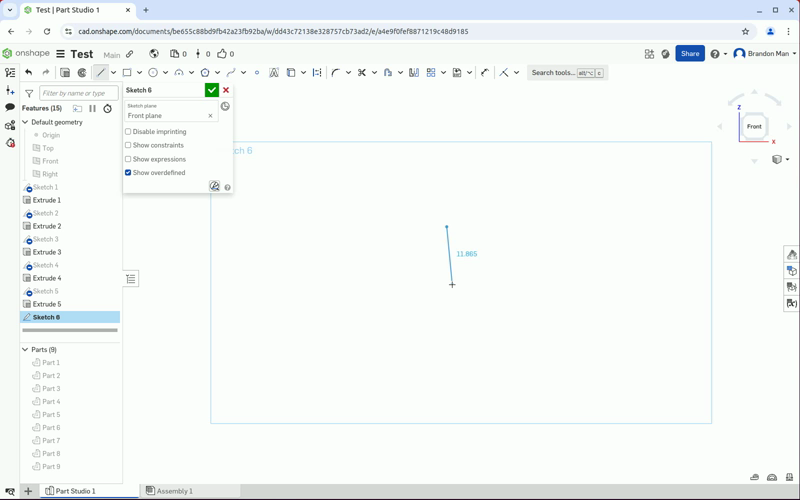
key(esc)
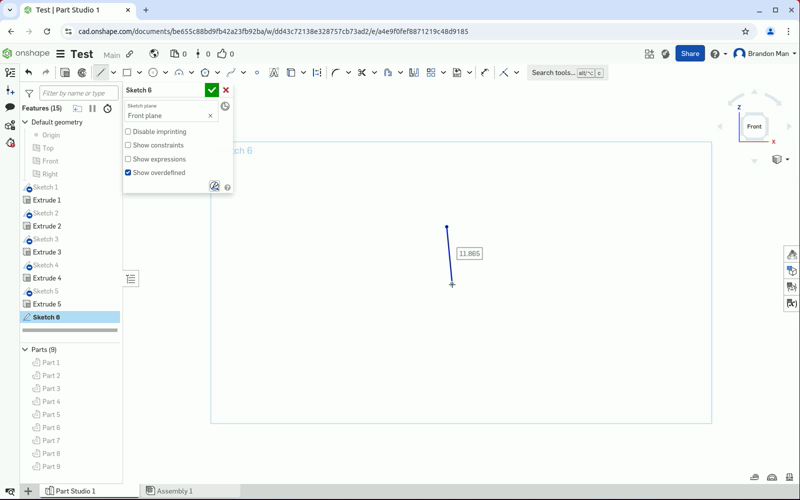
key(a)
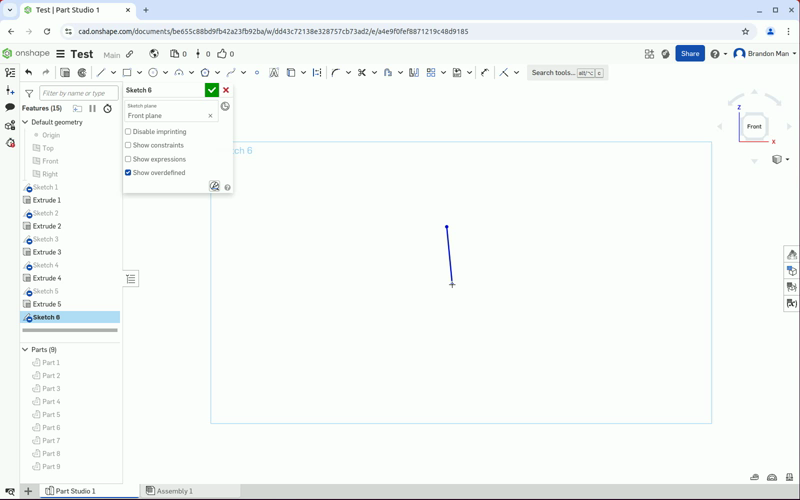
mouse_move(452, 284)
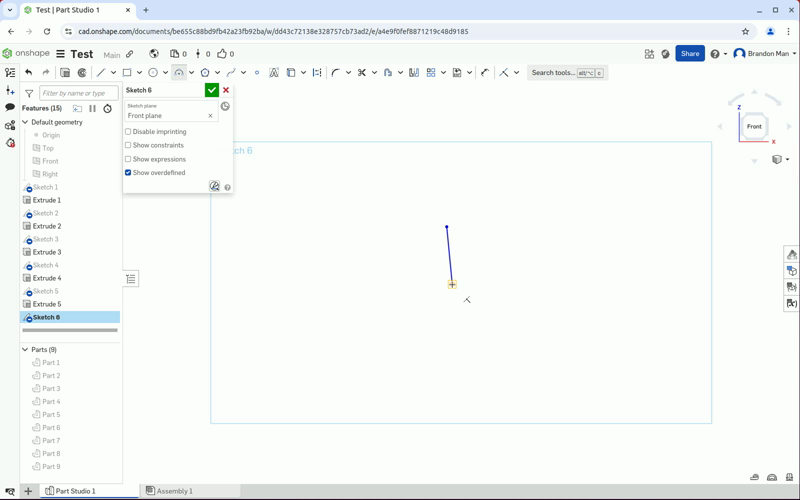
click(452, 284)
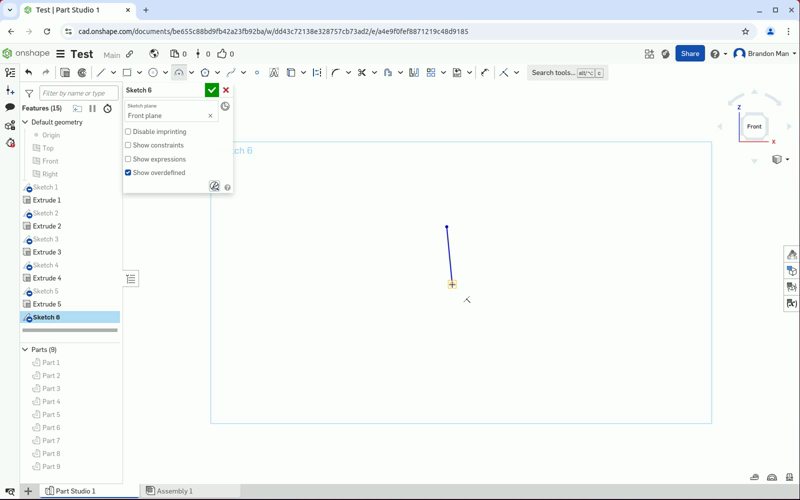
key_down(shift)
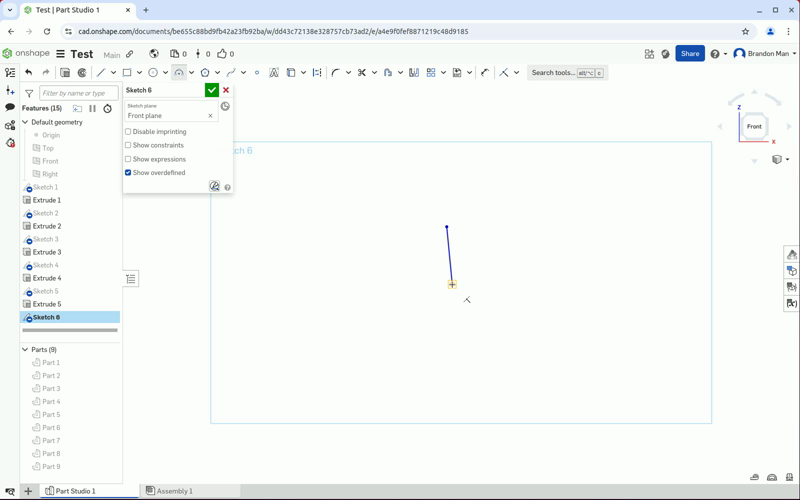
mouse_move(461, 291)
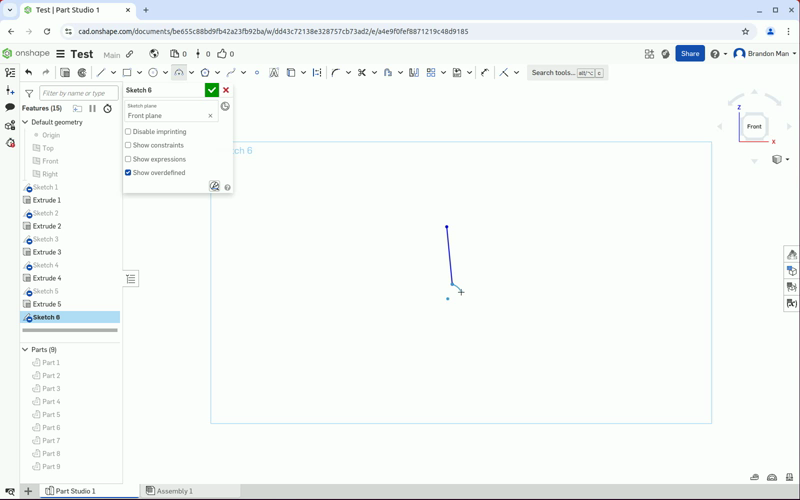
click(461, 291)
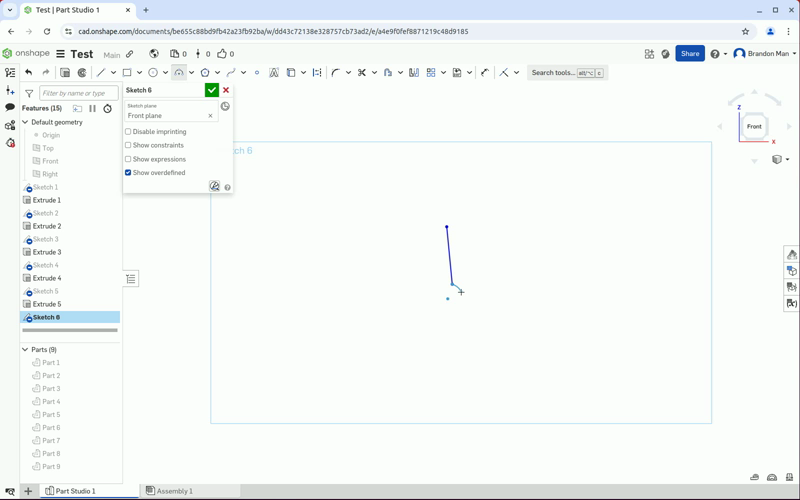
mouse_move(466, 276)
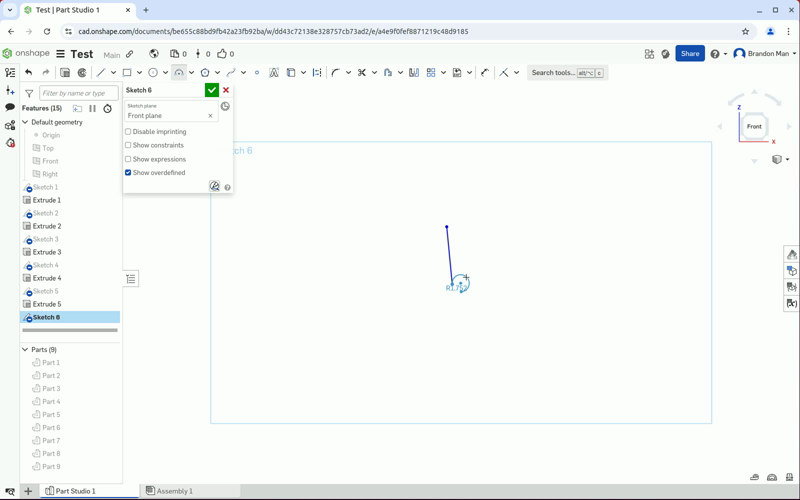
click(466, 276)
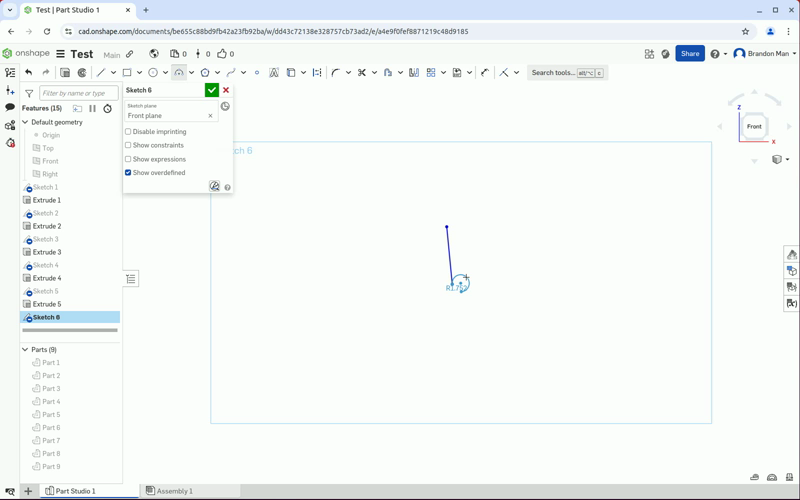
key_up(shift)
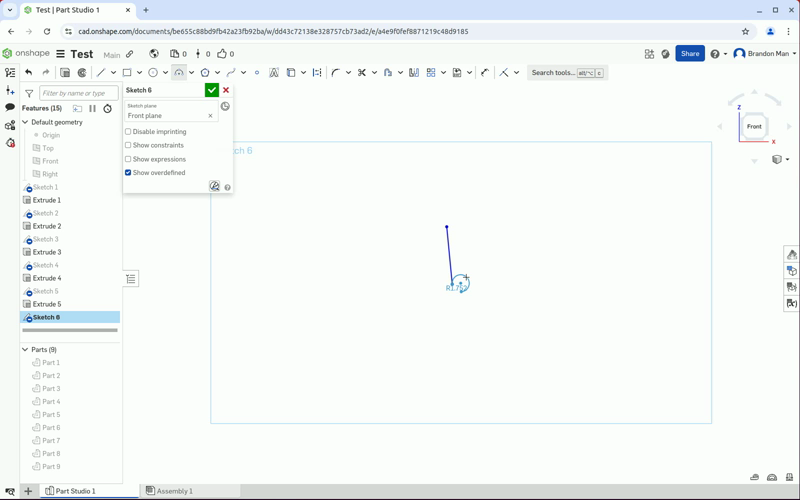
key(esc)
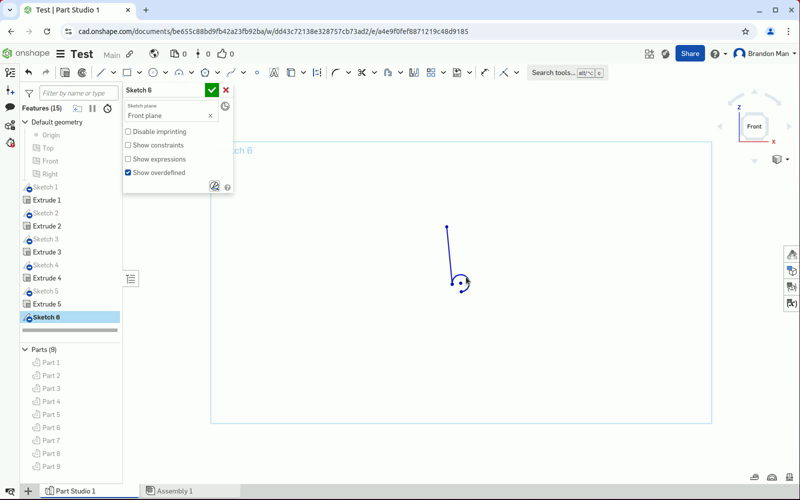
key(l)
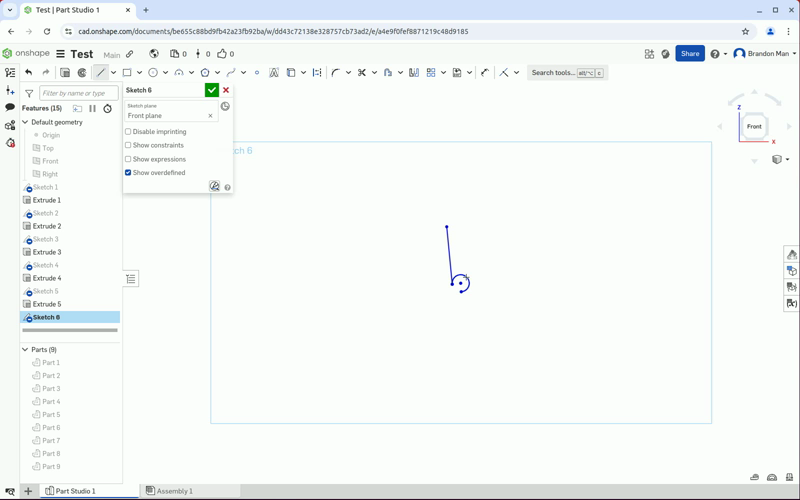
mouse_move(461, 291)
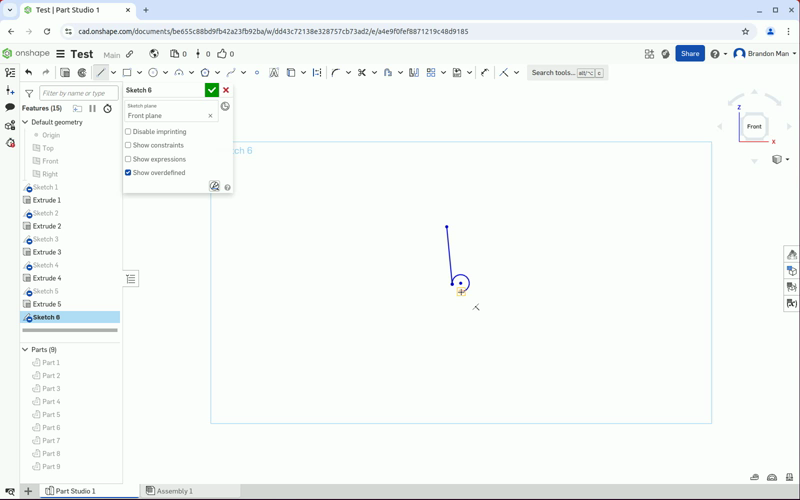
click(461, 291)
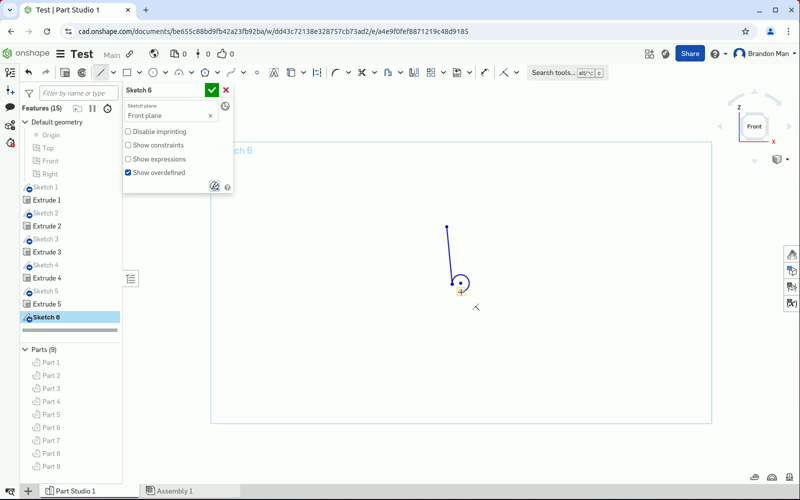
key_down(shift)
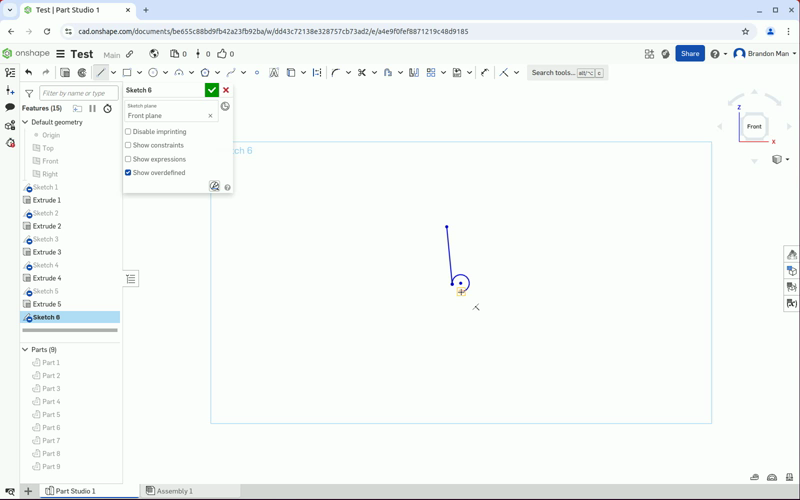
mouse_move(491, 291)
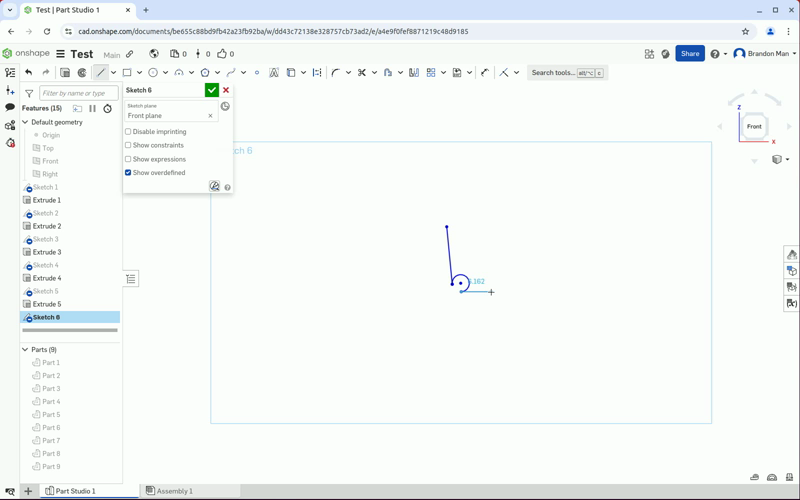
mouse_move(502, 290)
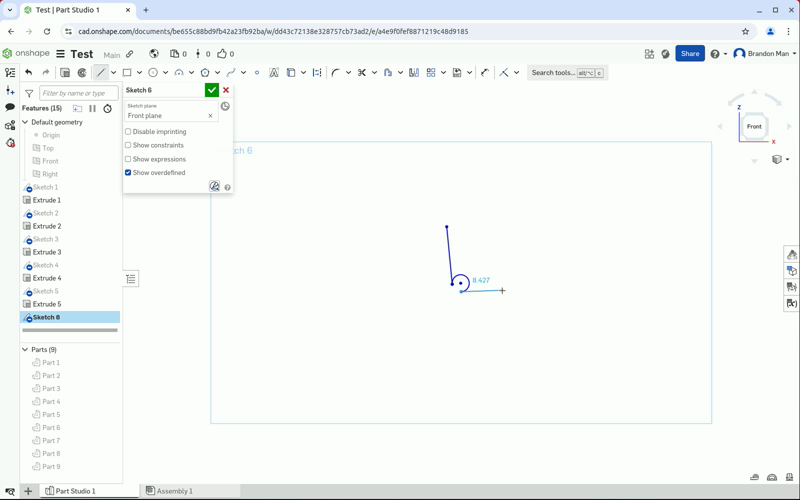
click(502, 290)
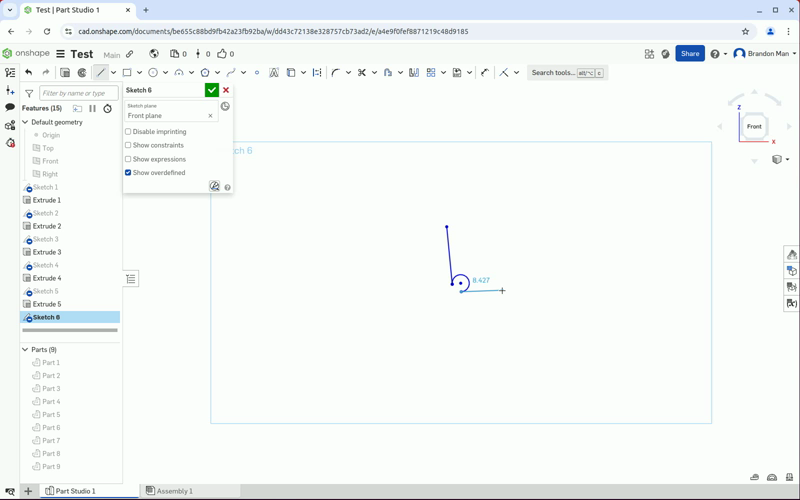
key_up(shift)
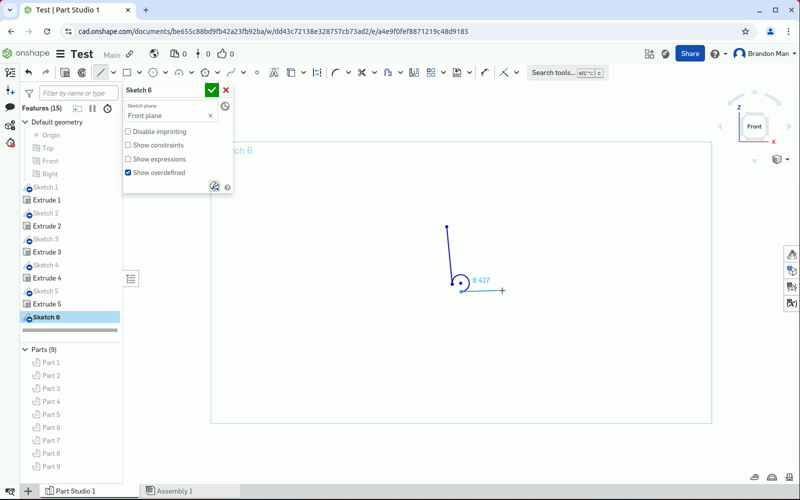
key(esc)
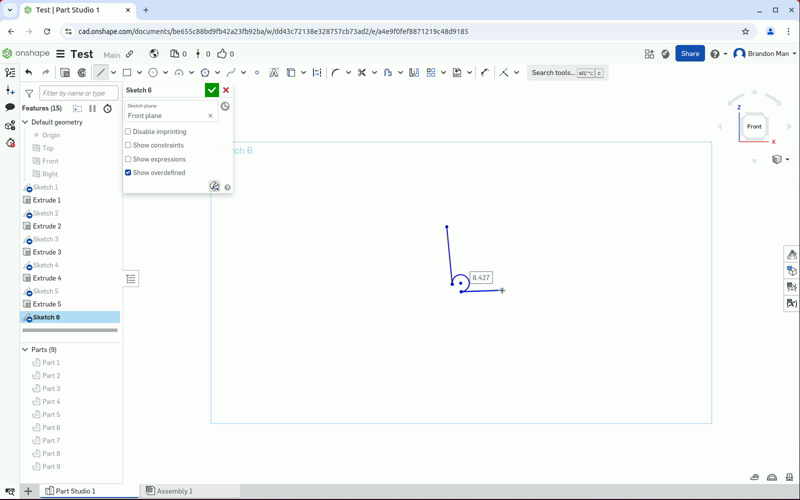
key(a)
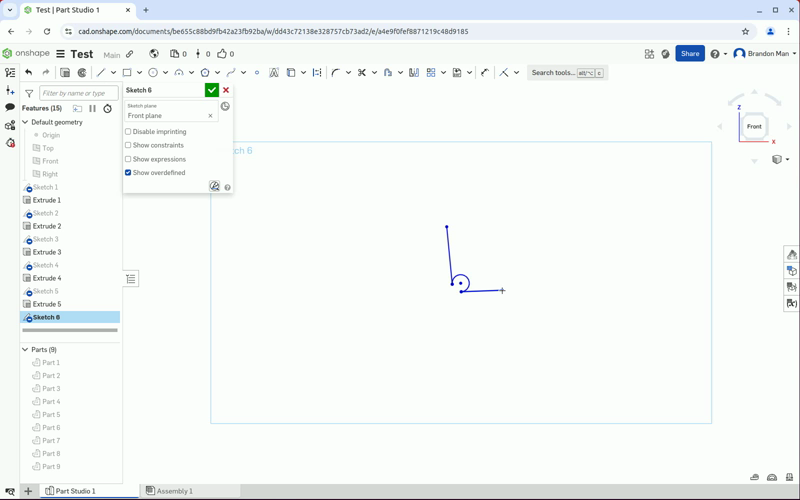
mouse_move(502, 290)
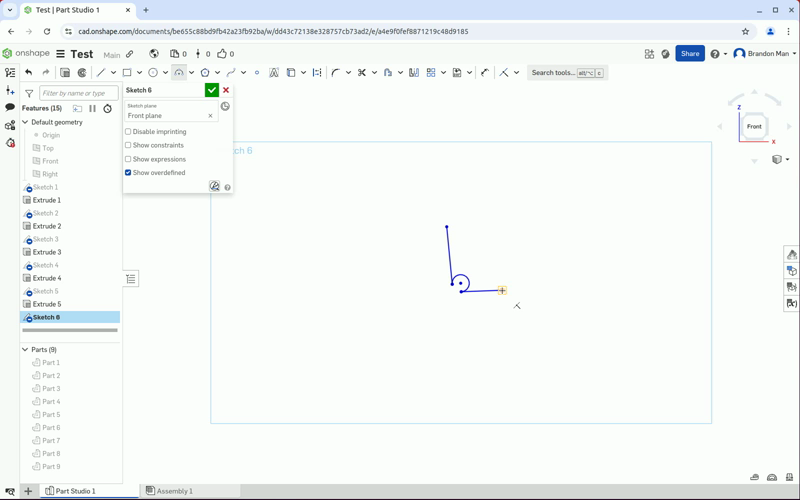
click(502, 290)
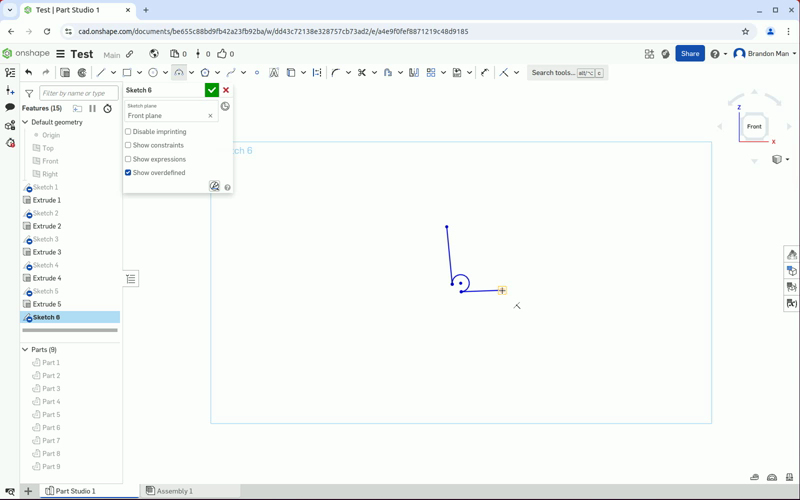
key_down(shift)
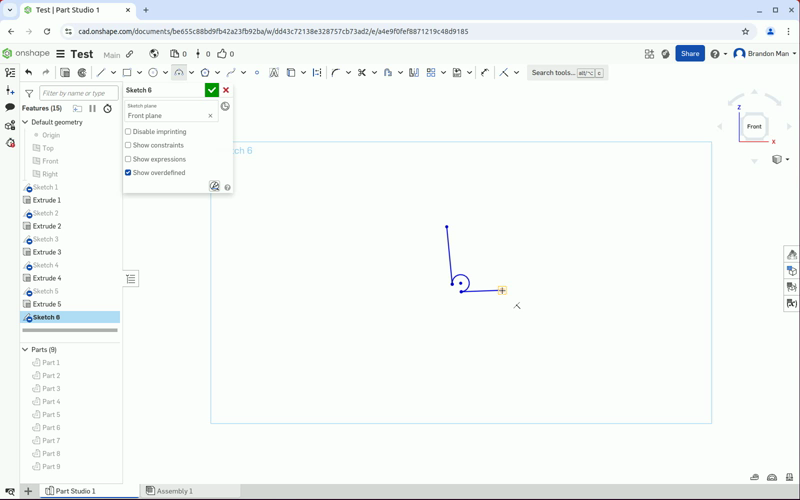
mouse_move(502, 276)
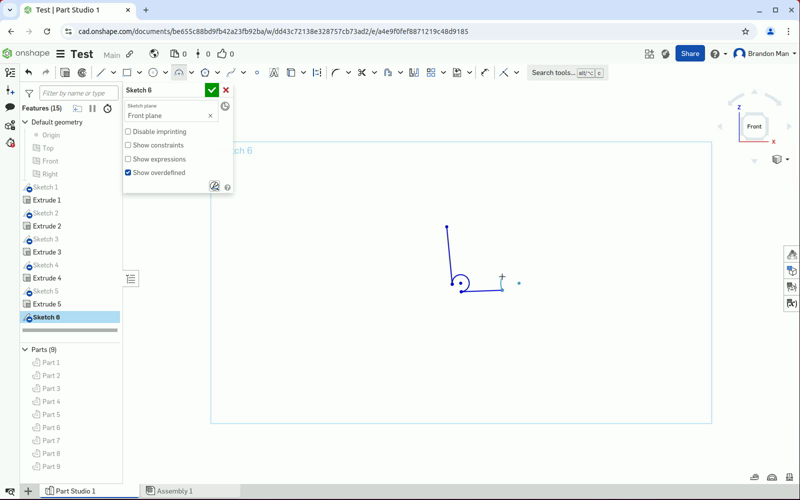
click(502, 276)
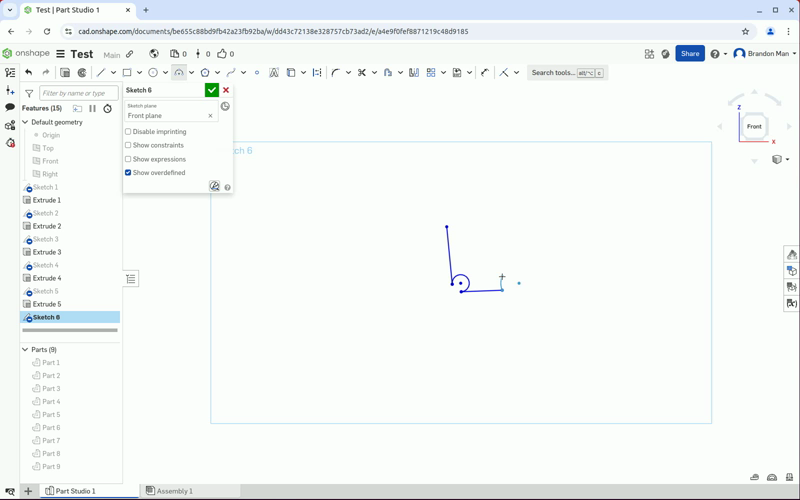
mouse_move(494, 282)
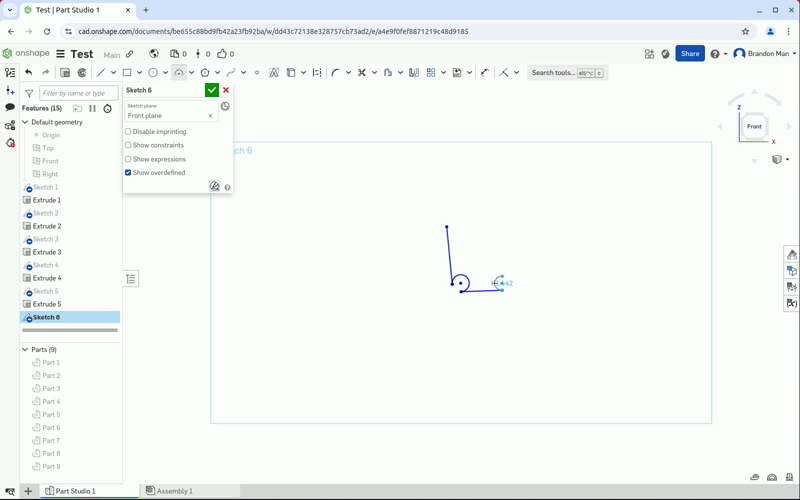
click(494, 282)
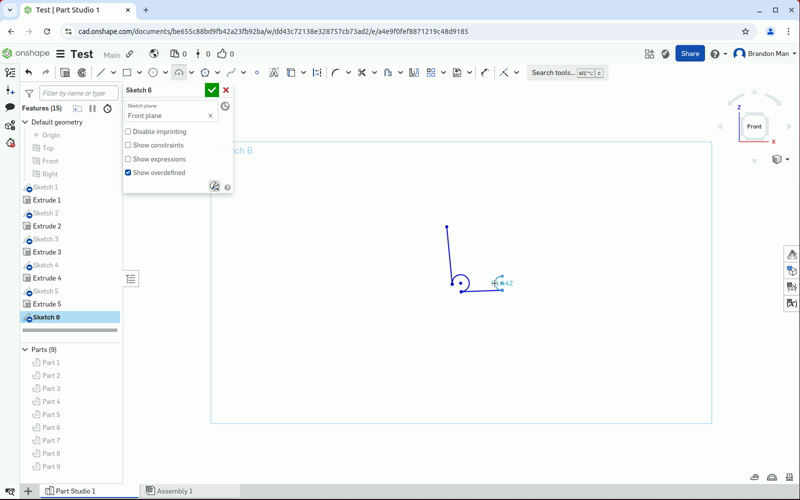
key_up(shift)
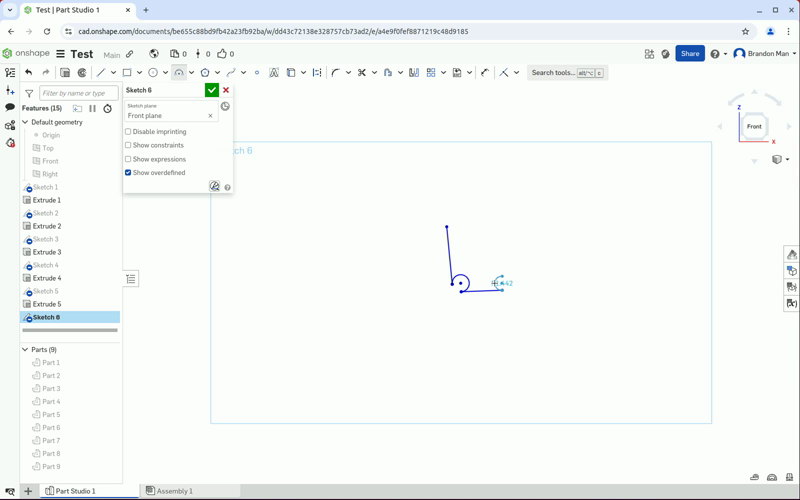
key(esc)
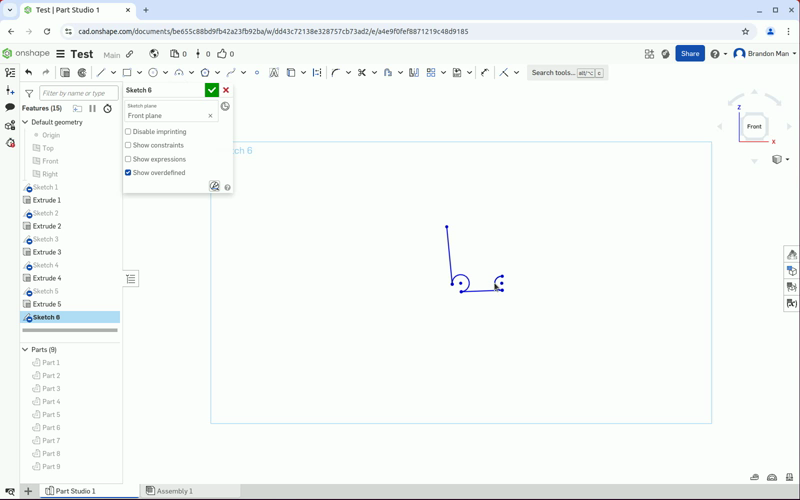
key(l)
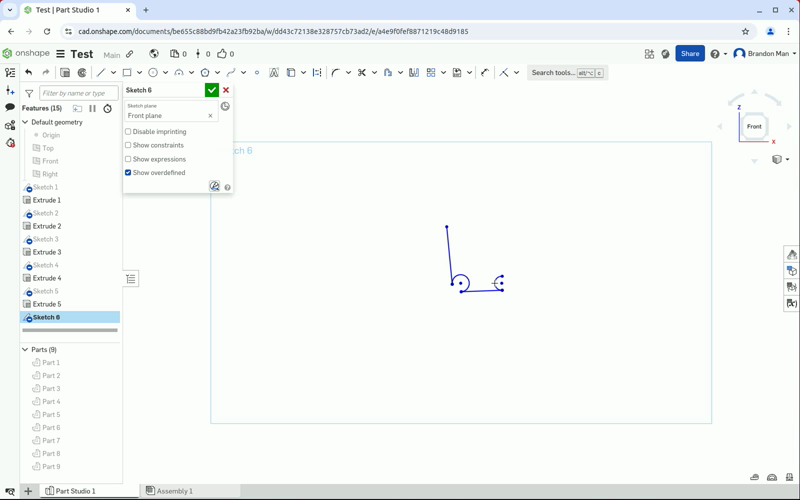
mouse_move(502, 276)
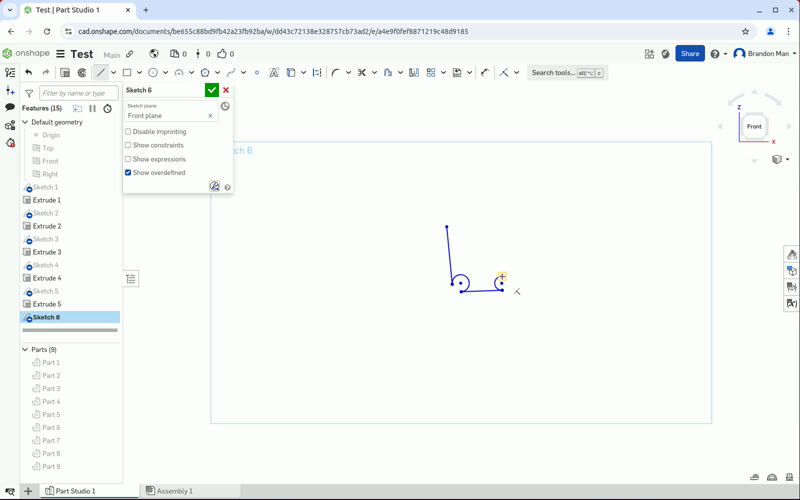
click(502, 276)
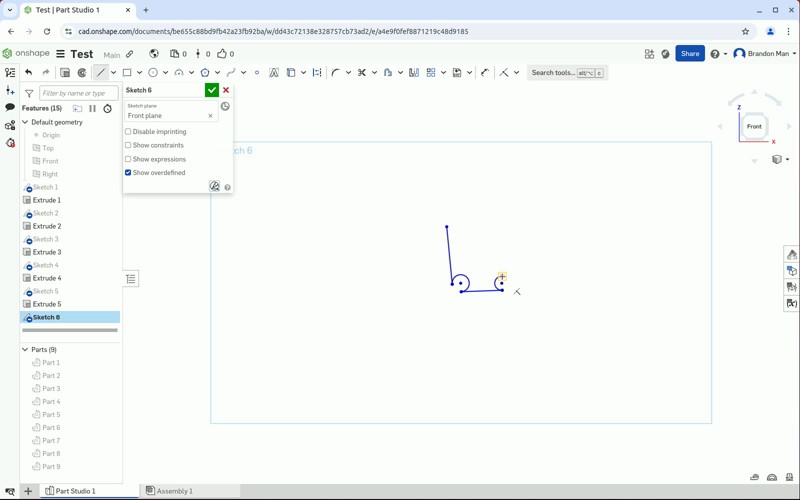
key_down(shift)
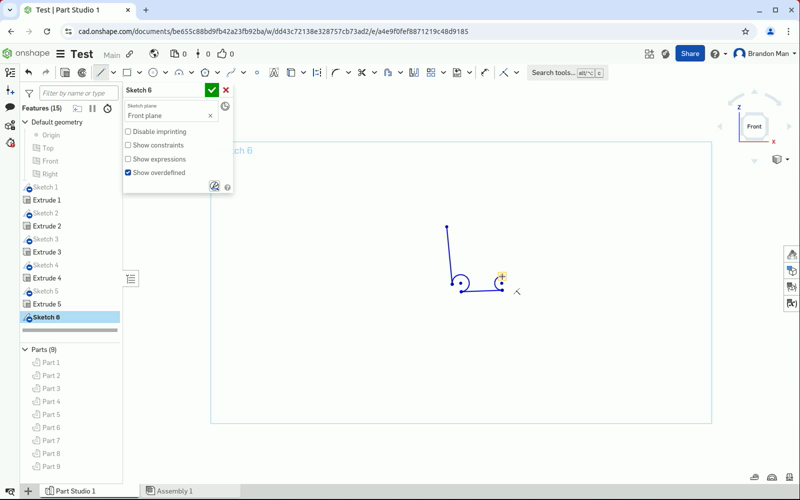
mouse_move(532, 276)
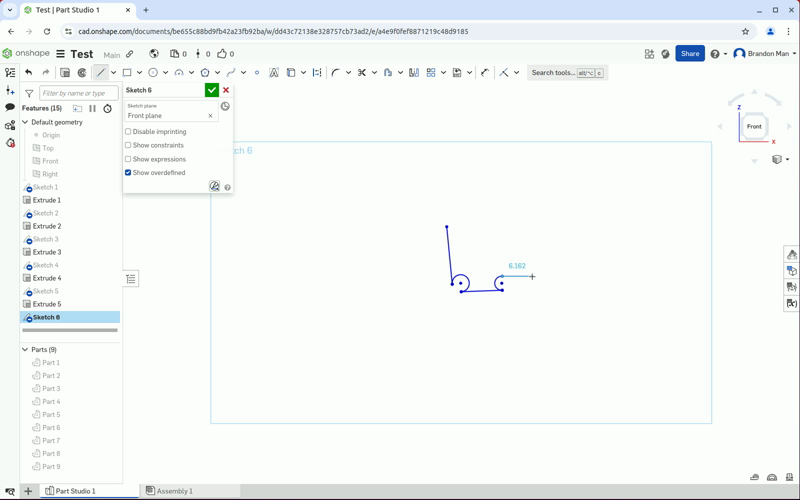
mouse_move(478, 275)
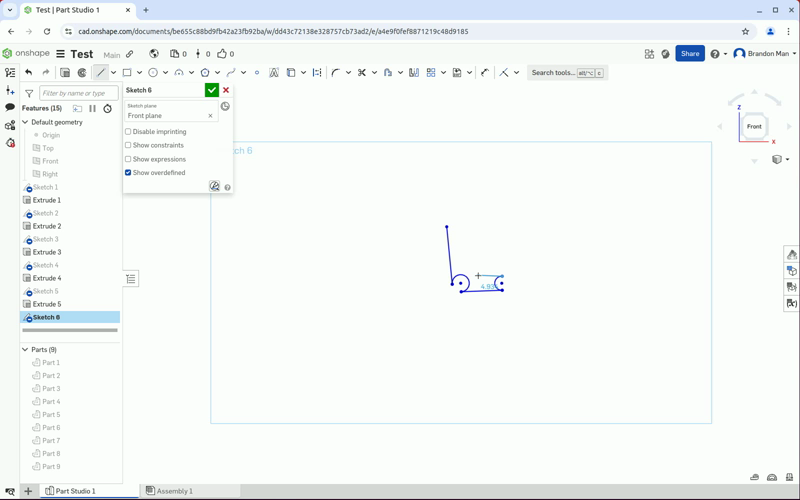
click(478, 275)
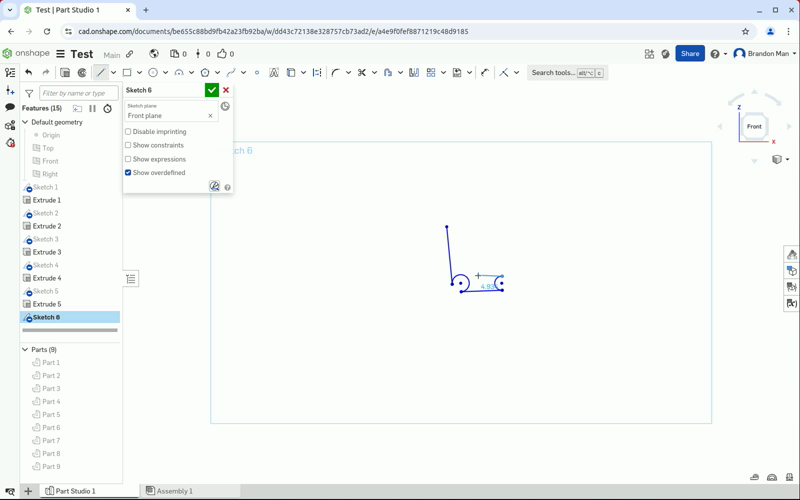
key_up(shift)
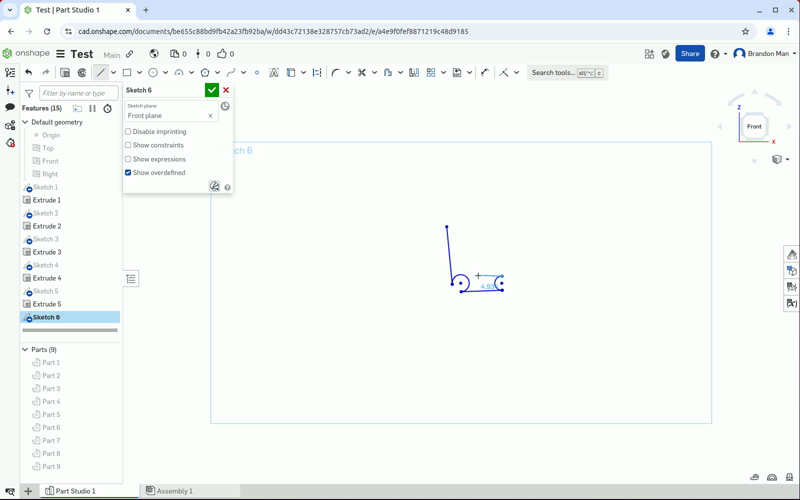
key(esc)
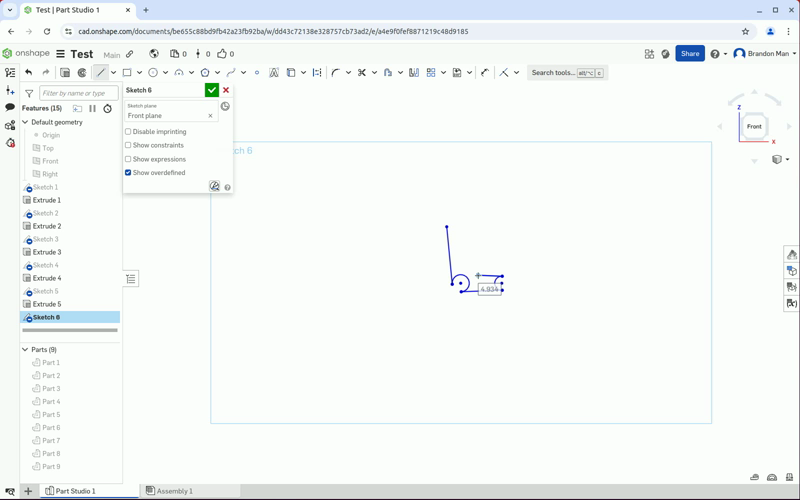
key(a)
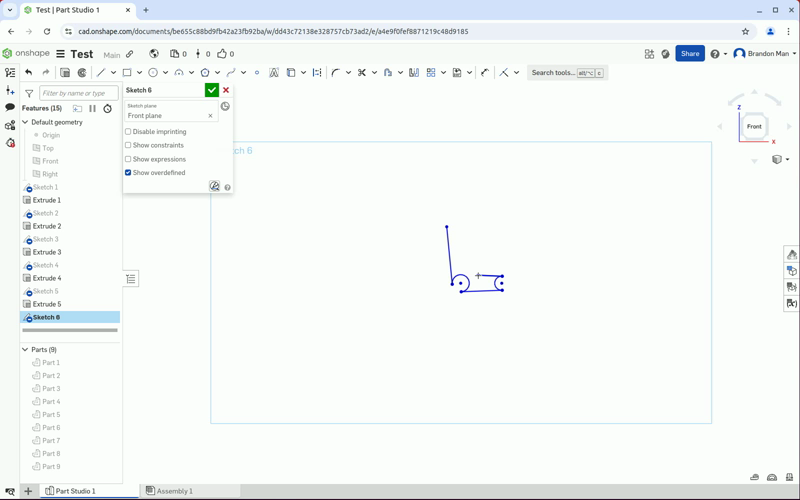
mouse_move(478, 275)
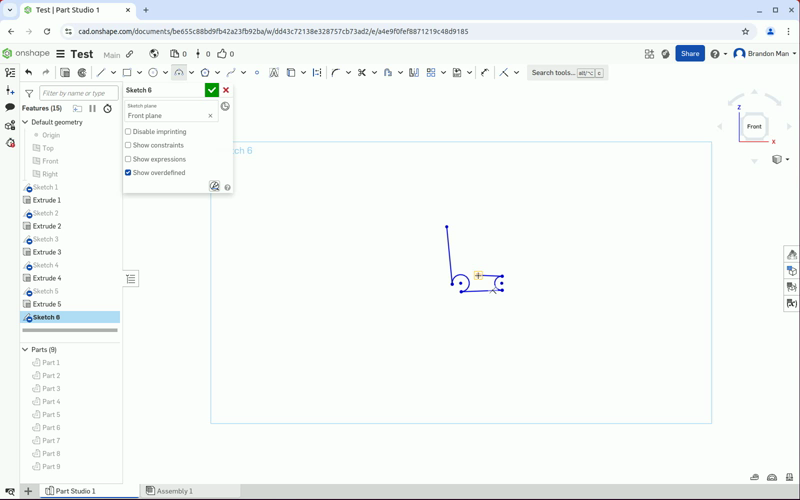
click(478, 275)
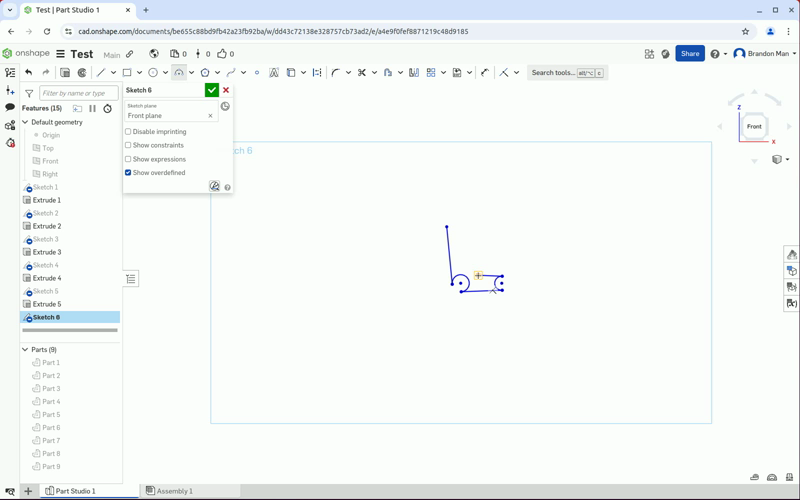
key_down(shift)
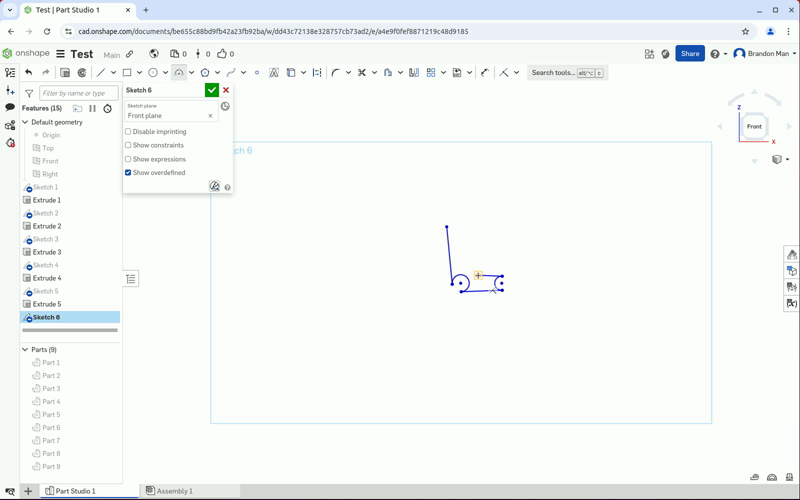
mouse_move(471, 267)
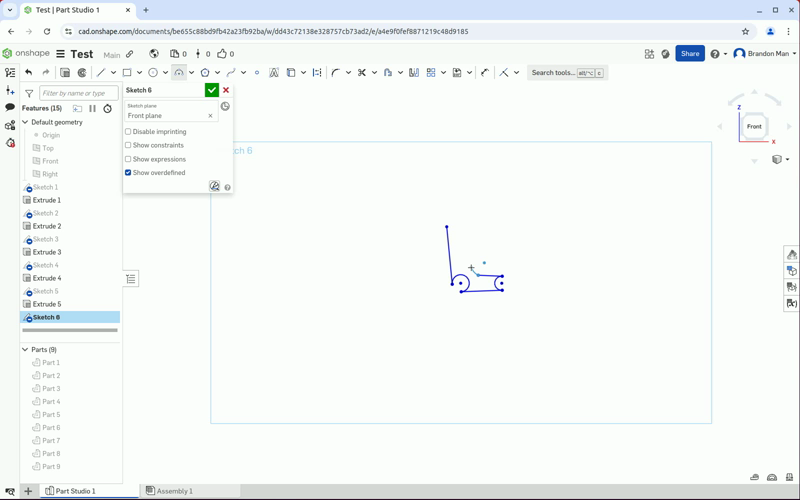
click(471, 267)
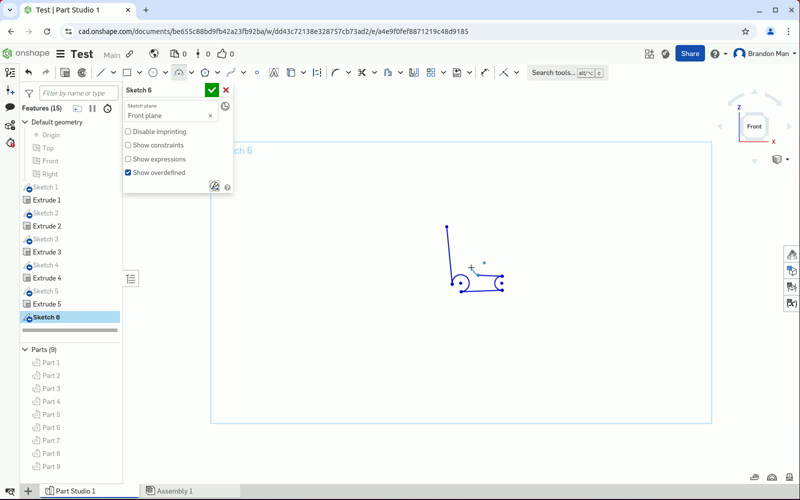
mouse_move(472, 272)
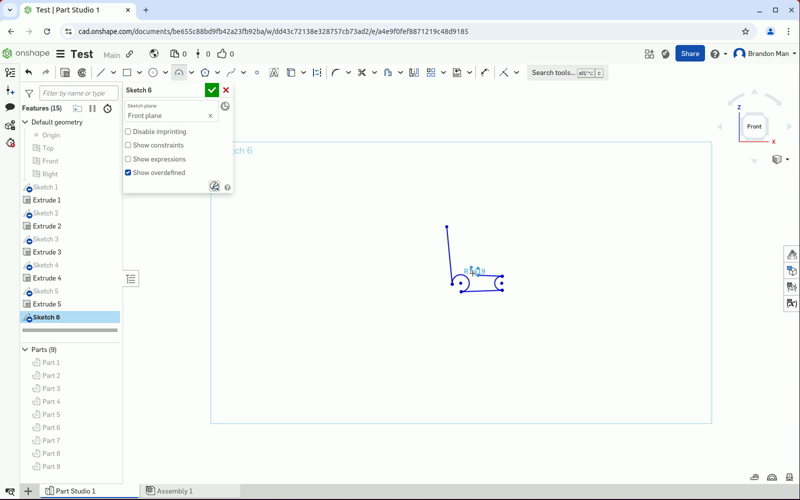
click(472, 272)
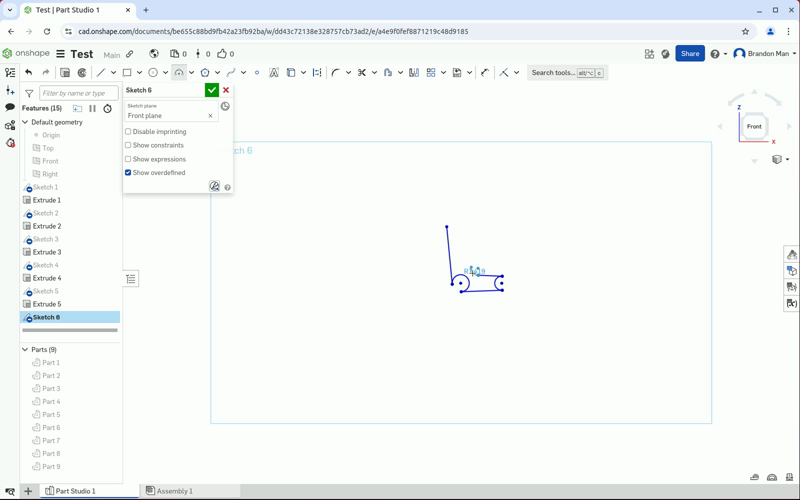
key_up(shift)
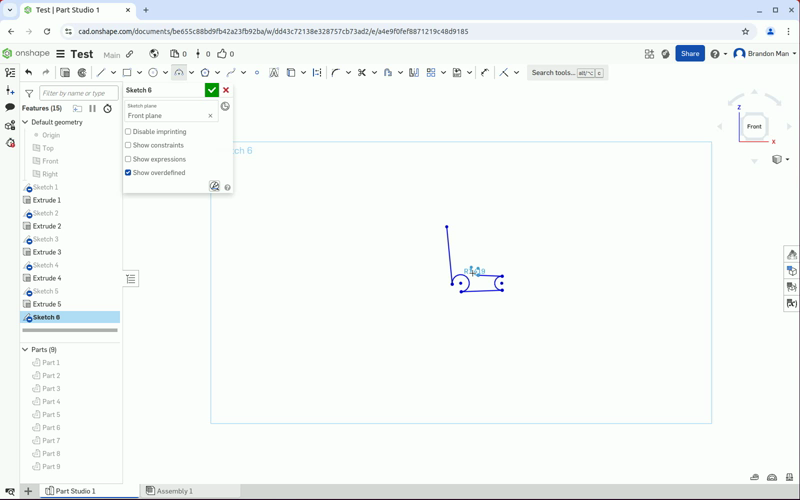
key(esc)
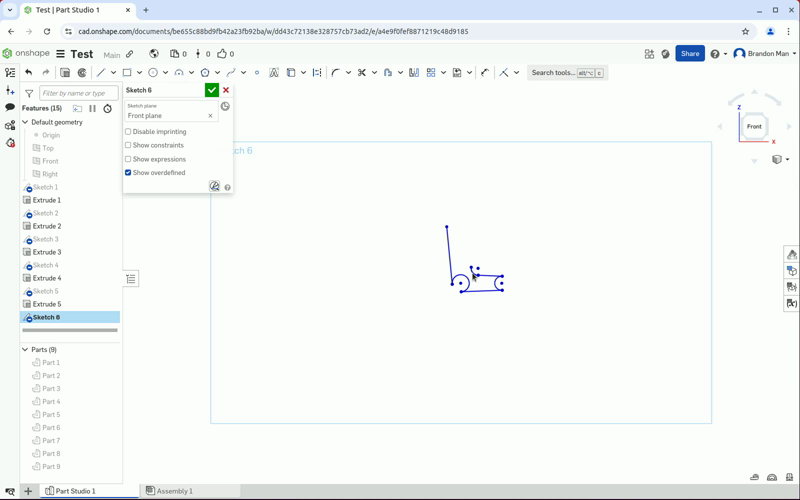
key(l)
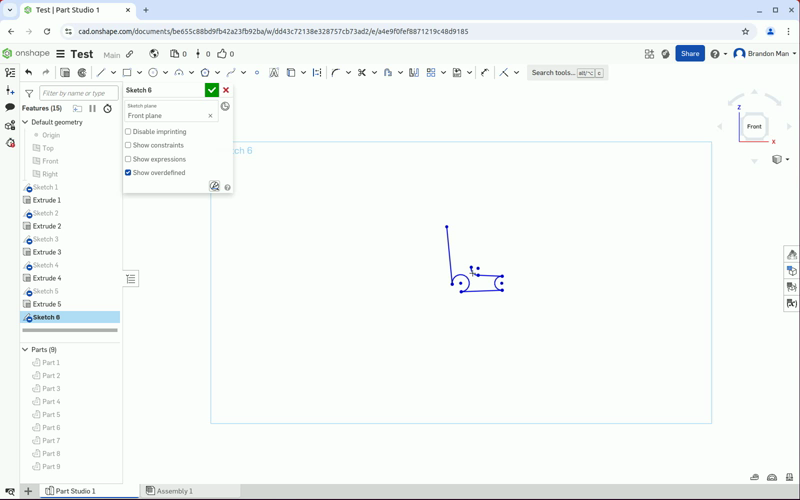
mouse_move(471, 267)
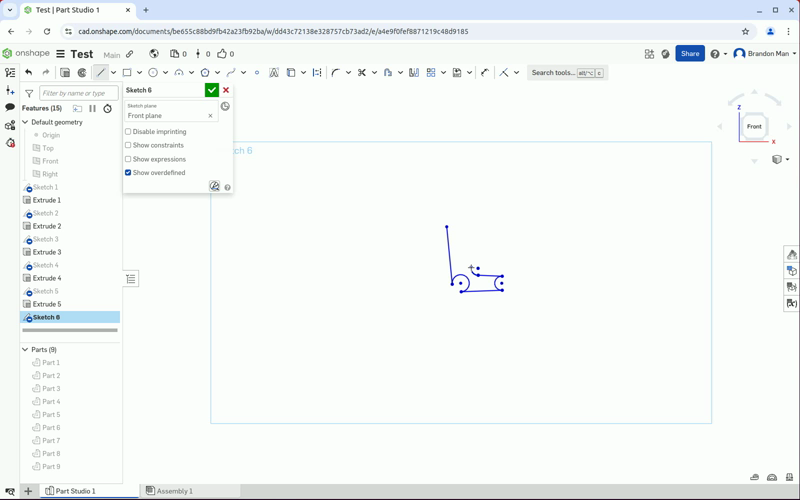
click(471, 267)
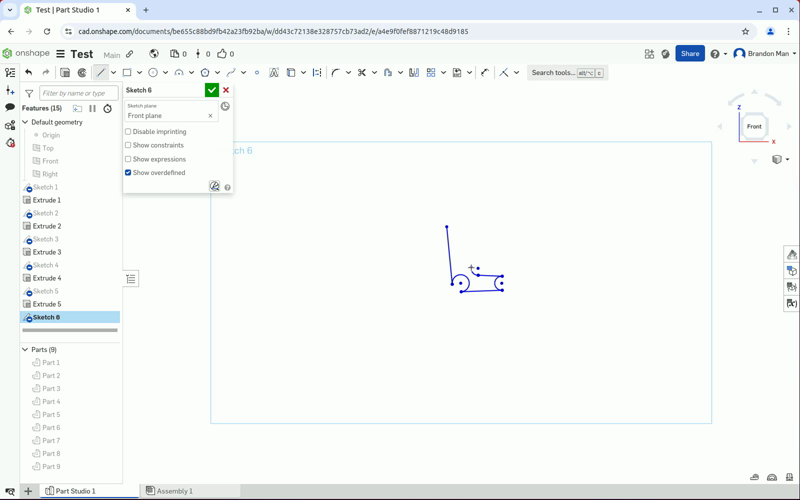
key_down(shift)
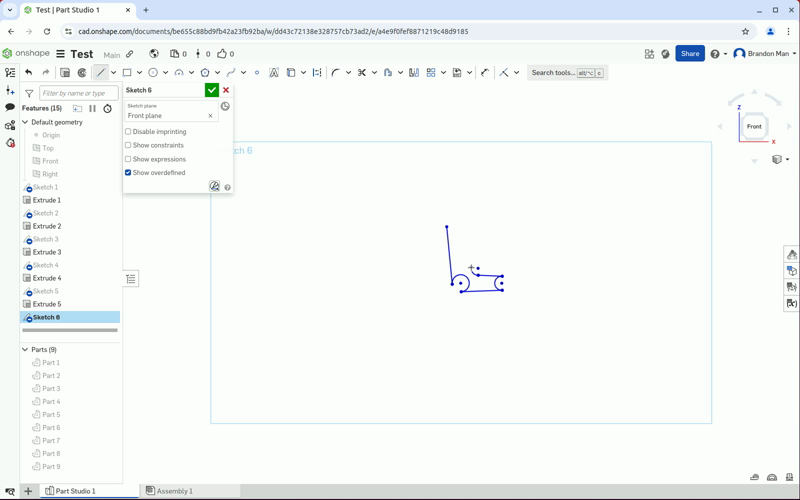
mouse_move(501, 267)
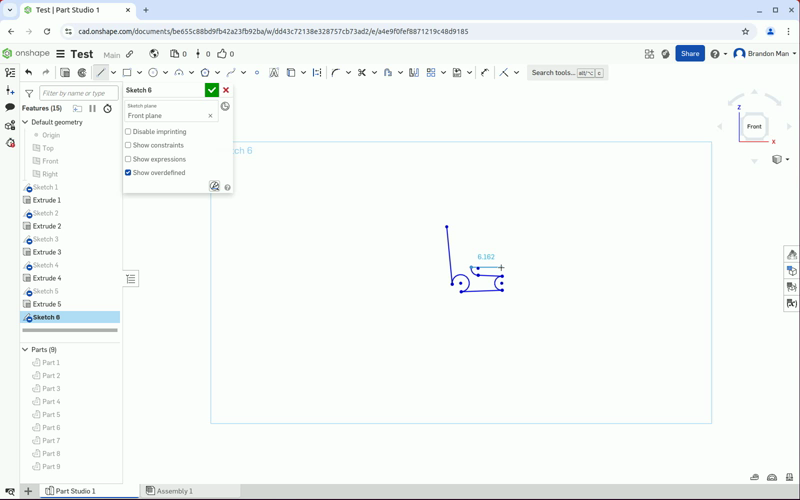
mouse_move(475, 226)
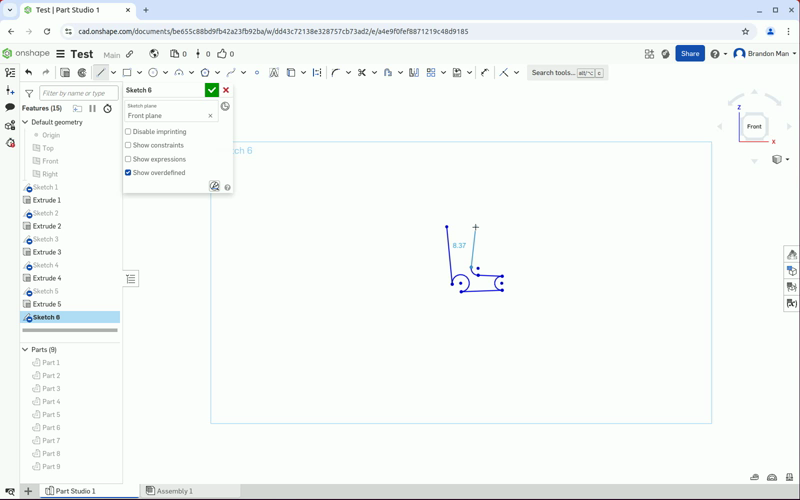
click(475, 226)
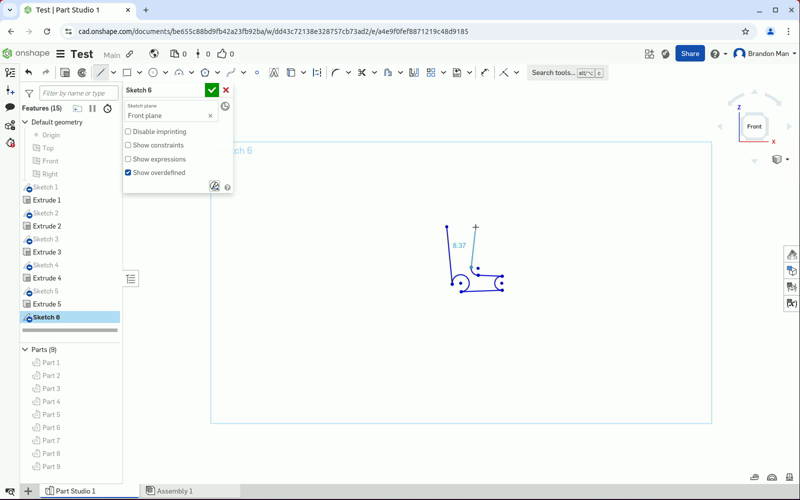
key_up(shift)
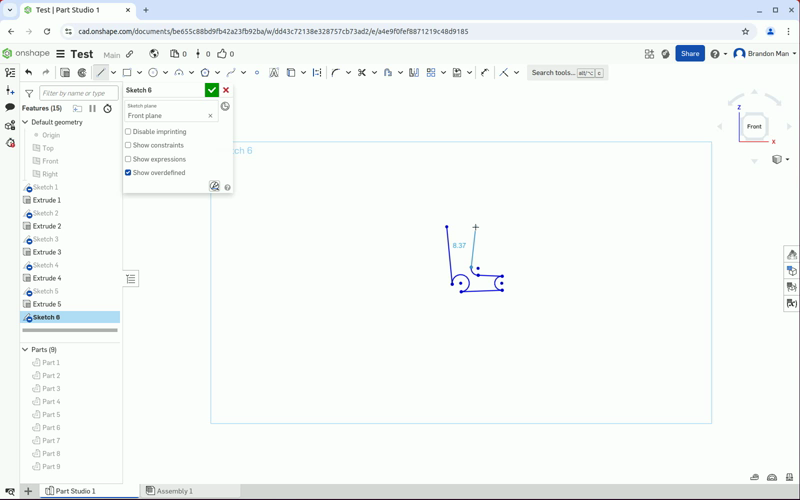
key(esc)
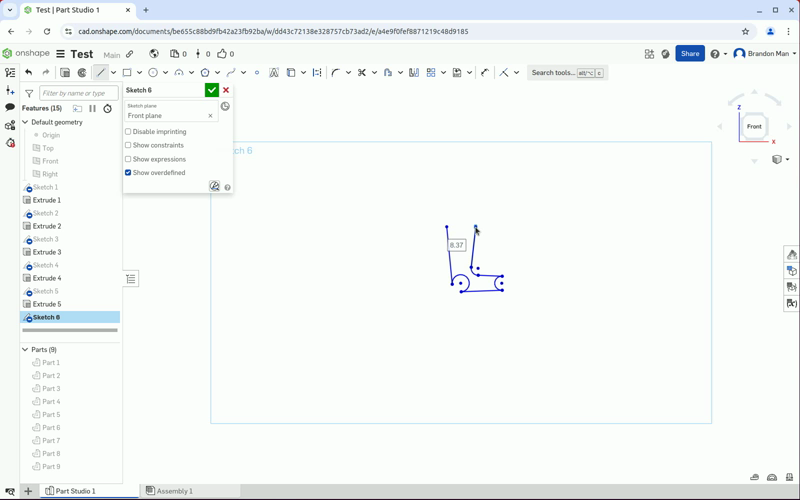
key(a)
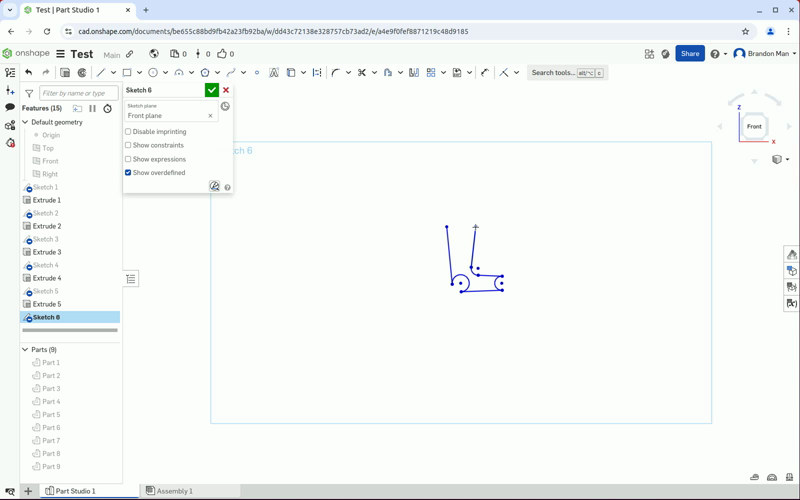
mouse_move(475, 226)
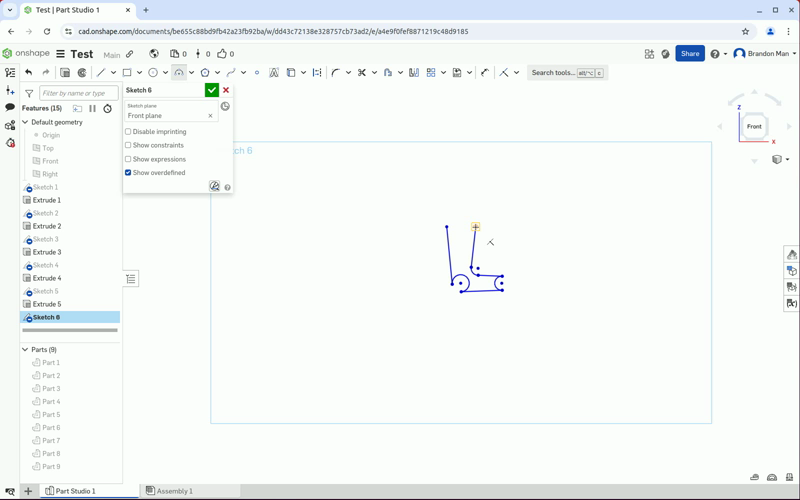
click(475, 226)
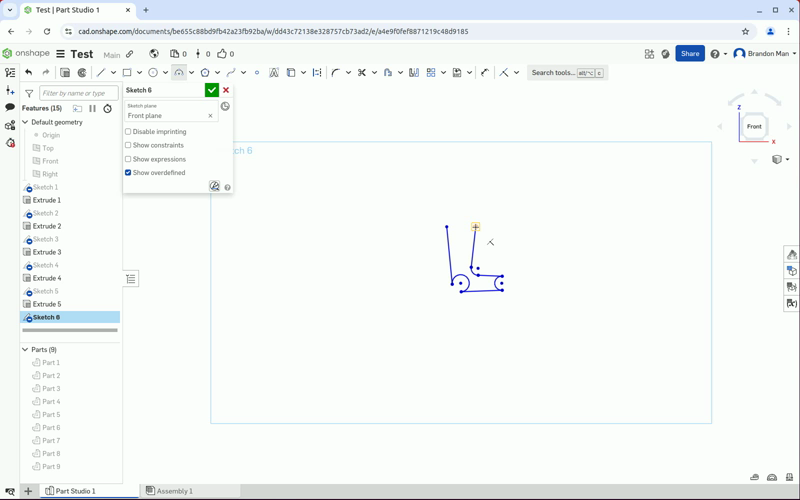
mouse_move(446, 226)
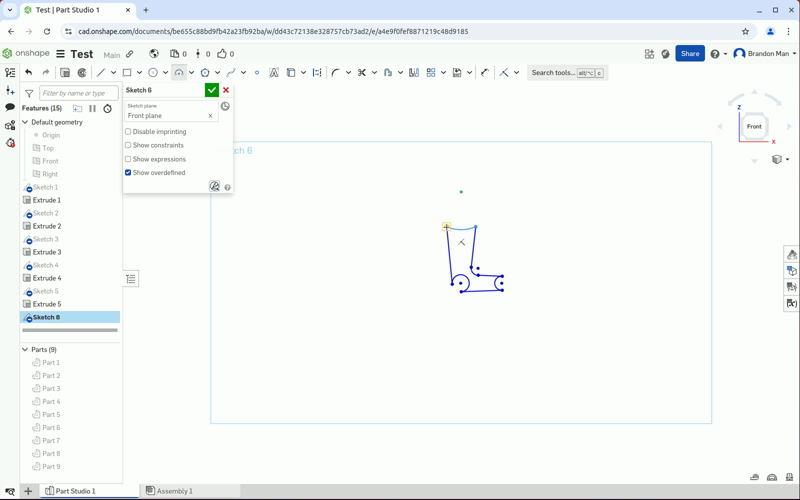
click(446, 226)
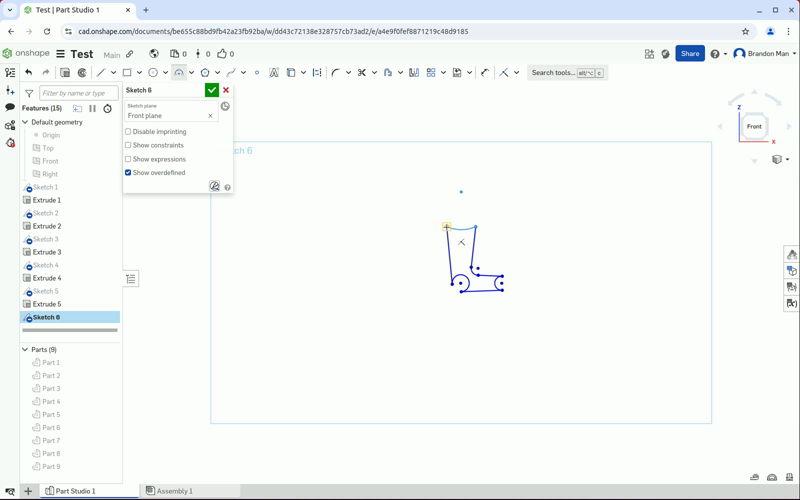
key_down(shift)
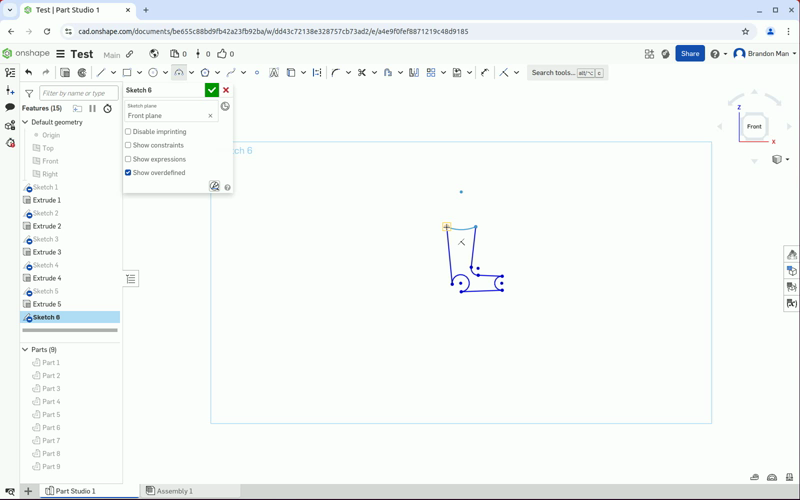
mouse_move(461, 239)
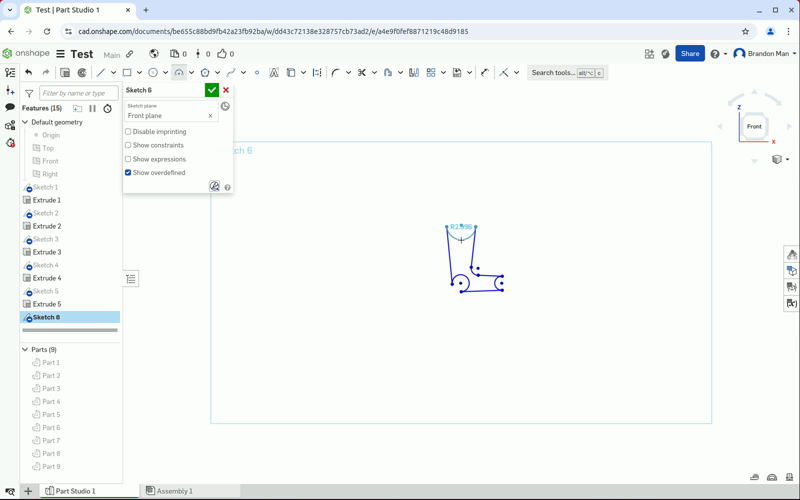
click(461, 239)
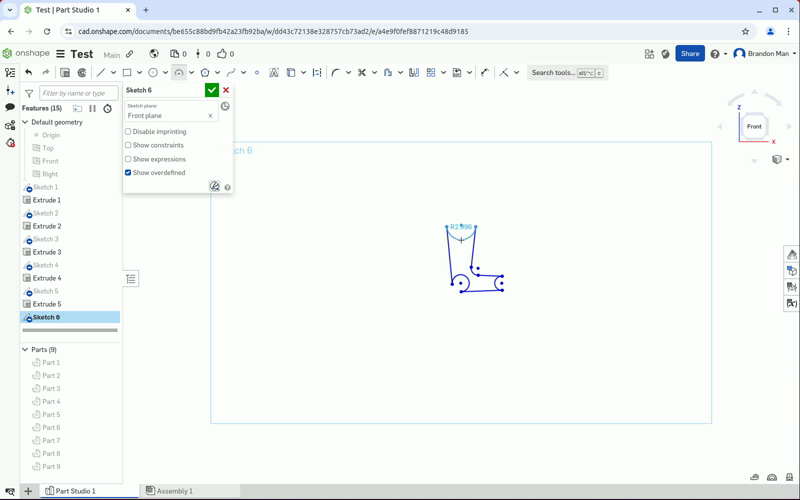
key_up(shift)
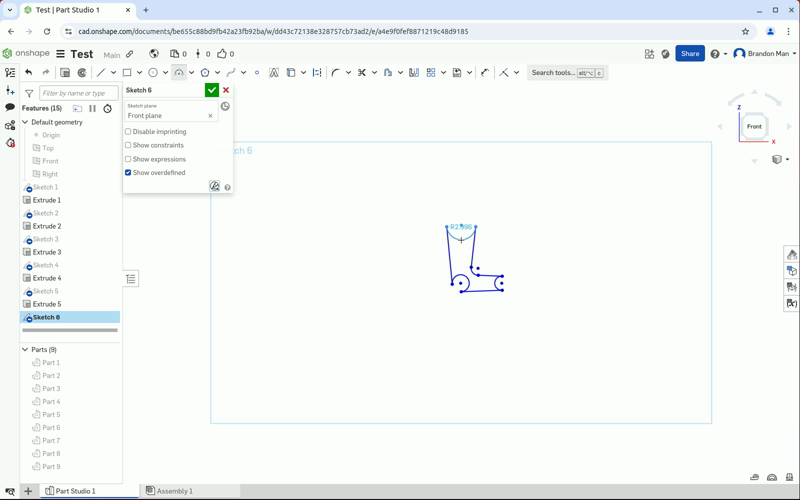
key(esc)
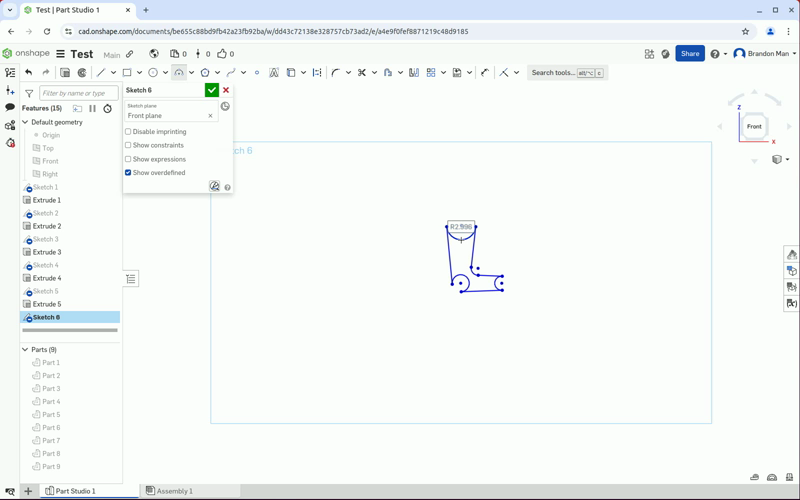
mouse_move(466, 275)
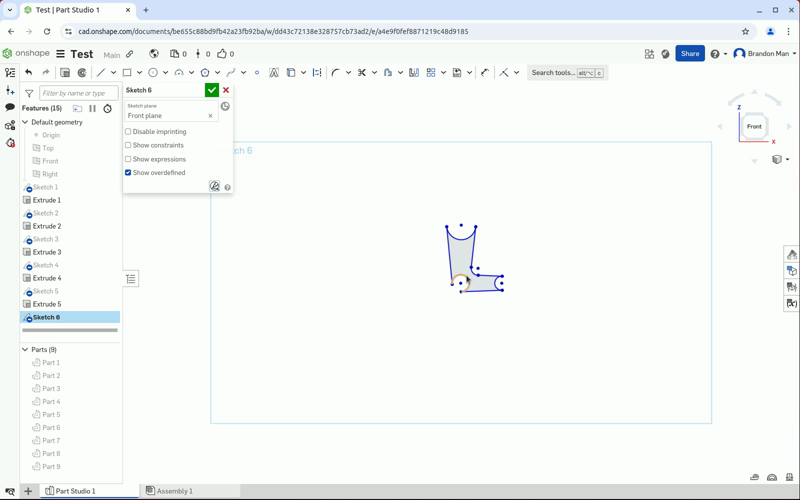
scroll(6)
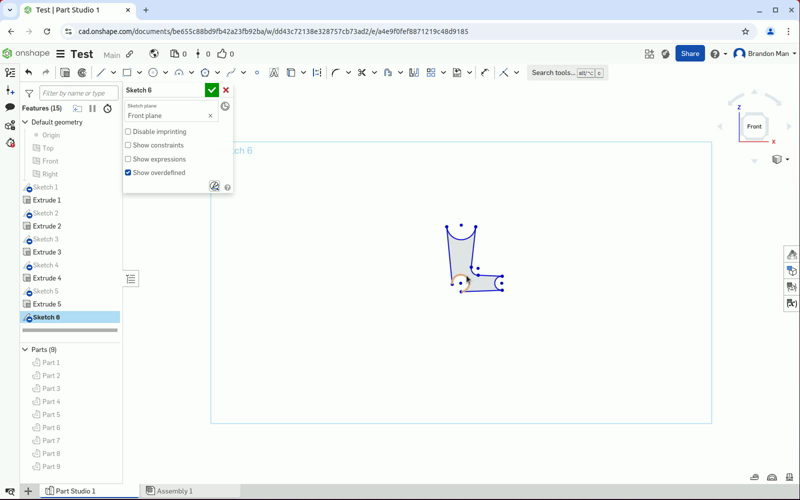
scroll(6)
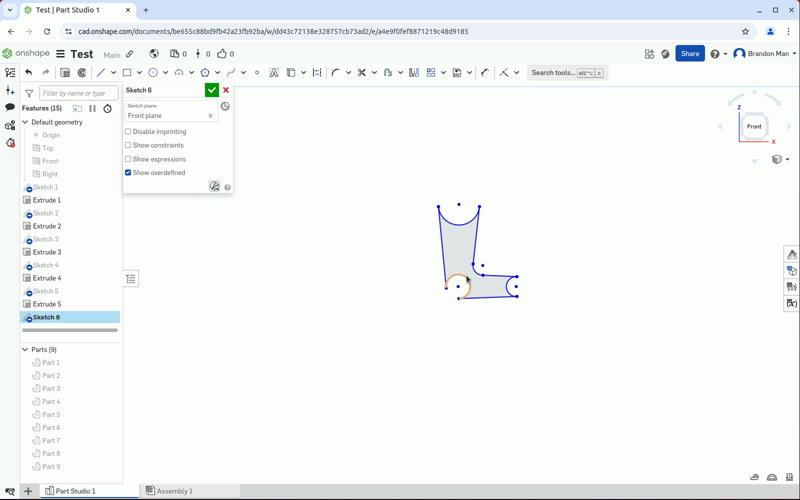
scroll(6)
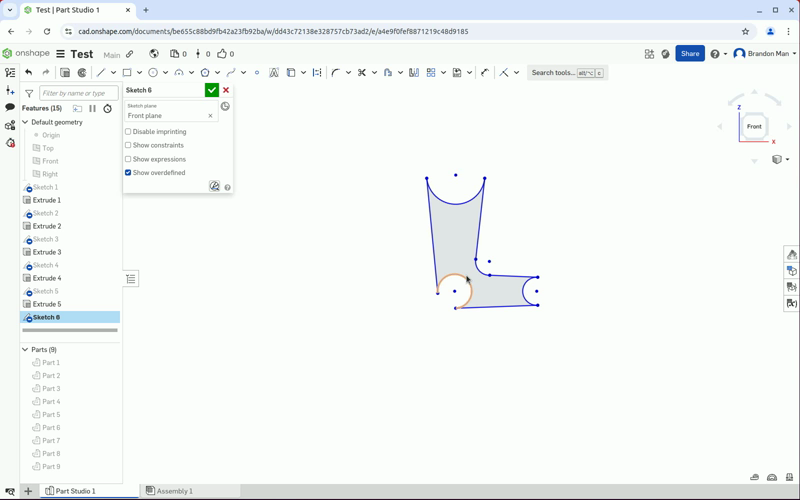
scroll(6)
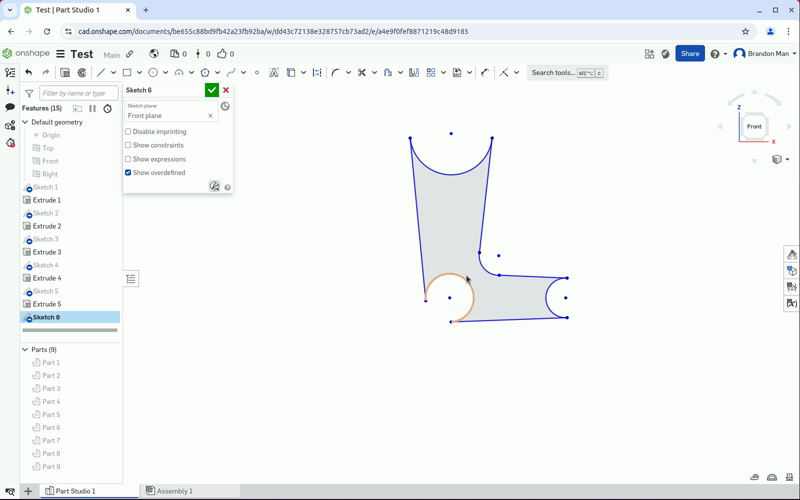
scroll(6)
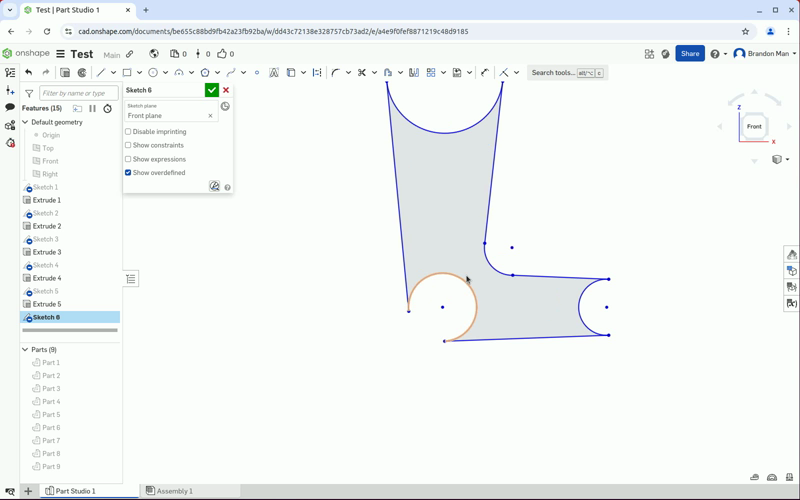
scroll(6)
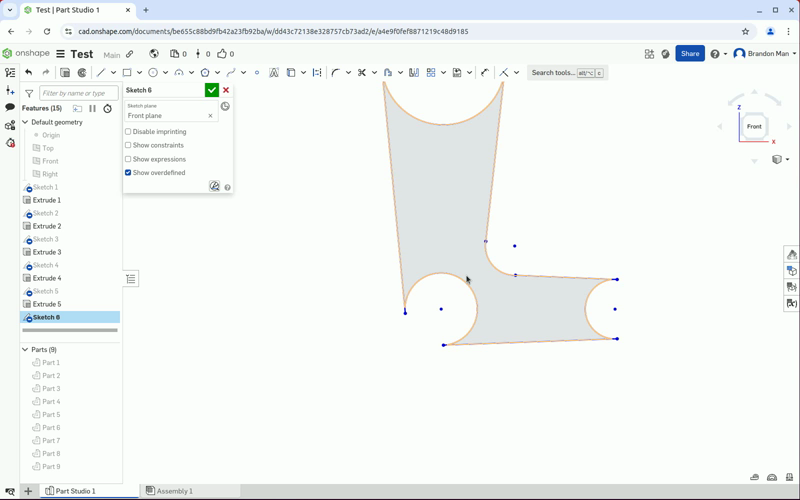
scroll(6)
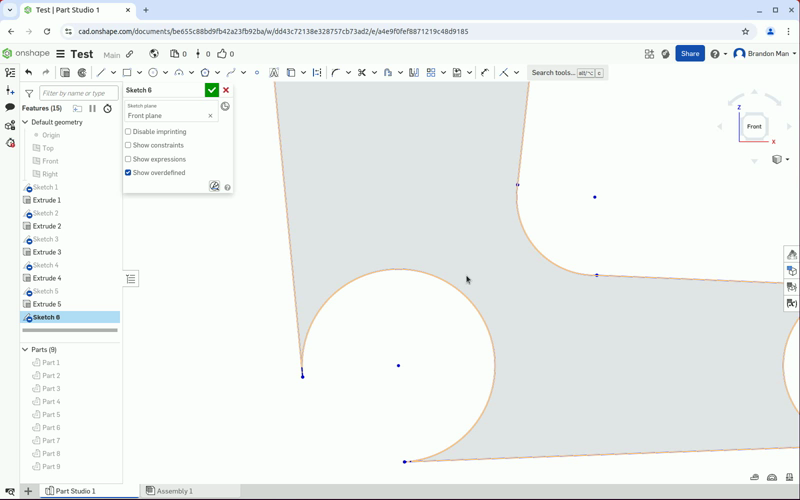
click(466, 275)
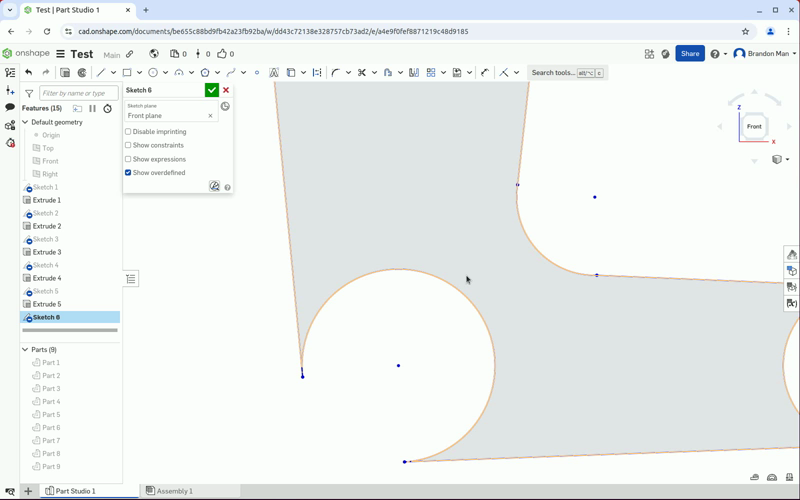
scroll(-6)
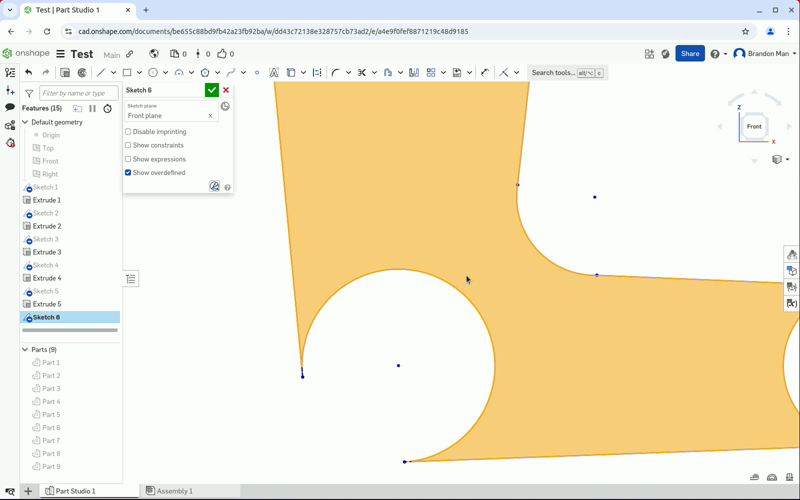
scroll(-6)
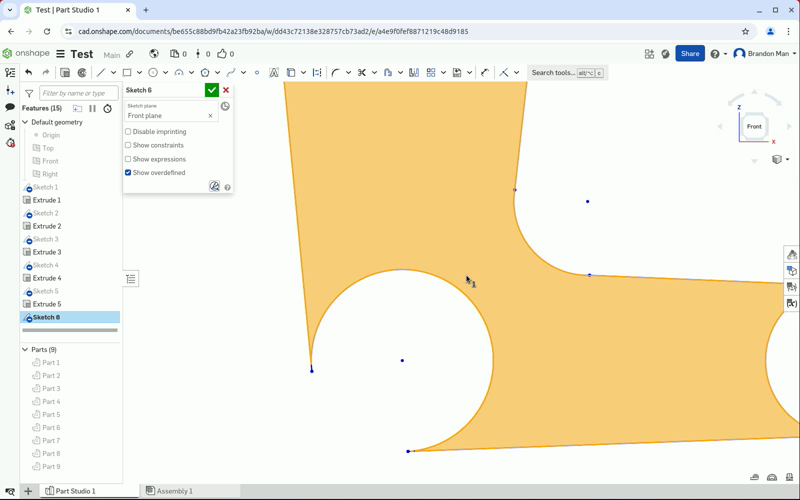
scroll(-6)
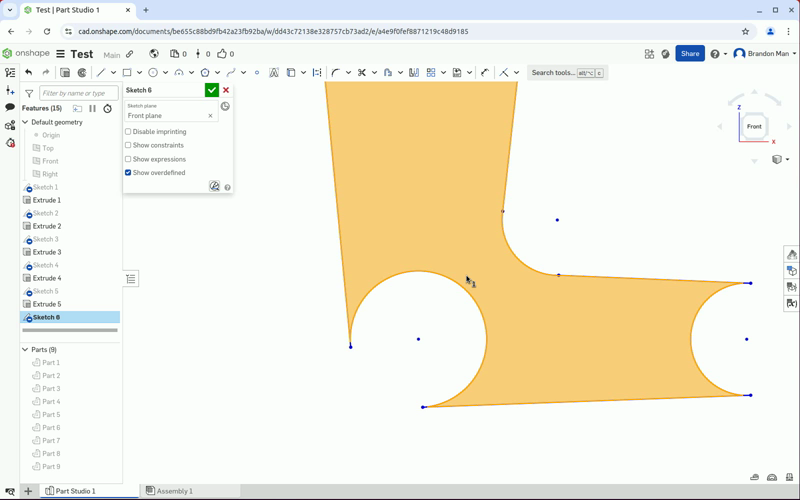
scroll(-6)
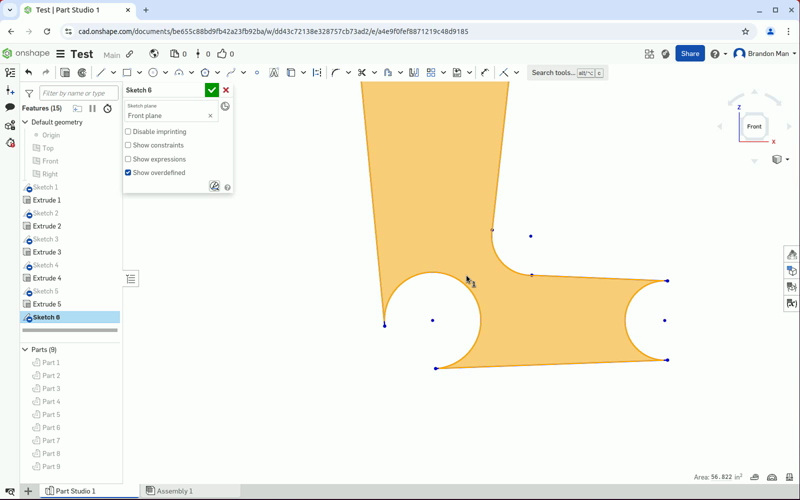
scroll(-6)
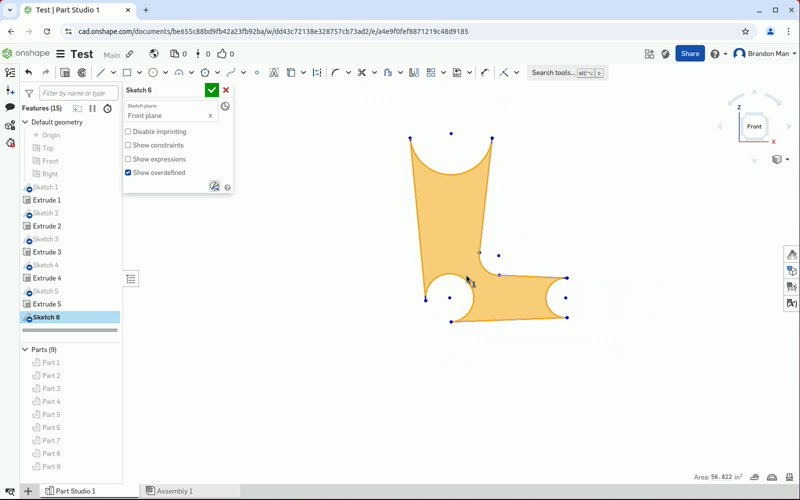
scroll(-6)
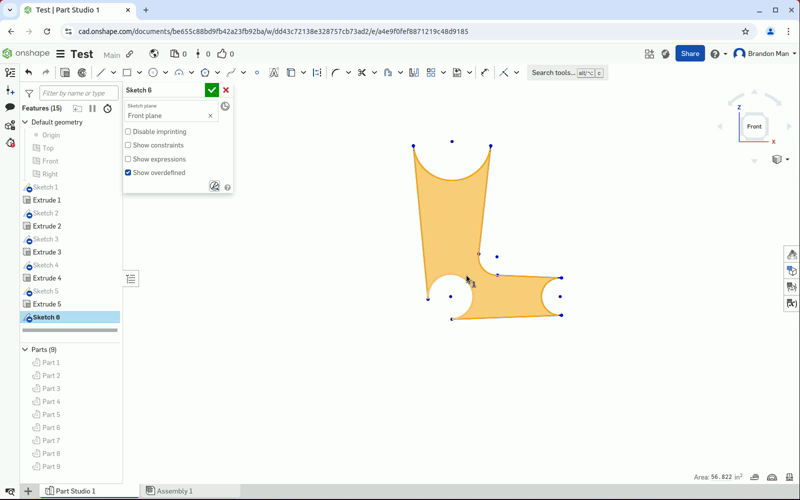
scroll(-6)
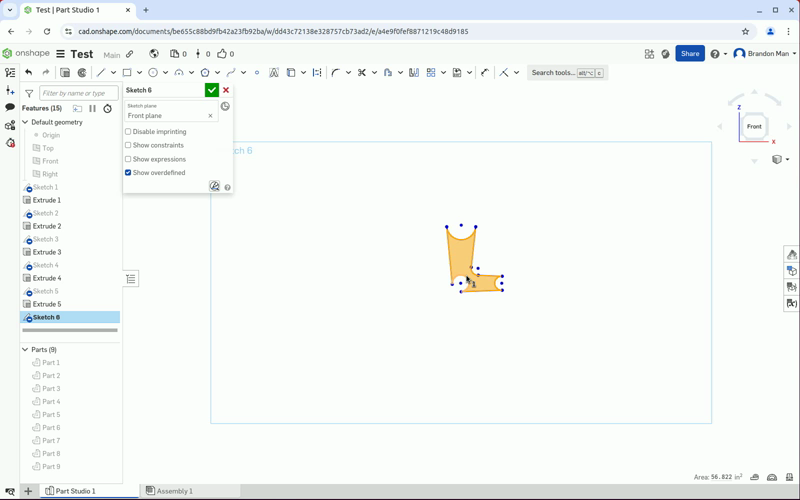
mouse_move(73, 352)
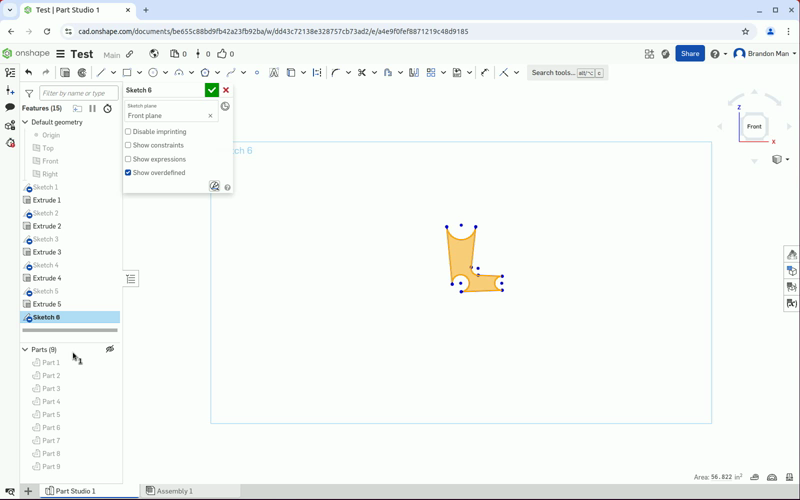
key(shift+y)
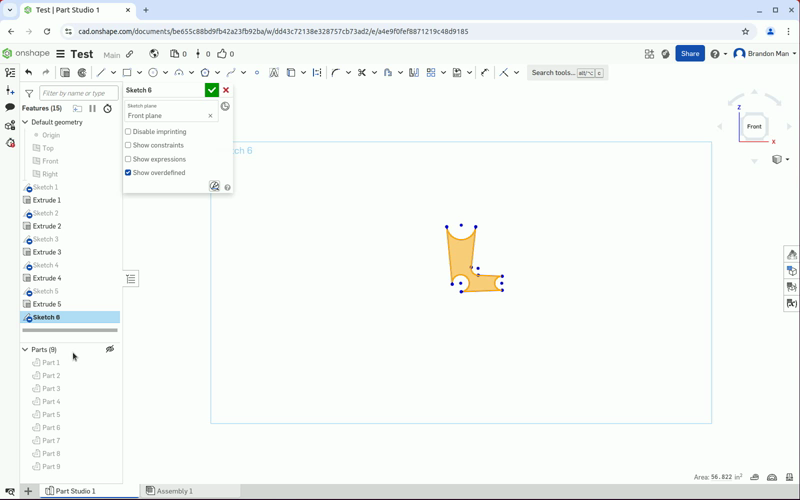
key(shift+e)
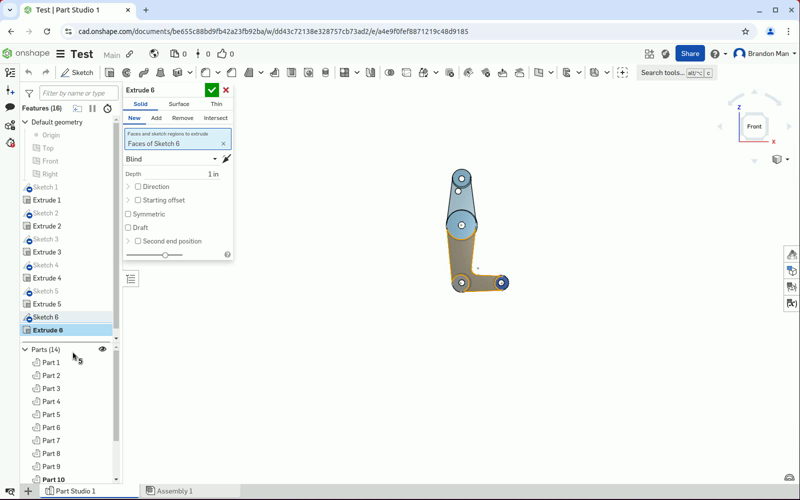
mouse_move(143, 106)
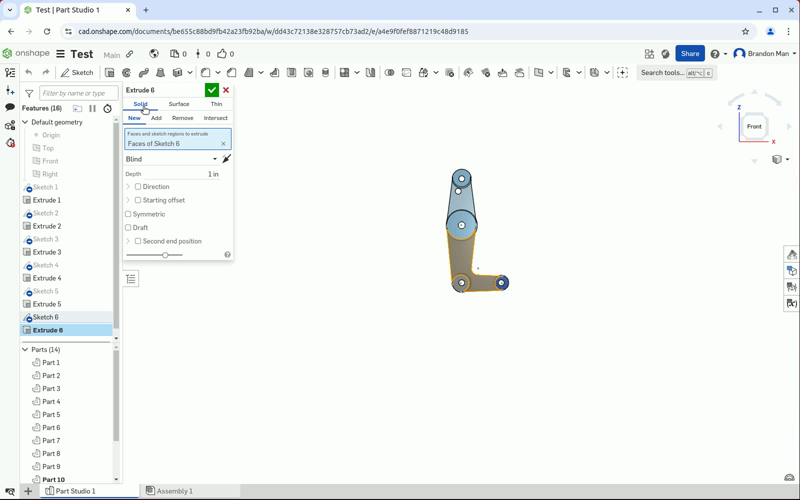
click(143, 106)
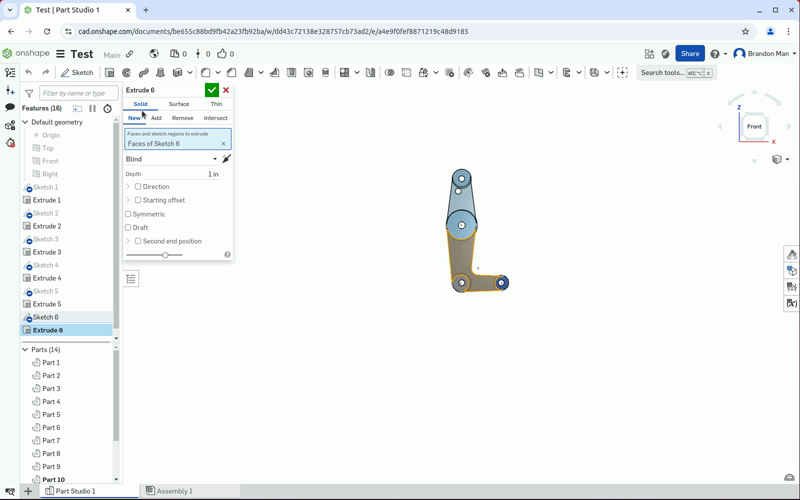
mouse_move(137, 120)
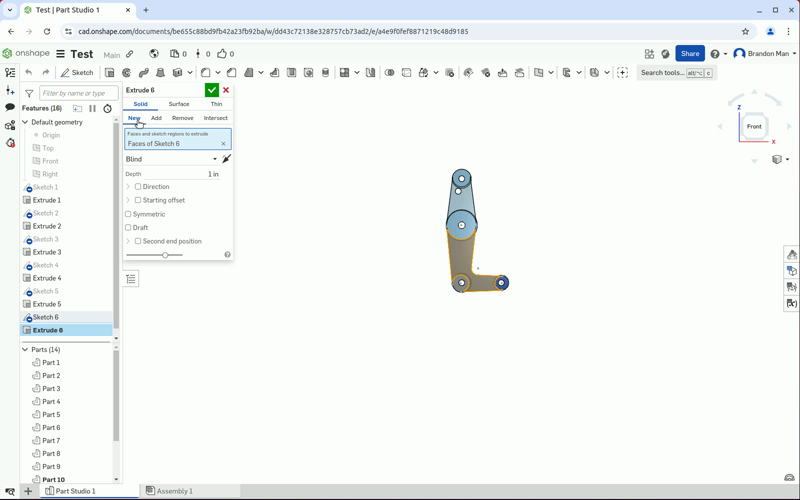
click(137, 120)
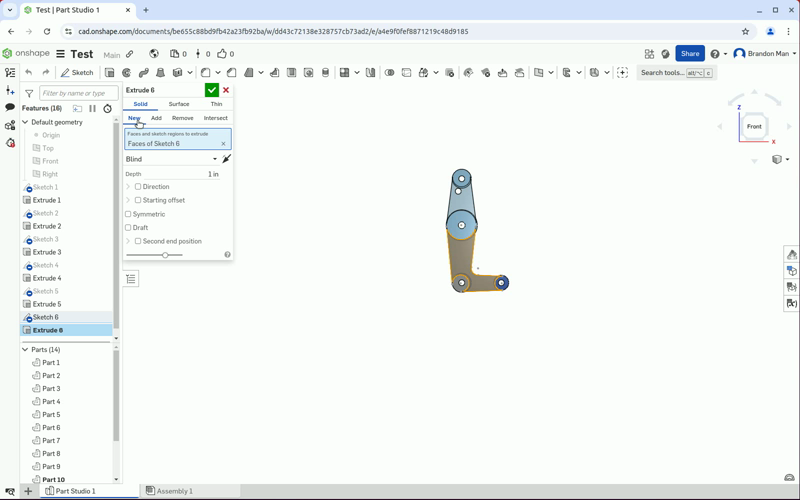
key(tab, 4)
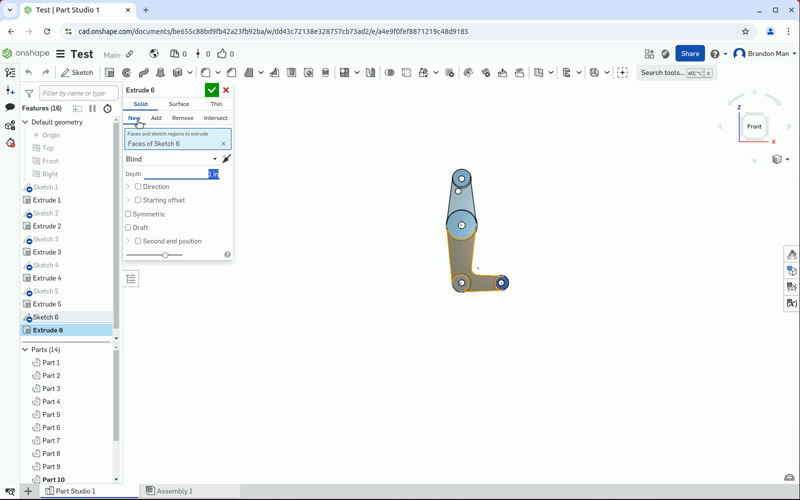
text(0.481)
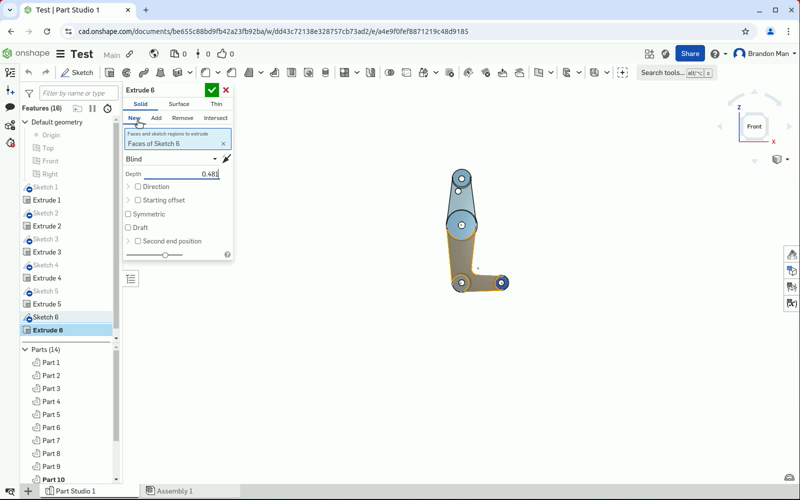
key(enter)
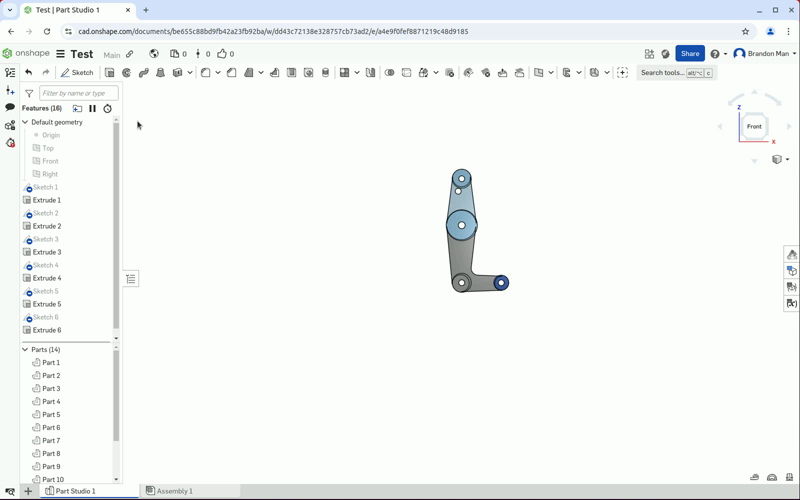
key(shift+h)
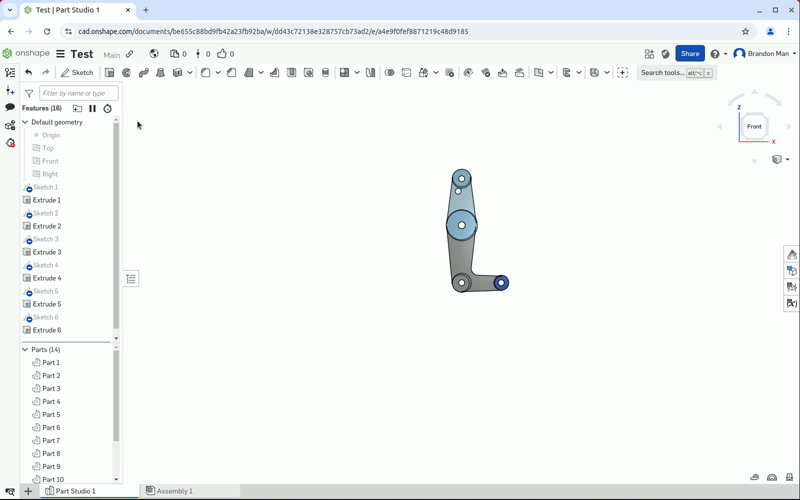
key(shift+h)
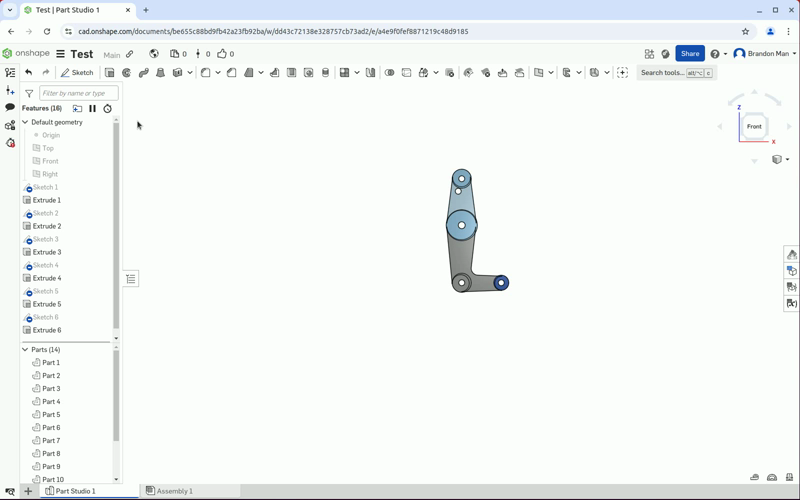
key(shift+7)
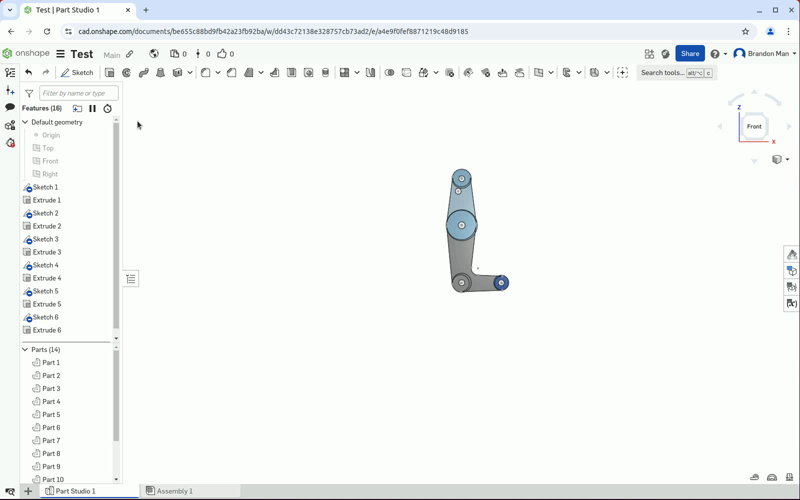
key(left, 2)
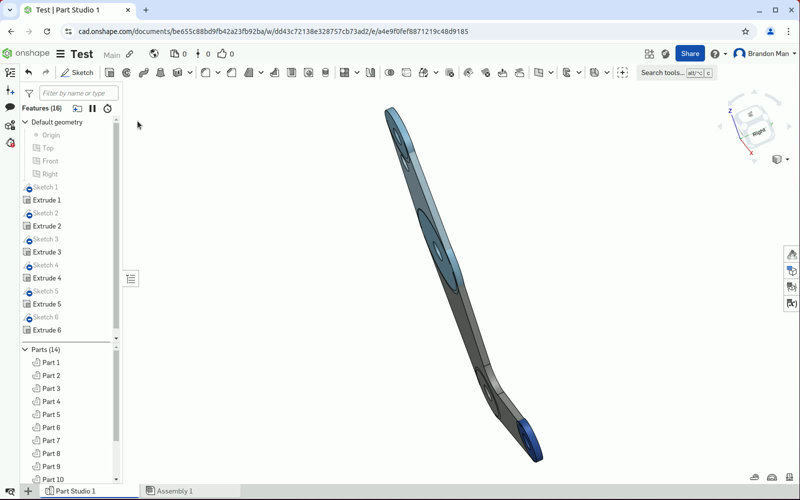
key(down, 2)
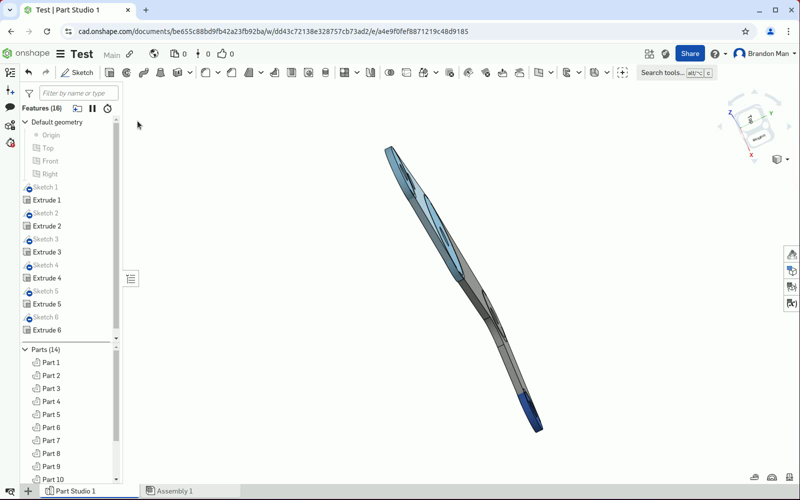
key(up, 2)
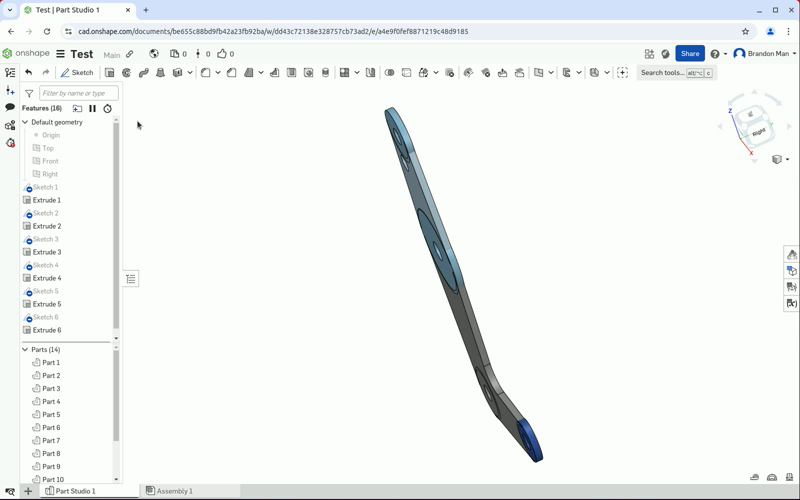
key(right, 2)
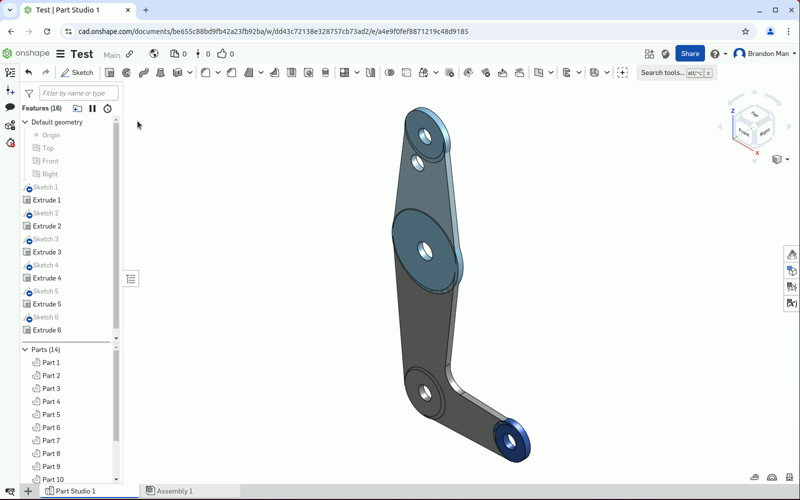
mouse_move(69, 189)
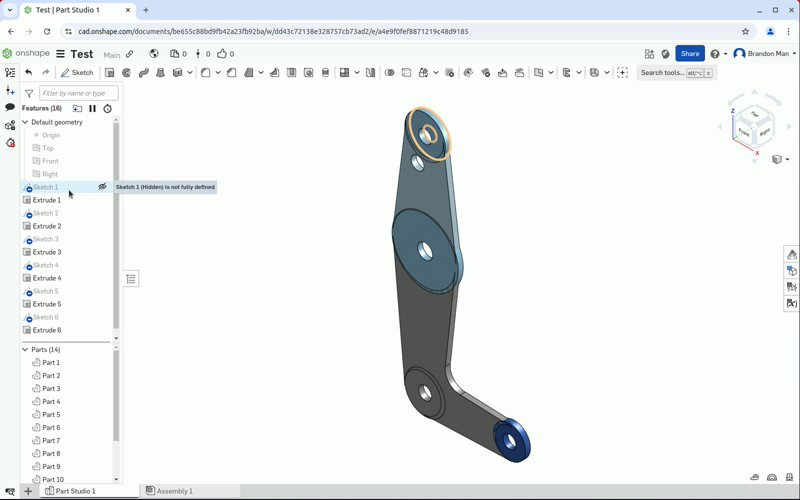
click(69, 189)